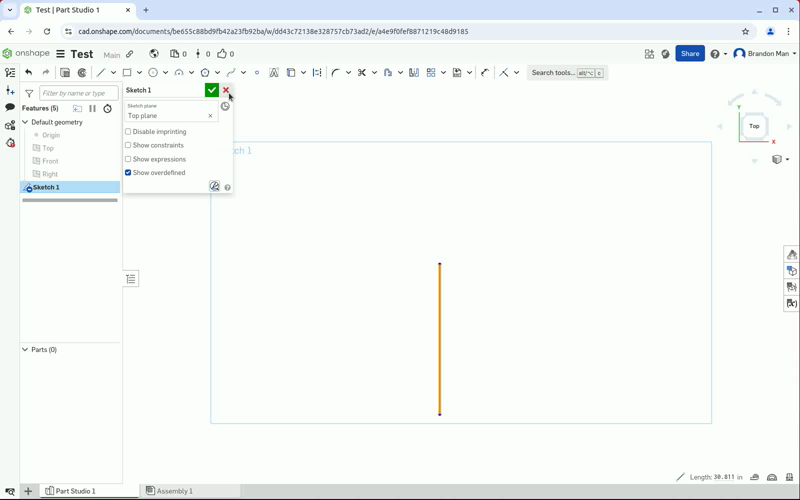
key(shift+h)
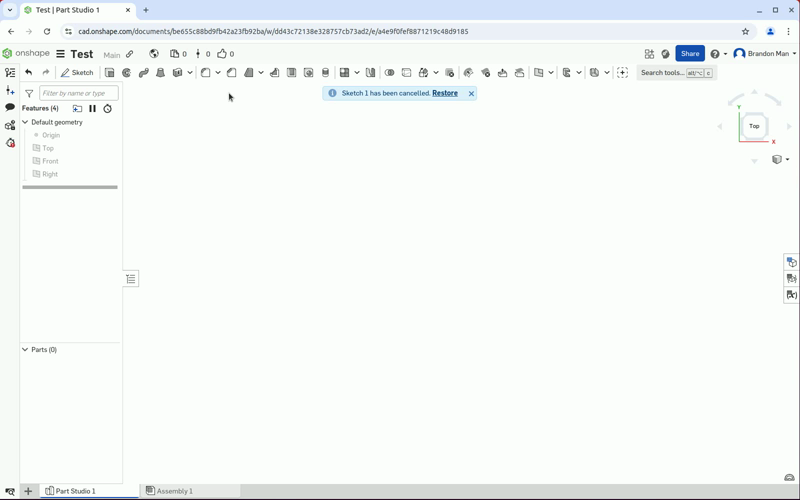
mouse_move(73, 352)
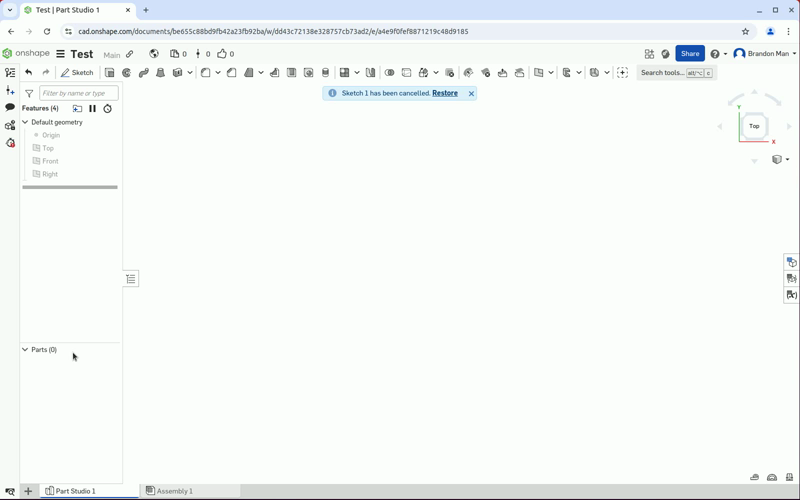
key(y)
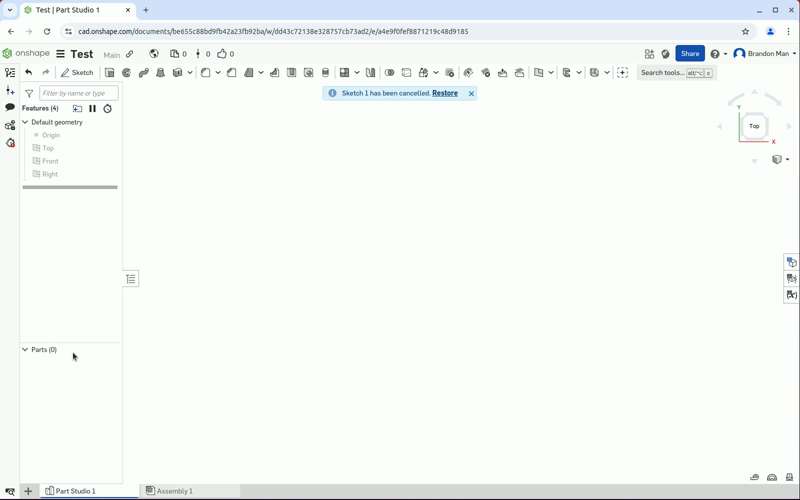
key(shift+p)
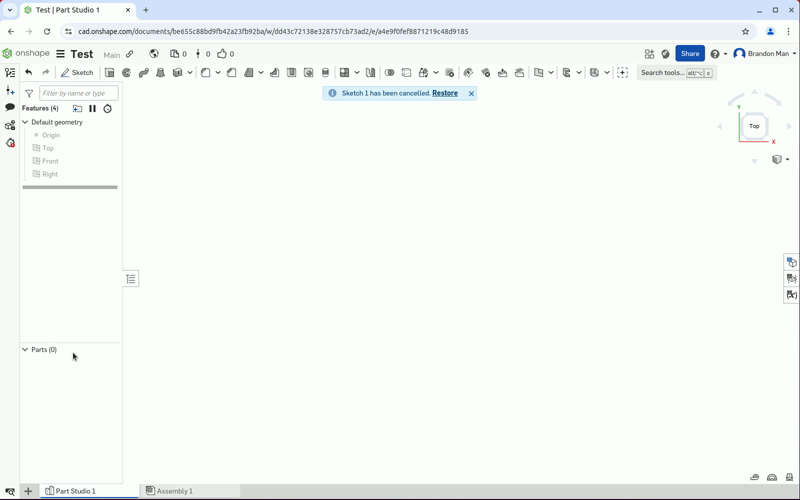
key(space)
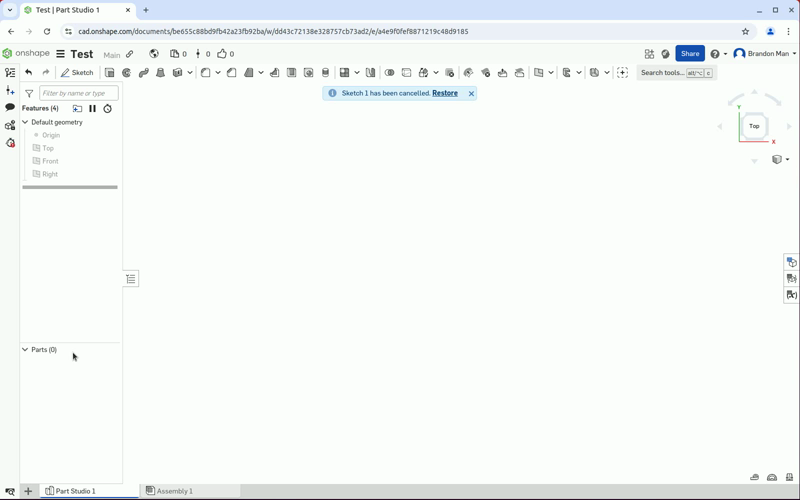
key_down(shift)
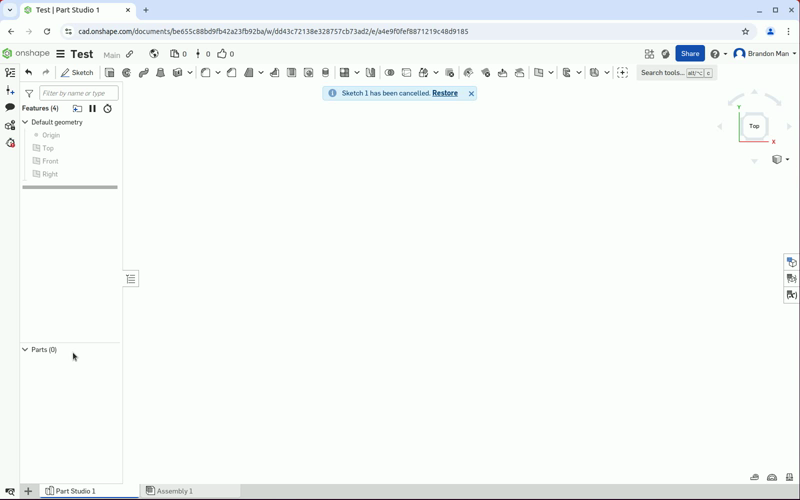
key(up)
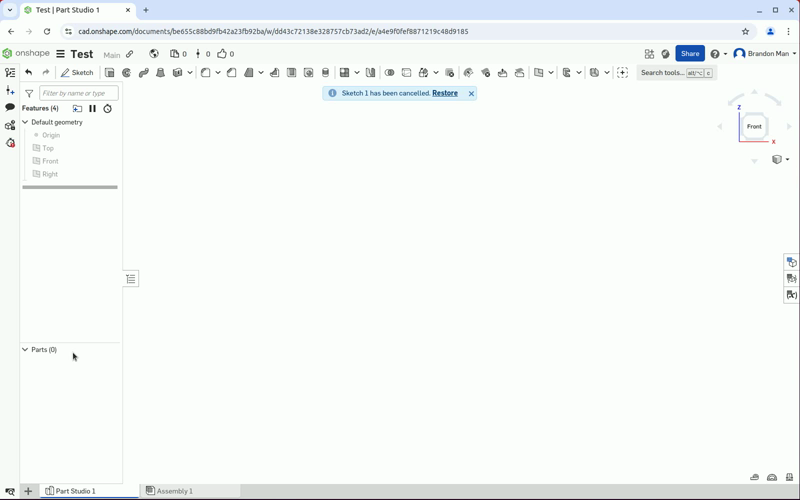
key_up(shift)
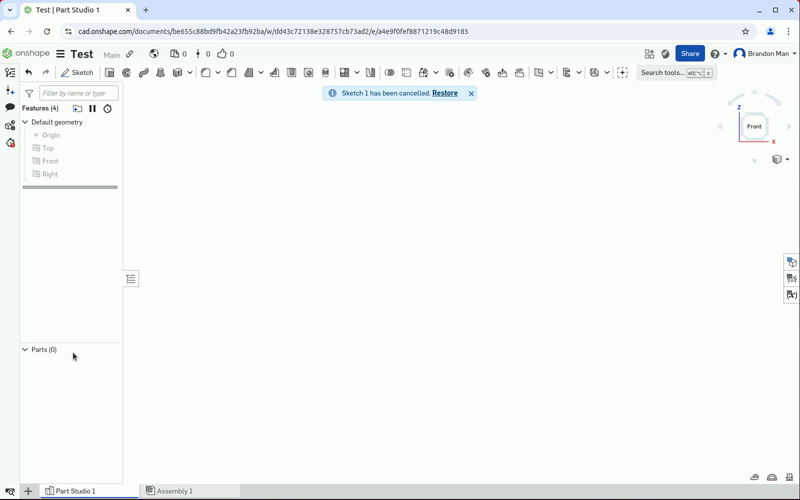
mouse_move(73, 352)
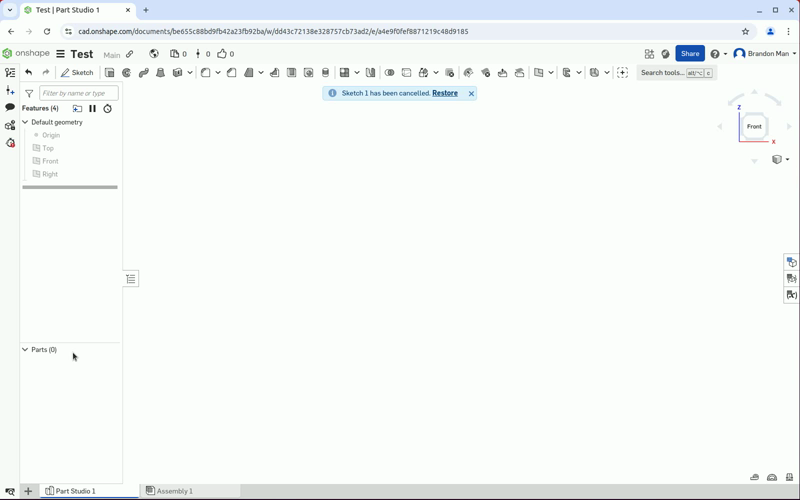
key(shift+y)
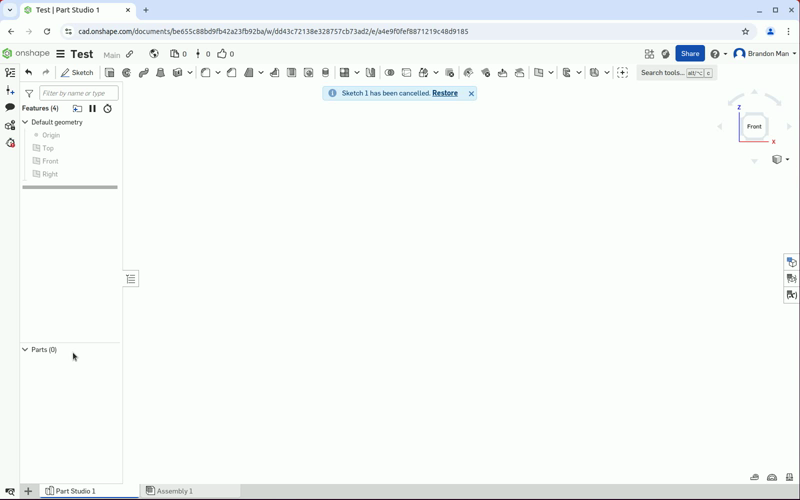
key(shift+s)
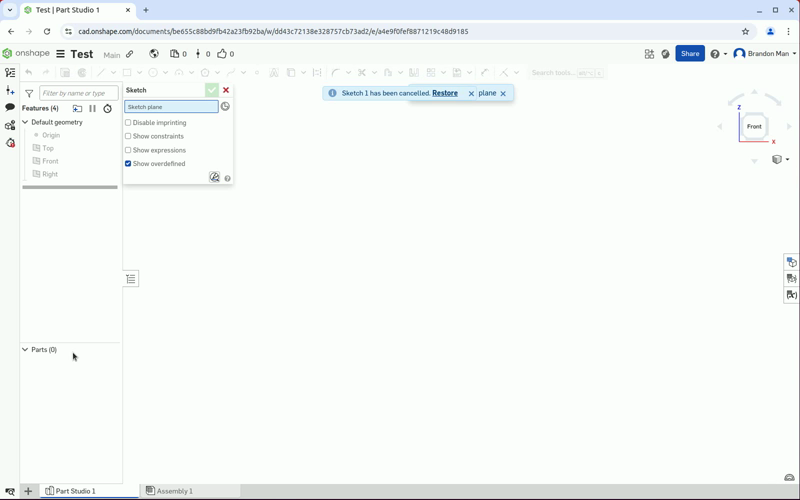
mouse_move(73, 163)
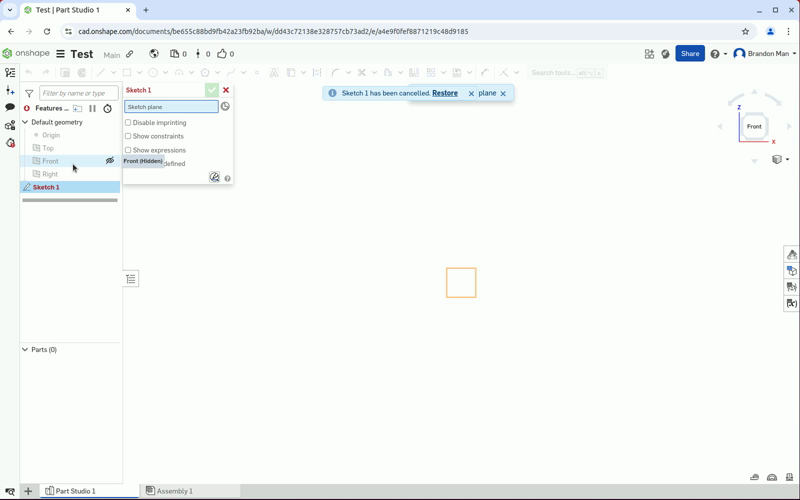
click(73, 163)
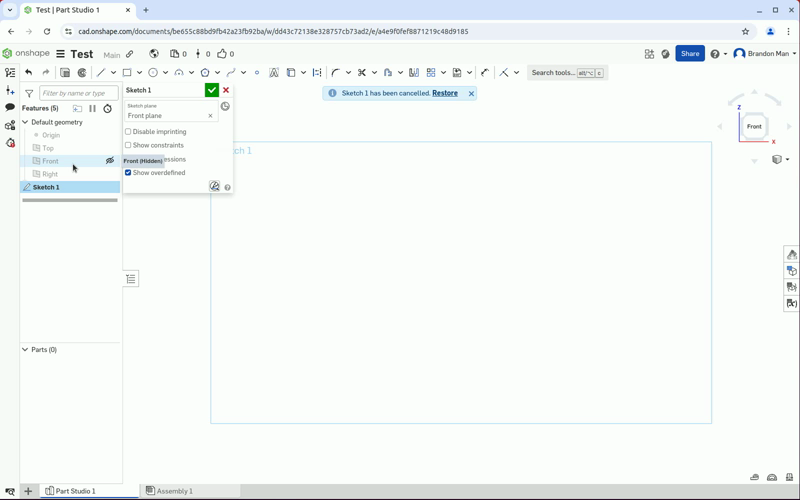
mouse_move(73, 352)
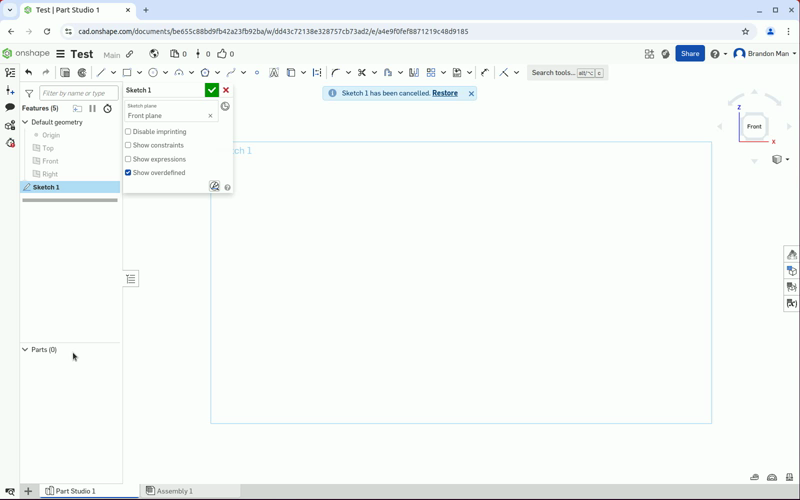
key(y)
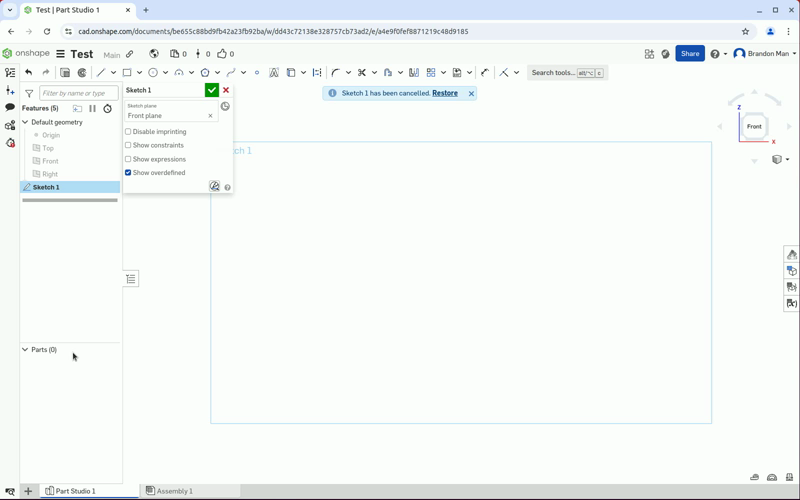
key(l)
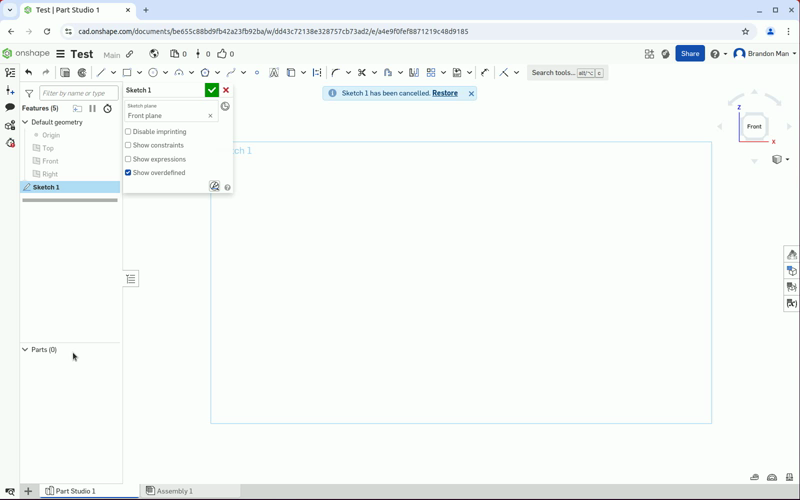
key_down(shift)
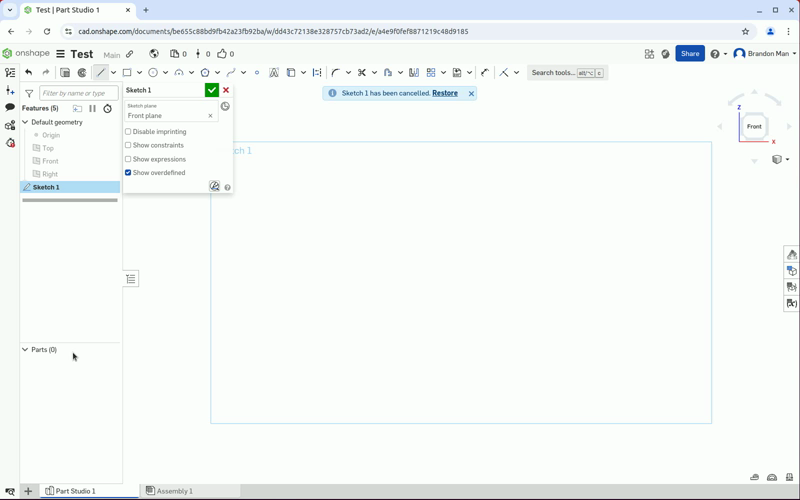
mouse_move(411, 254)
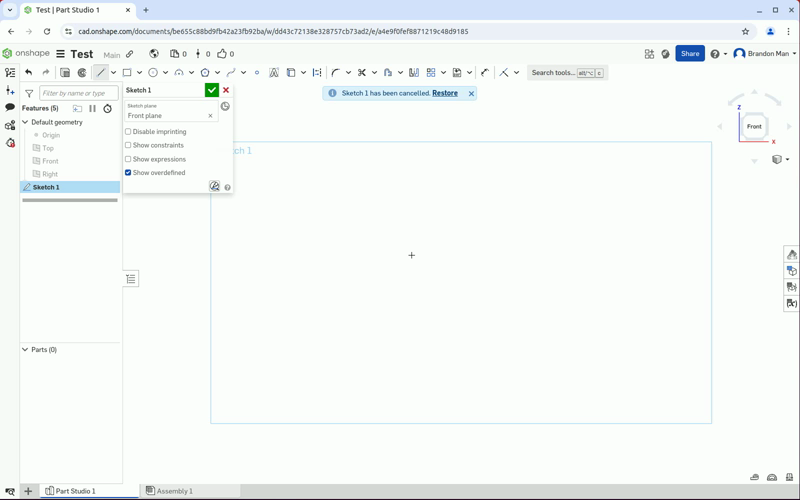
click(411, 254)
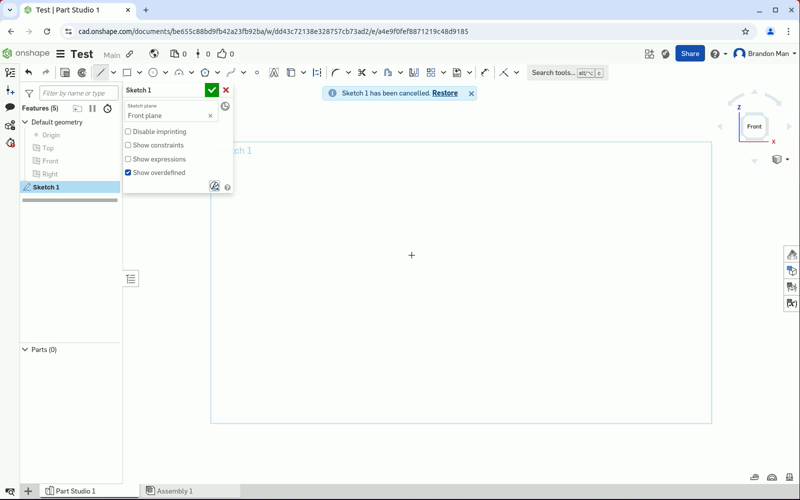
key_up(shift)
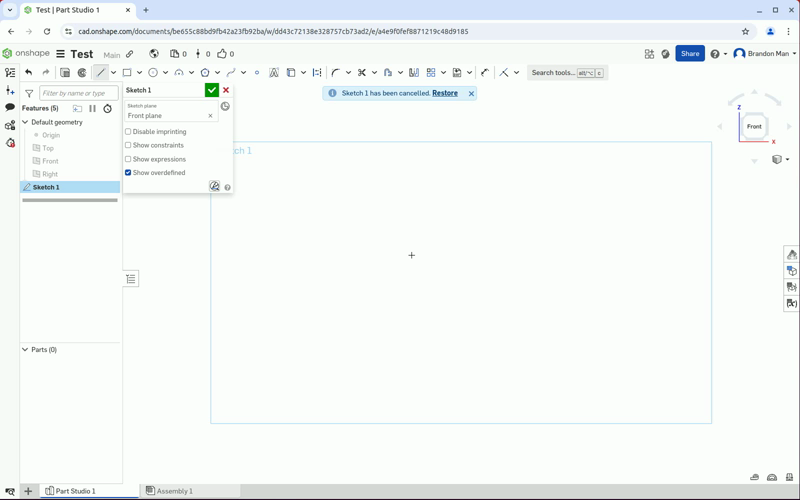
key_down(shift)
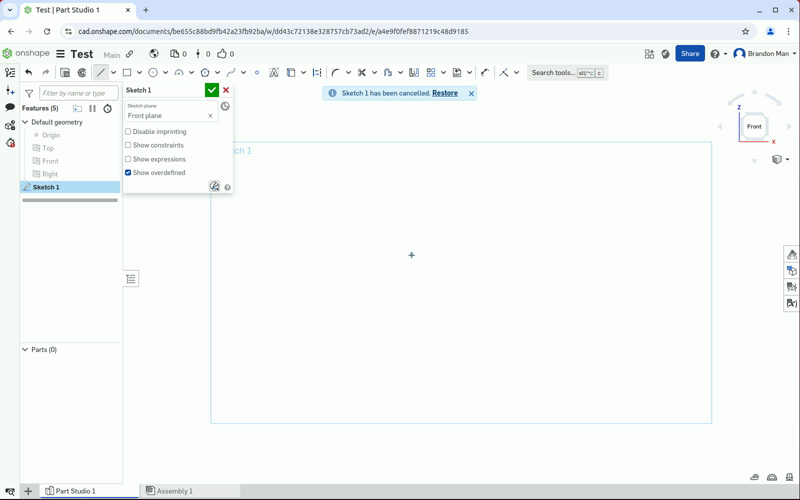
mouse_move(441, 254)
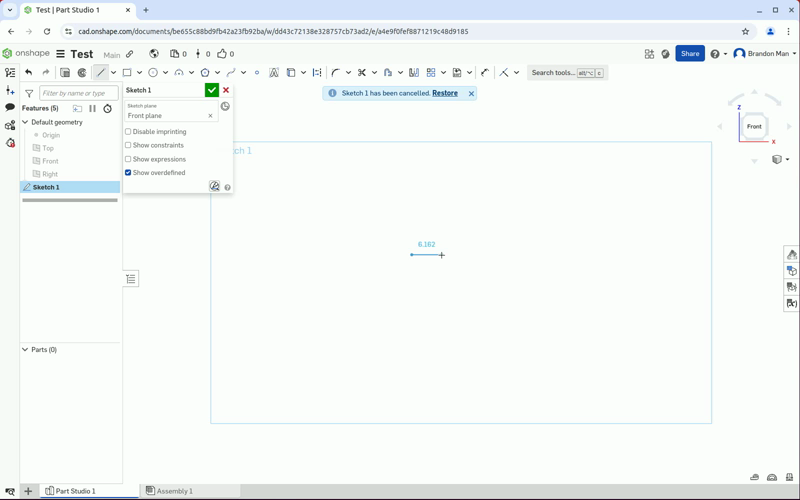
mouse_move(460, 282)
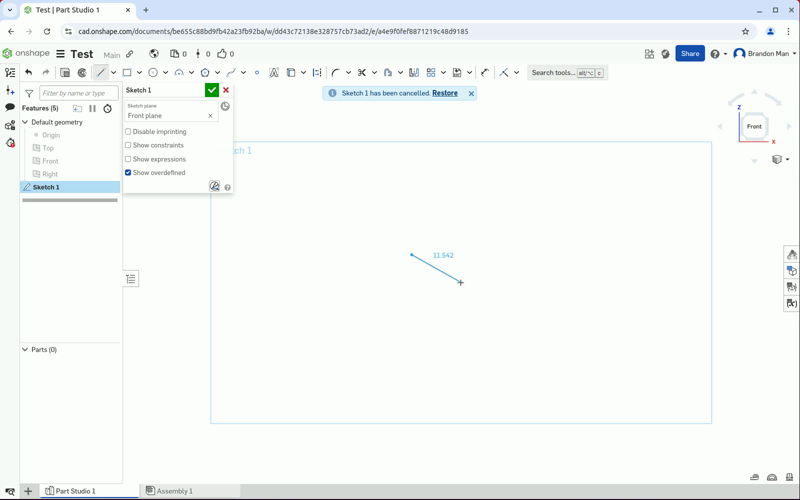
click(460, 282)
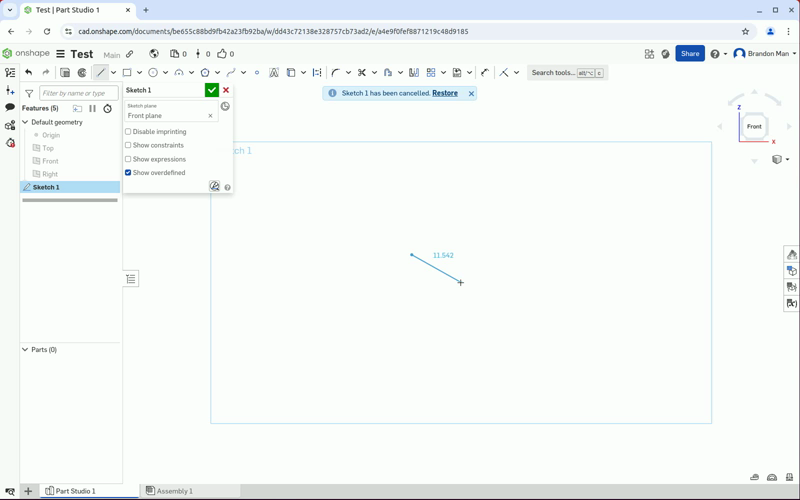
key_up(shift)
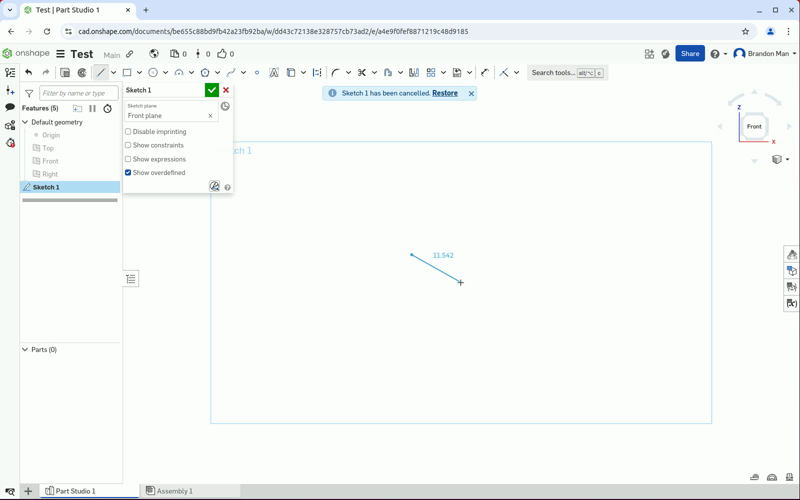
key_down(shift)
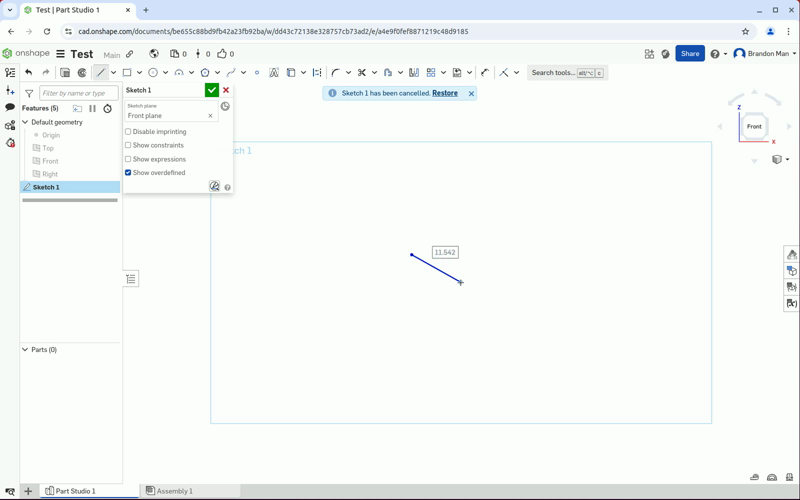
mouse_move(490, 282)
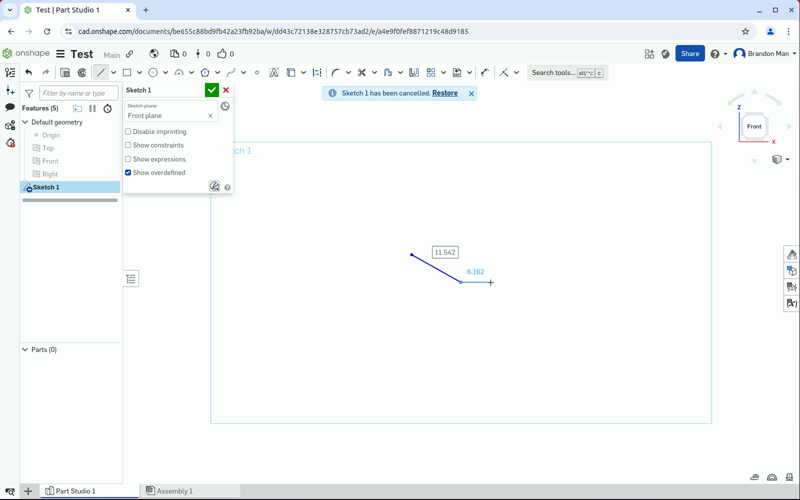
mouse_move(509, 254)
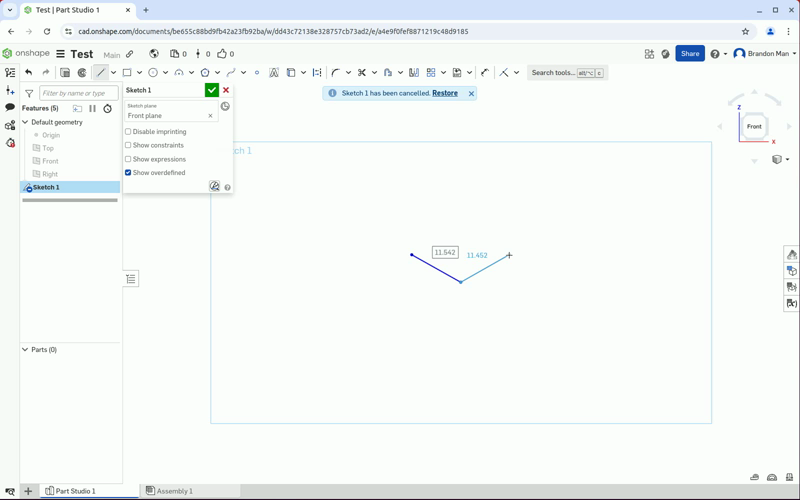
click(509, 254)
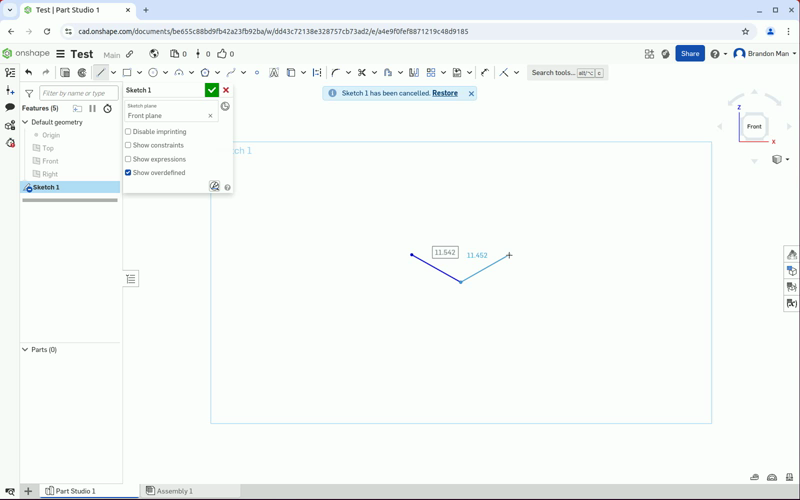
key_up(shift)
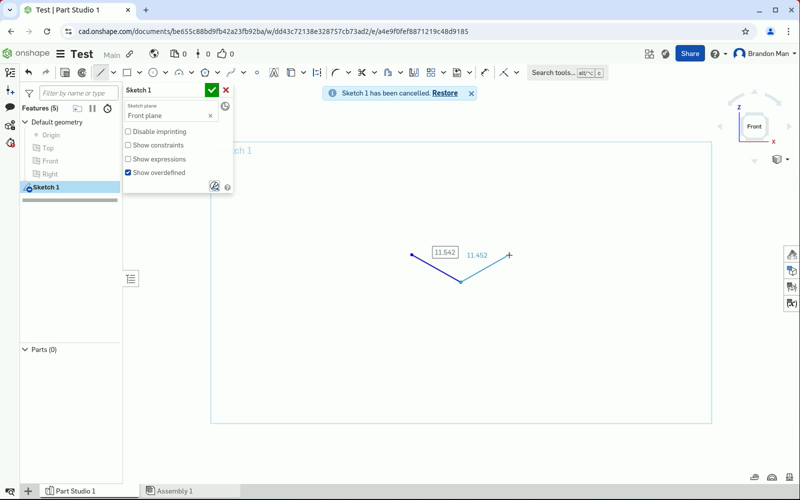
key_down(shift)
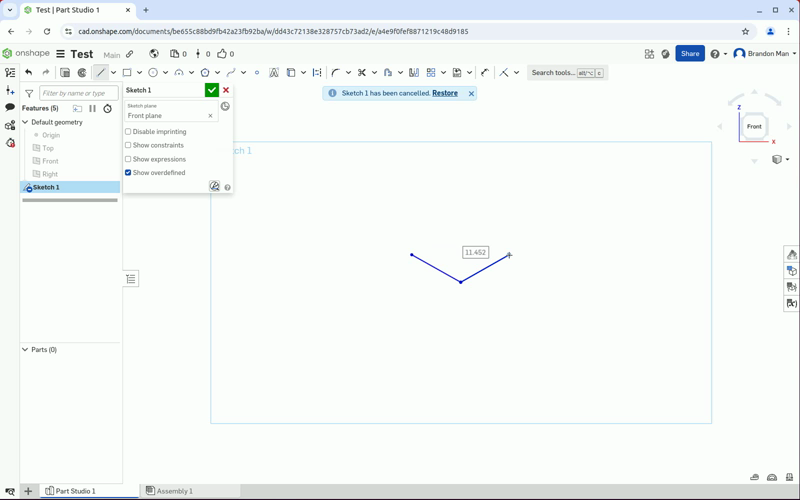
mouse_move(539, 254)
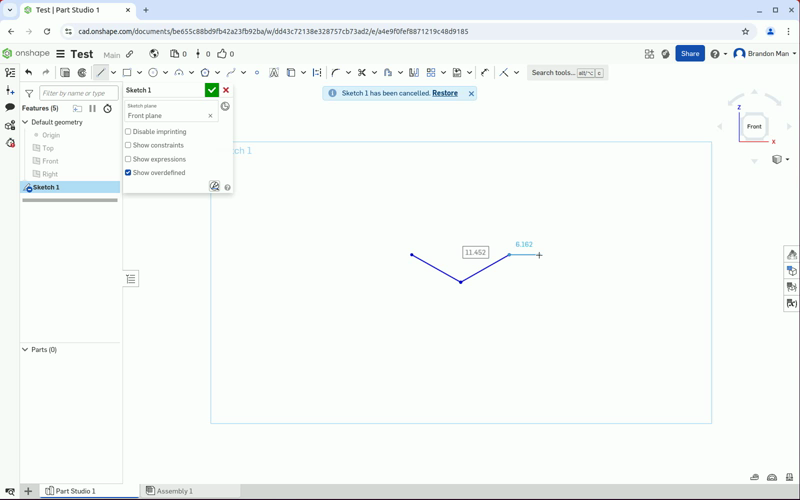
mouse_move(509, 198)
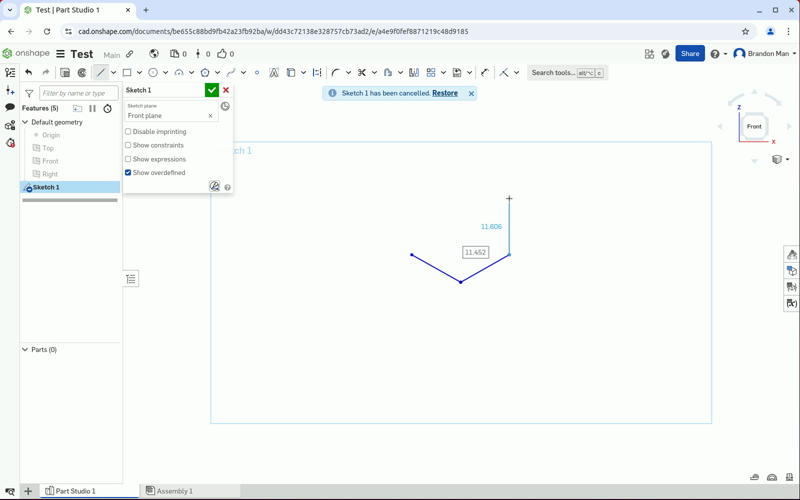
click(509, 198)
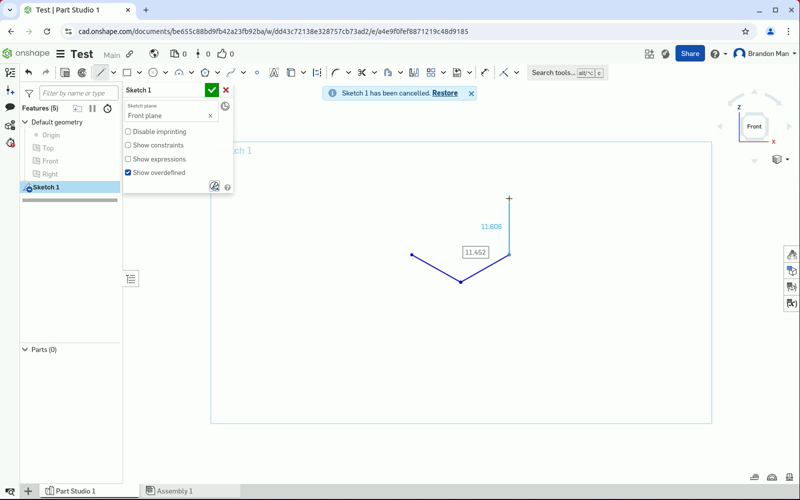
key_up(shift)
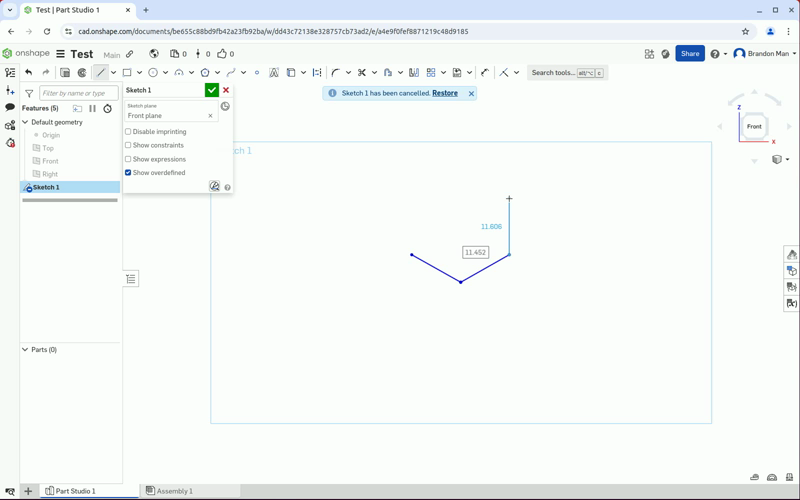
key_down(shift)
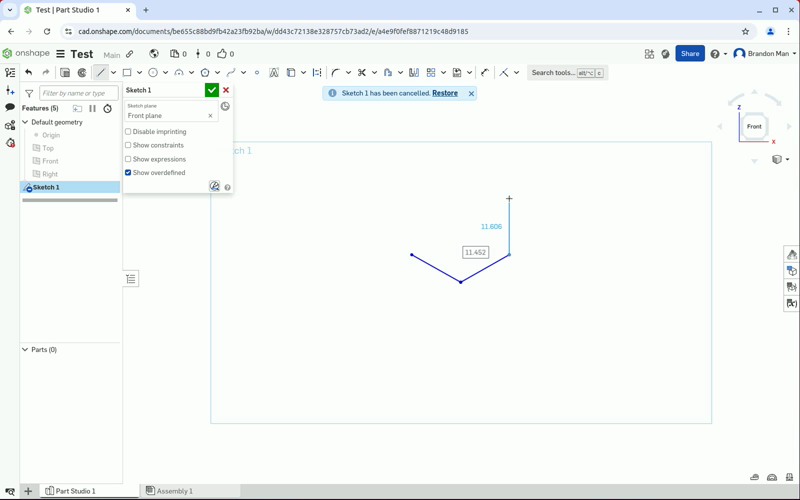
mouse_move(539, 198)
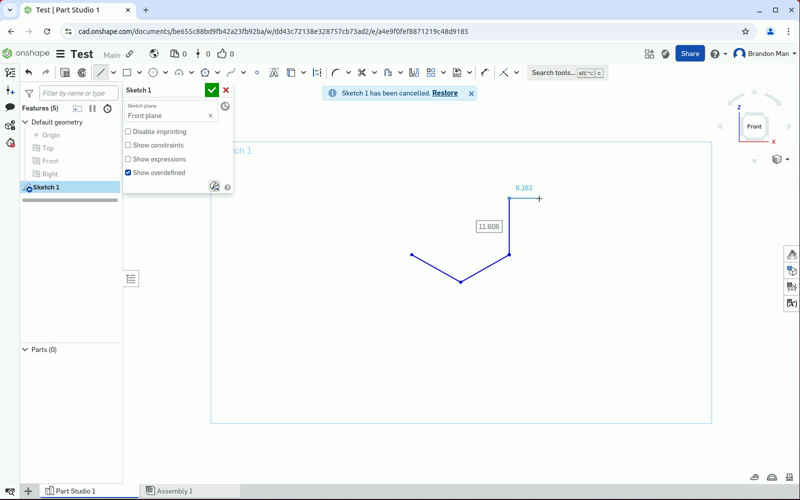
mouse_move(460, 170)
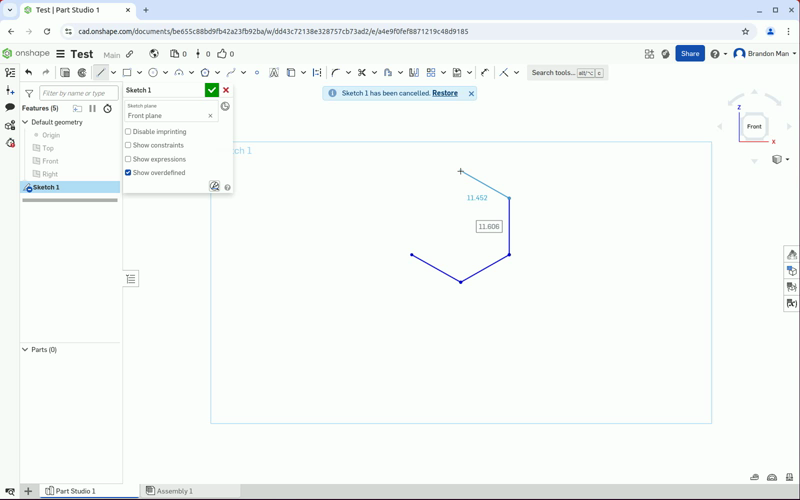
click(460, 170)
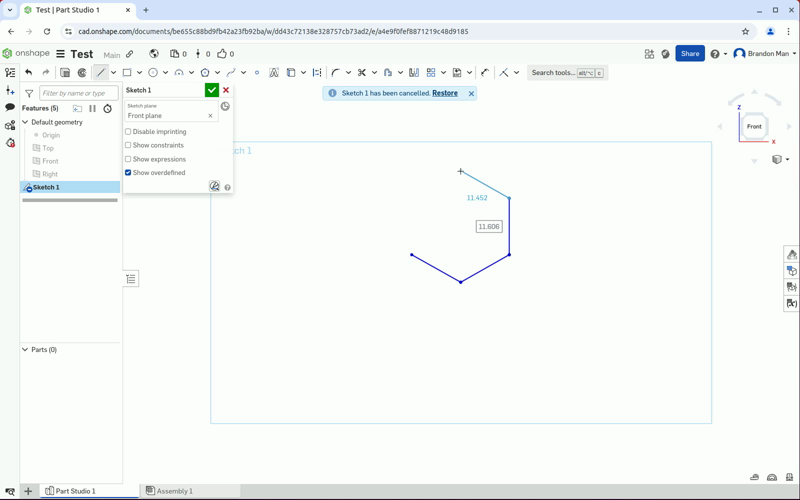
key_up(shift)
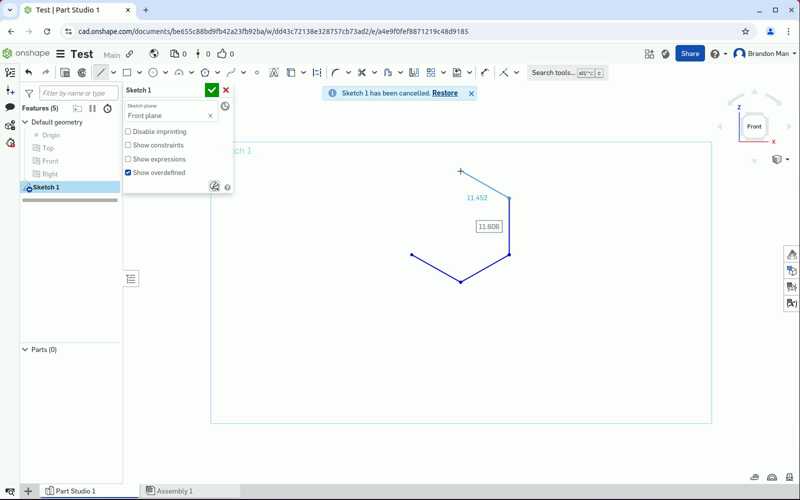
key_down(shift)
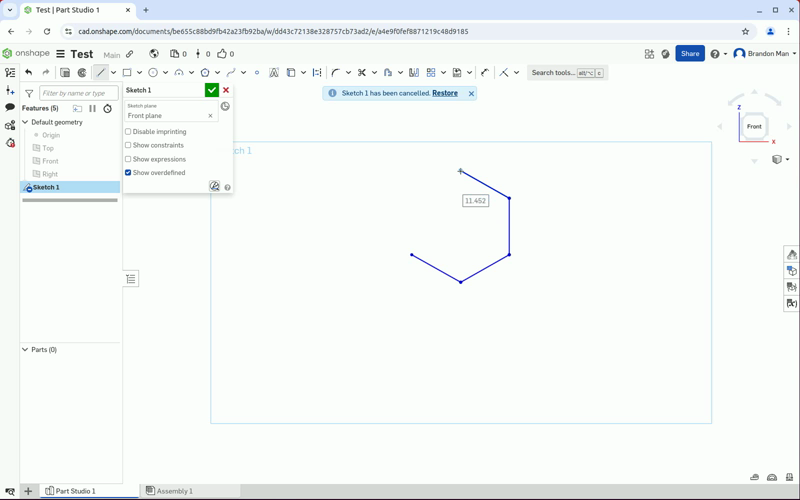
mouse_move(490, 170)
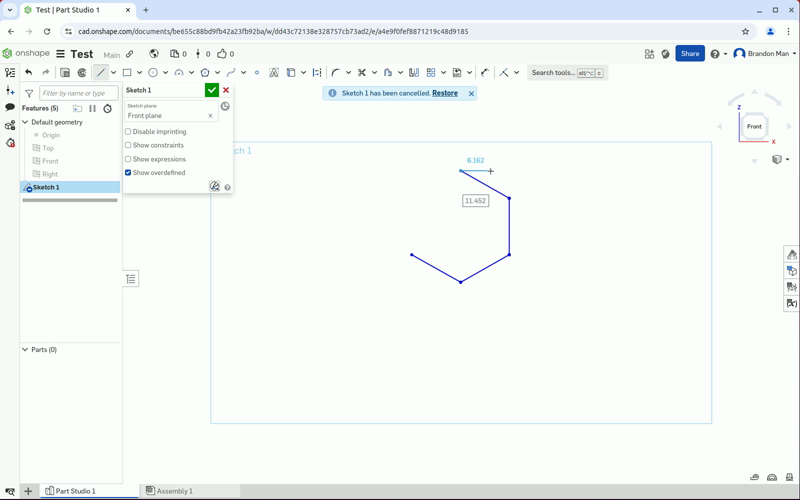
mouse_move(411, 198)
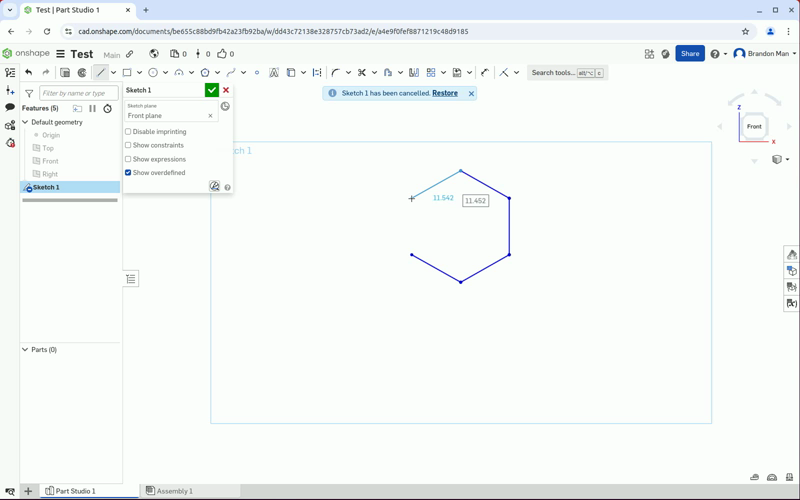
click(411, 198)
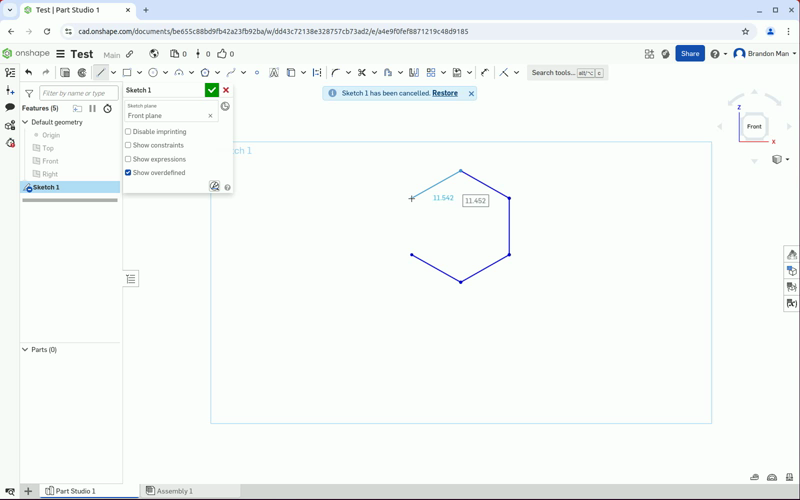
key_up(shift)
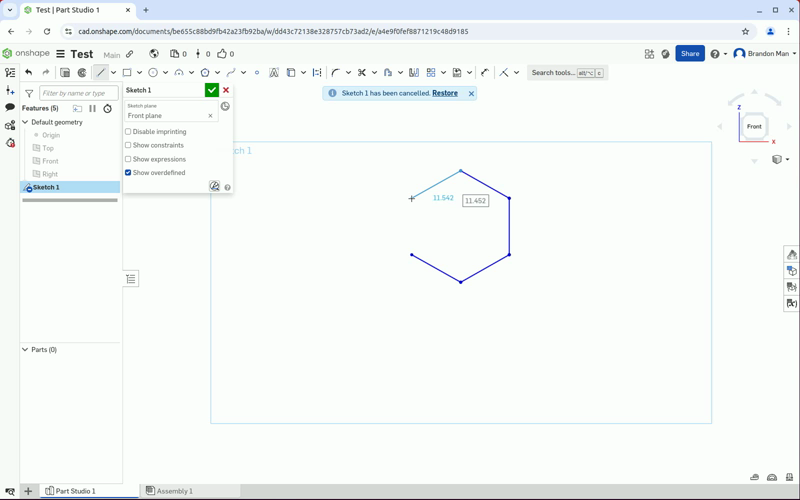
mouse_move(441, 198)
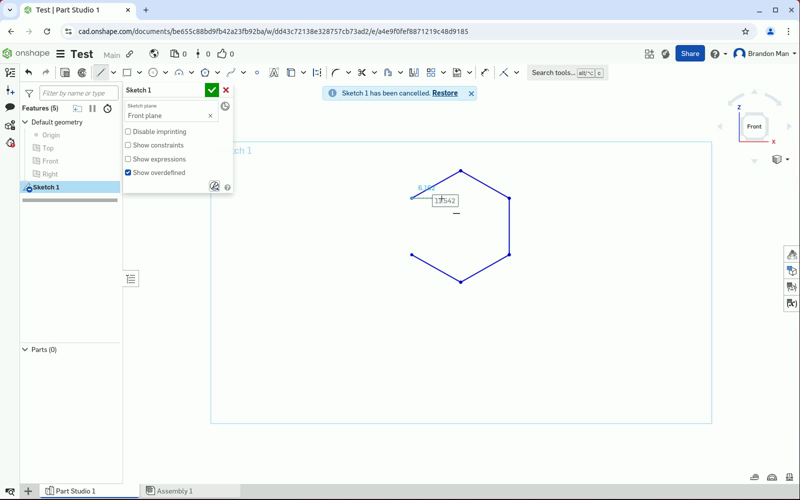
key_down(shift)
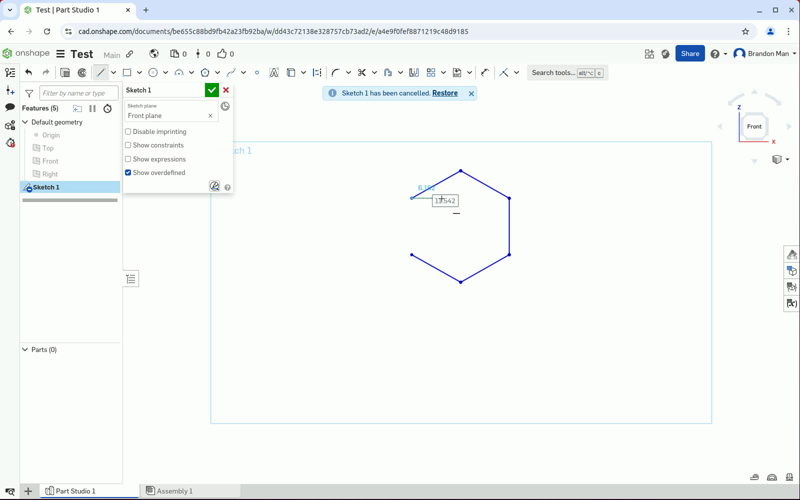
mouse_move(411, 254)
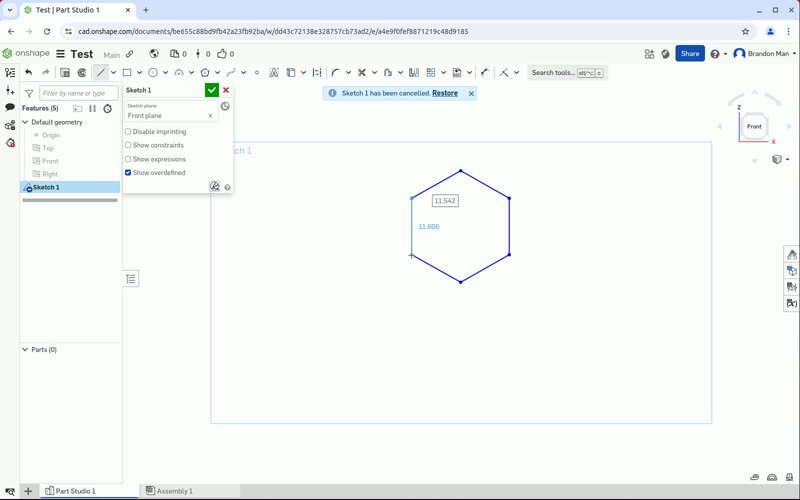
key_up(shift)
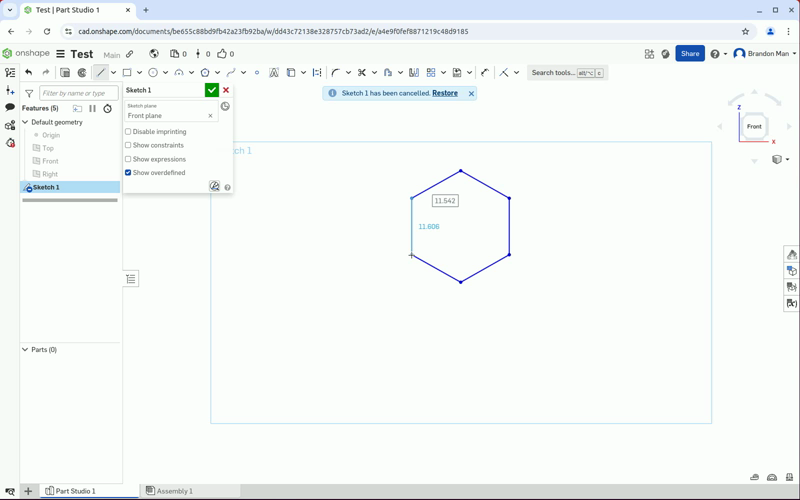
click(411, 254)
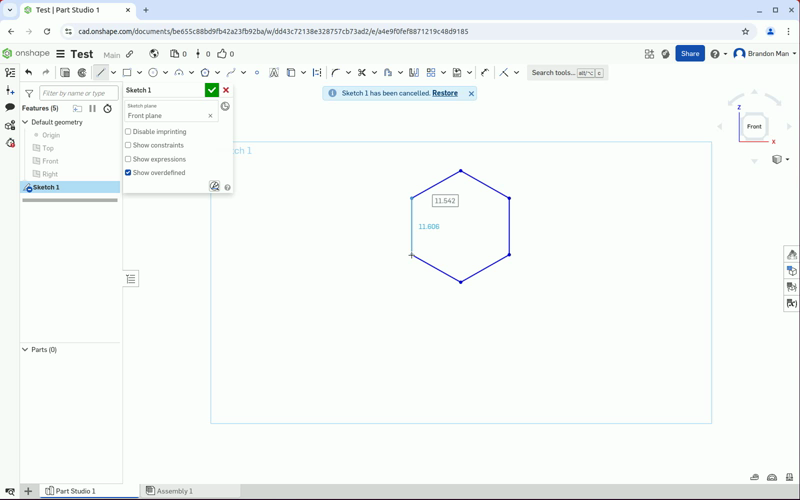
key(esc)
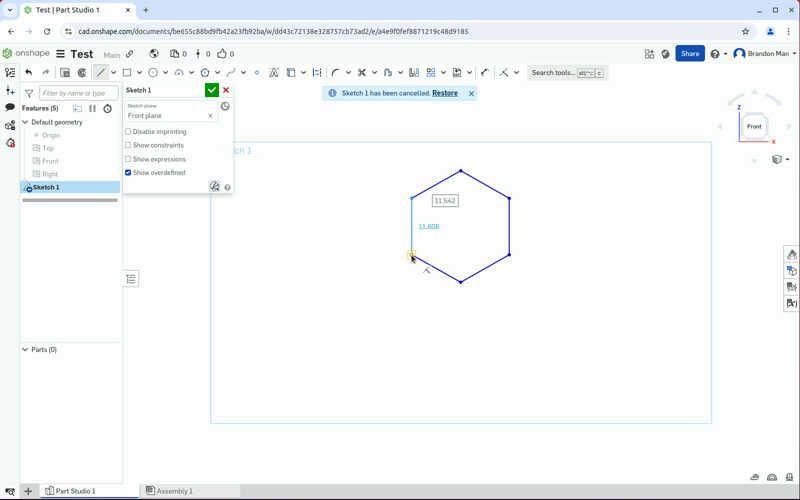
mouse_move(495, 216)
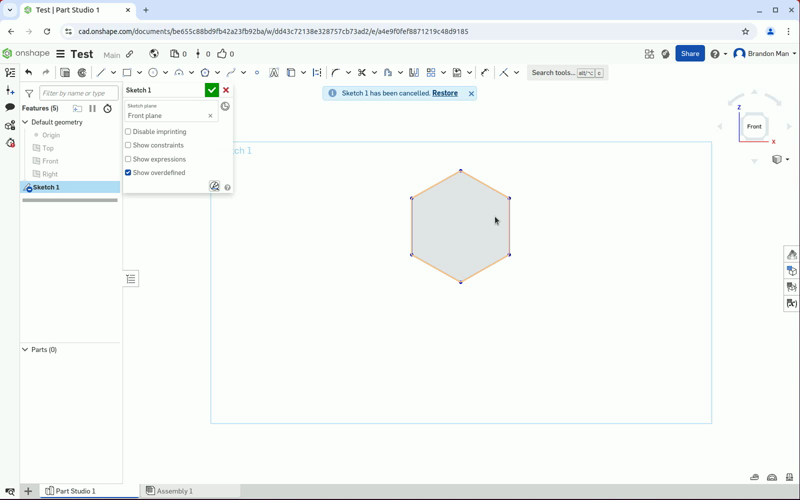
click(495, 216)
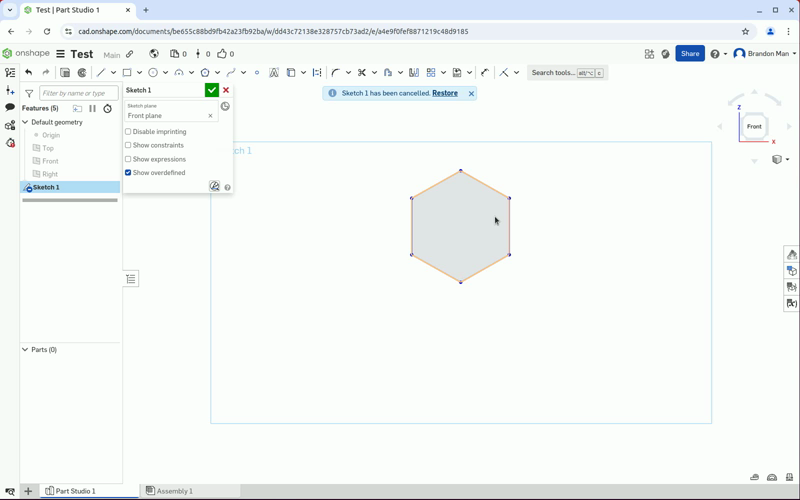
mouse_move(73, 352)
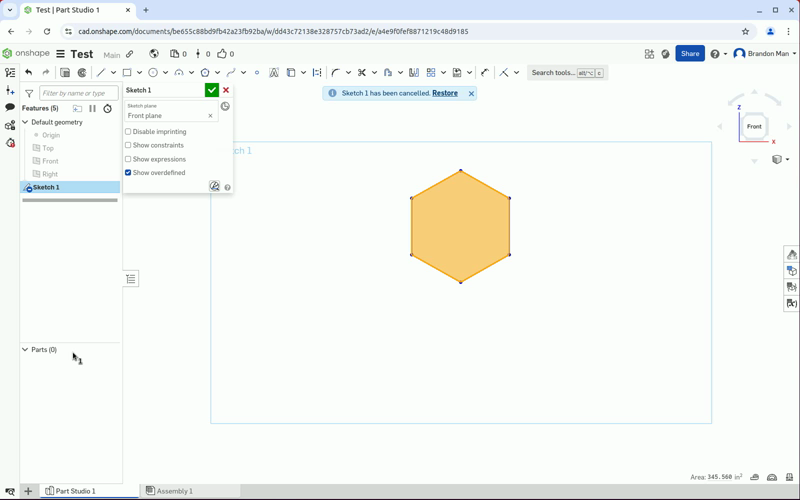
key(shift+y)
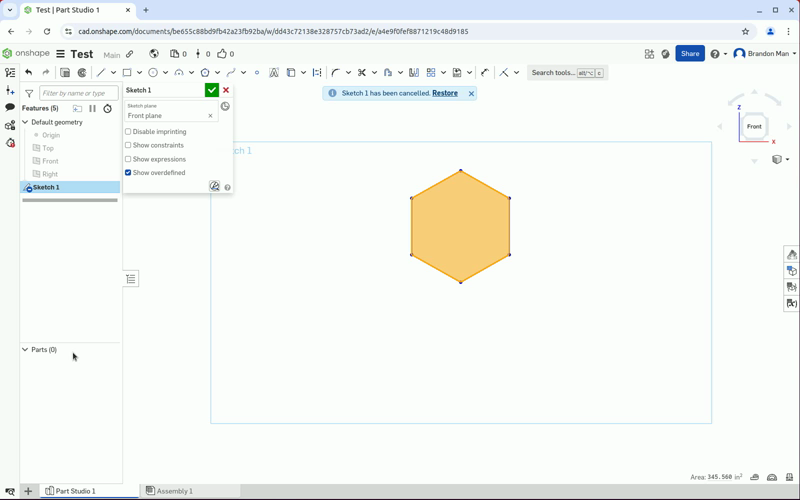
key(shift+e)
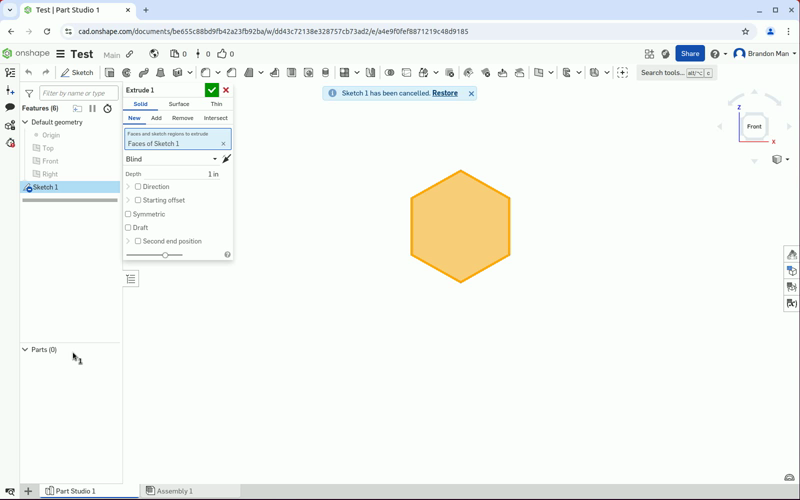
mouse_move(143, 106)
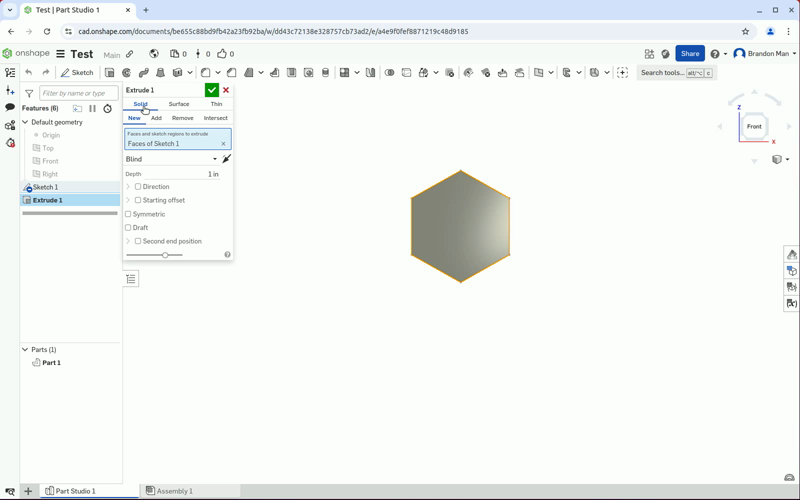
click(143, 106)
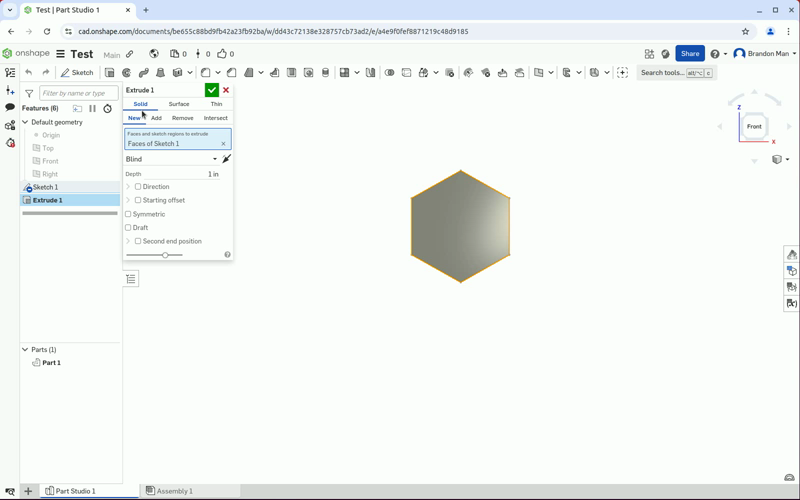
mouse_move(137, 120)
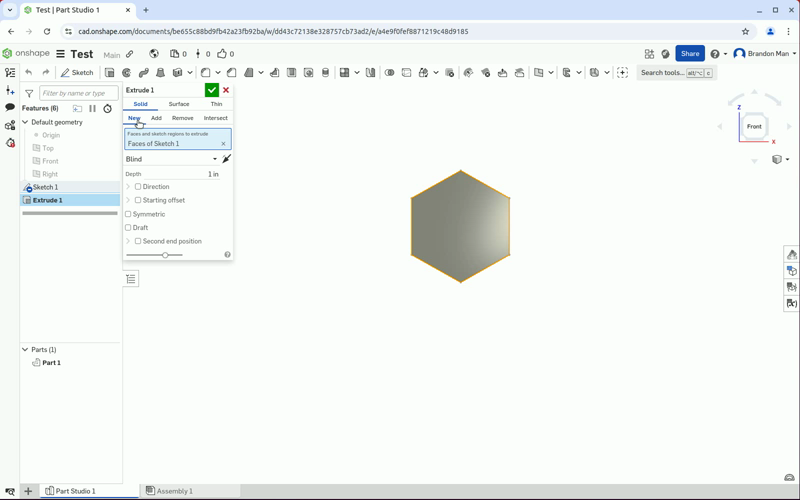
click(137, 120)
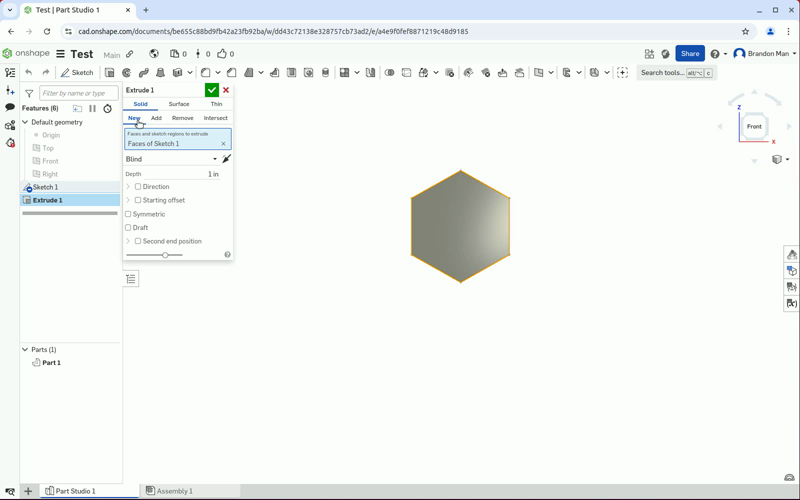
key(tab, 4)
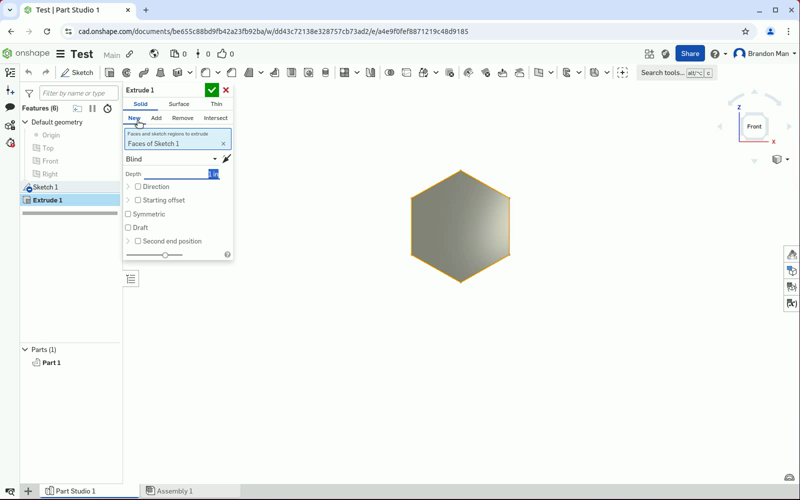
text(23.108)
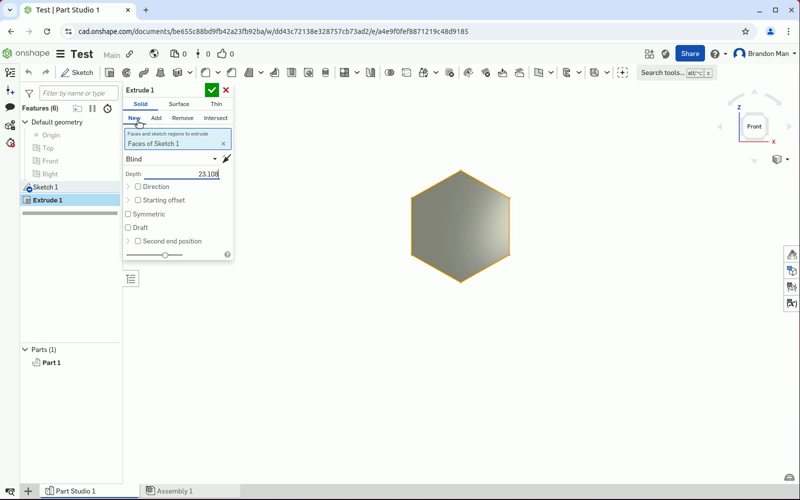
key(enter)
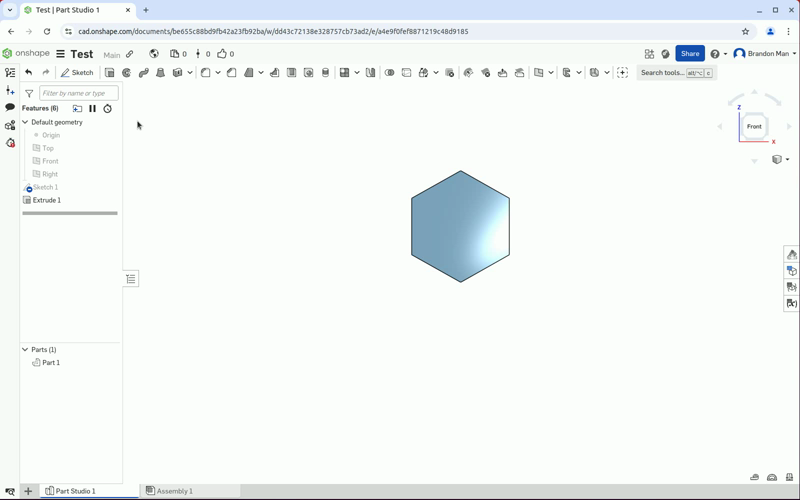
key(shift+h)
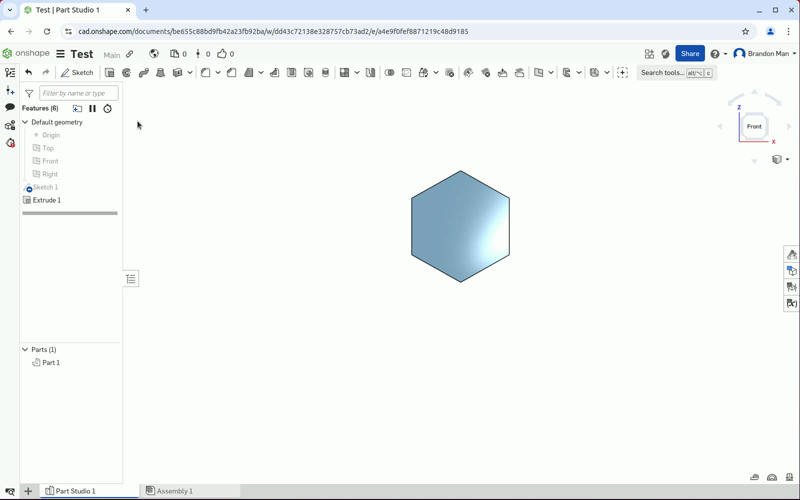
key(shift+h)
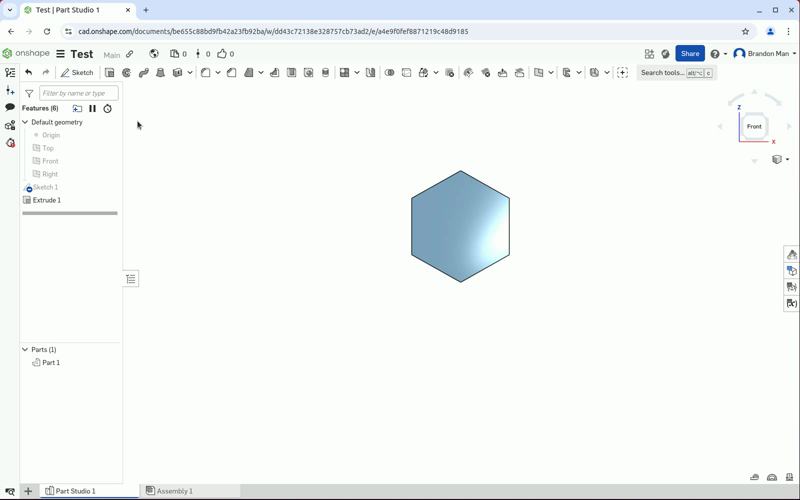
mouse_move(73, 189)
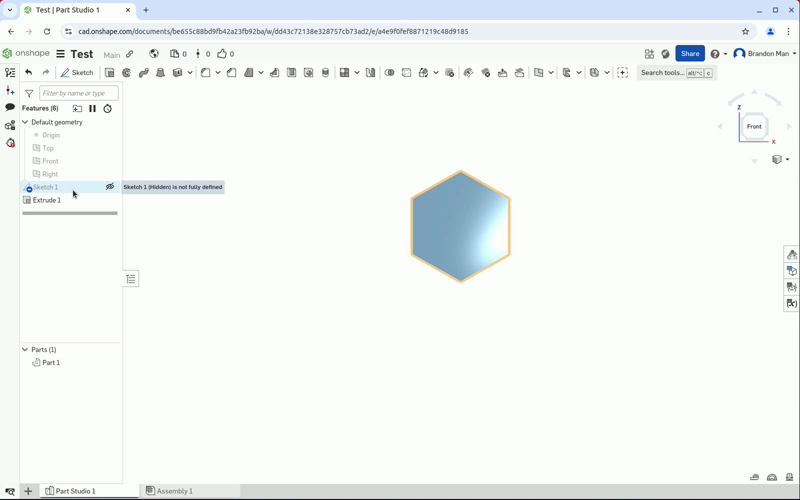
click(73, 189)
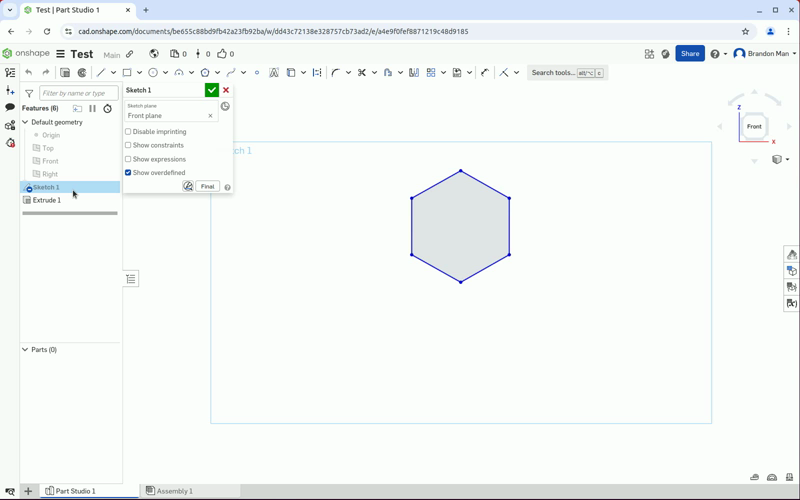
mouse_move(229, 92)
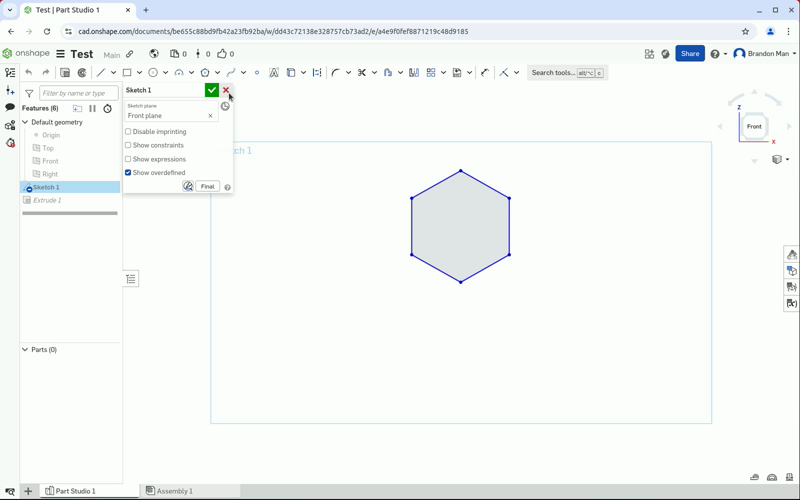
click(229, 92)
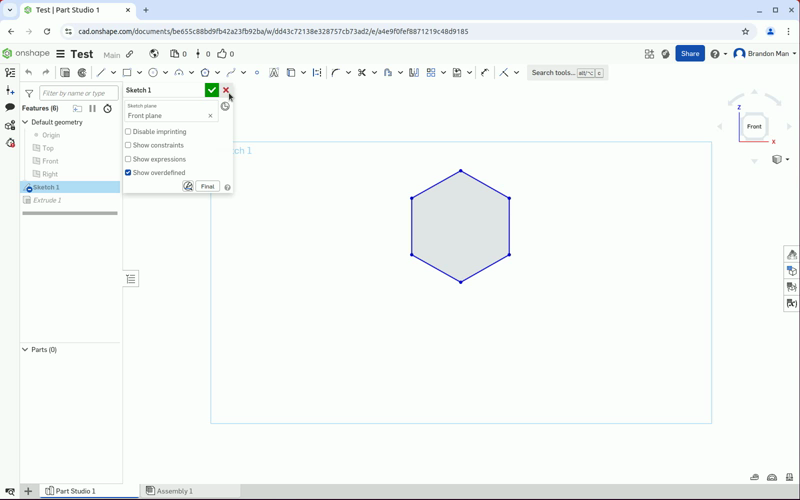
key(shift+s)
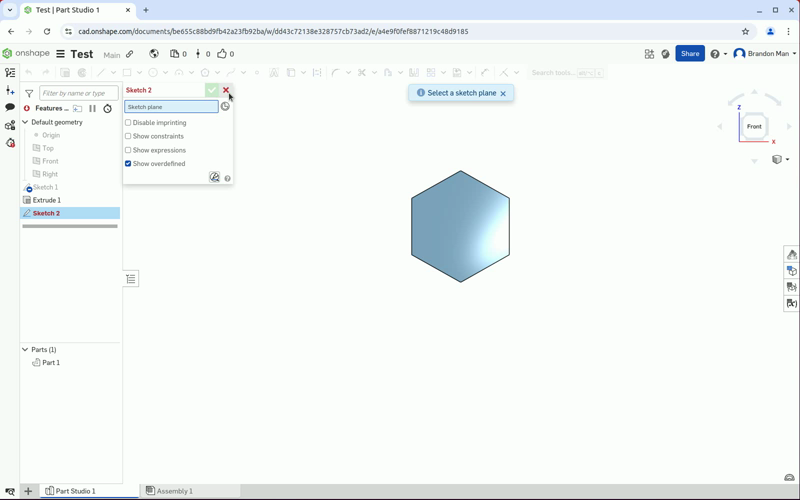
mouse_move(73, 163)
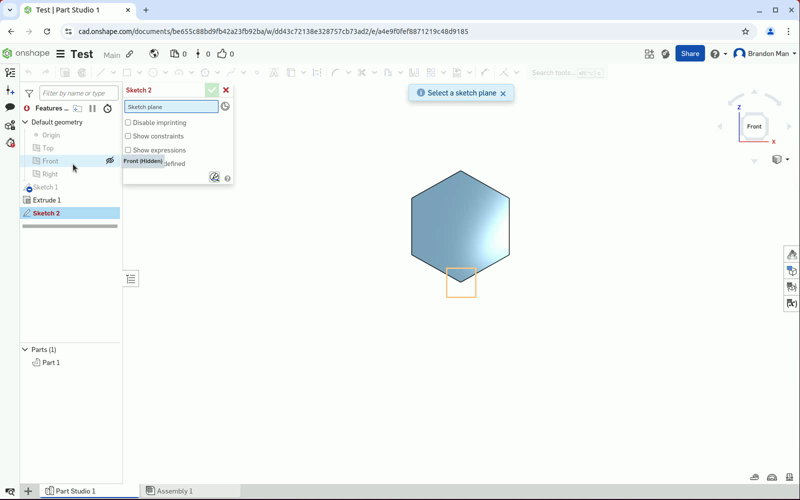
click(73, 163)
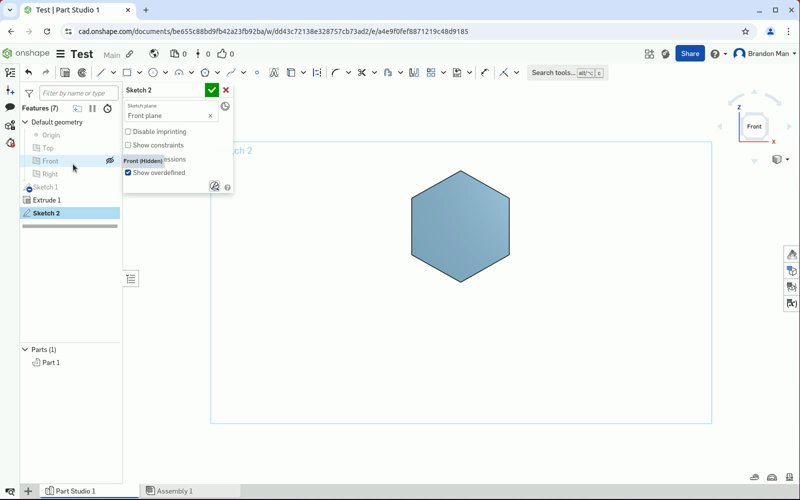
mouse_move(73, 352)
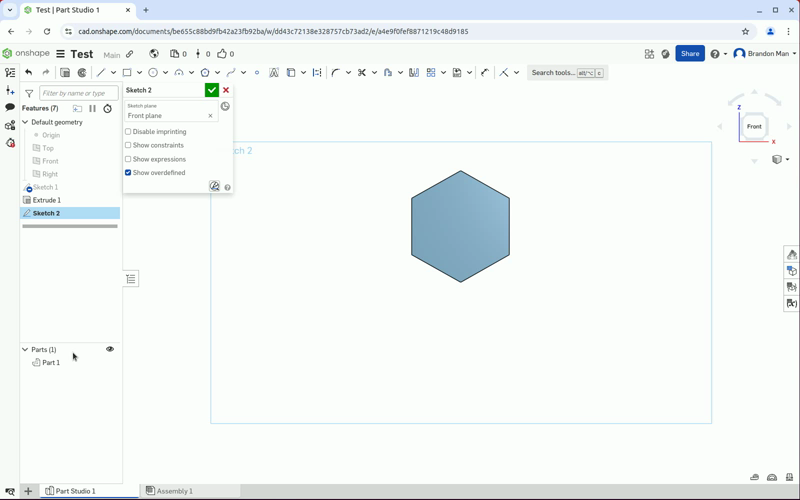
key(y)
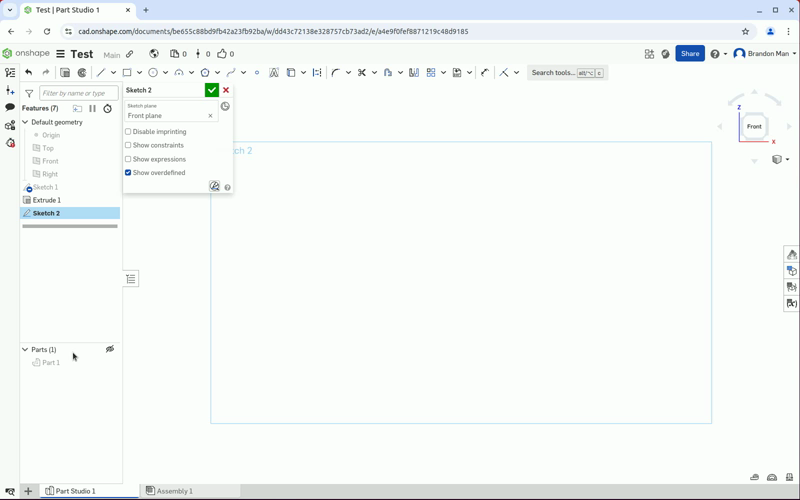
key(l)
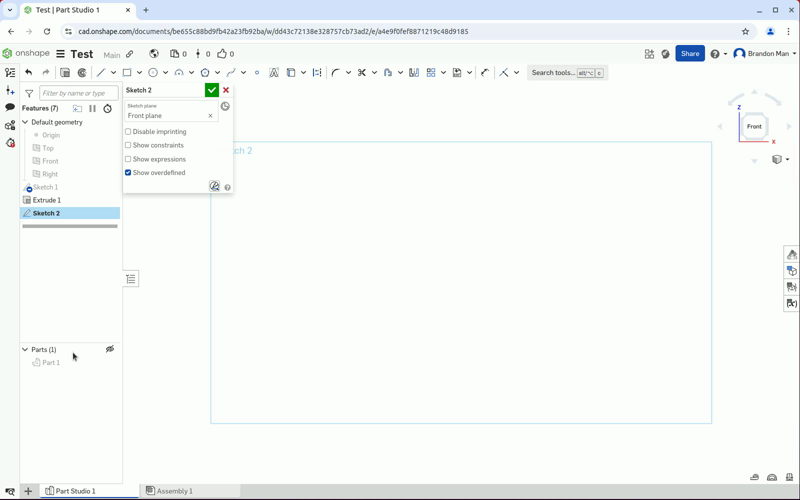
key_down(shift)
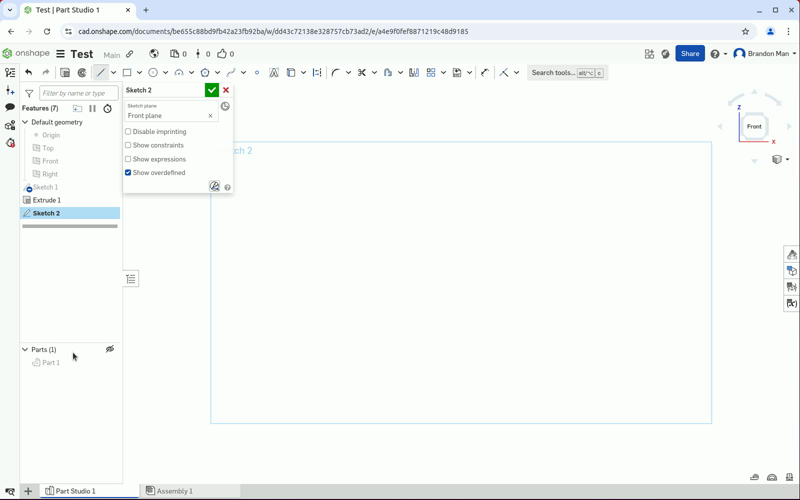
mouse_move(363, 282)
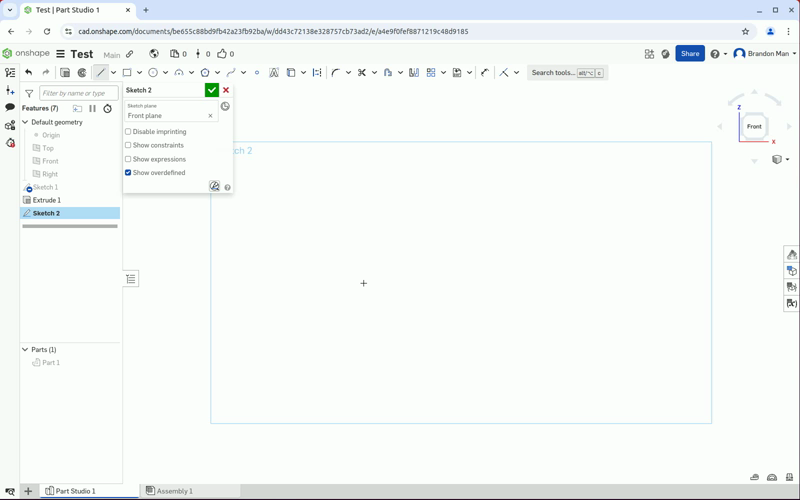
click(363, 282)
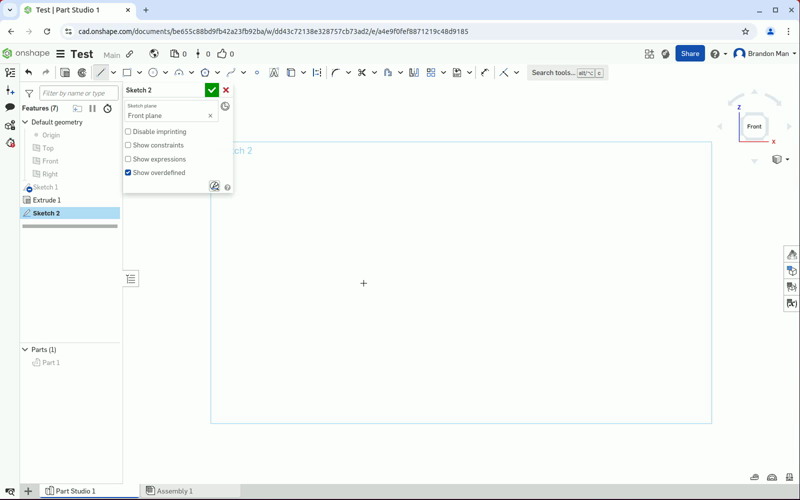
key_up(shift)
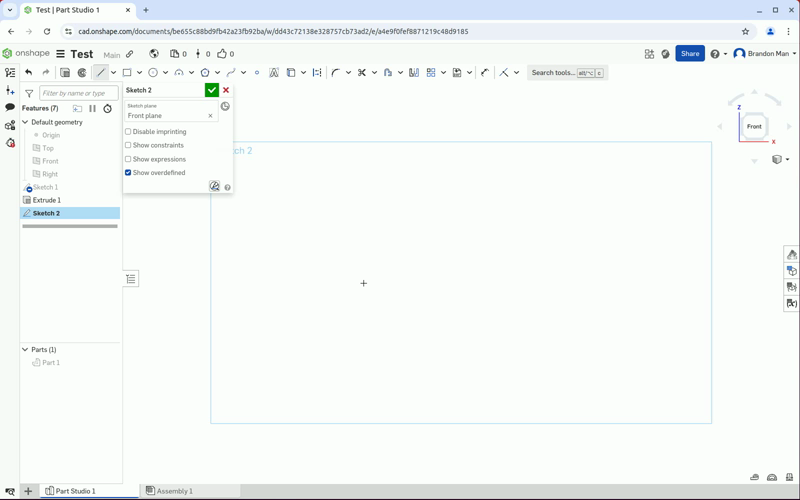
key_down(shift)
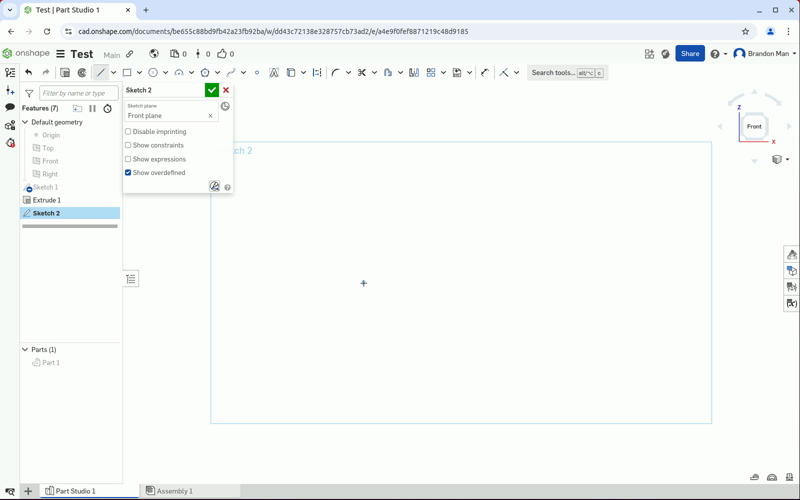
mouse_move(393, 282)
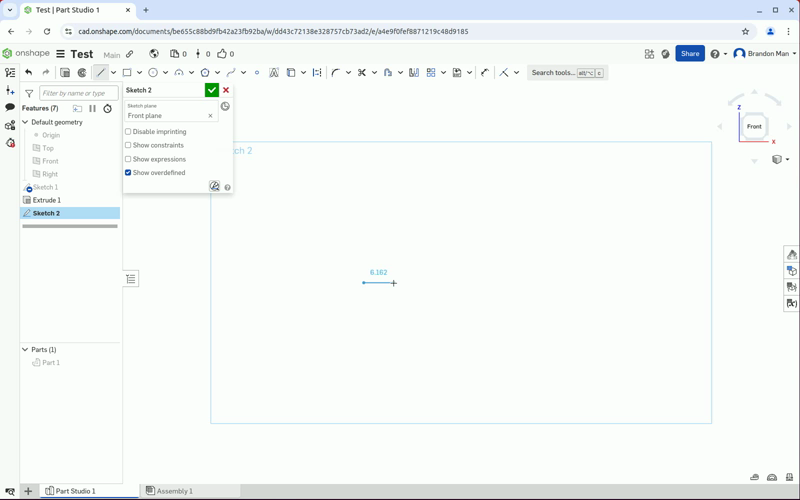
mouse_move(412, 254)
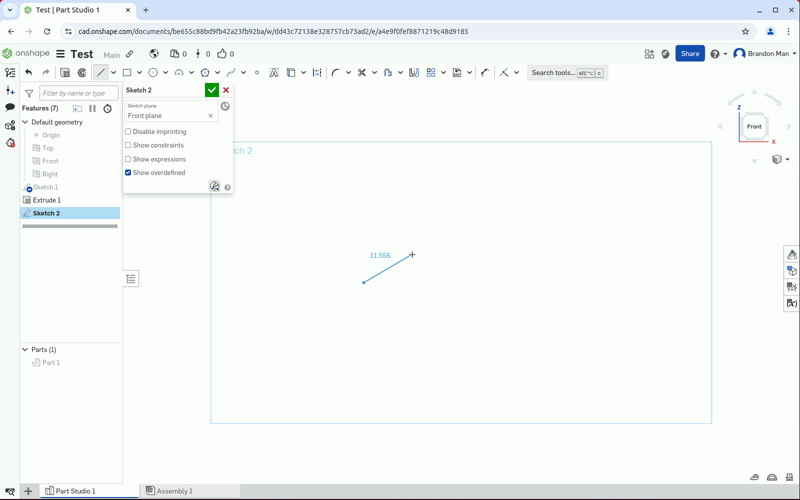
click(412, 254)
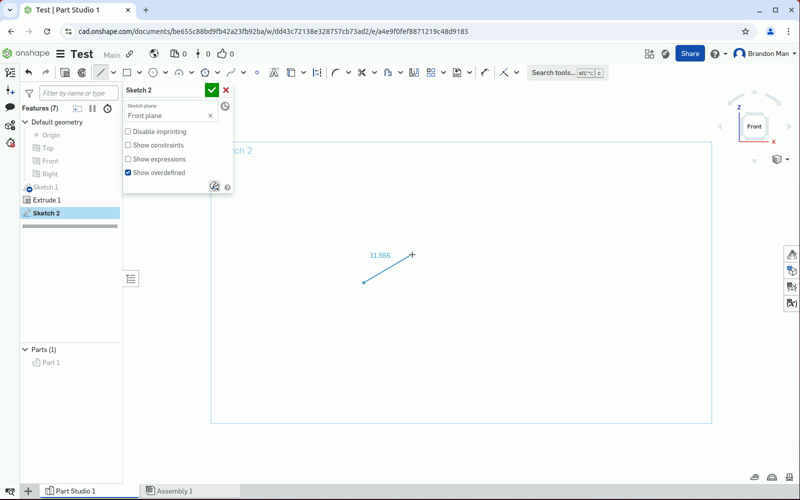
key_up(shift)
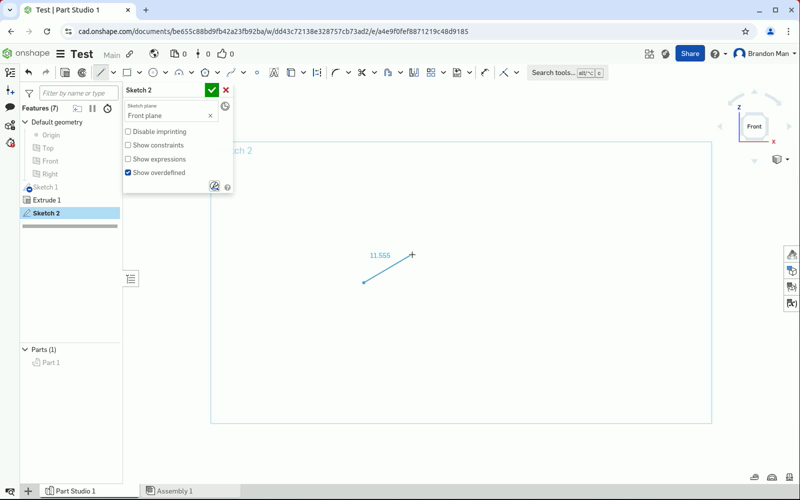
key_down(shift)
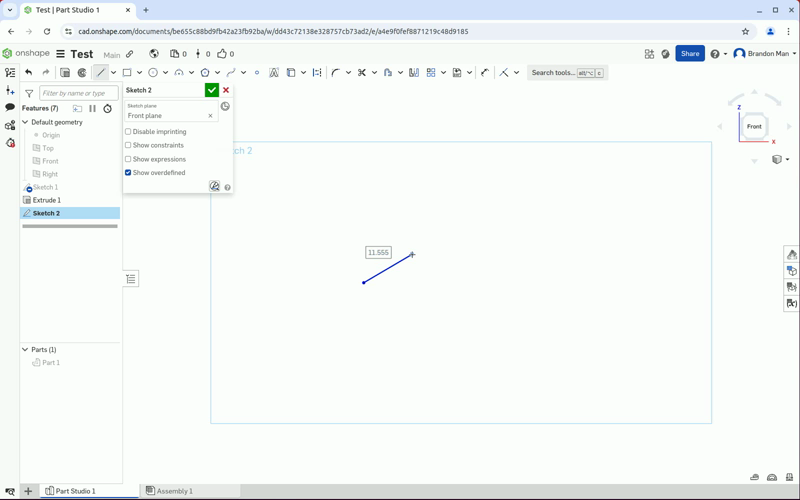
mouse_move(442, 254)
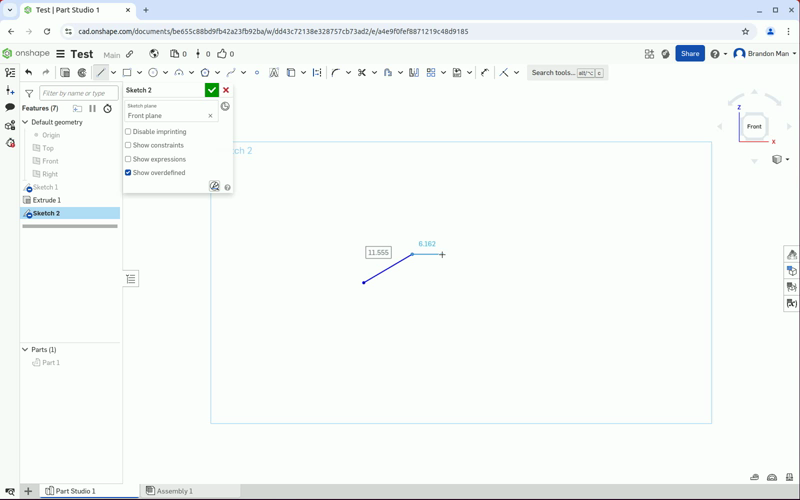
mouse_move(412, 198)
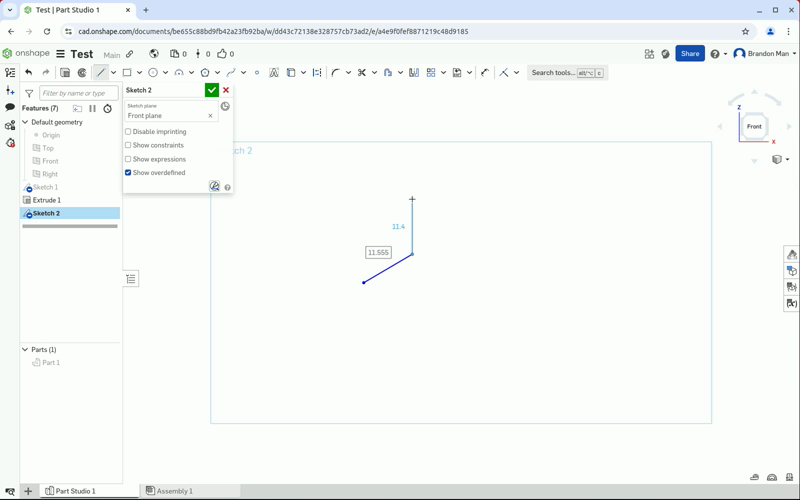
click(412, 198)
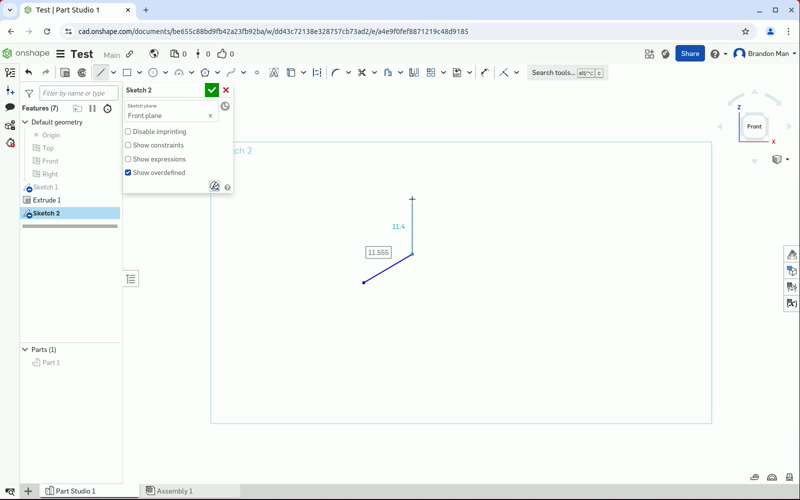
key_up(shift)
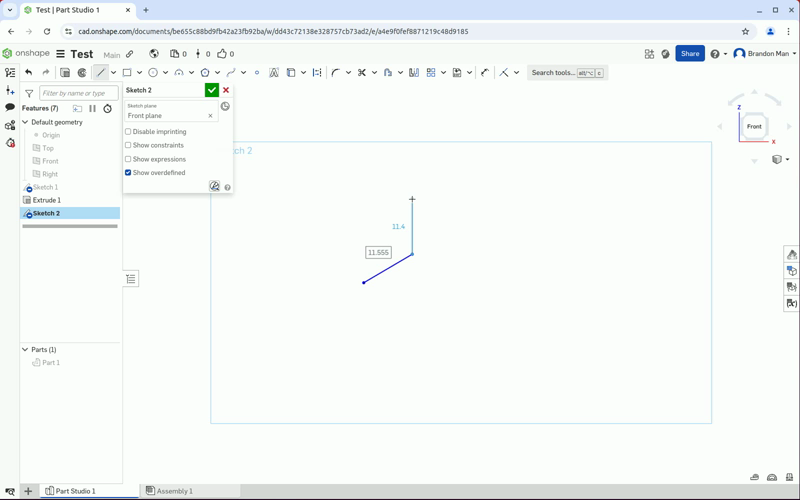
key_down(shift)
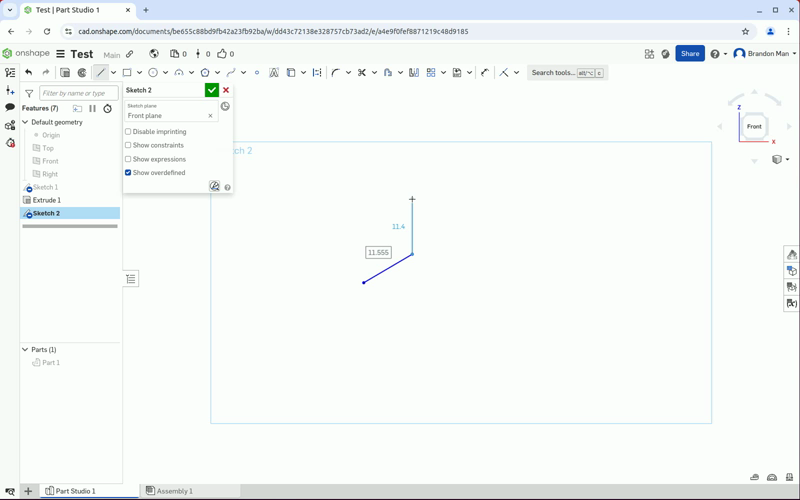
mouse_move(442, 198)
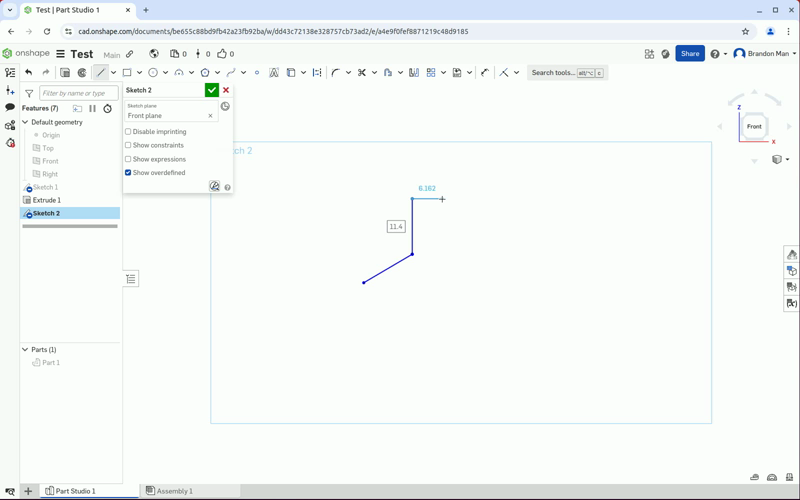
mouse_move(363, 170)
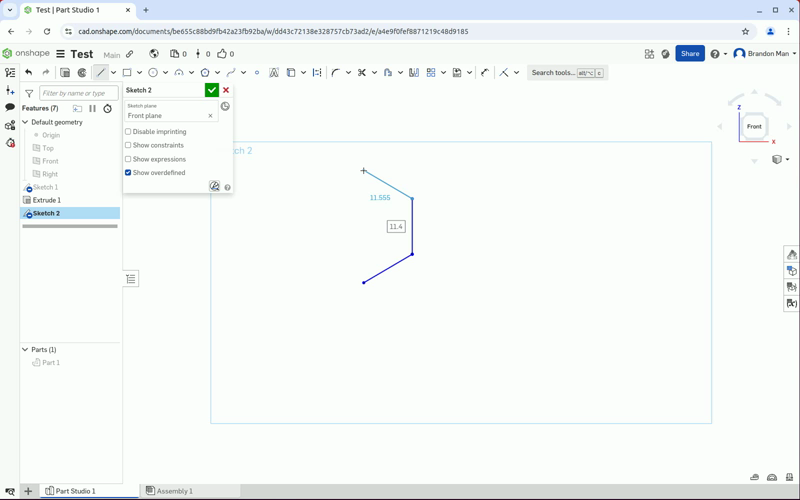
click(363, 170)
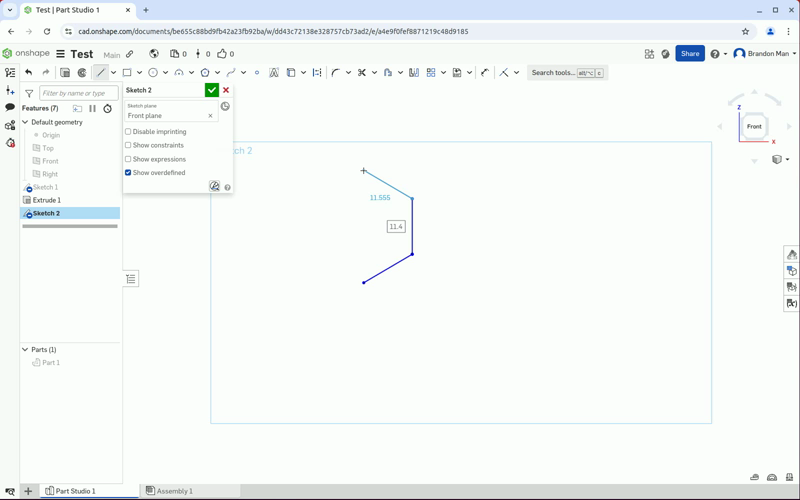
key_up(shift)
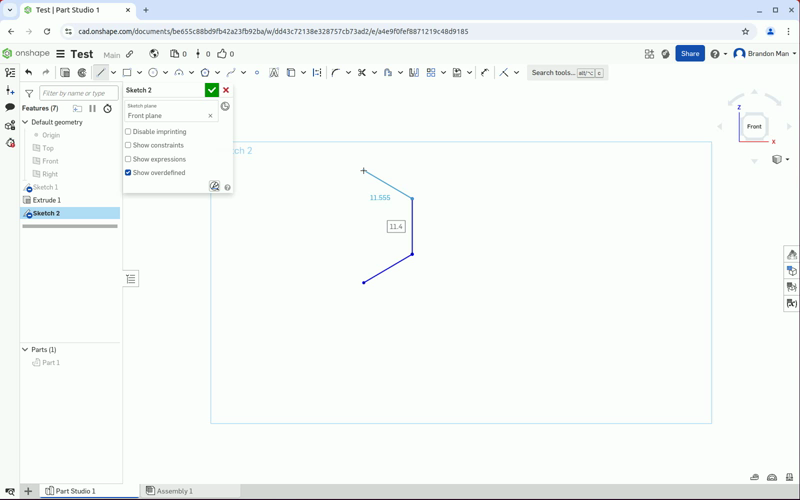
key_down(shift)
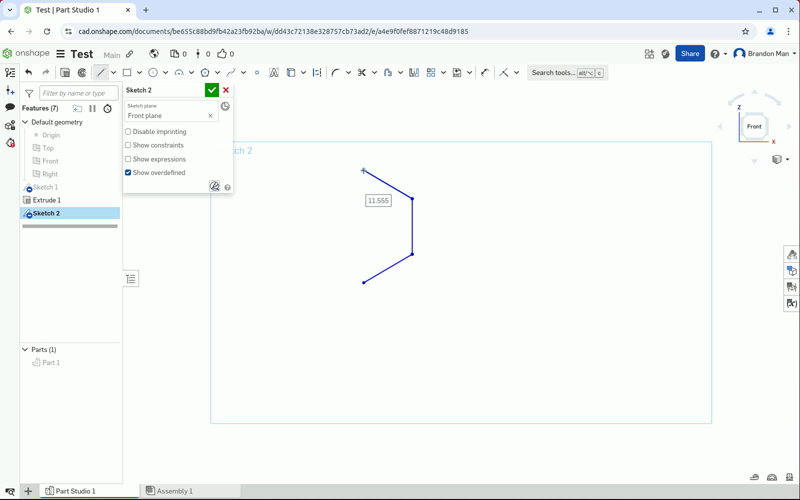
mouse_move(363, 282)
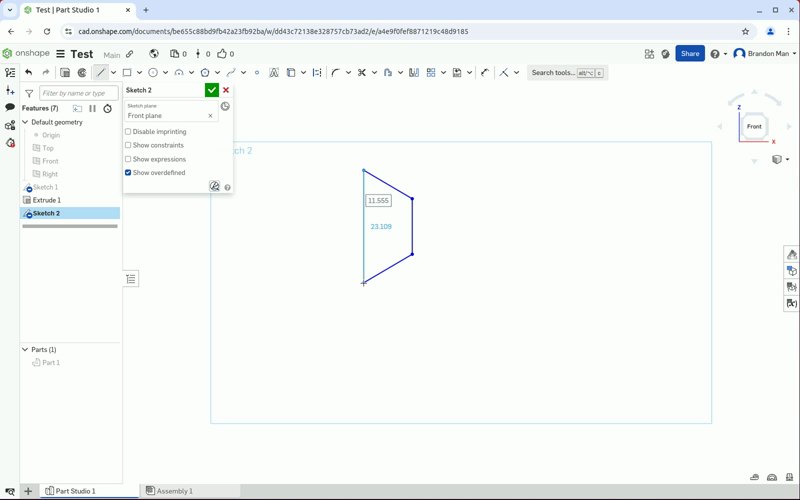
key_up(shift)
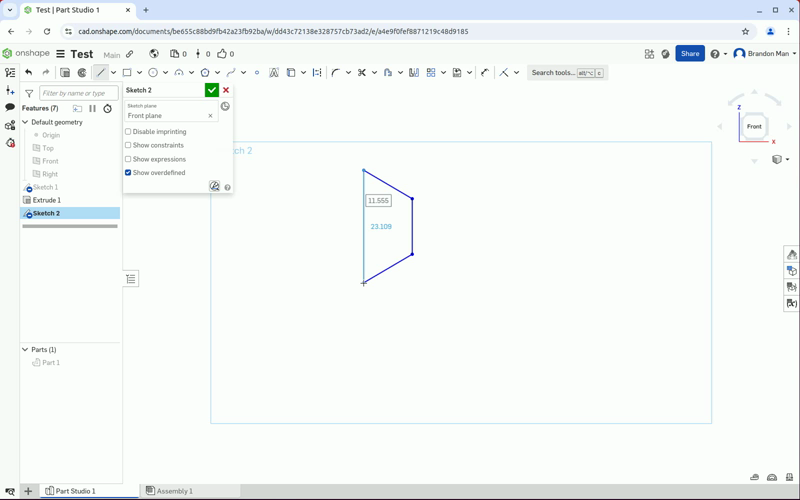
click(363, 282)
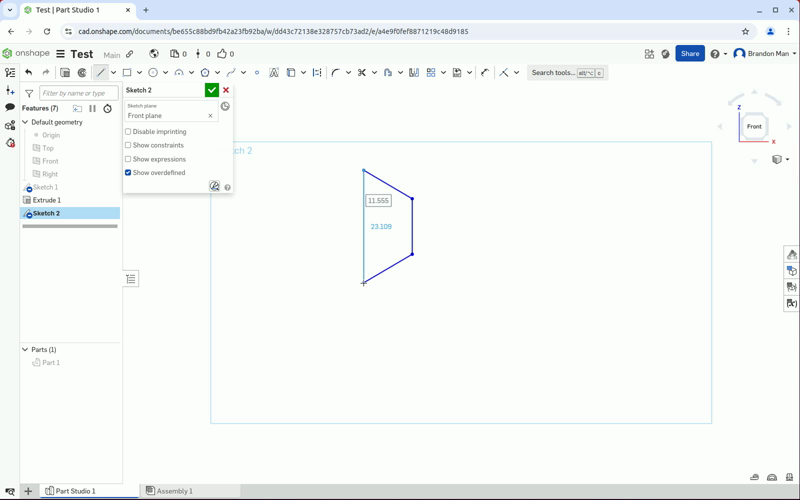
key(esc)
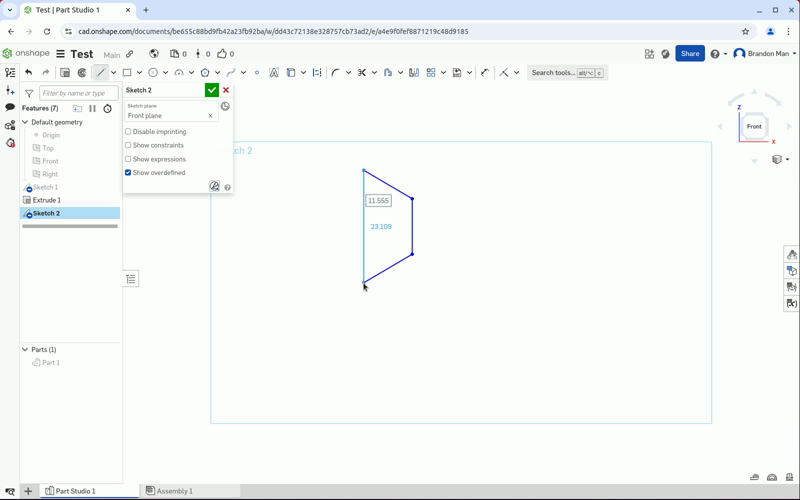
mouse_move(399, 240)
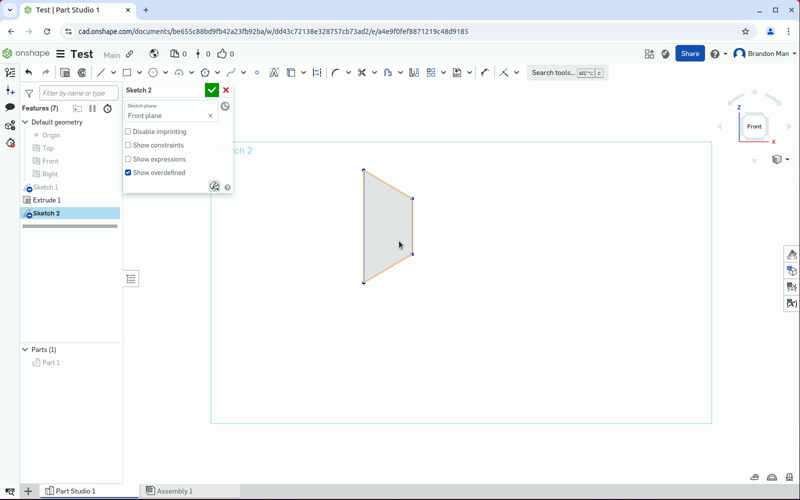
click(399, 240)
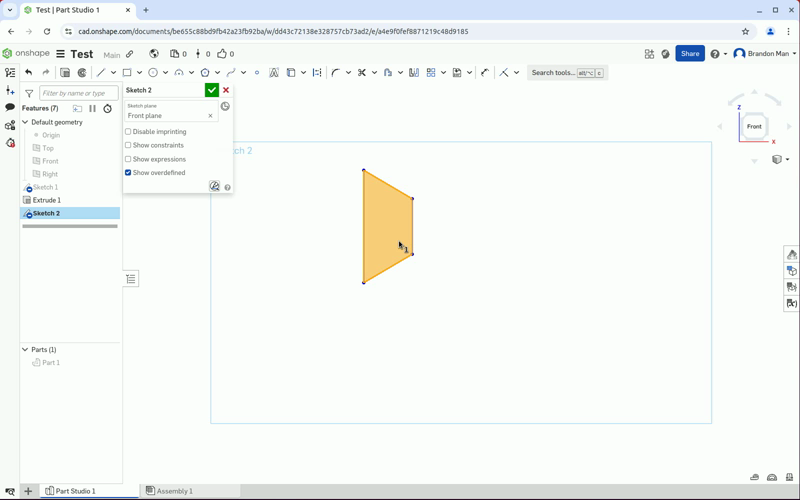
mouse_move(73, 352)
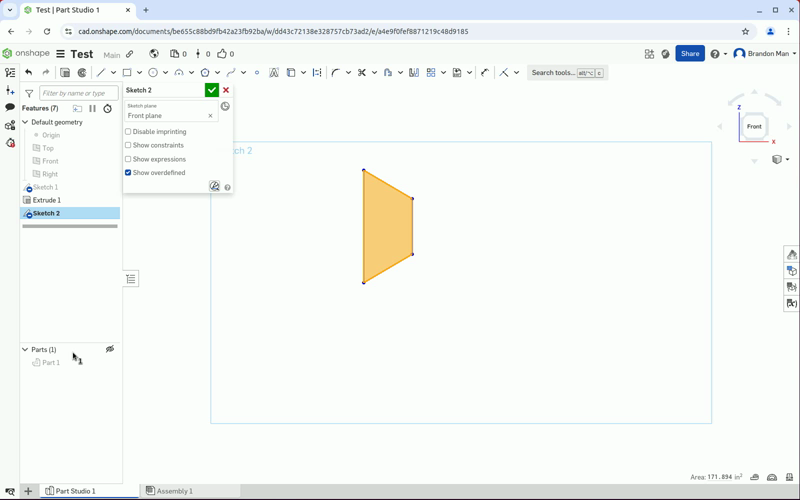
key(shift+y)
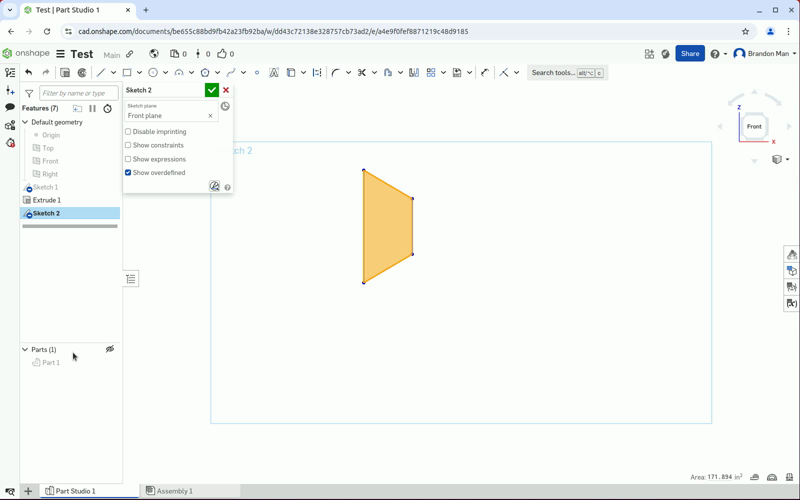
key(shift+e)
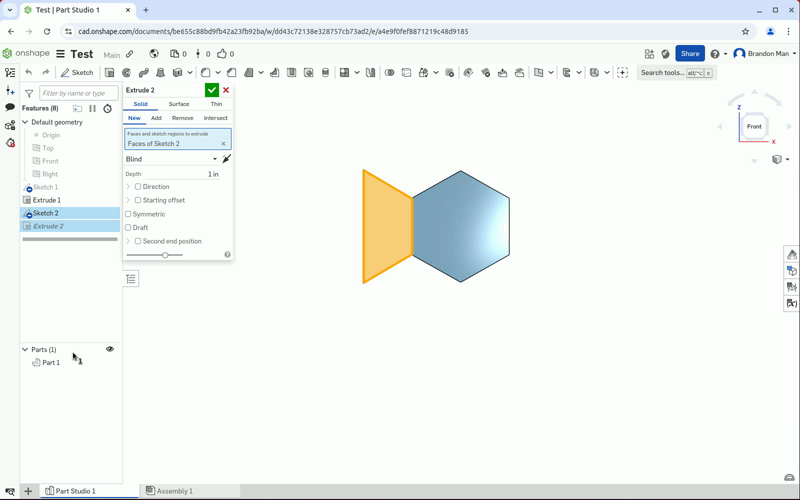
mouse_move(143, 106)
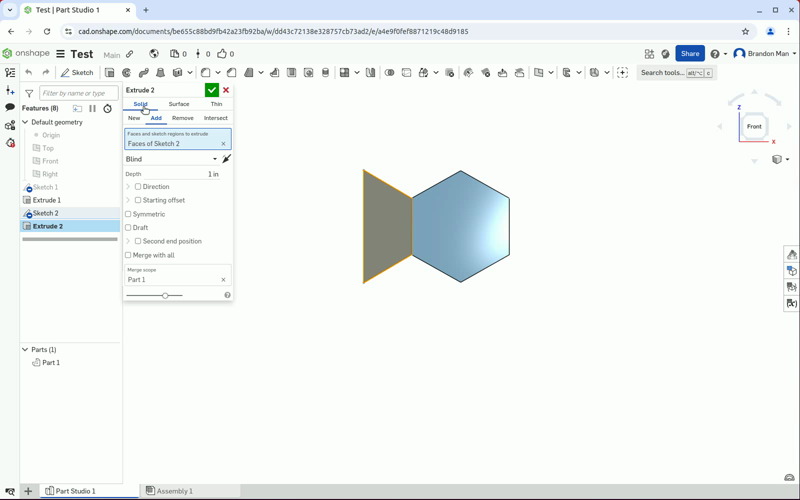
click(143, 106)
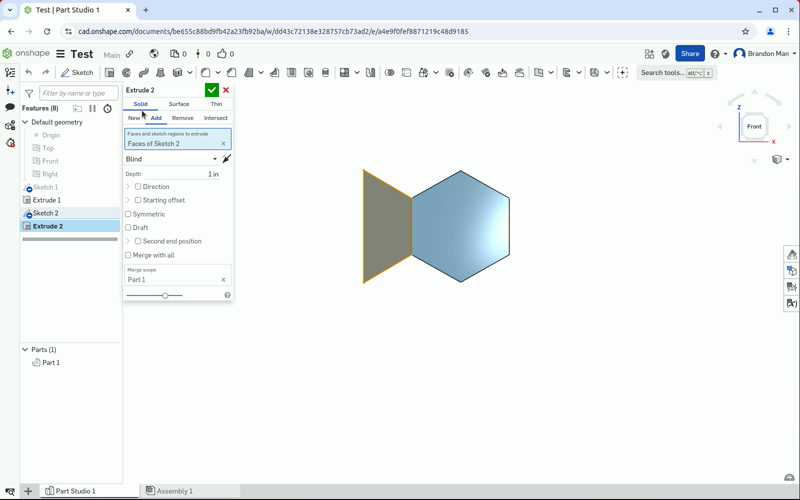
mouse_move(137, 120)
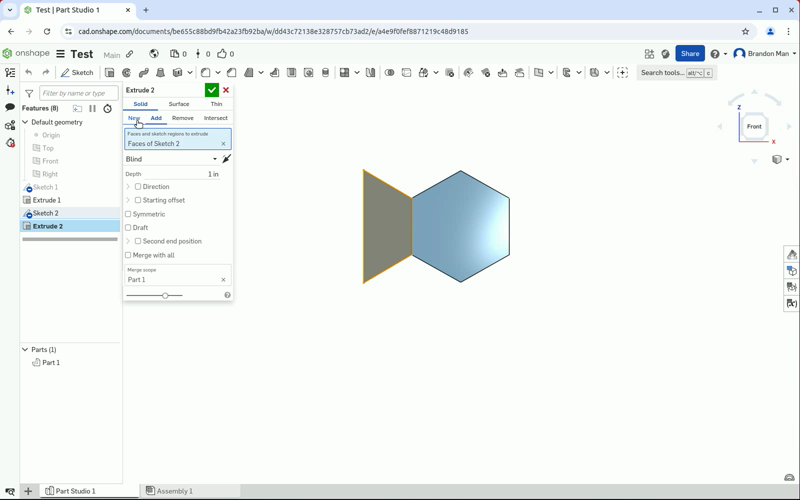
click(137, 120)
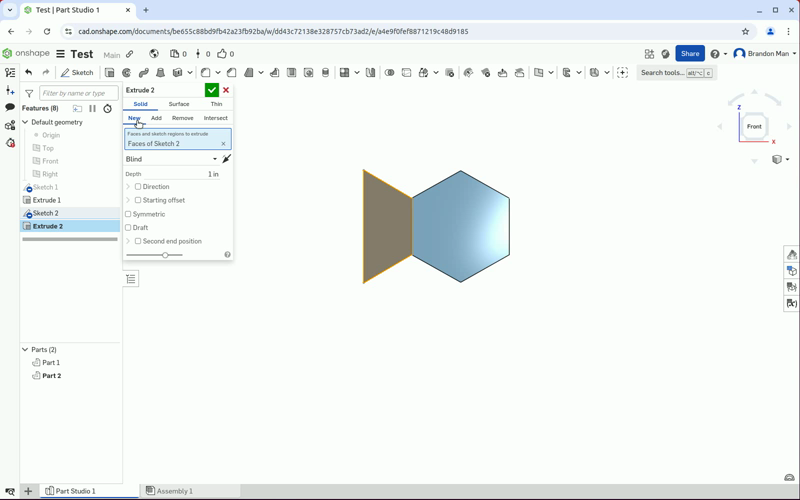
key(tab, 4)
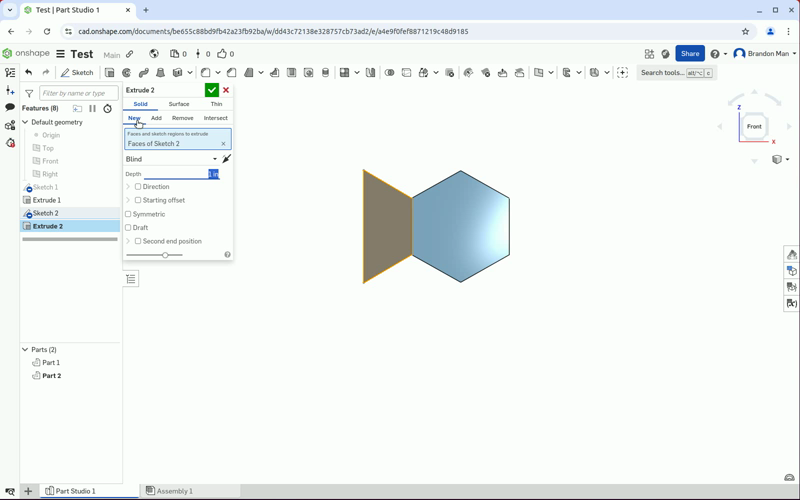
text(23.108)
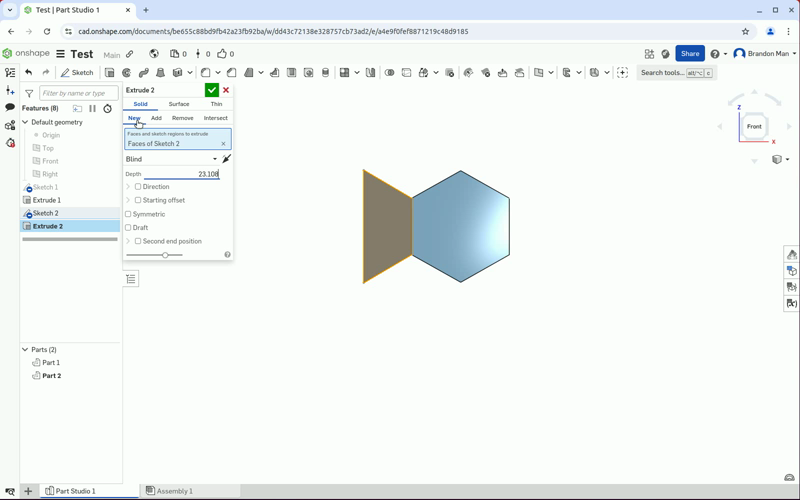
key(enter)
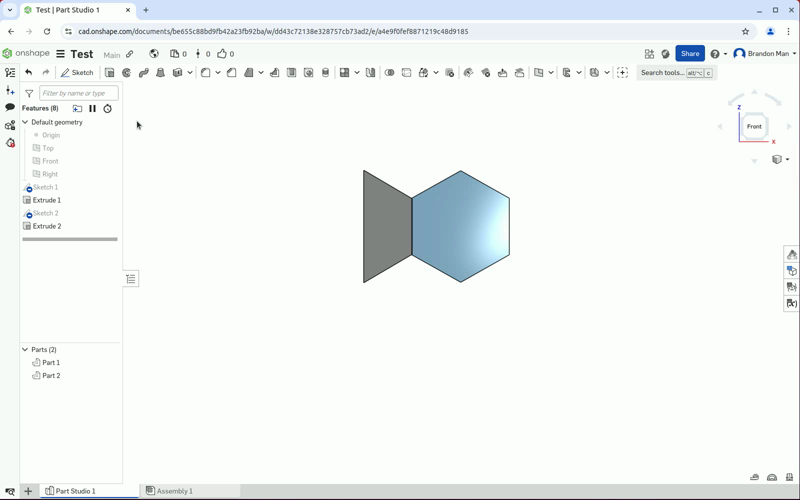
key(shift+h)
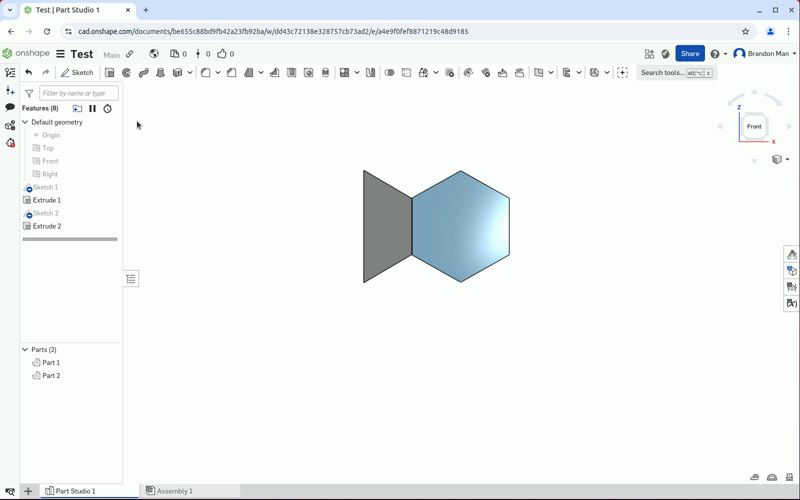
key(shift+h)
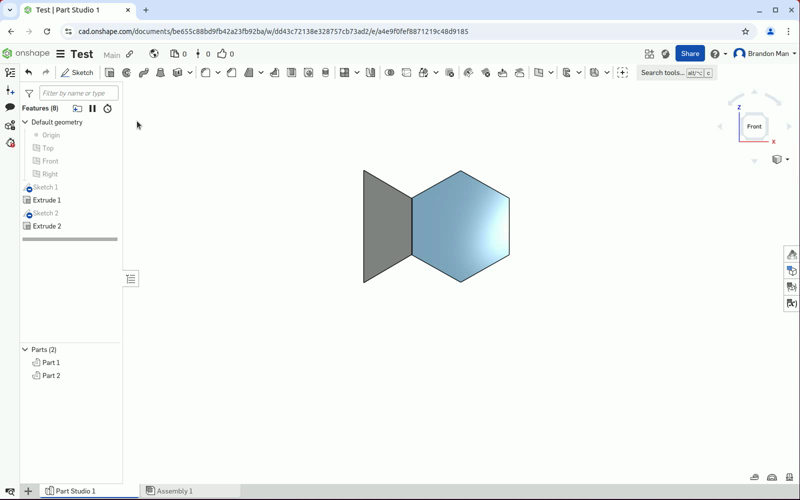
mouse_move(73, 189)
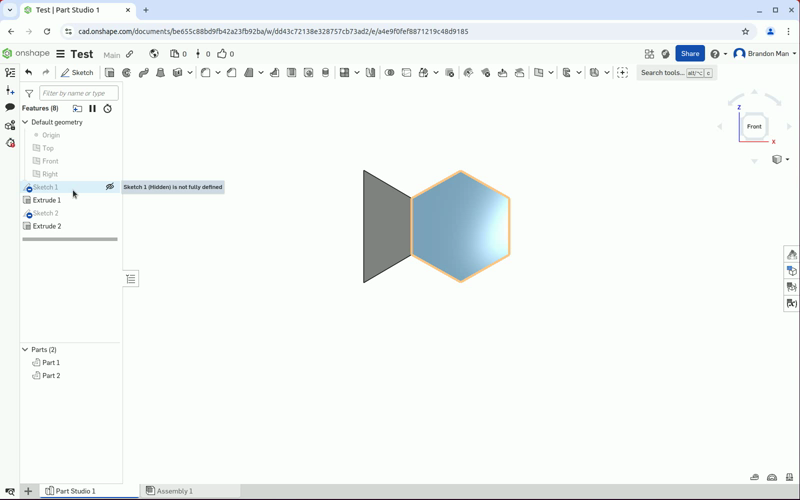
click(73, 189)
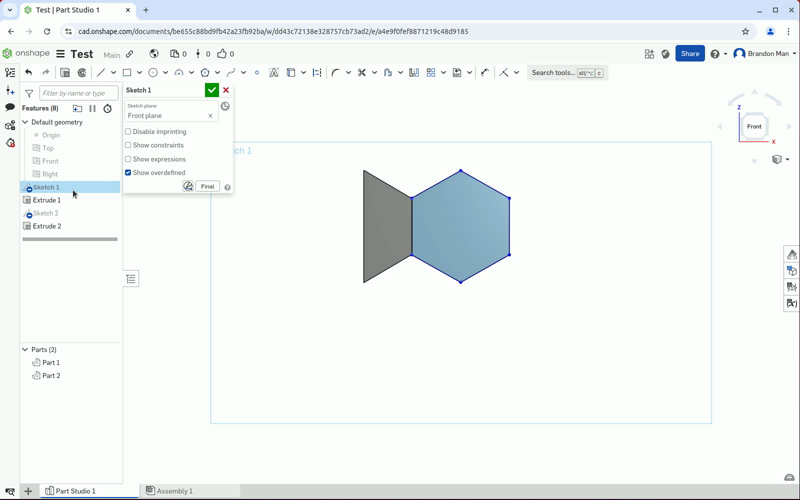
mouse_move(229, 92)
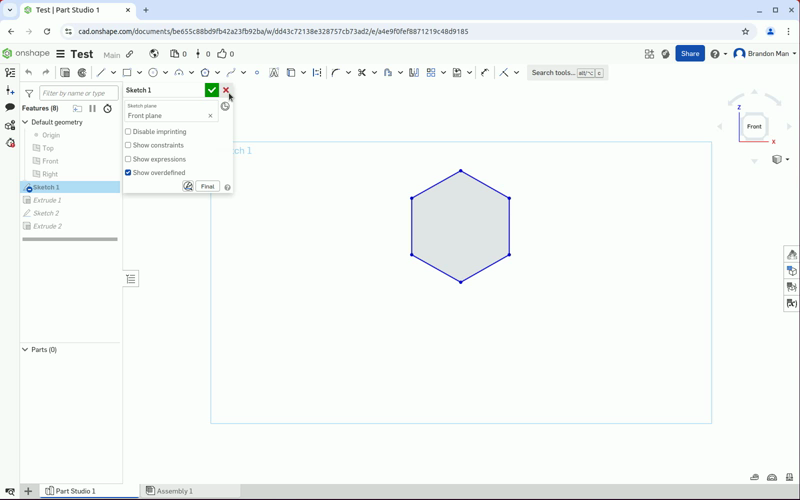
click(229, 92)
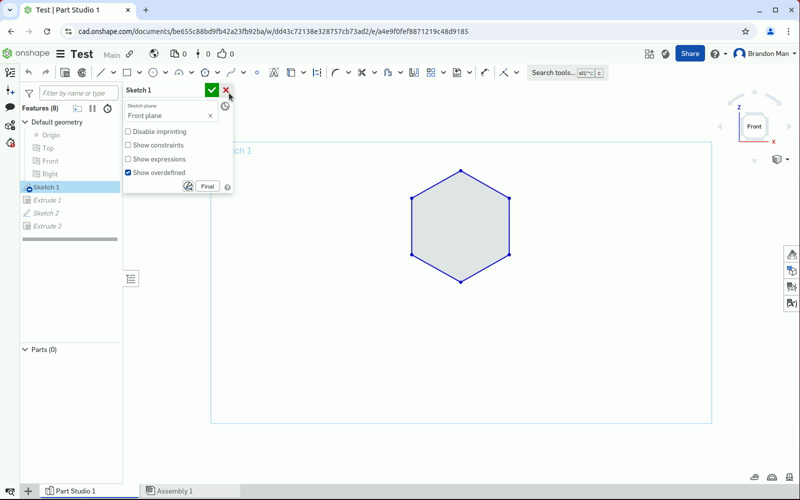
key(shift+s)
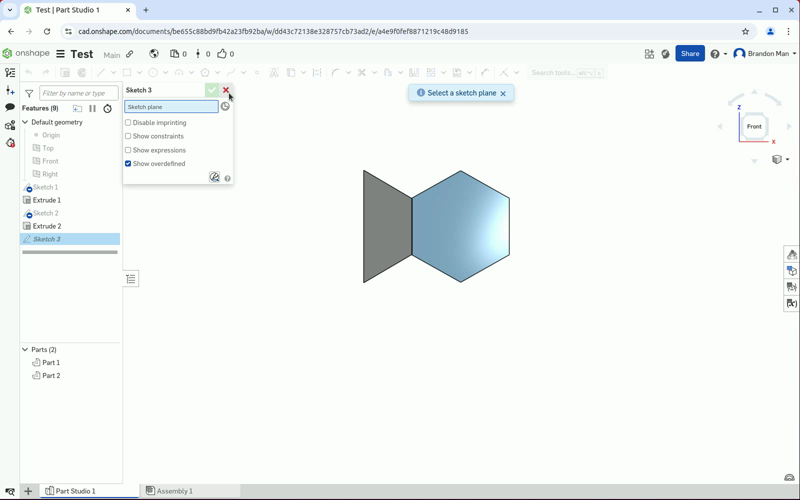
mouse_move(73, 163)
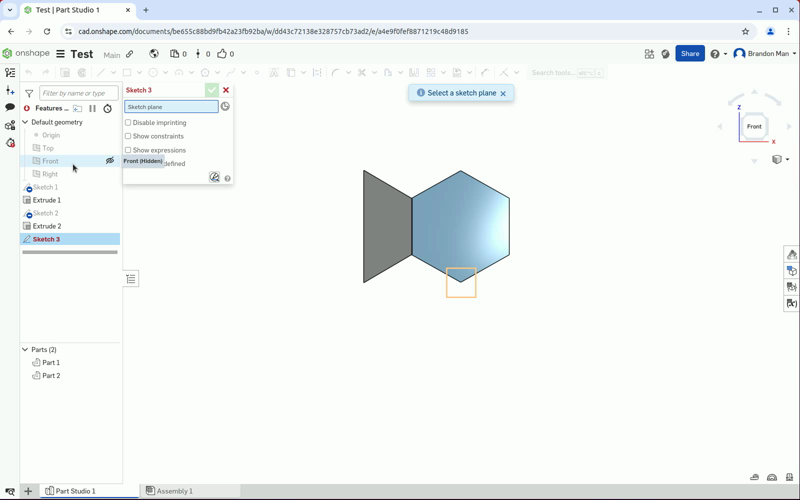
click(73, 163)
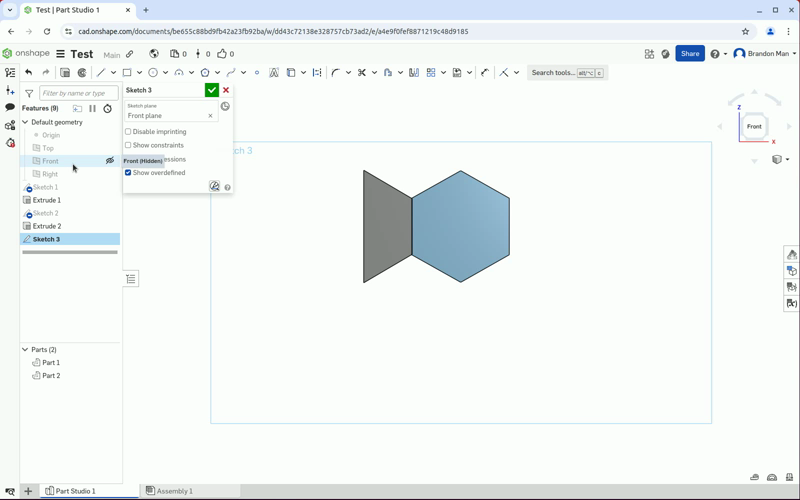
mouse_move(73, 352)
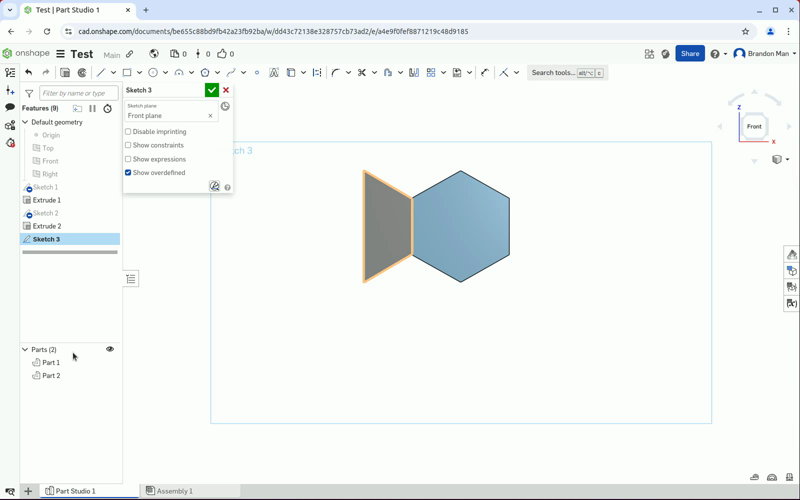
key(y)
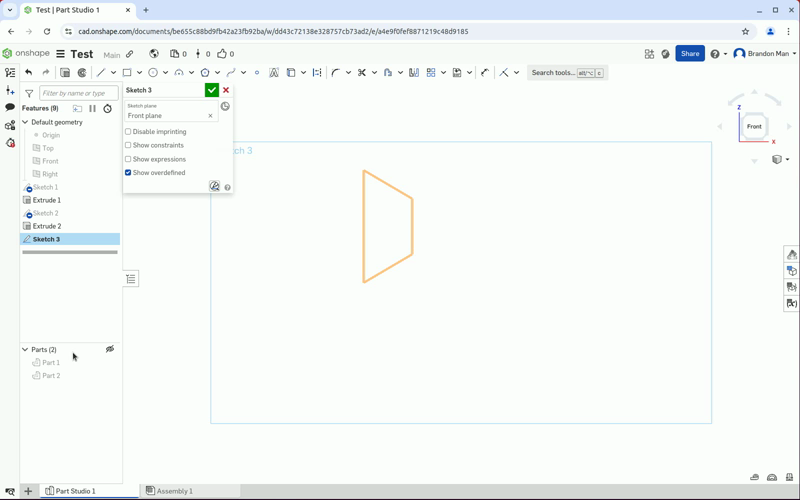
key(l)
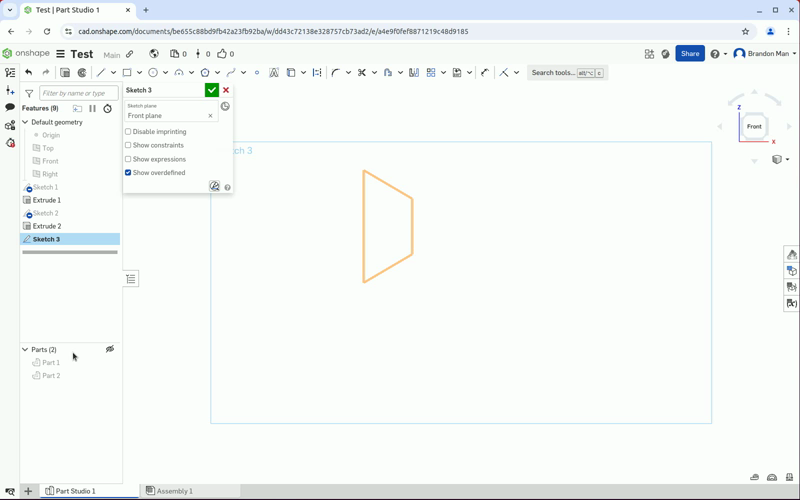
key_down(shift)
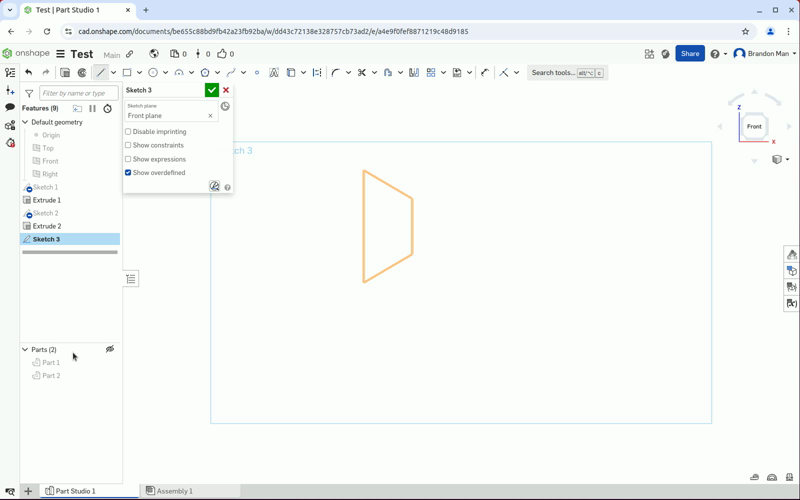
mouse_move(363, 170)
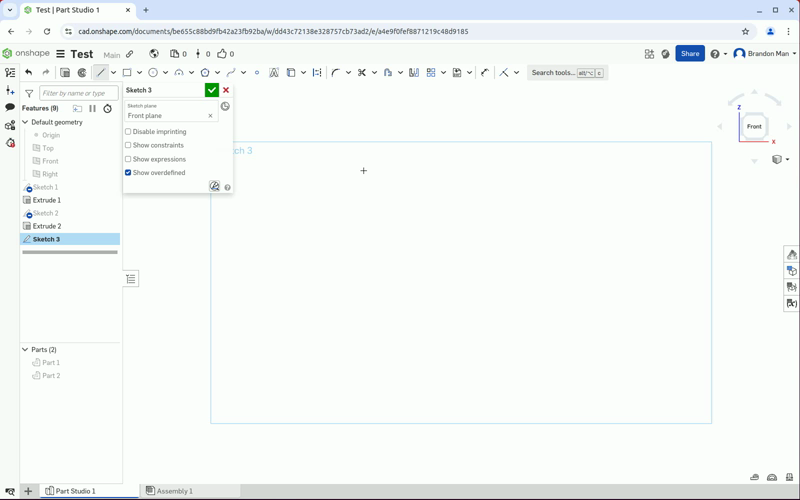
click(363, 170)
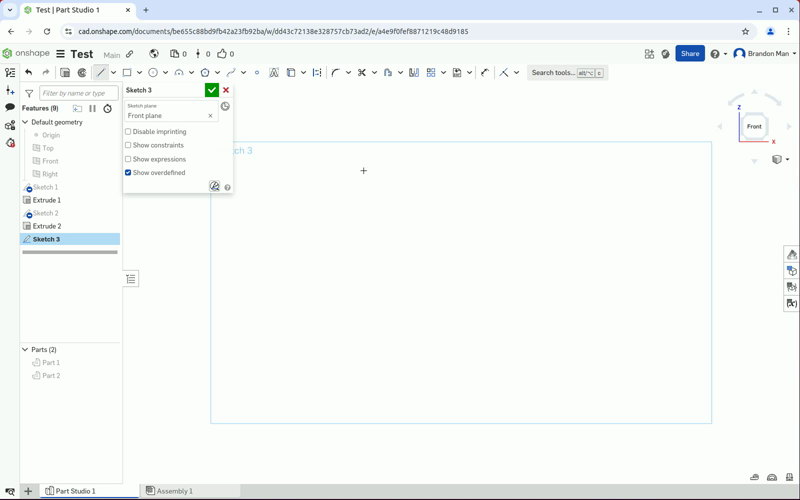
key_up(shift)
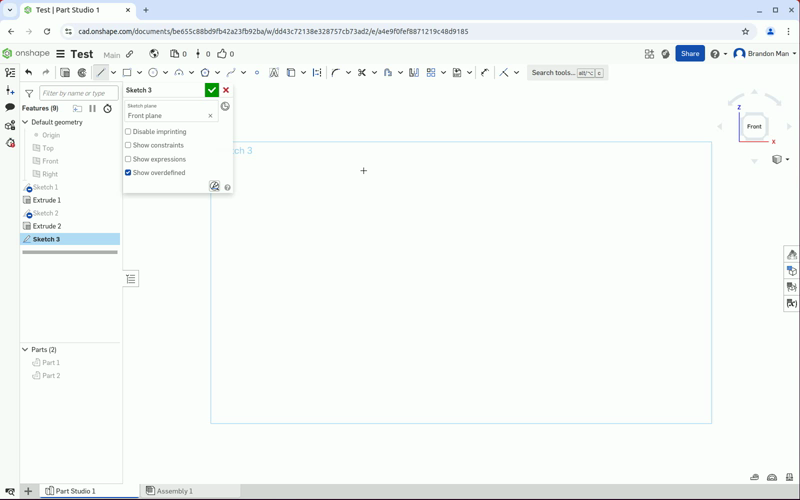
key_down(shift)
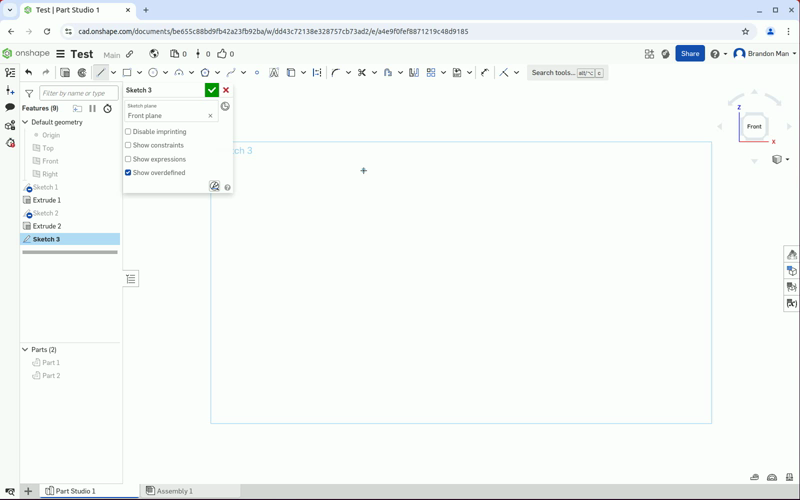
mouse_move(393, 170)
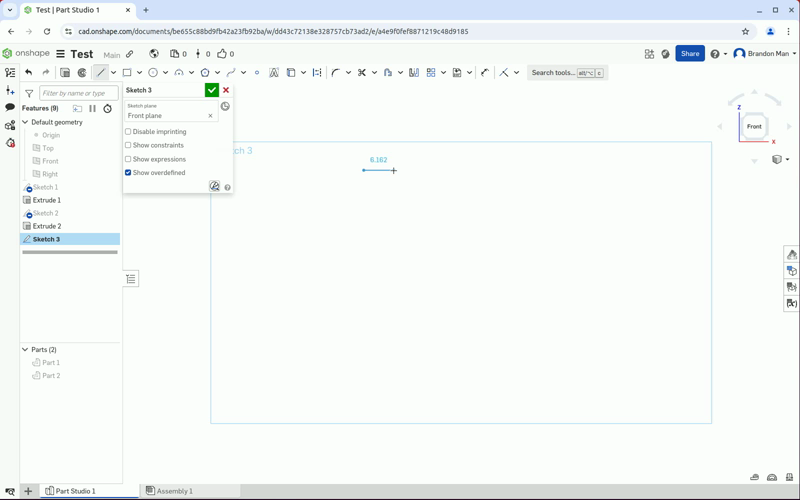
mouse_move(412, 198)
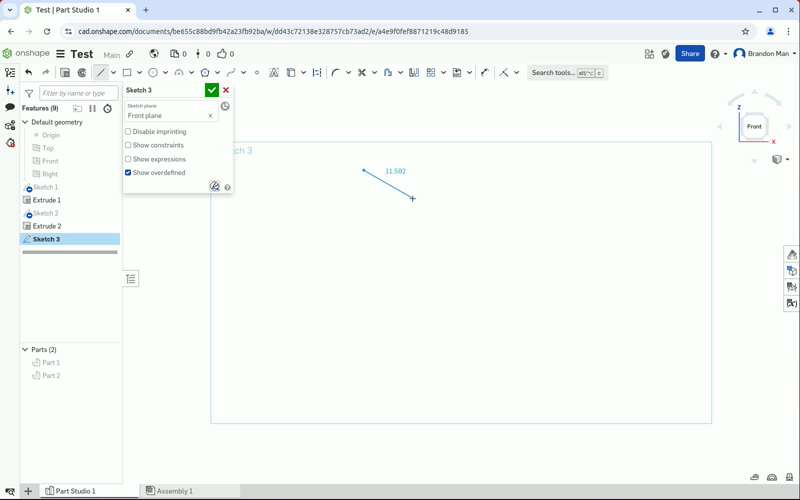
click(412, 198)
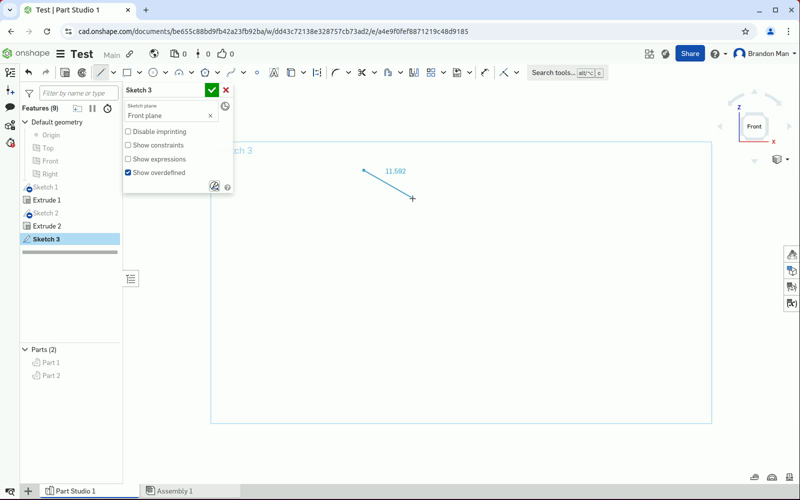
key_up(shift)
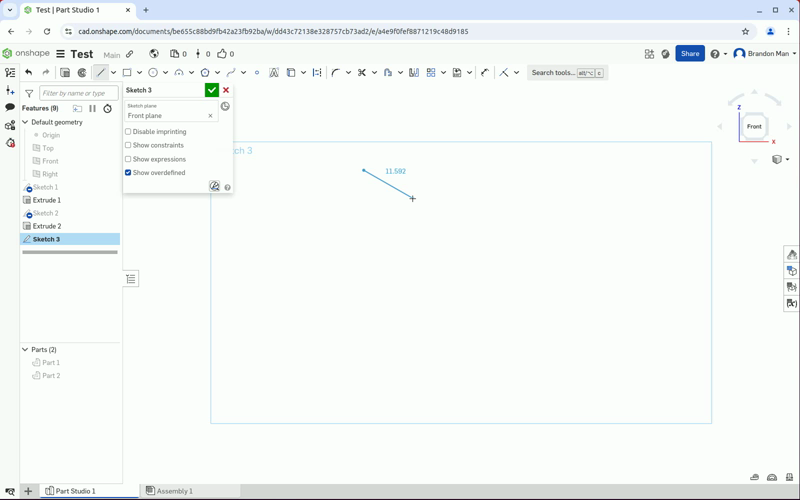
key_down(shift)
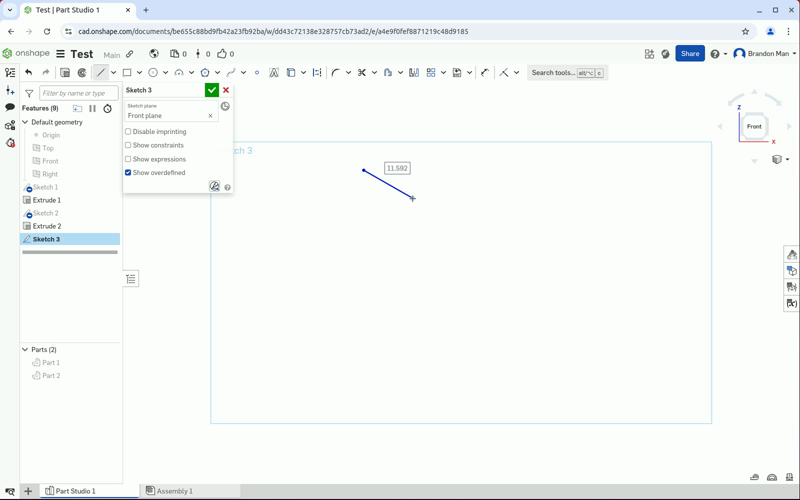
mouse_move(442, 198)
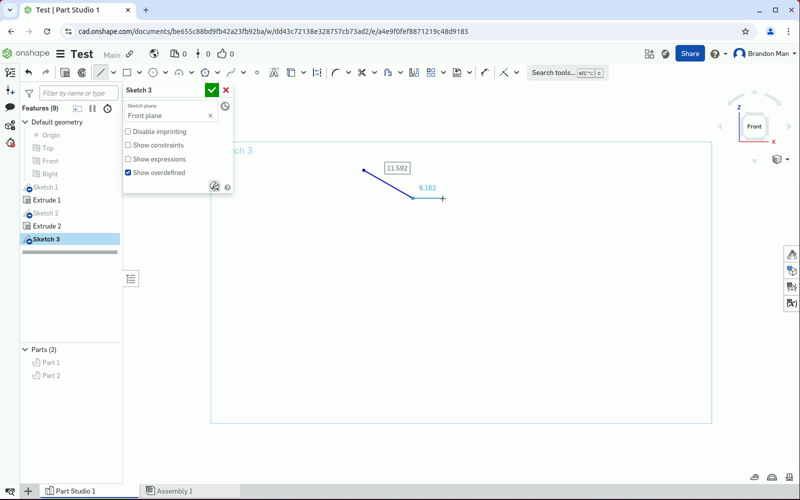
mouse_move(461, 170)
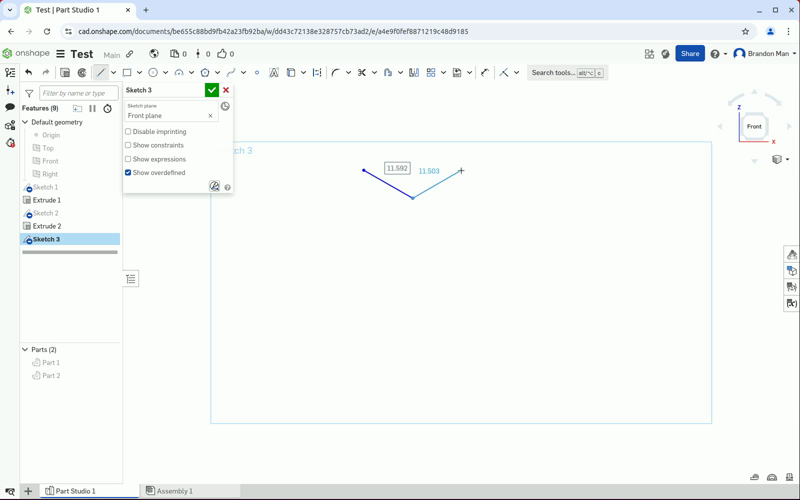
click(461, 170)
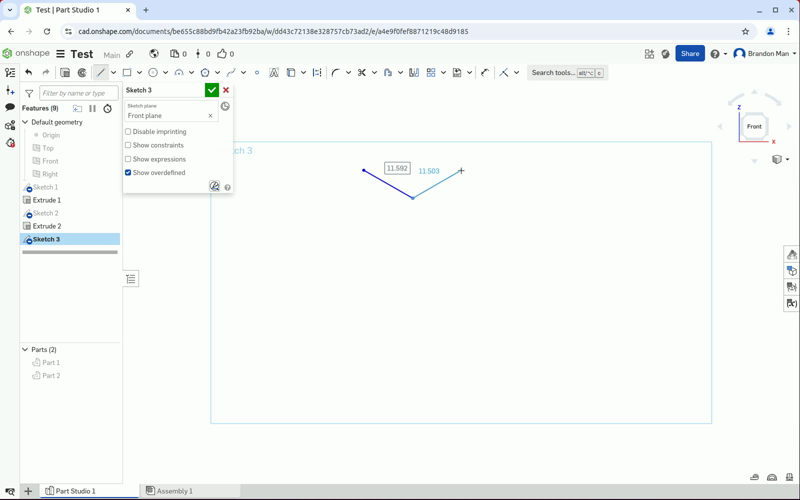
key_up(shift)
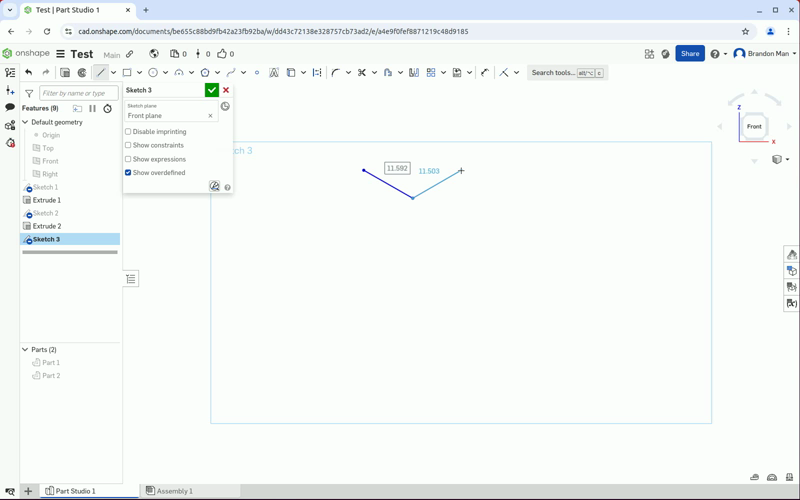
key_down(shift)
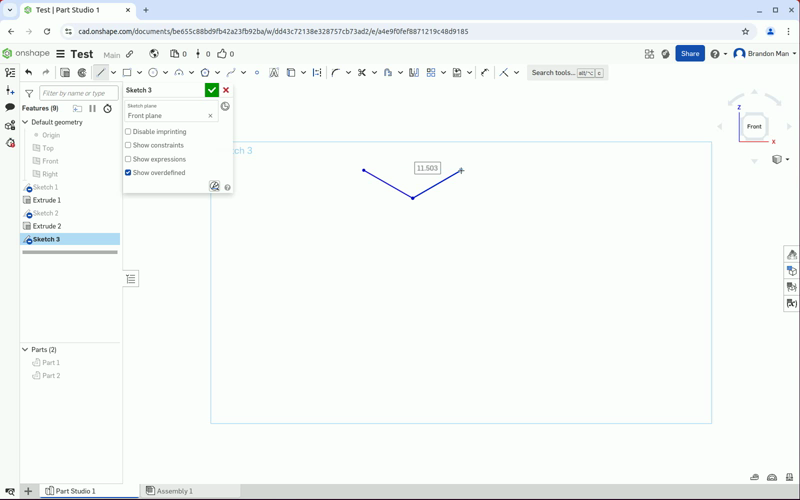
mouse_move(491, 170)
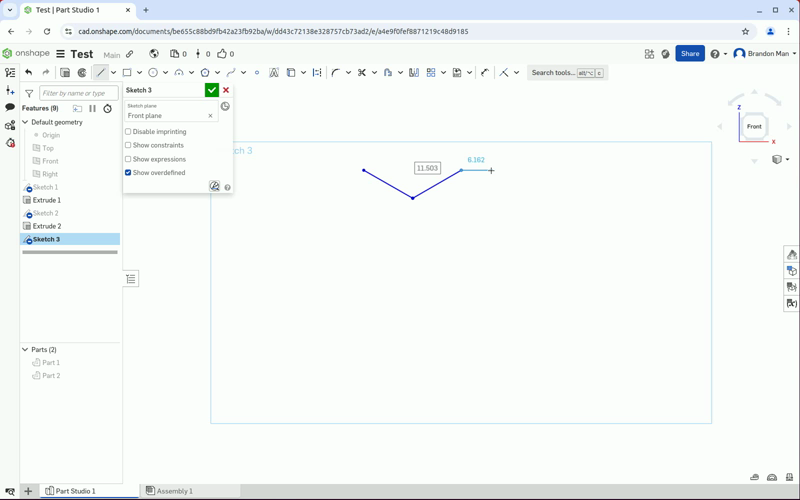
mouse_move(461, 114)
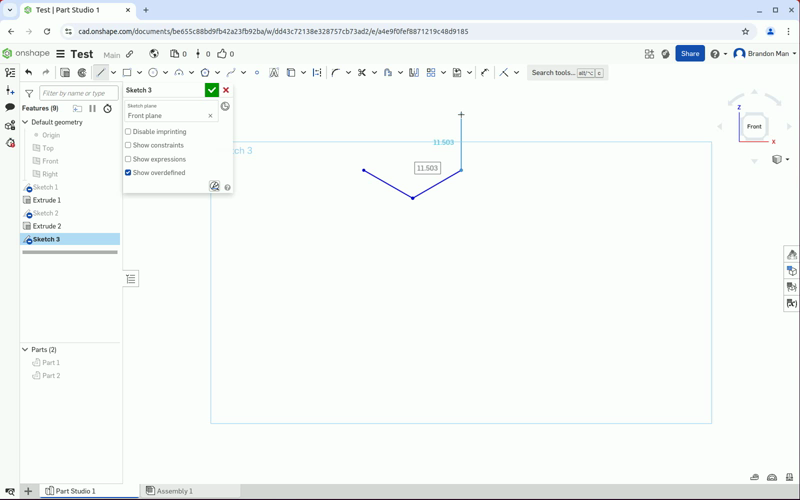
click(461, 114)
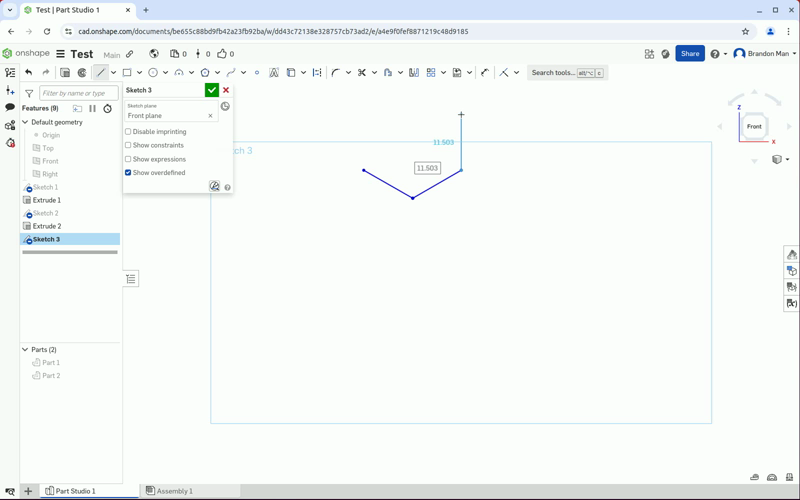
key_up(shift)
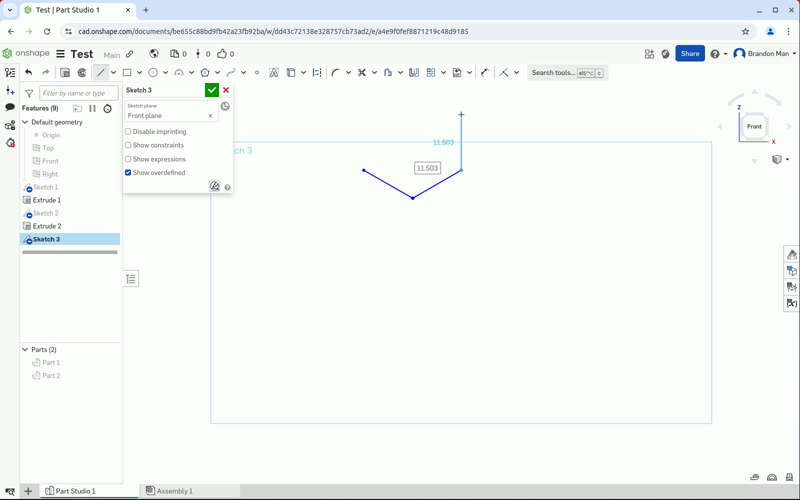
key_down(shift)
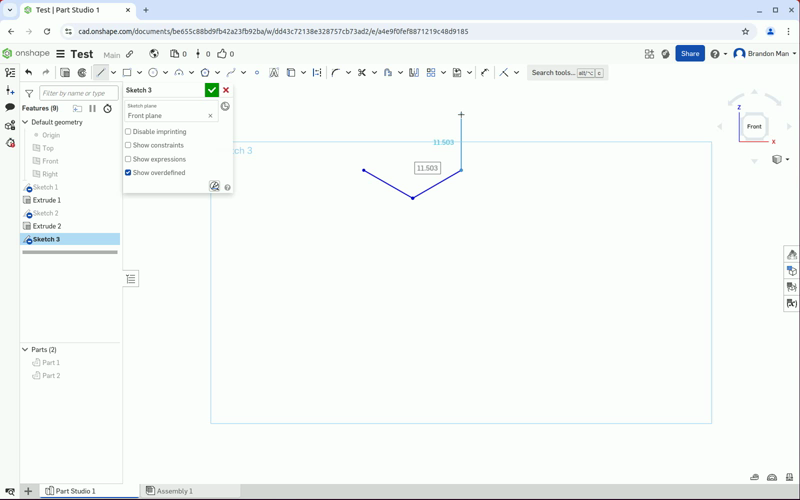
mouse_move(363, 170)
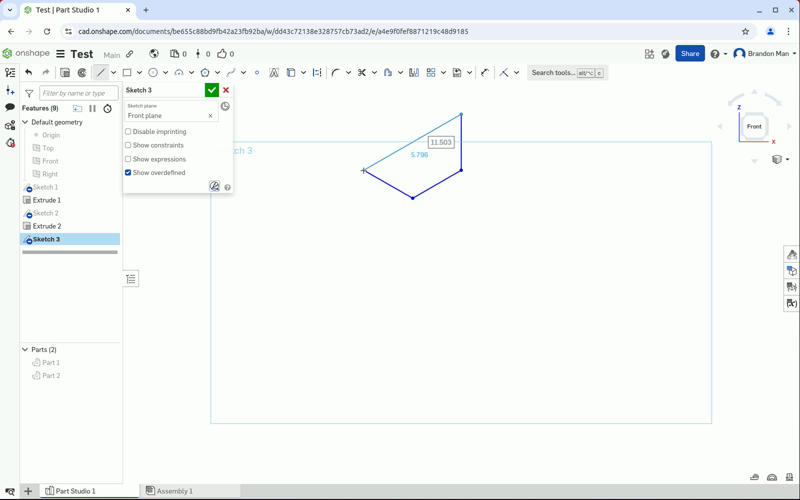
key_up(shift)
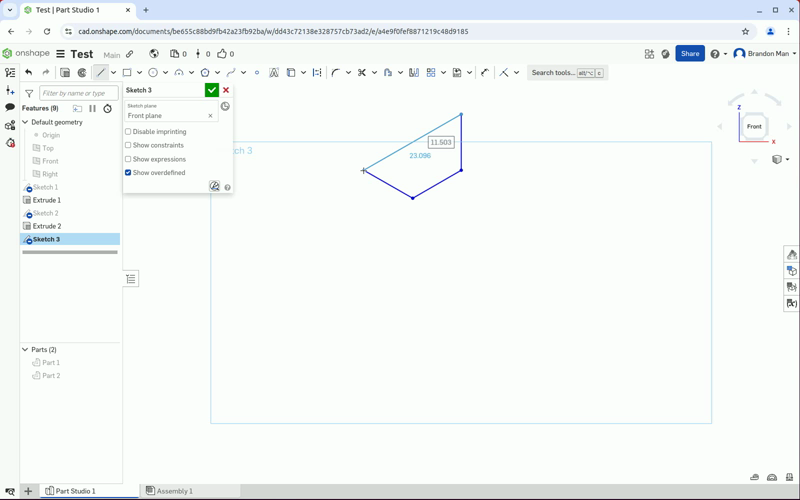
click(363, 170)
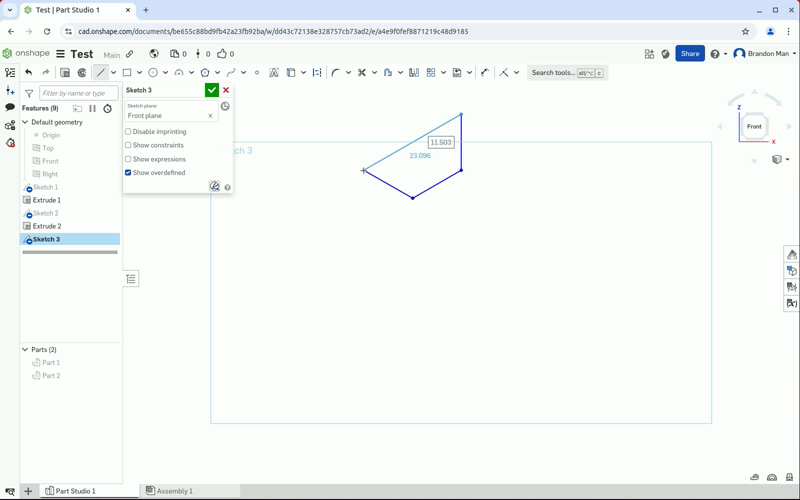
key(esc)
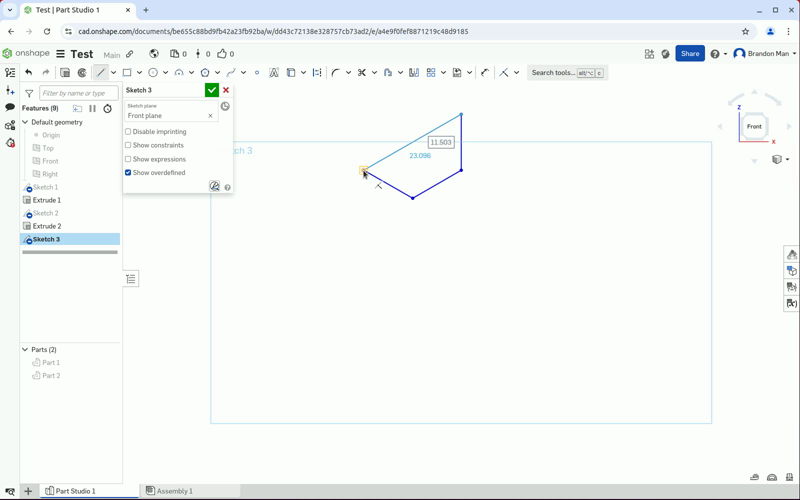
mouse_move(436, 142)
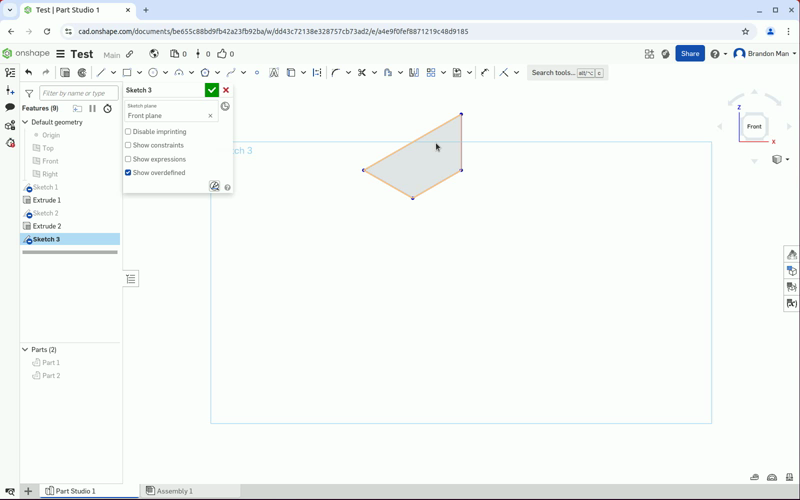
click(436, 142)
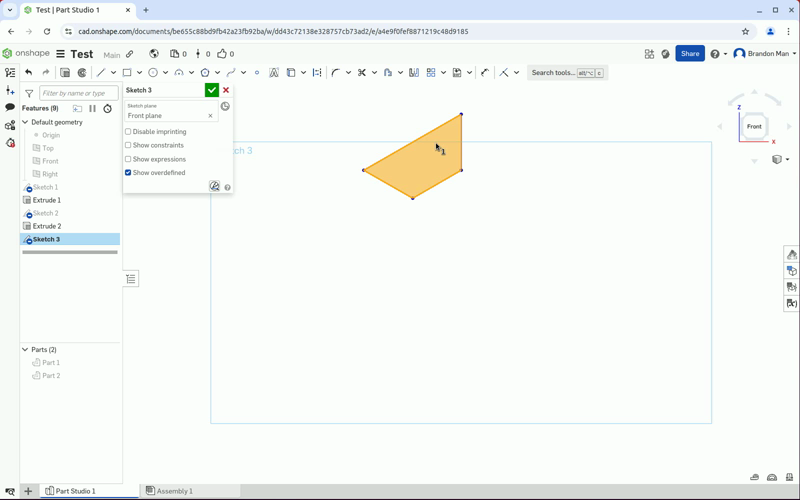
mouse_move(73, 352)
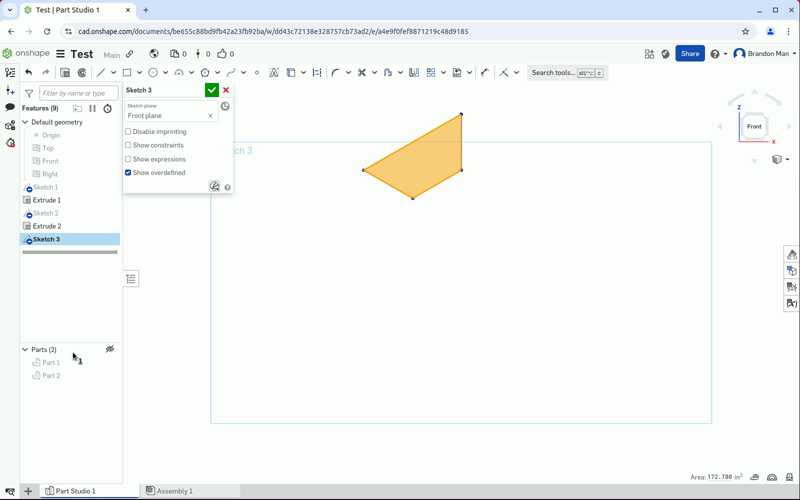
key(shift+y)
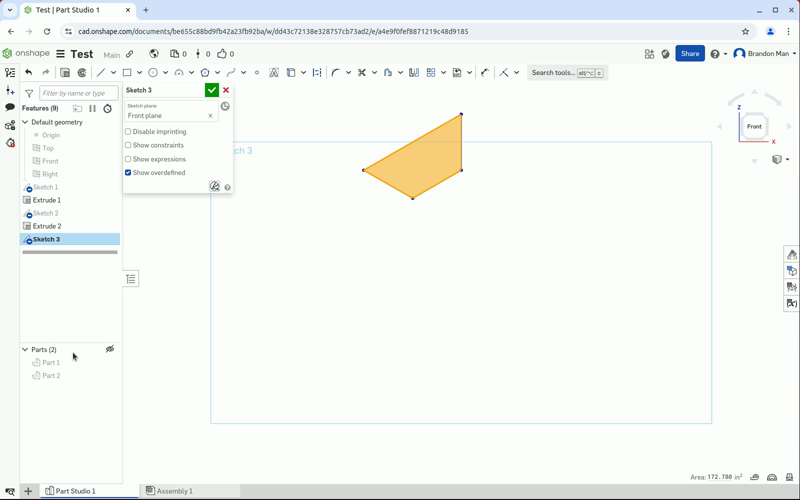
key(shift+e)
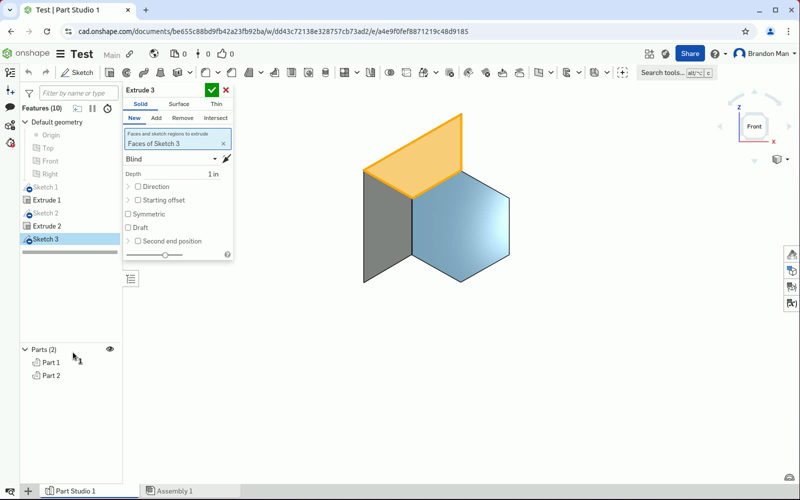
mouse_move(143, 106)
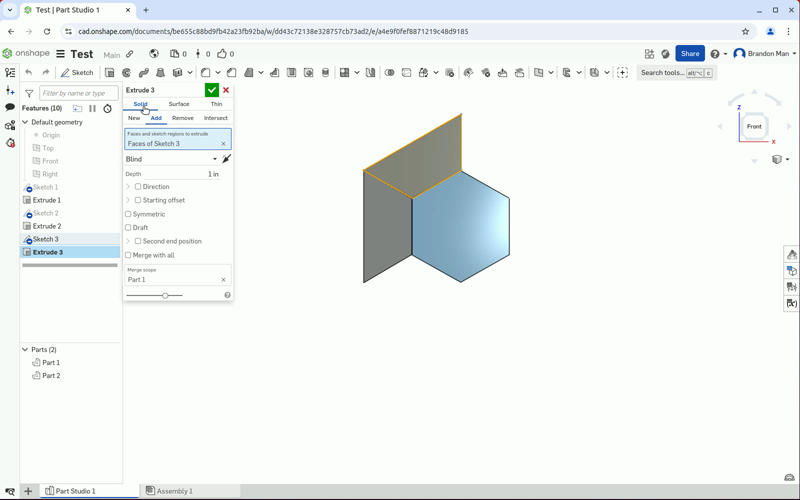
click(143, 106)
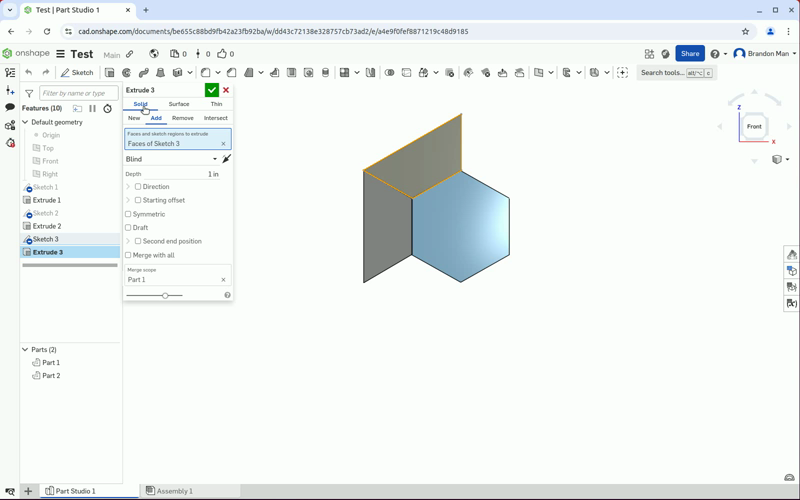
mouse_move(137, 120)
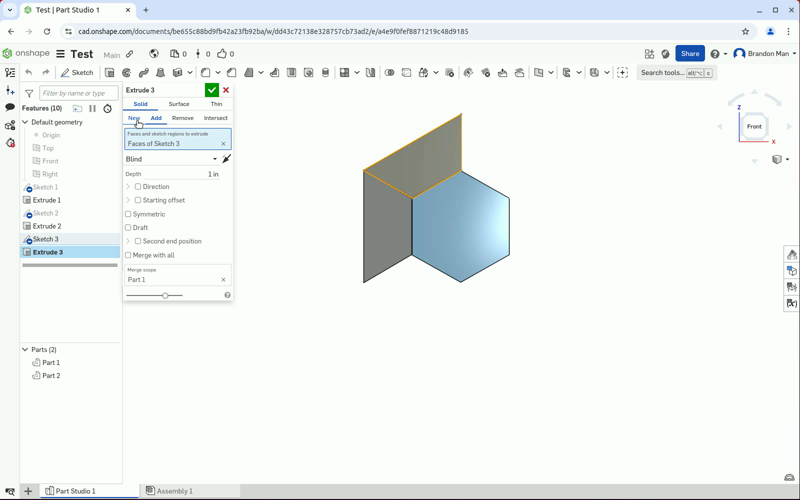
click(137, 120)
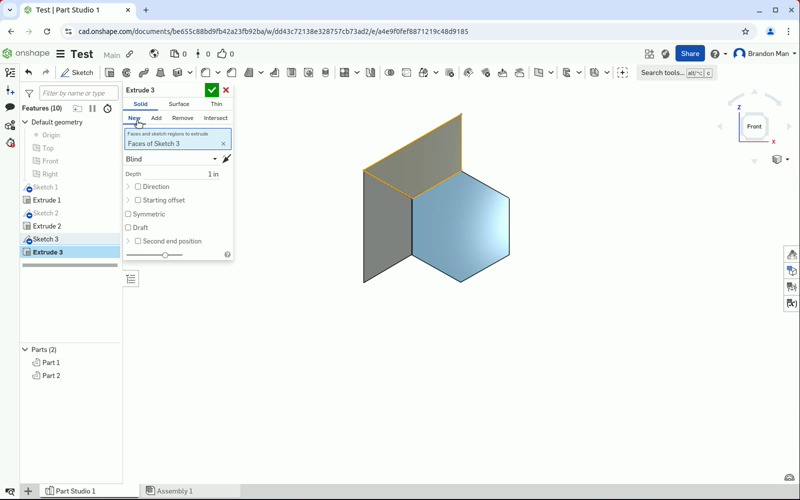
key(tab, 4)
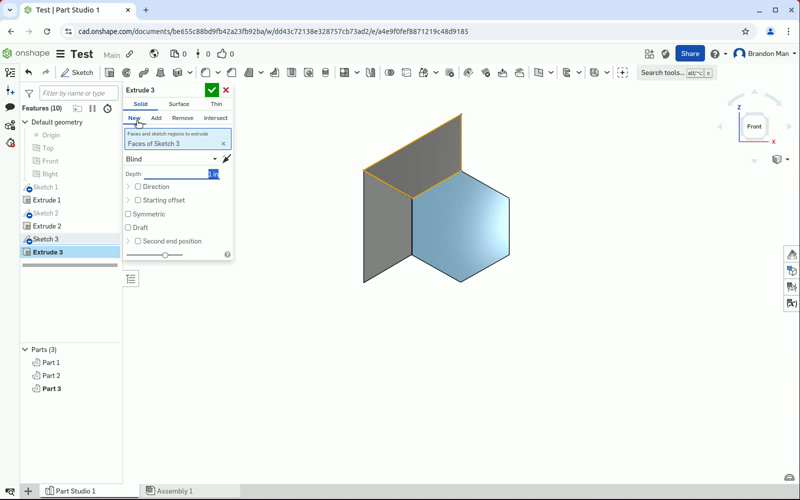
text(23.108)
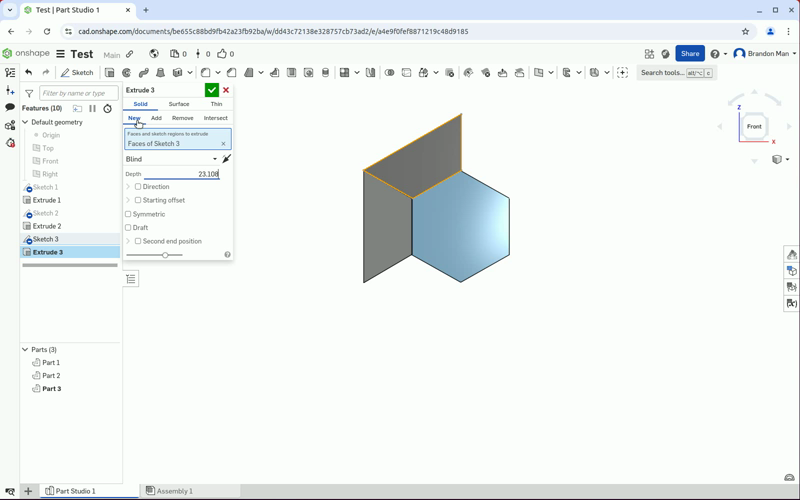
key(enter)
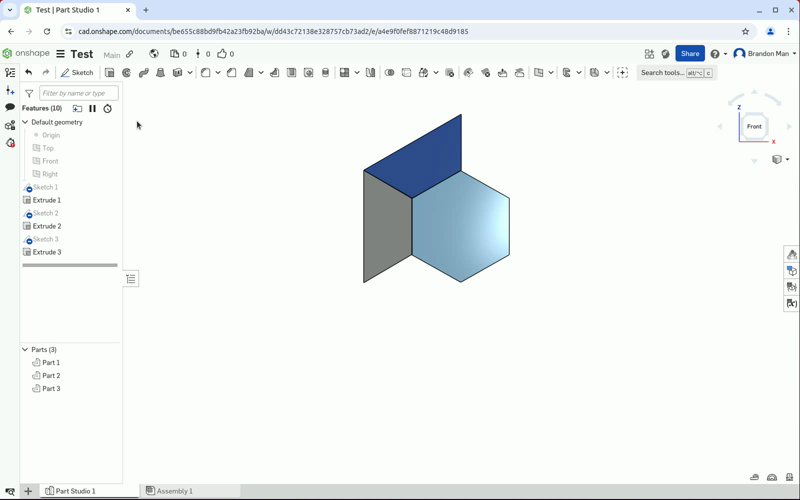
key(shift+h)
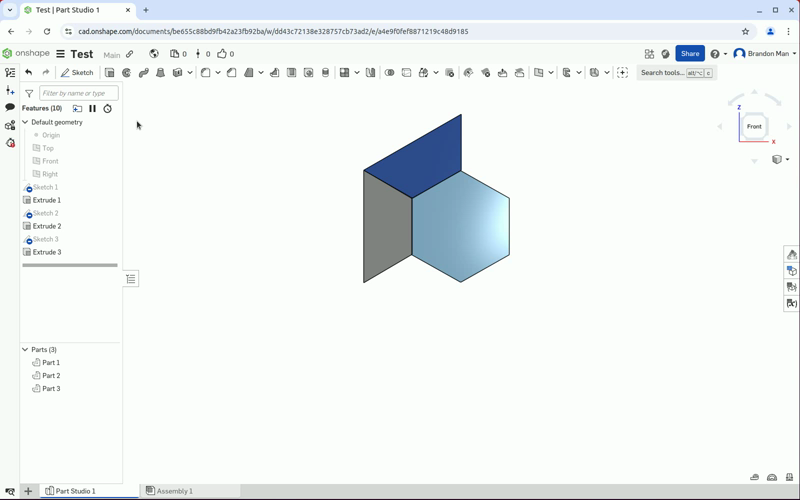
key(shift+h)
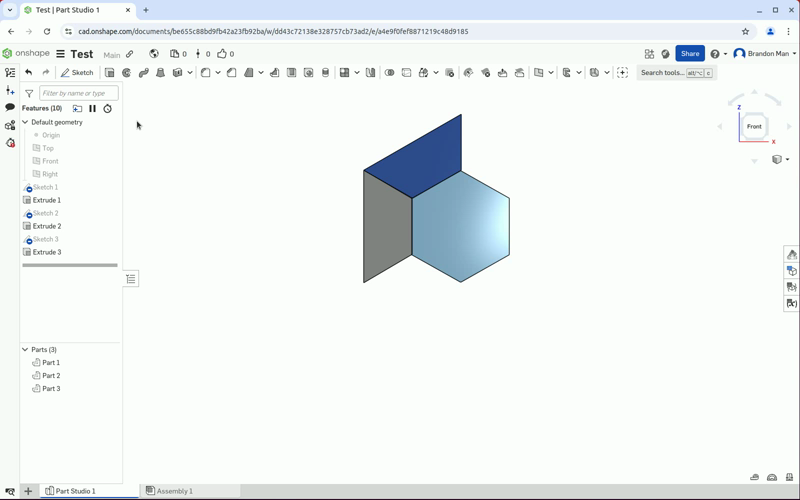
mouse_move(73, 189)
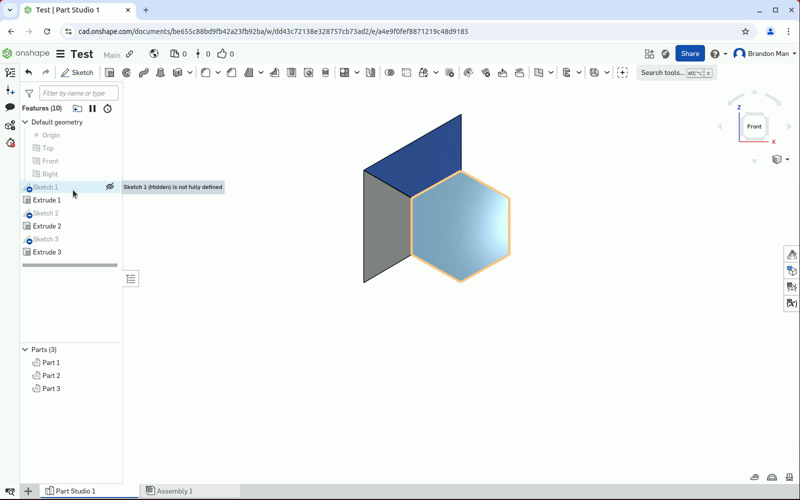
click(73, 189)
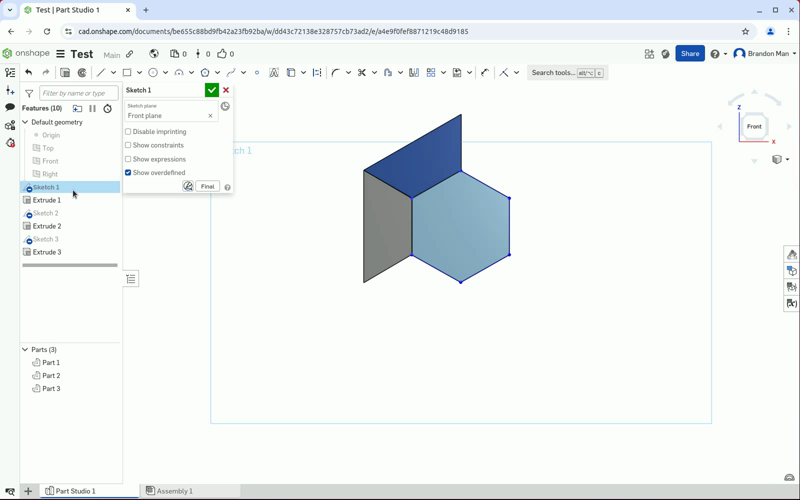
mouse_move(229, 92)
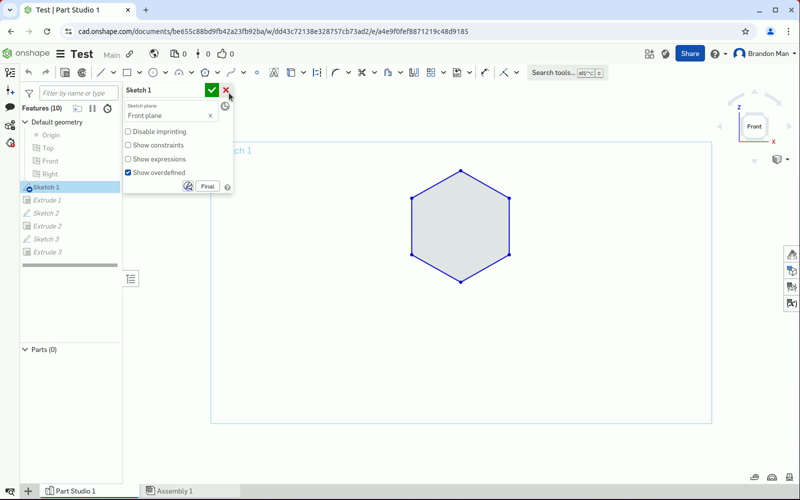
click(229, 92)
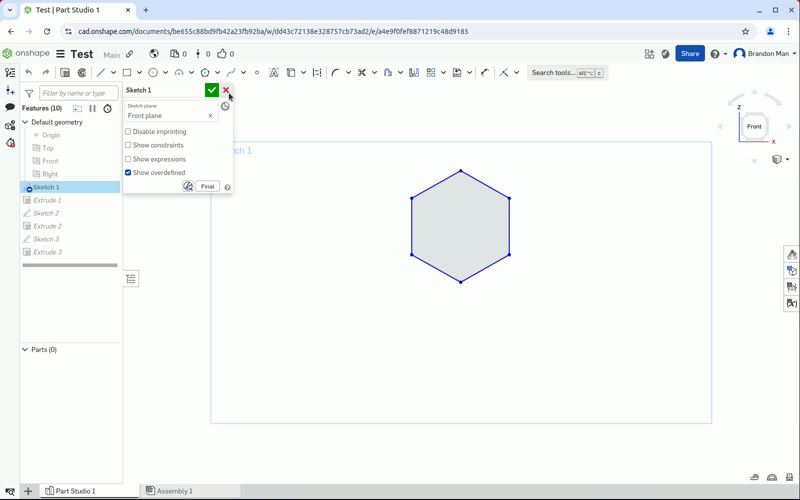
key(shift+s)
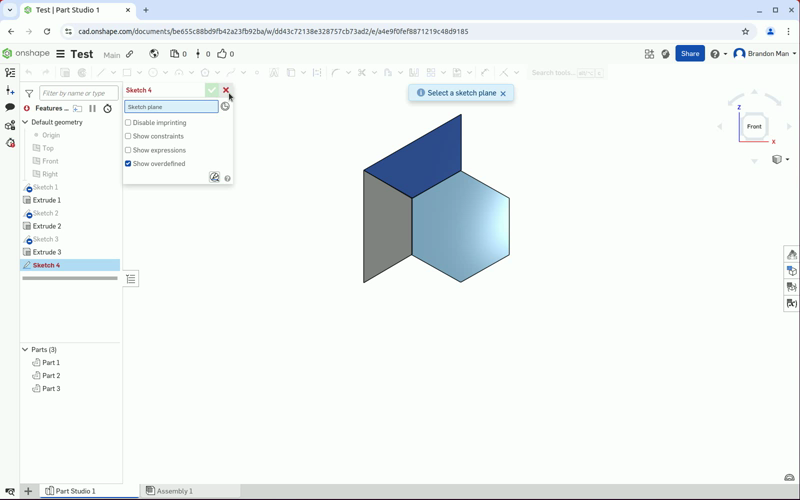
mouse_move(73, 163)
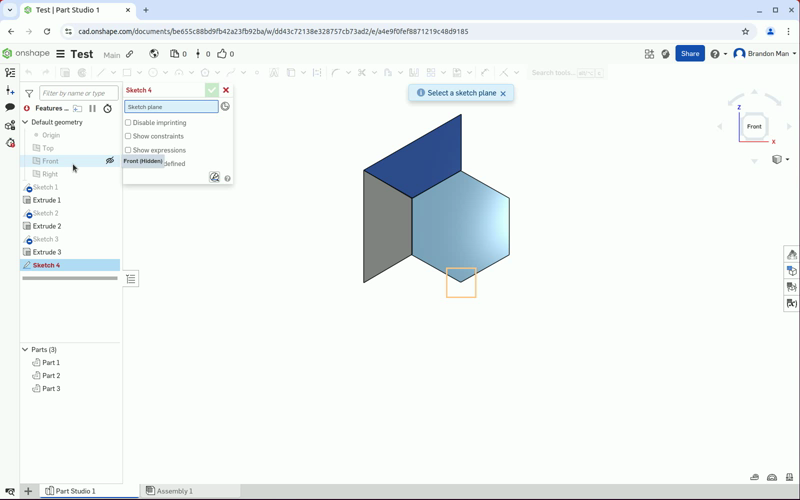
click(73, 163)
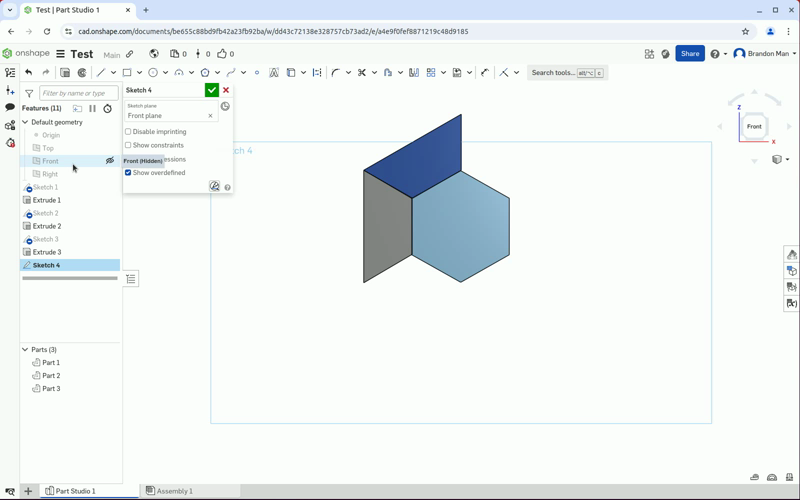
mouse_move(73, 352)
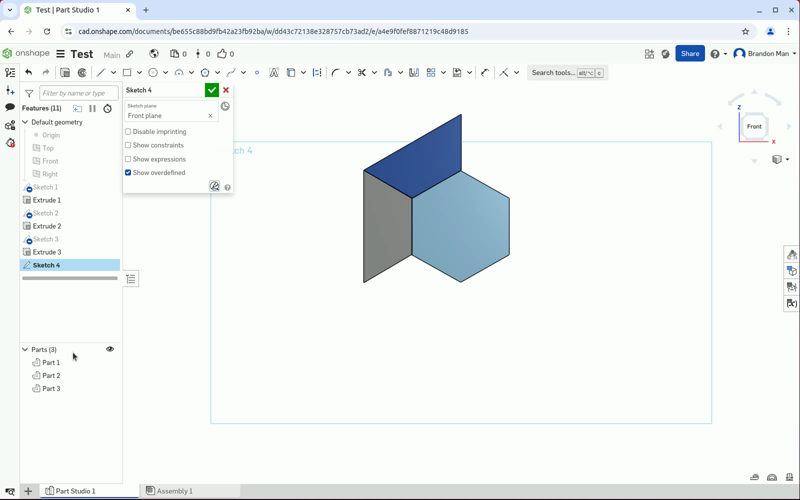
key(y)
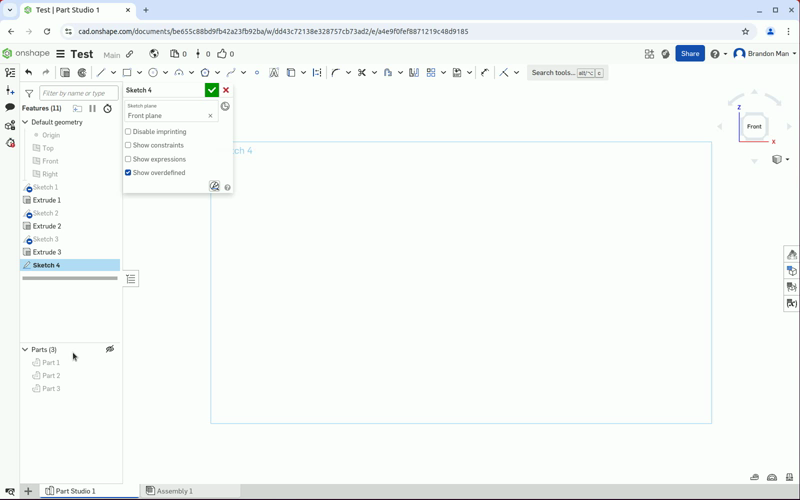
key(l)
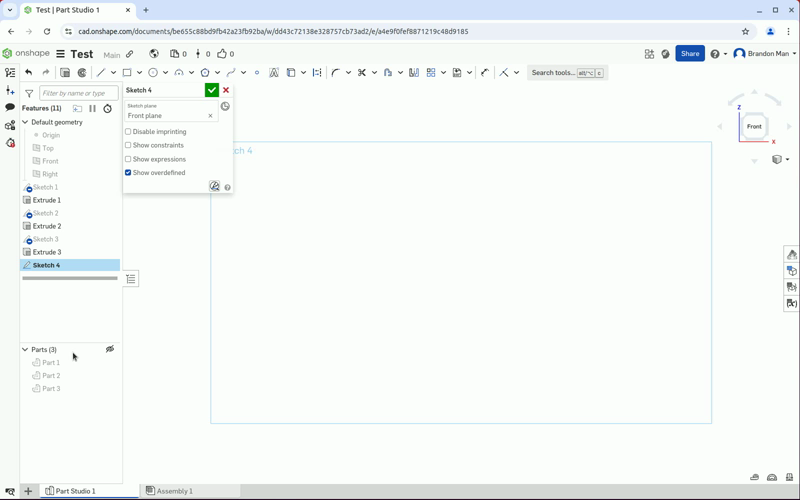
key_down(shift)
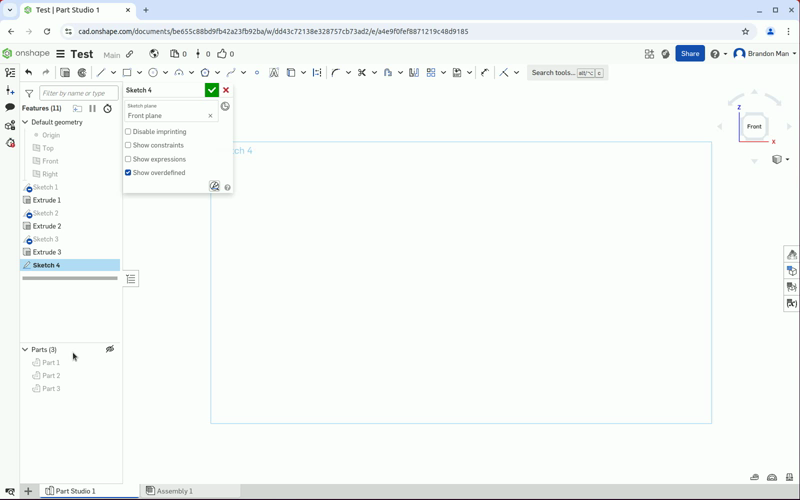
mouse_move(460, 170)
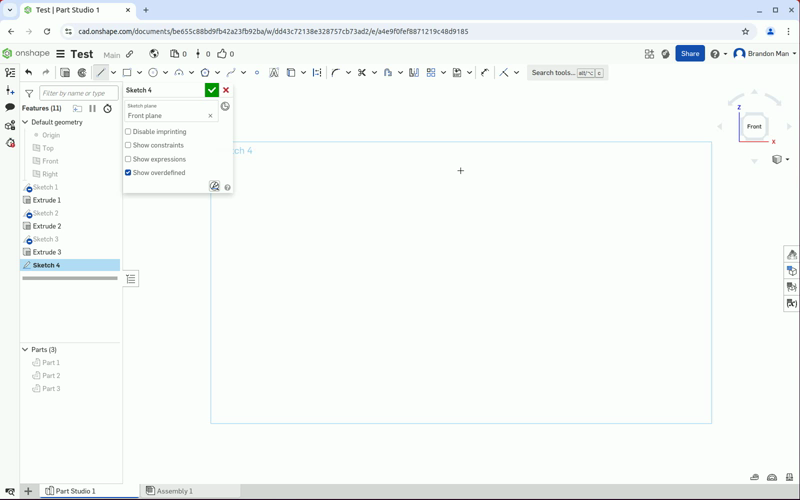
click(460, 170)
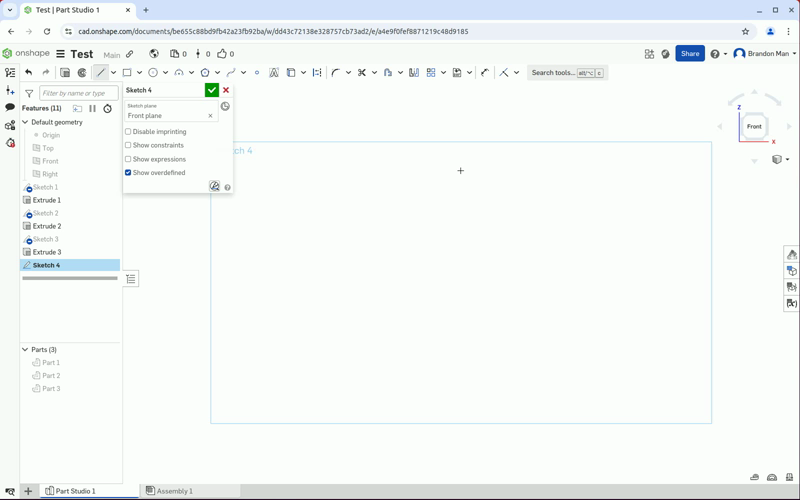
key_up(shift)
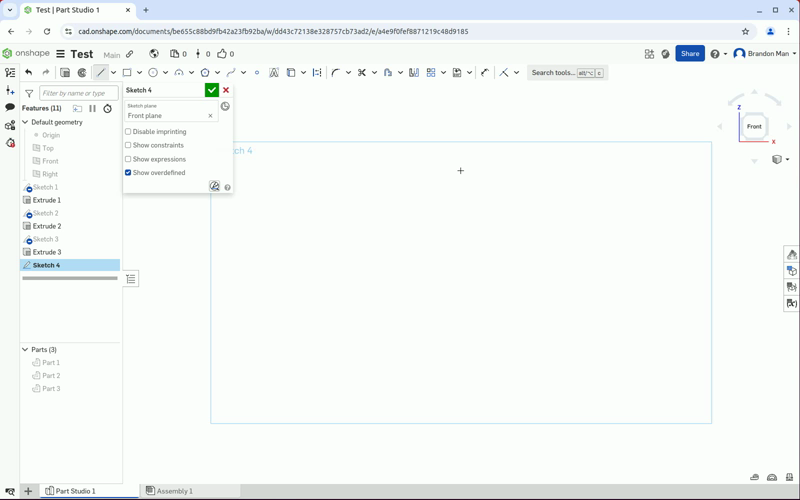
key_down(shift)
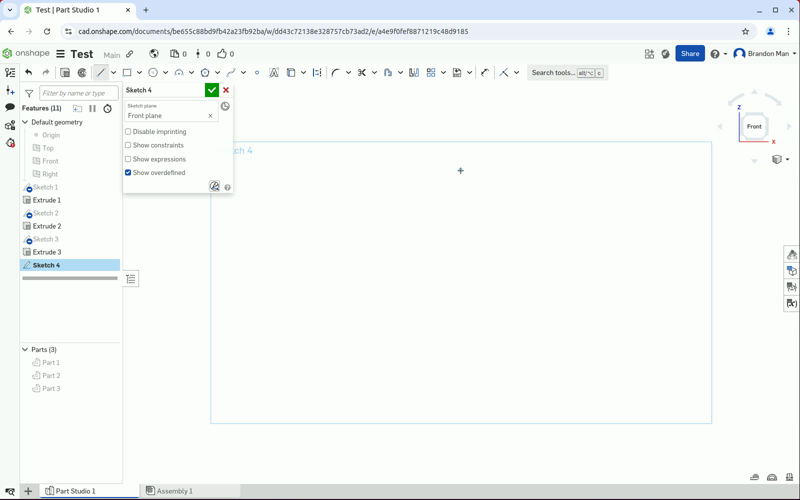
mouse_move(490, 170)
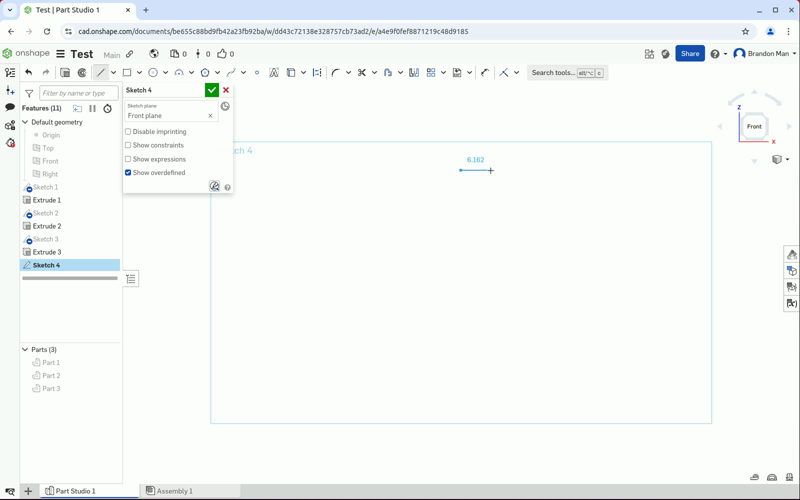
mouse_move(510, 198)
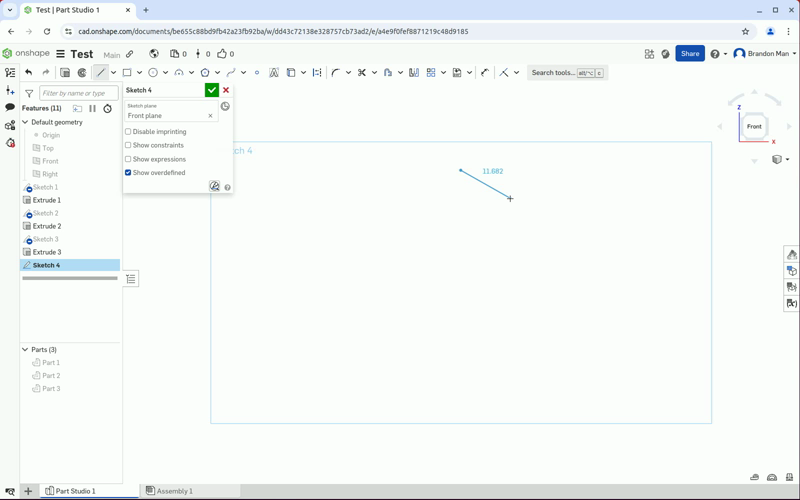
click(510, 198)
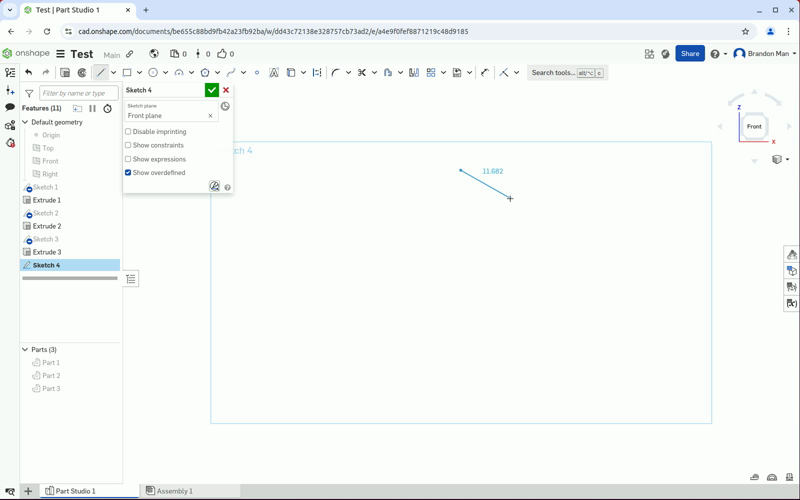
key_up(shift)
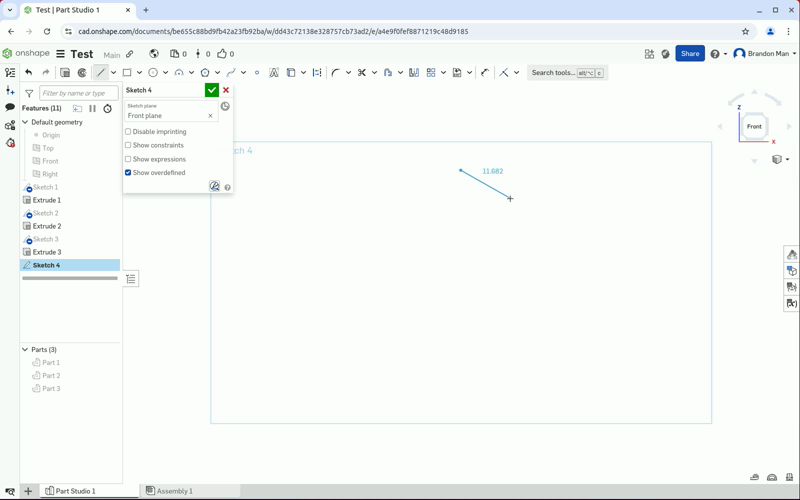
key_down(shift)
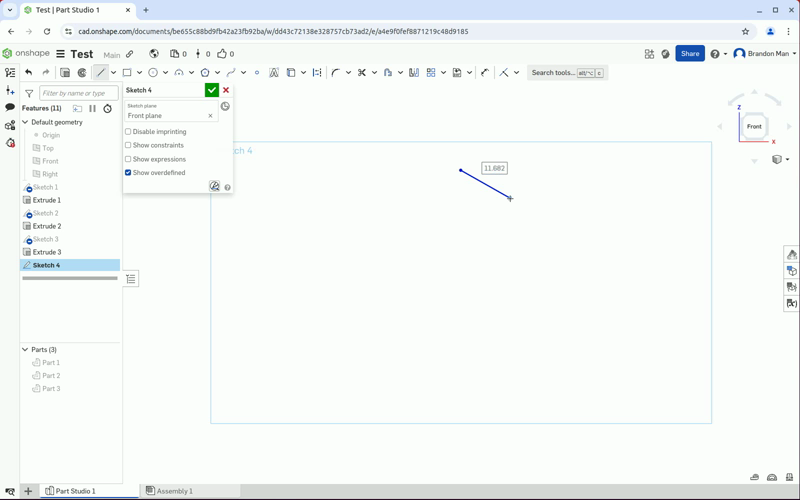
mouse_move(540, 198)
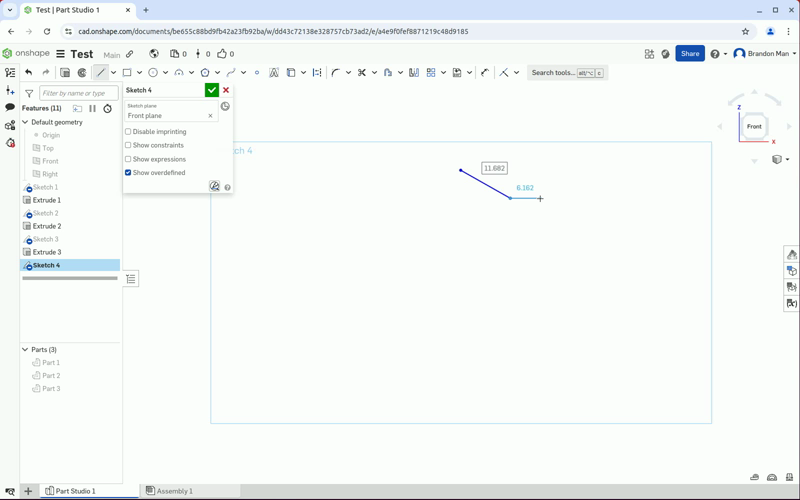
mouse_move(558, 170)
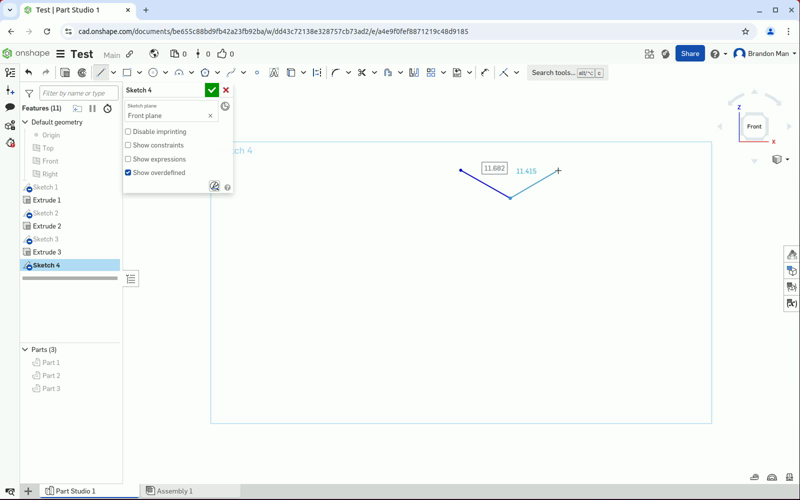
click(558, 170)
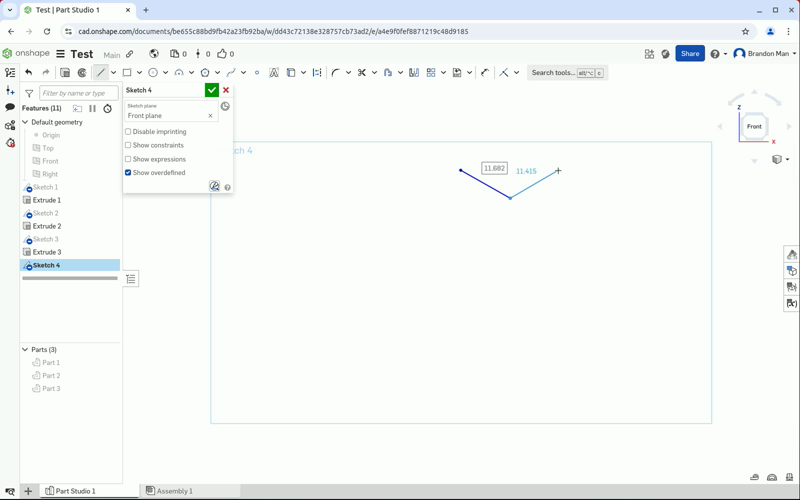
key_up(shift)
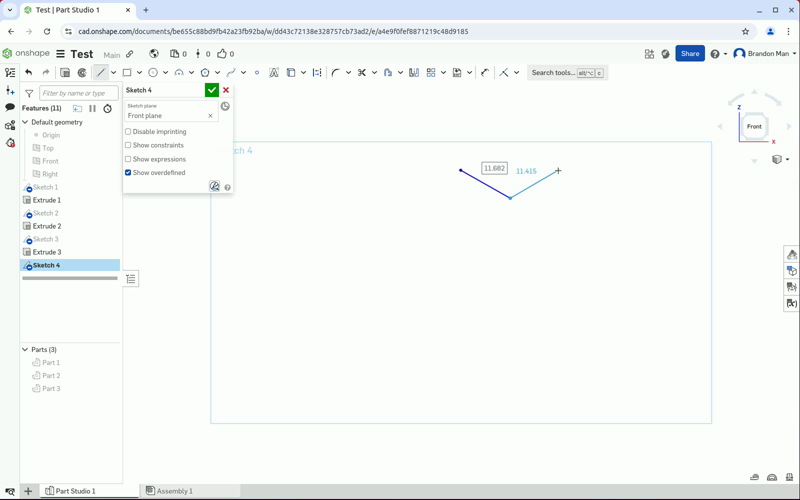
key_down(shift)
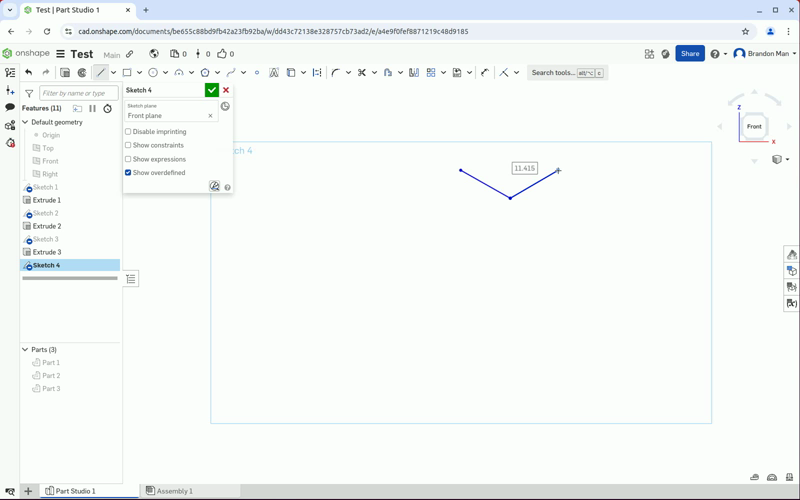
mouse_move(460, 114)
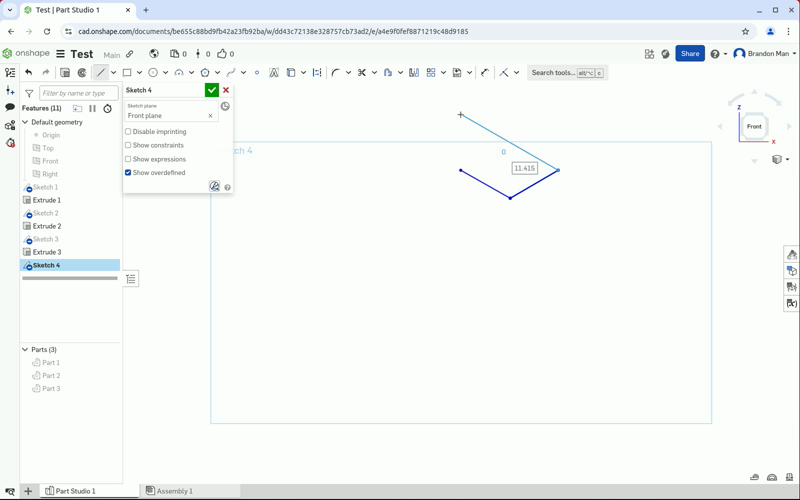
click(460, 114)
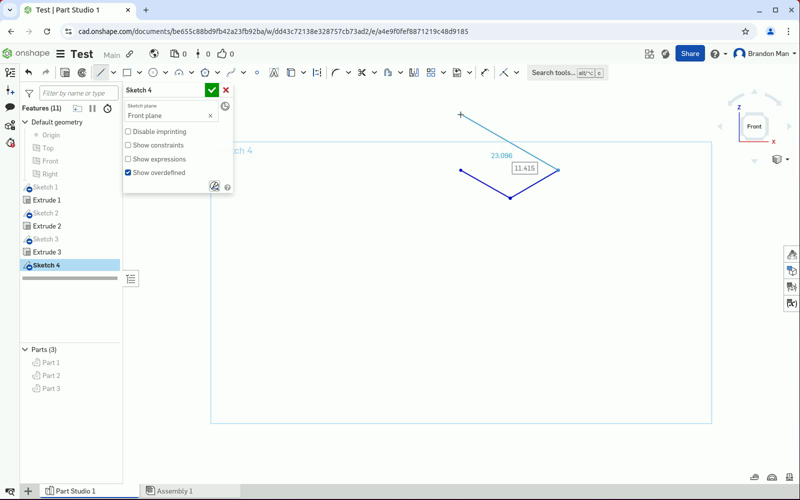
key_up(shift)
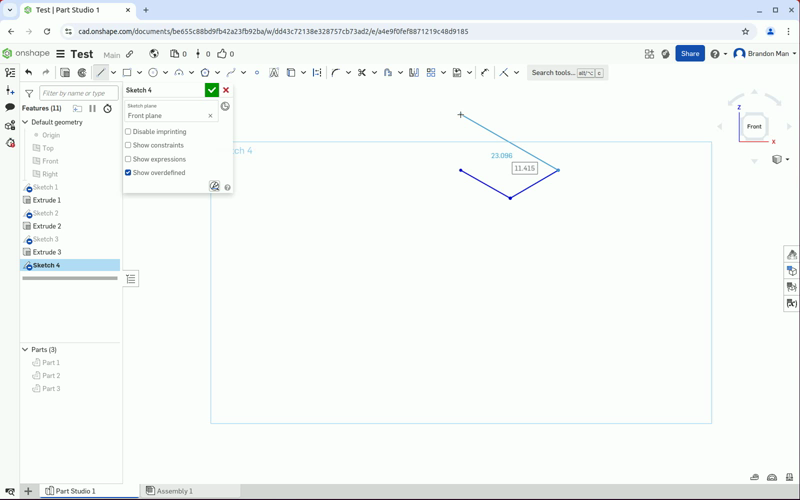
mouse_move(490, 114)
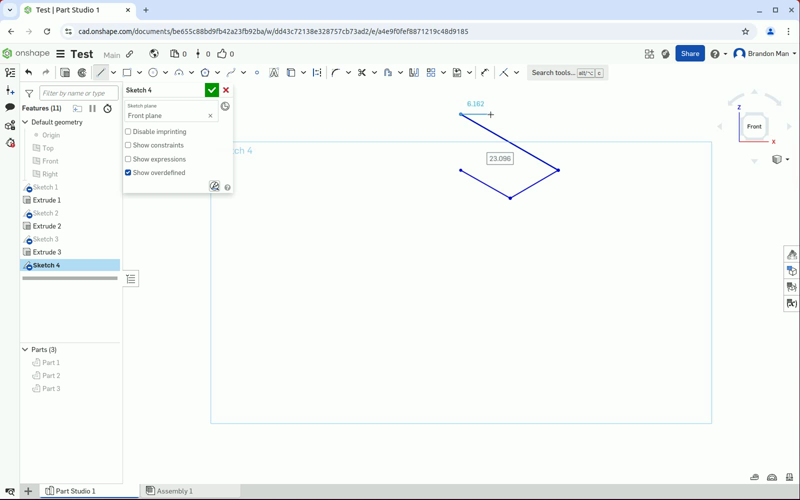
key_down(shift)
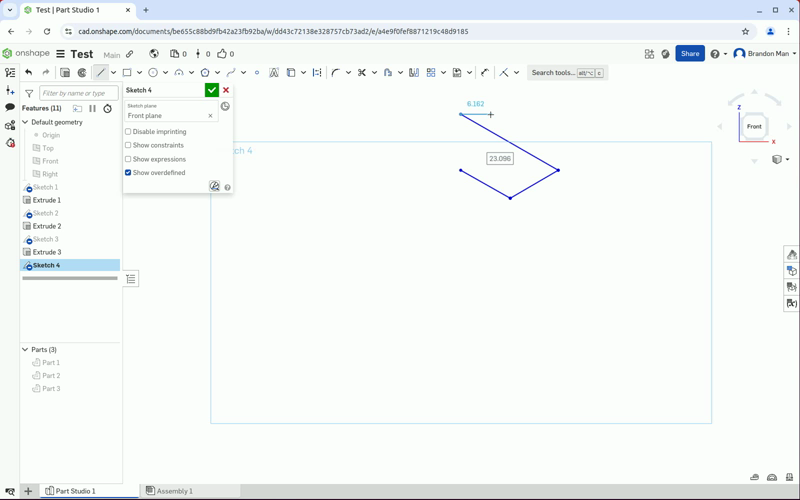
mouse_move(460, 170)
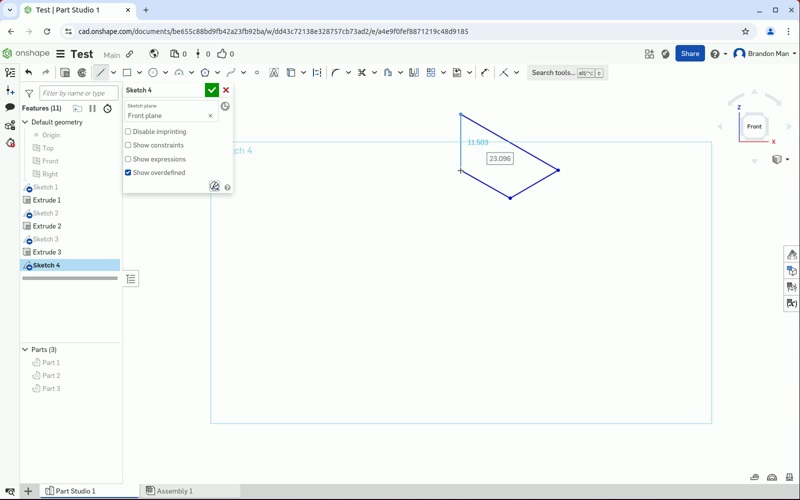
key_up(shift)
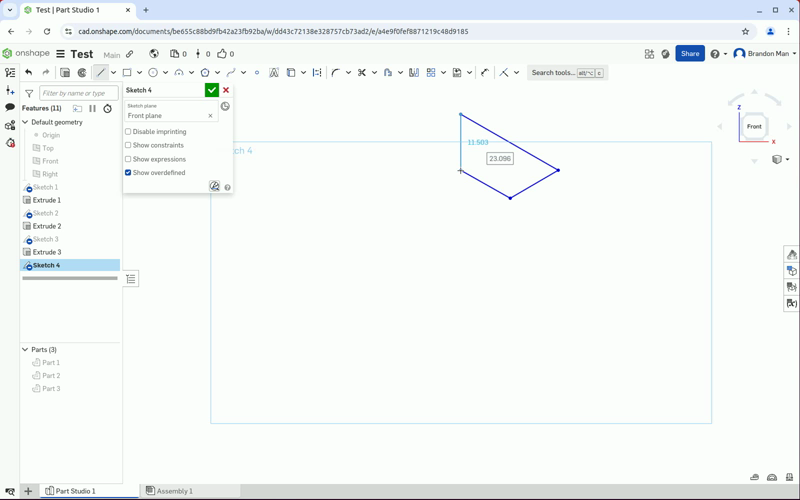
click(460, 170)
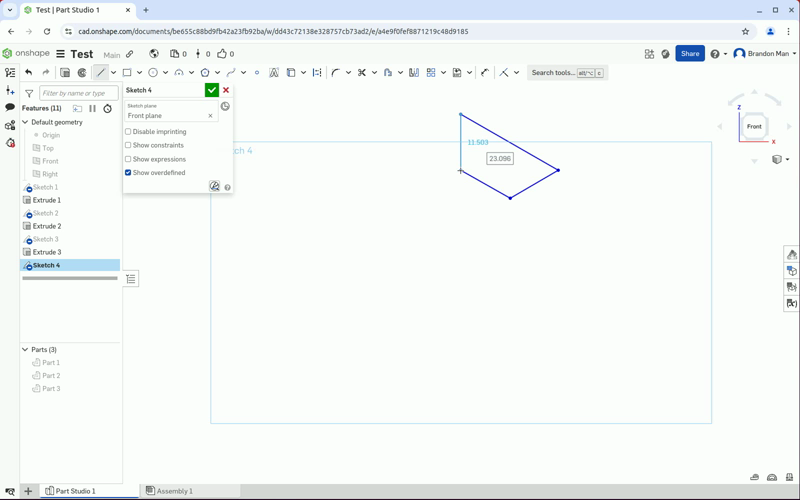
key(esc)
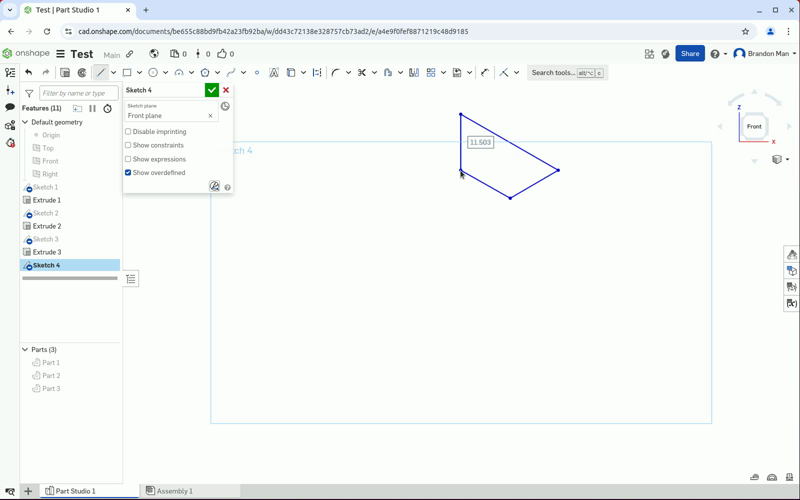
mouse_move(529, 163)
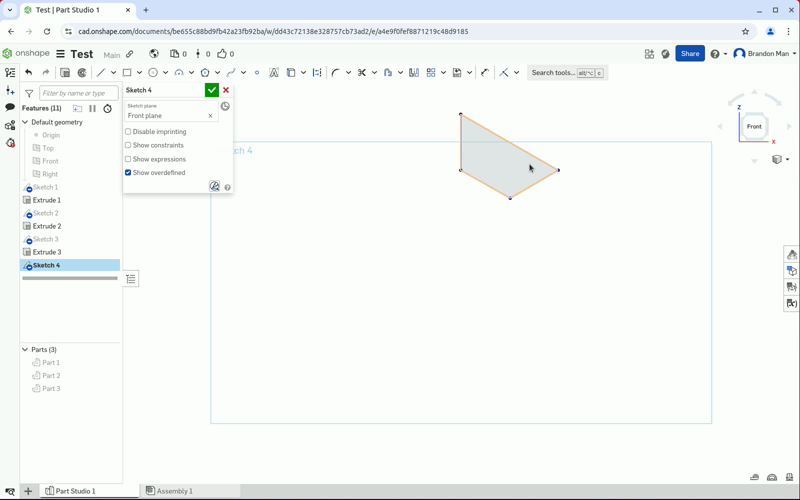
click(529, 163)
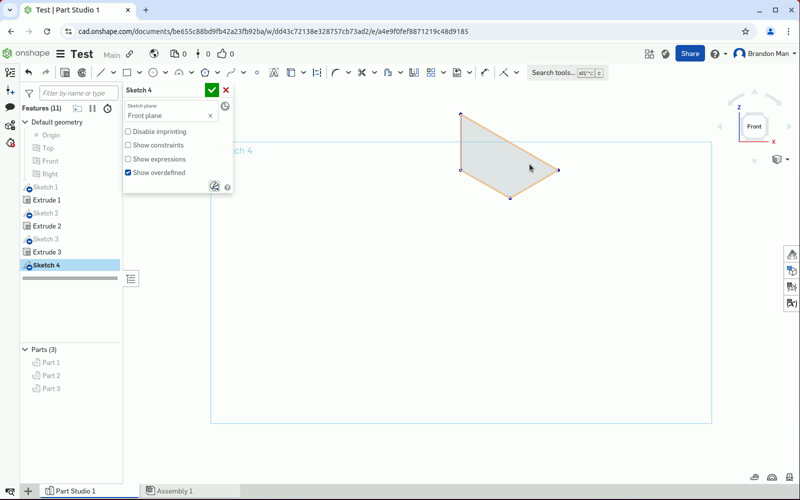
mouse_move(73, 352)
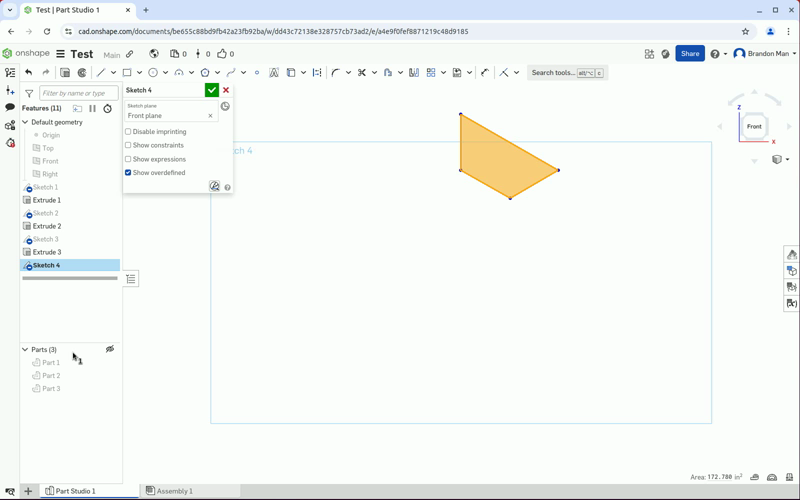
key(shift+y)
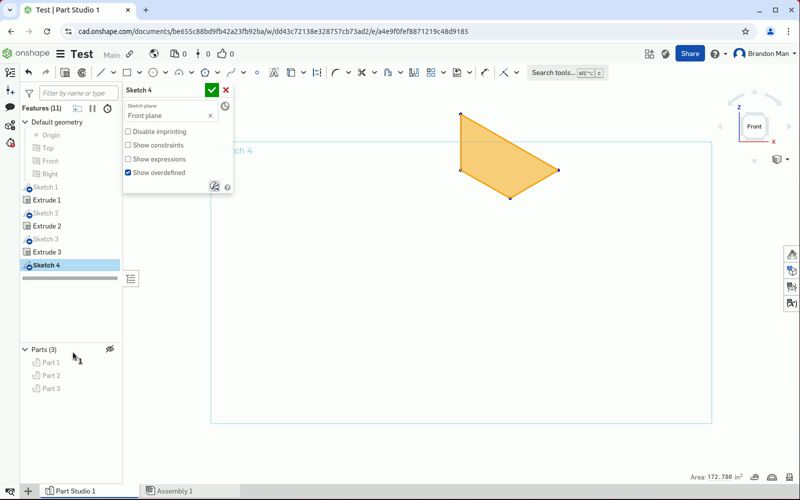
key(shift+e)
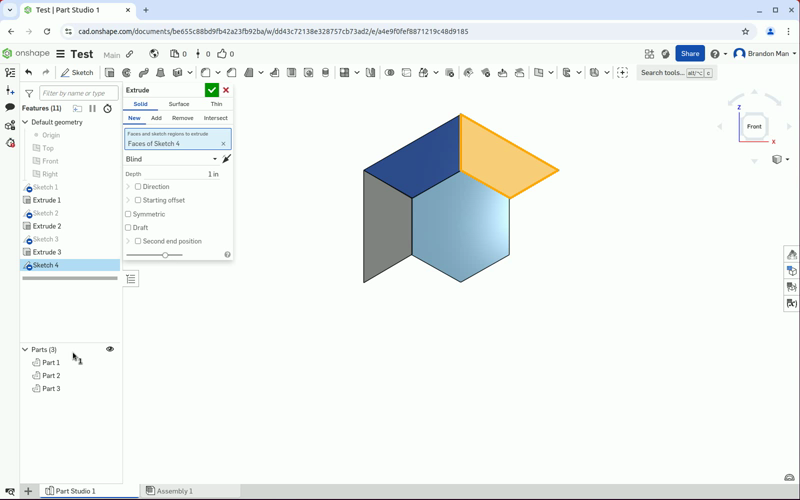
mouse_move(143, 106)
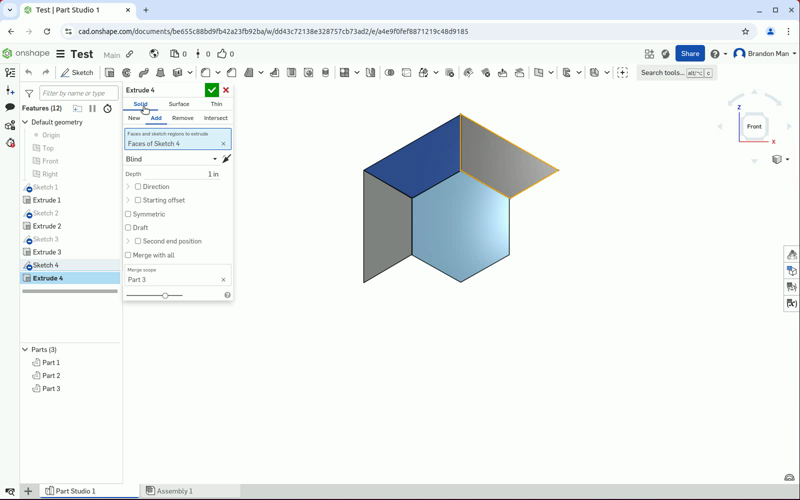
click(143, 106)
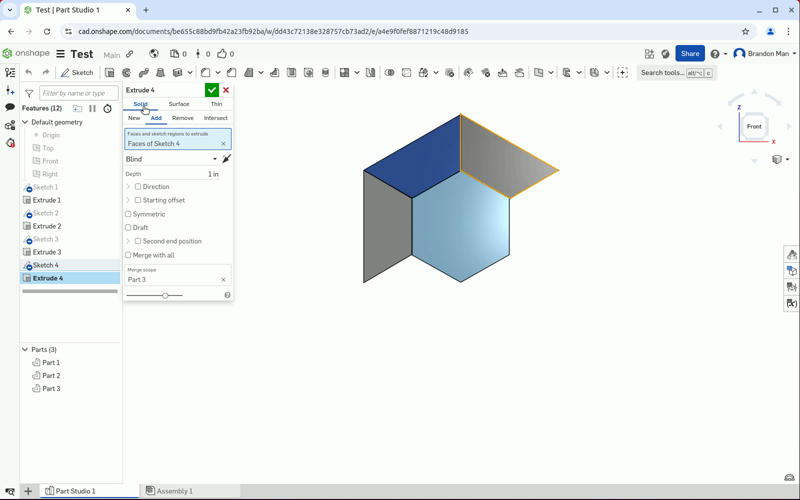
mouse_move(137, 120)
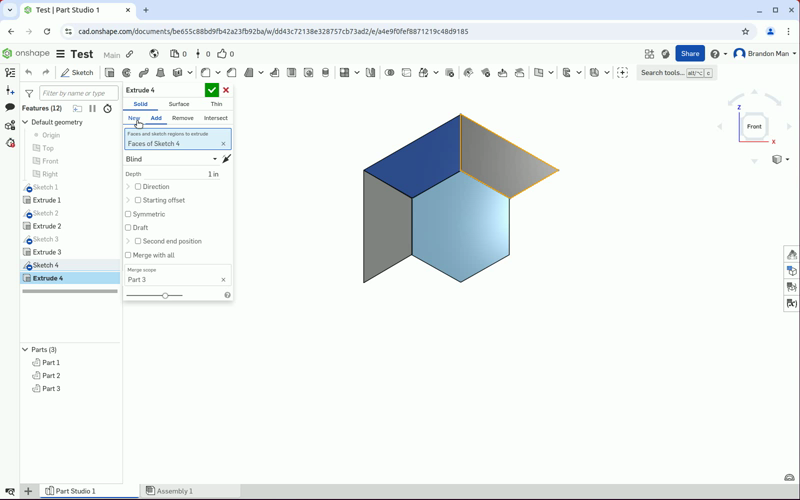
click(137, 120)
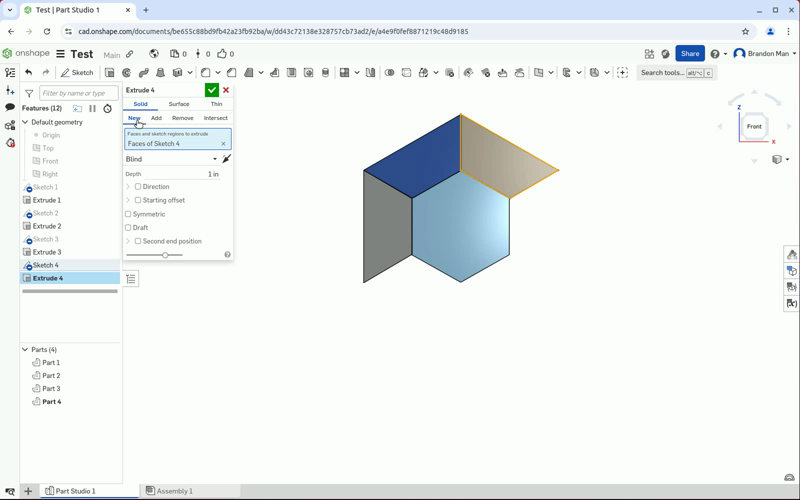
key(tab, 4)
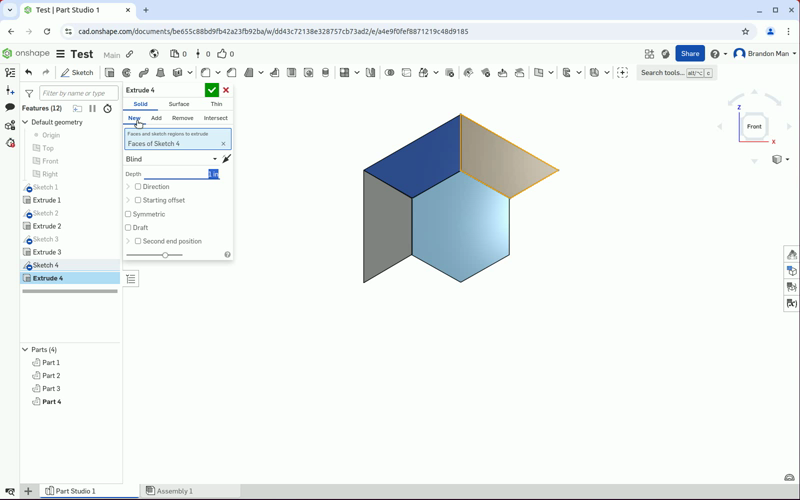
text(23.108)
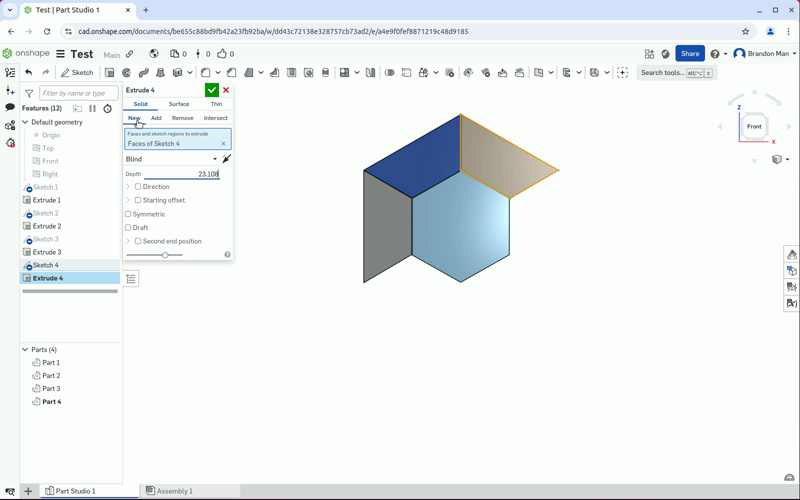
key(enter)
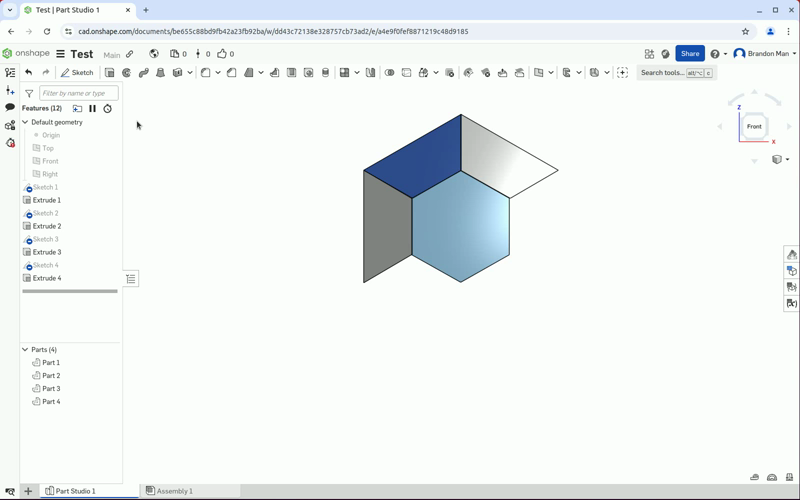
key(shift+h)
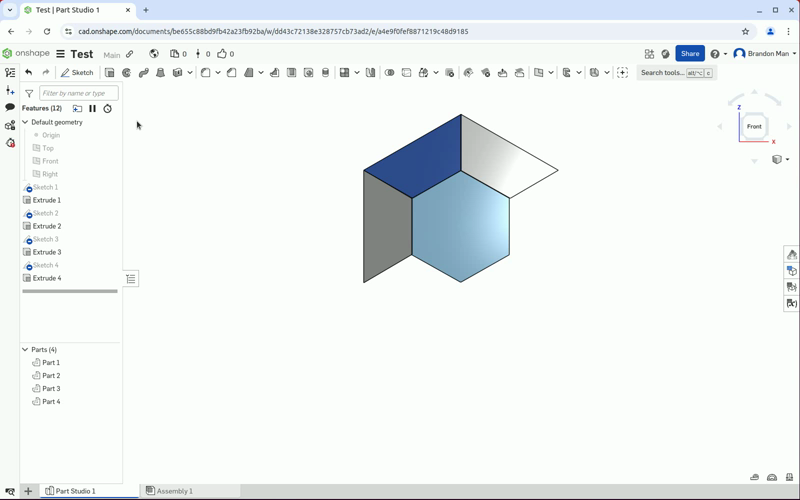
key(shift+h)
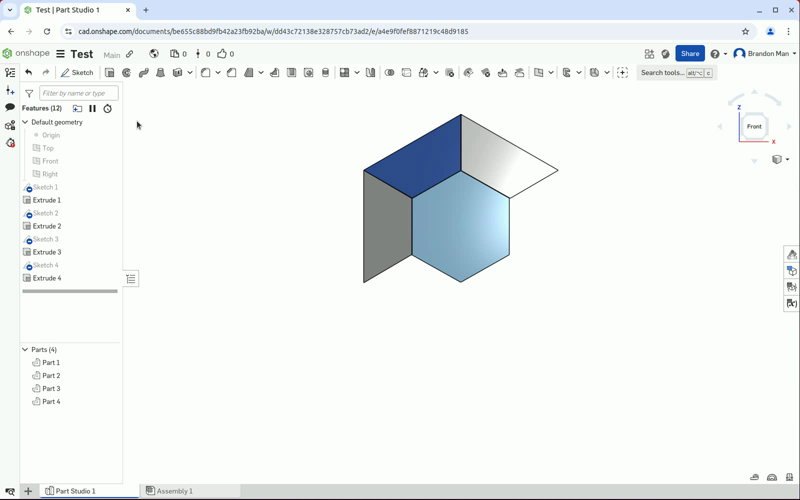
mouse_move(73, 189)
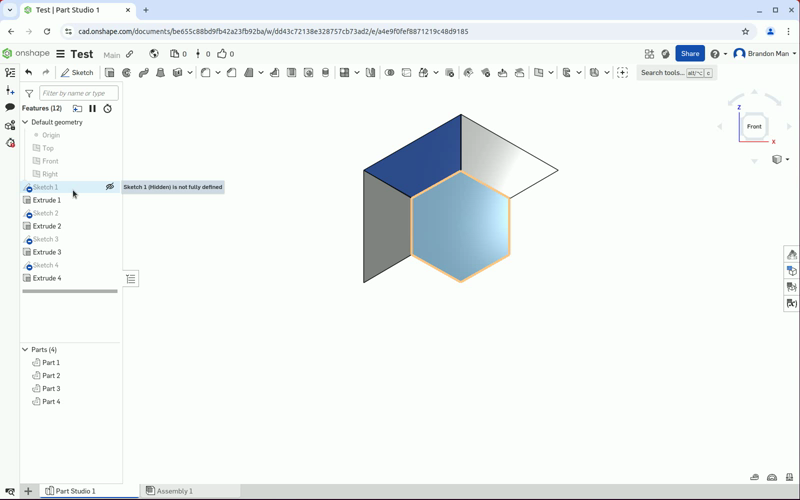
click(73, 189)
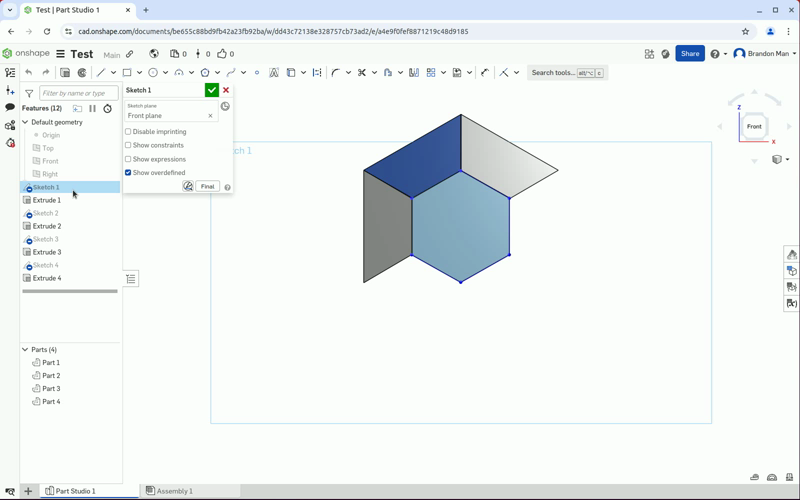
mouse_move(229, 92)
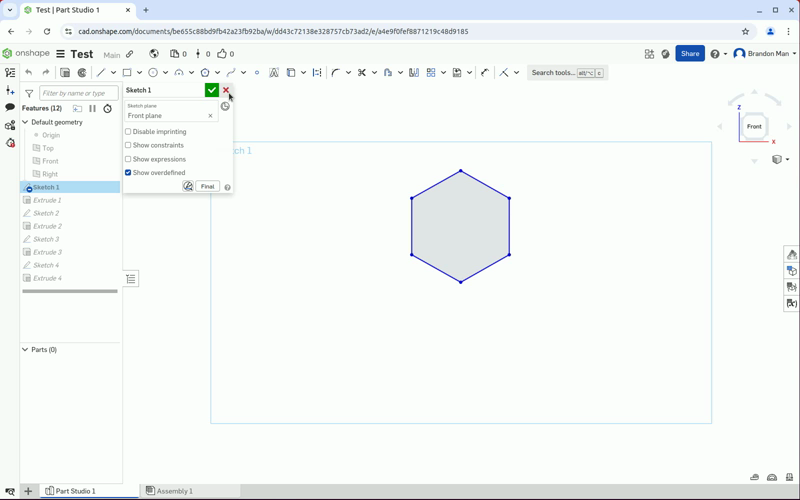
click(229, 92)
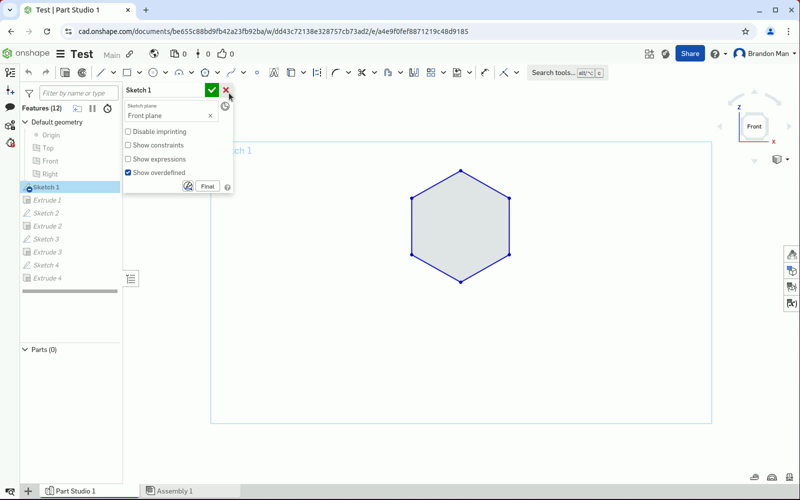
key(shift+s)
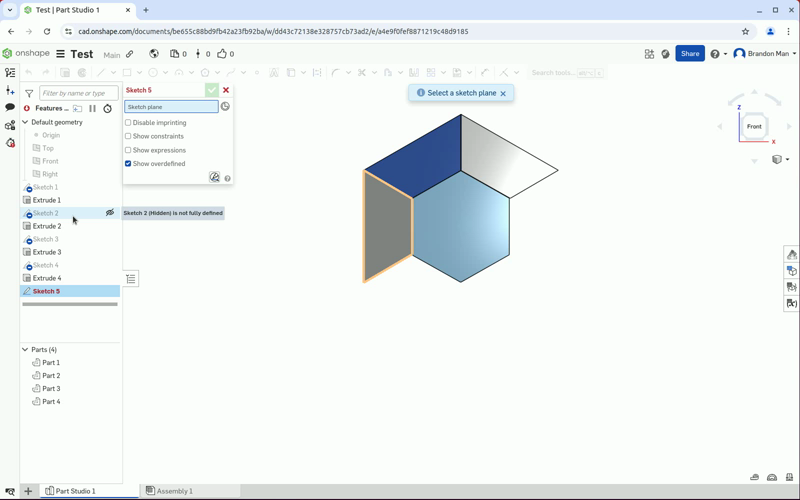
scroll(3)
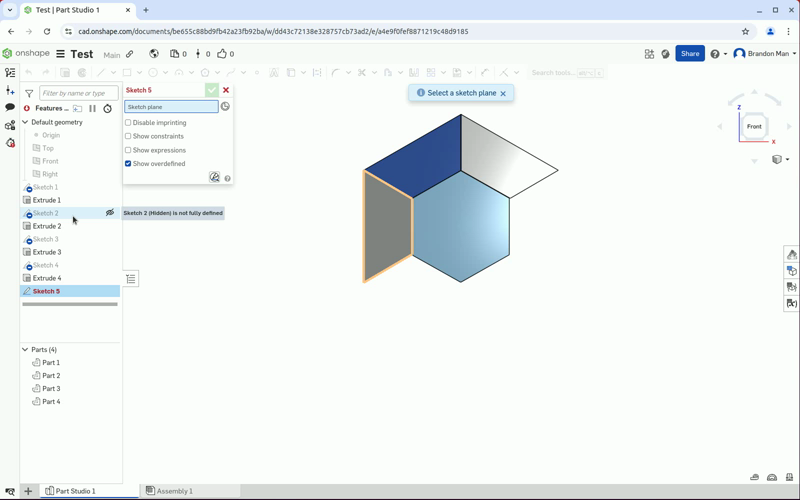
mouse_move(73, 163)
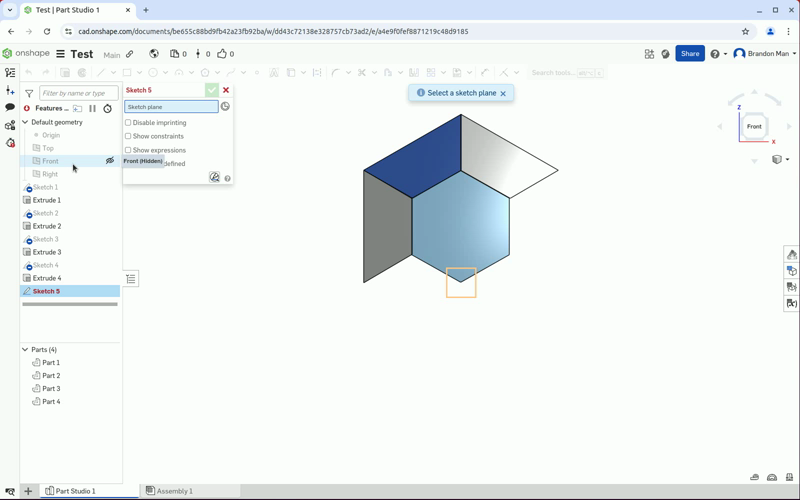
click(73, 163)
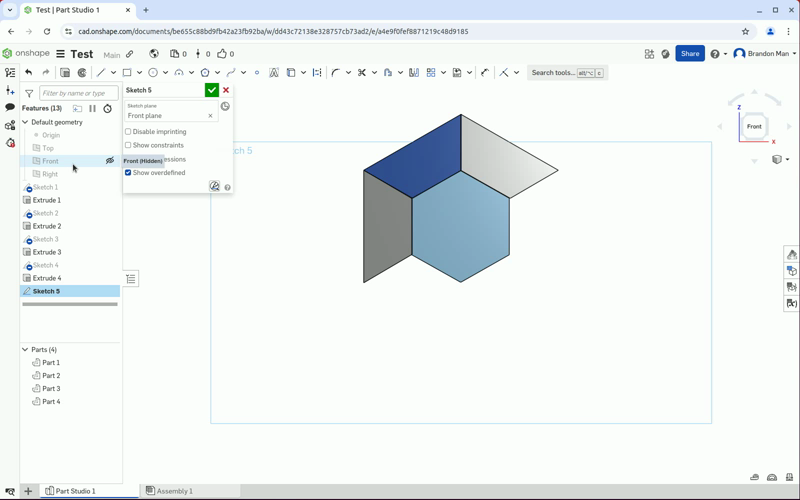
mouse_move(73, 352)
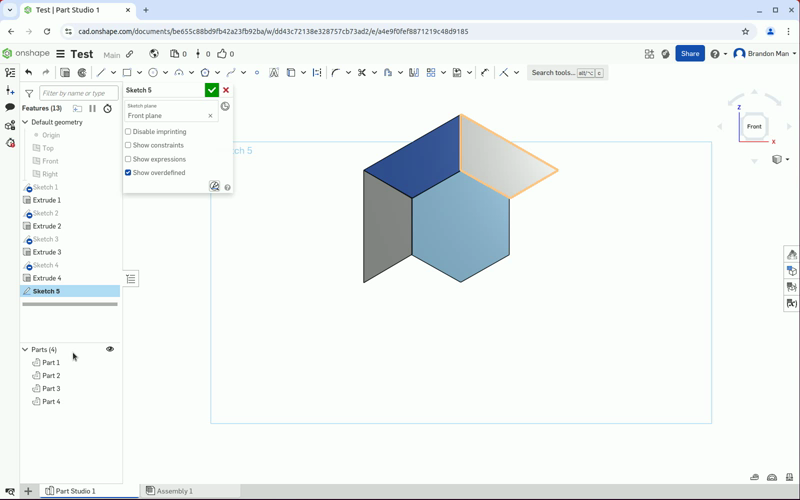
key(y)
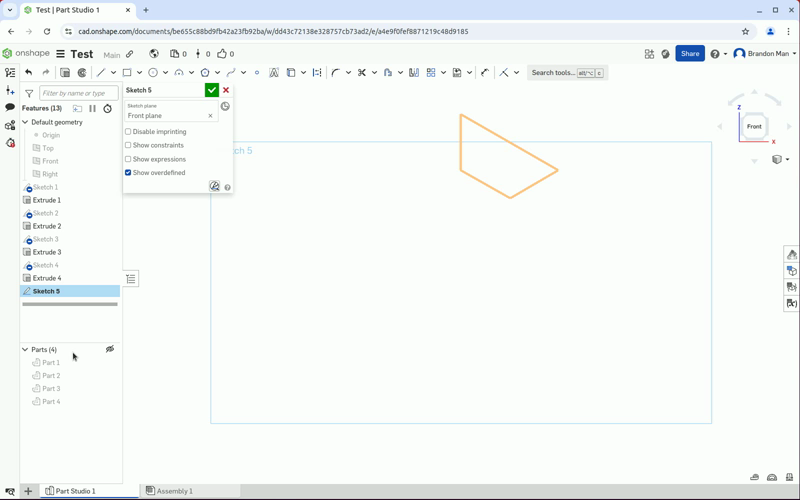
key(l)
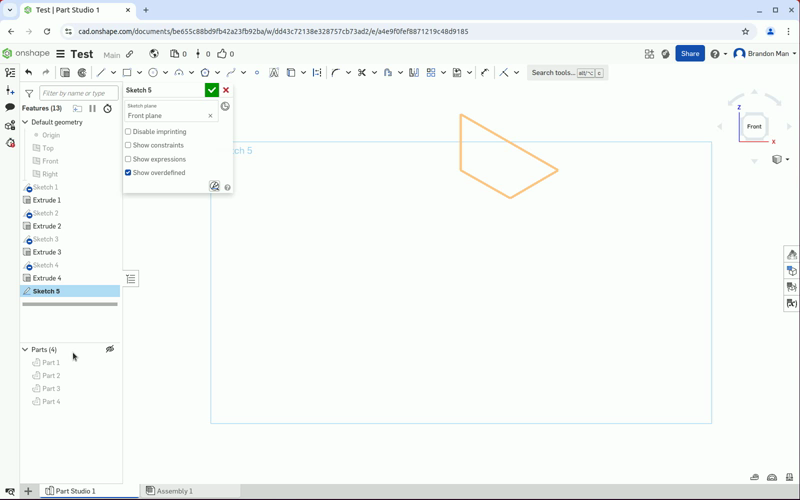
key_down(shift)
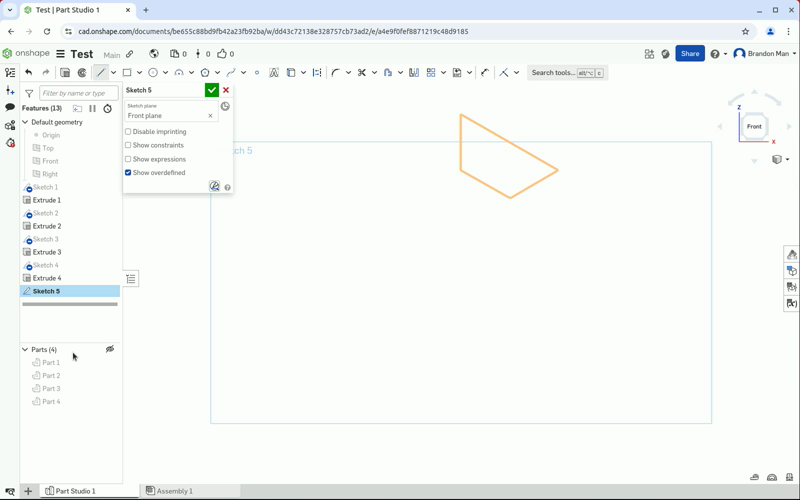
mouse_move(510, 254)
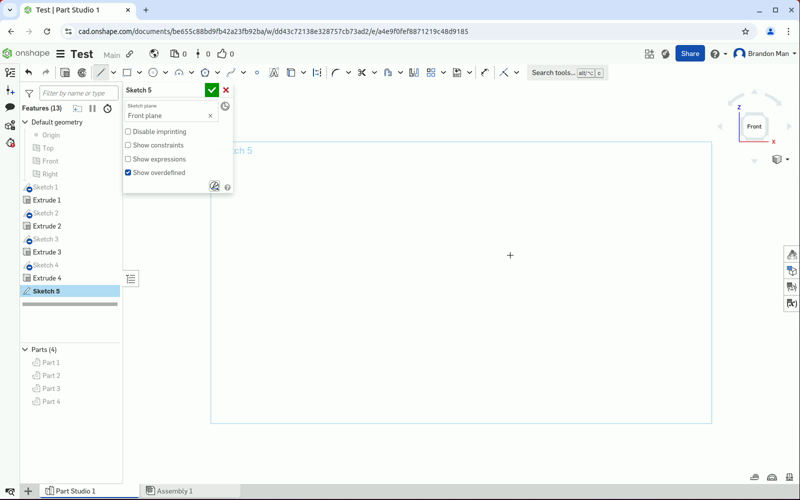
click(510, 254)
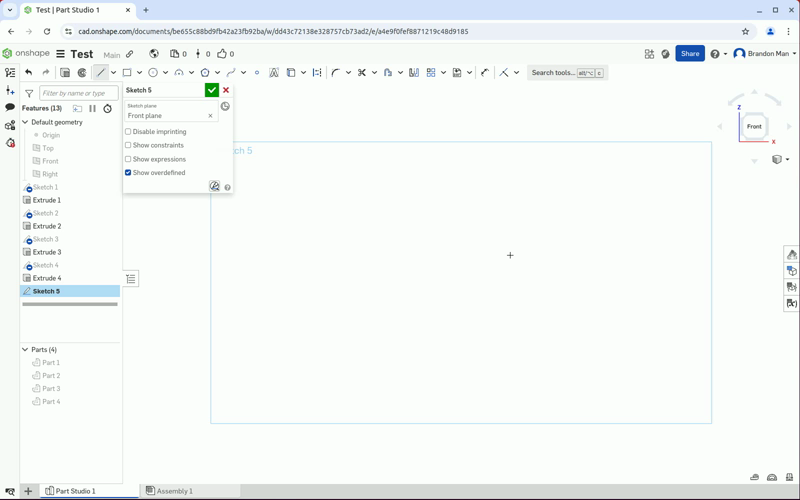
key_up(shift)
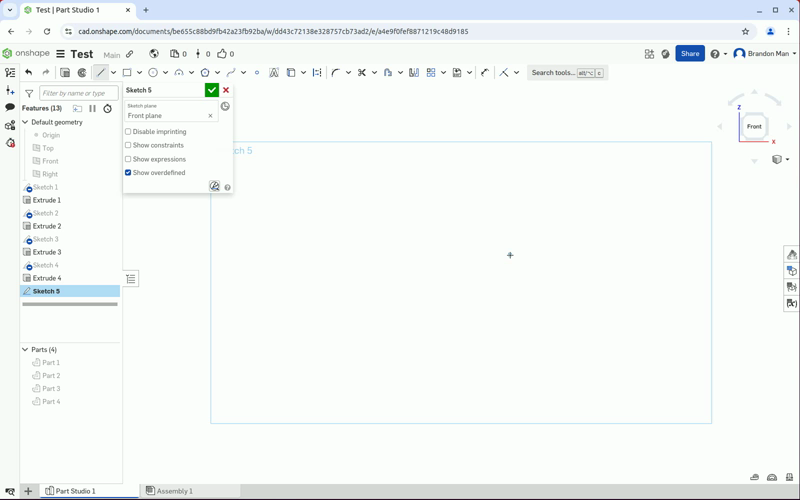
key_down(shift)
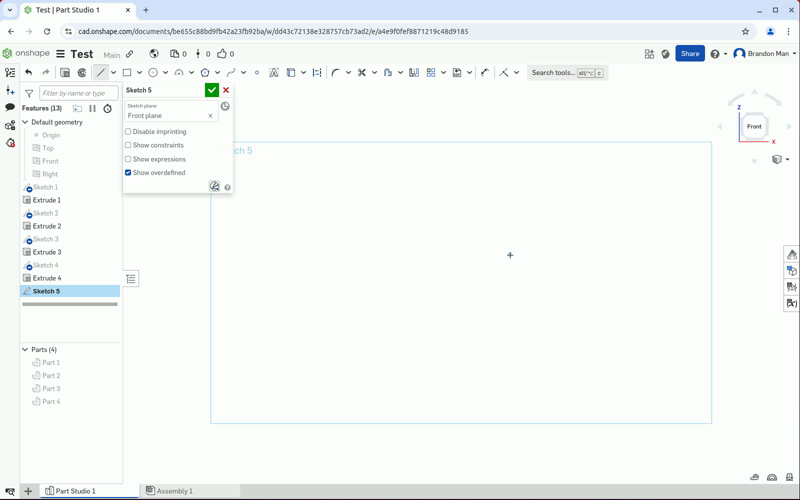
mouse_move(540, 254)
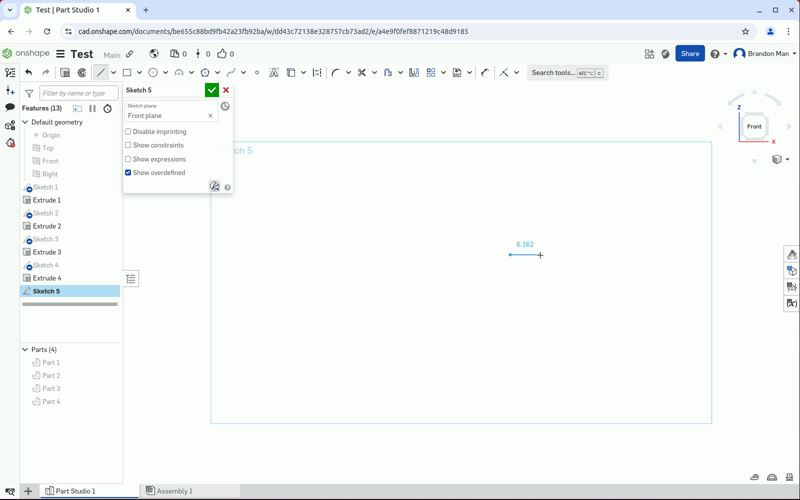
mouse_move(558, 283)
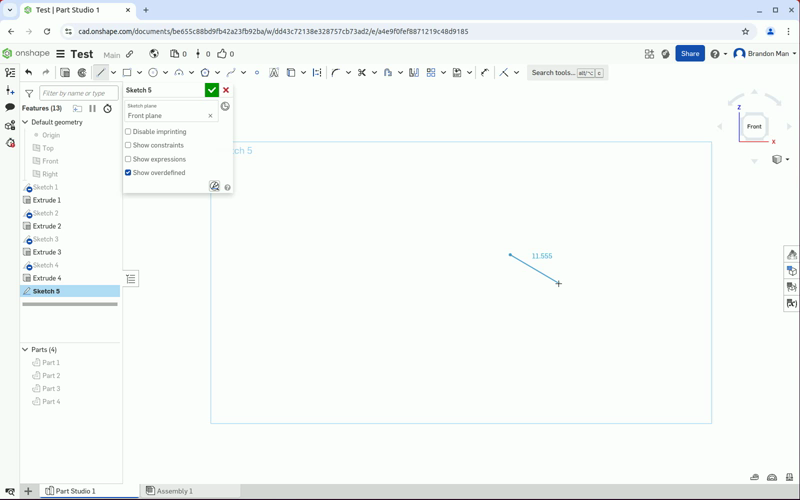
click(558, 283)
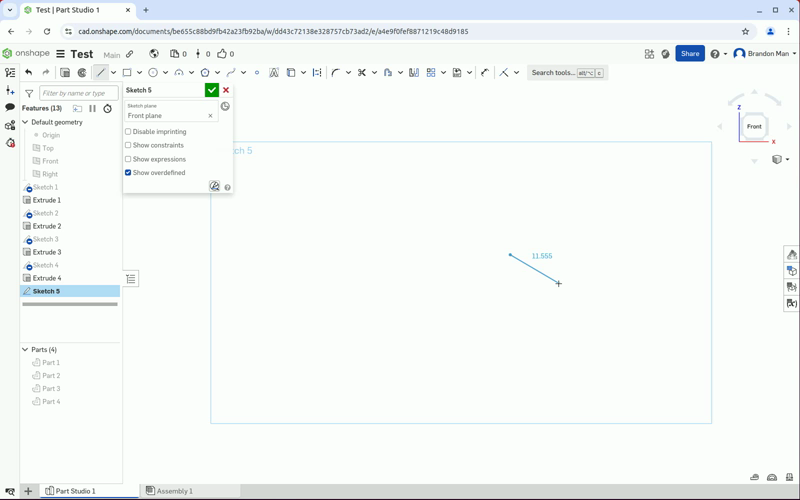
key_up(shift)
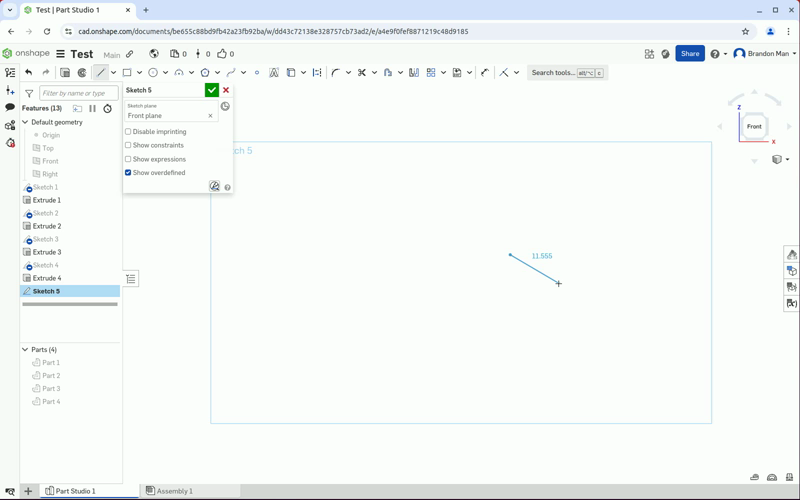
key_down(shift)
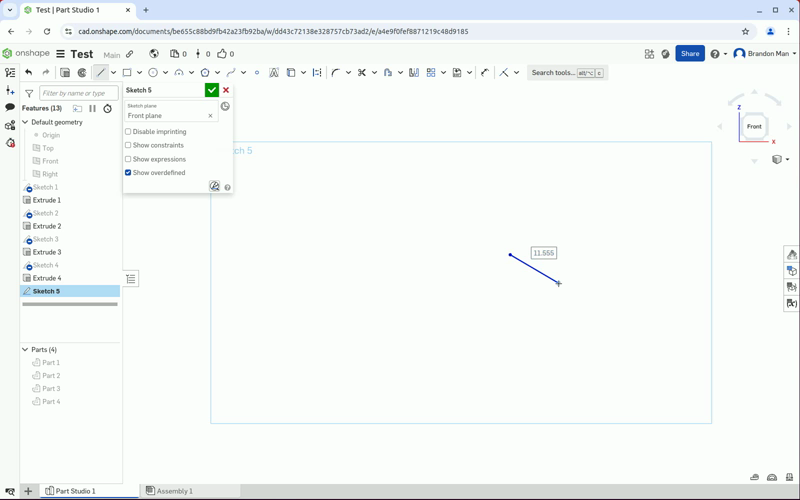
mouse_move(558, 170)
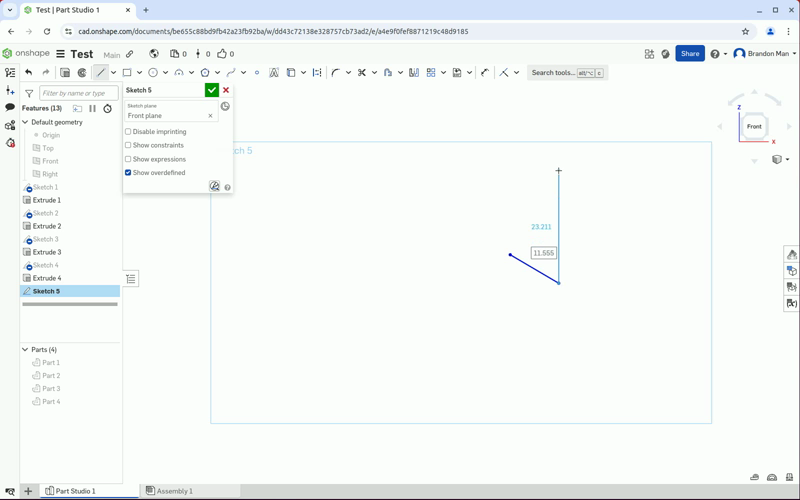
click(558, 170)
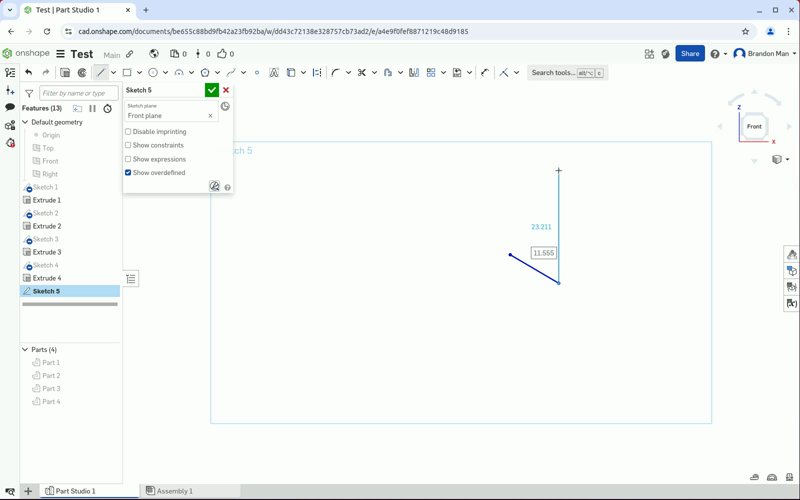
key_up(shift)
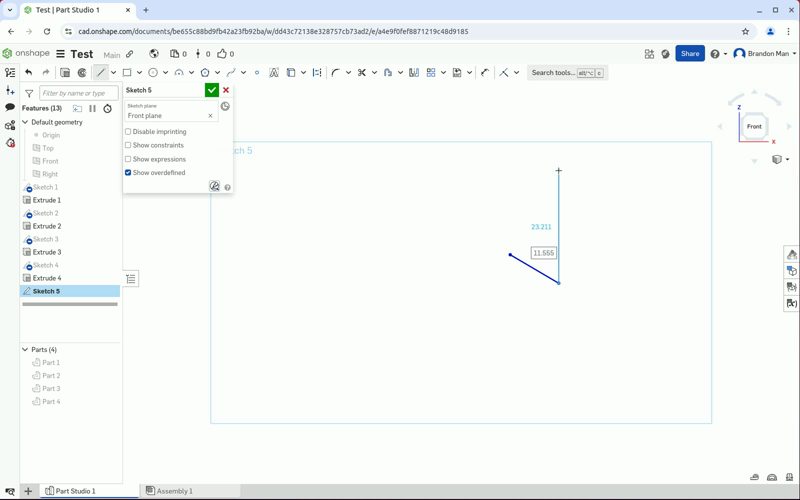
key_down(shift)
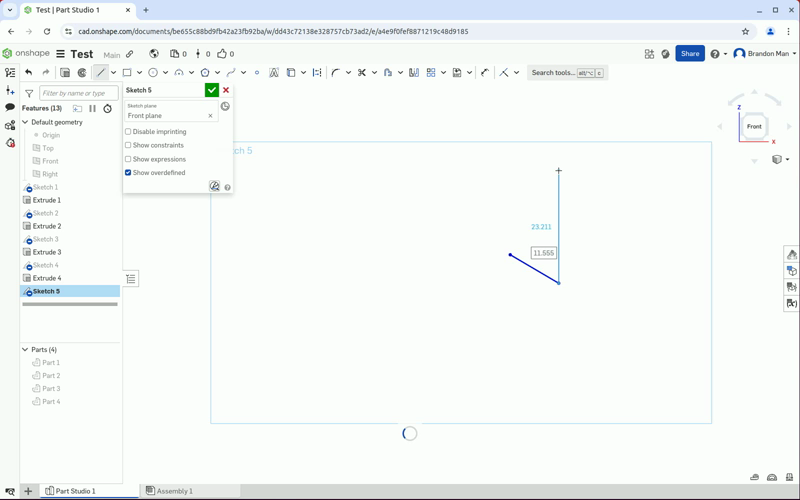
mouse_move(588, 170)
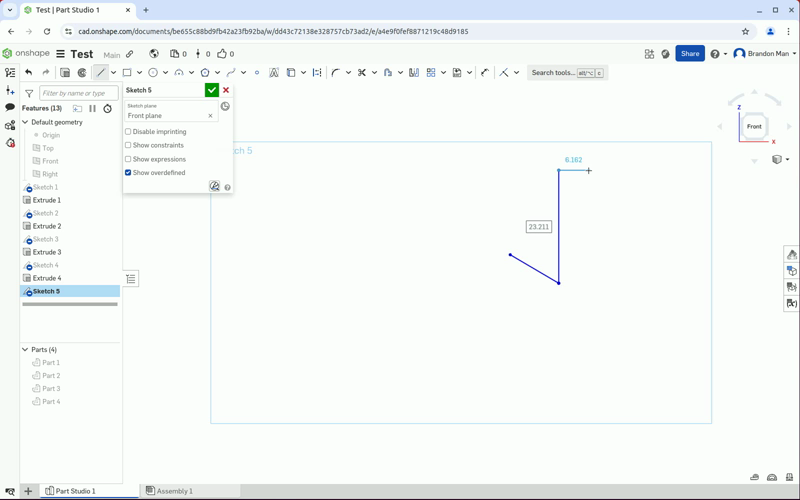
mouse_move(510, 198)
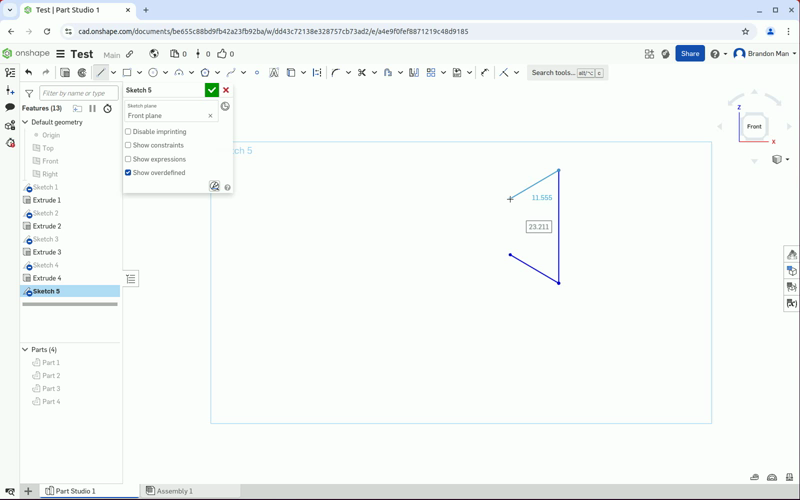
click(510, 198)
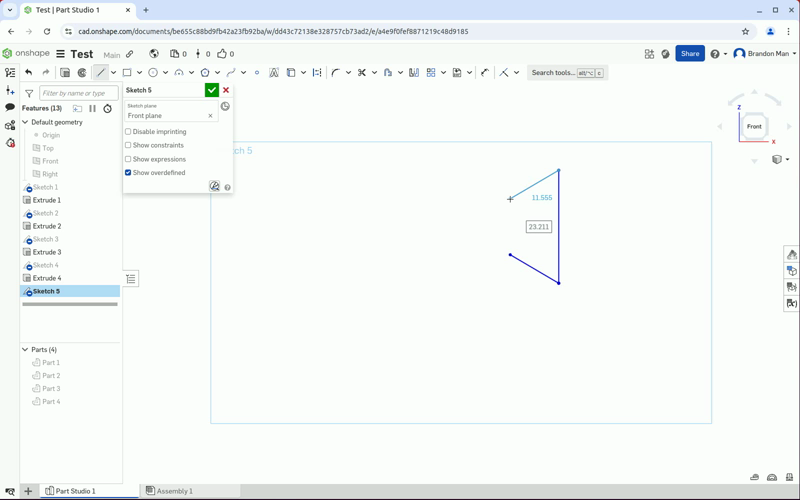
key_up(shift)
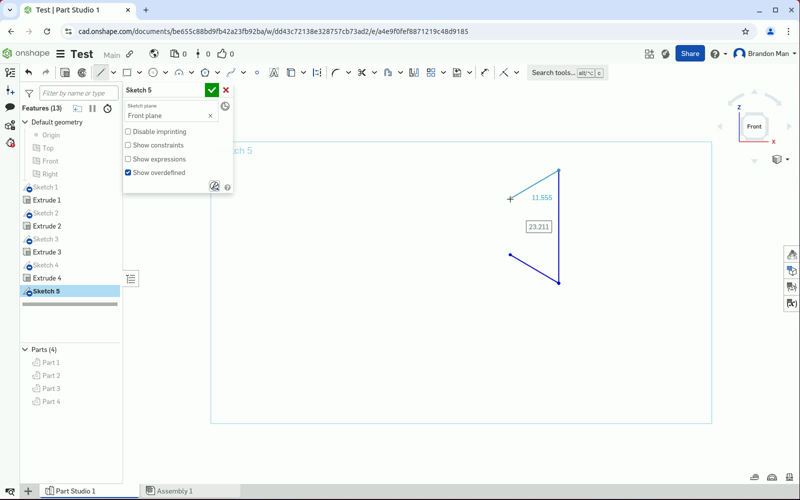
mouse_move(540, 198)
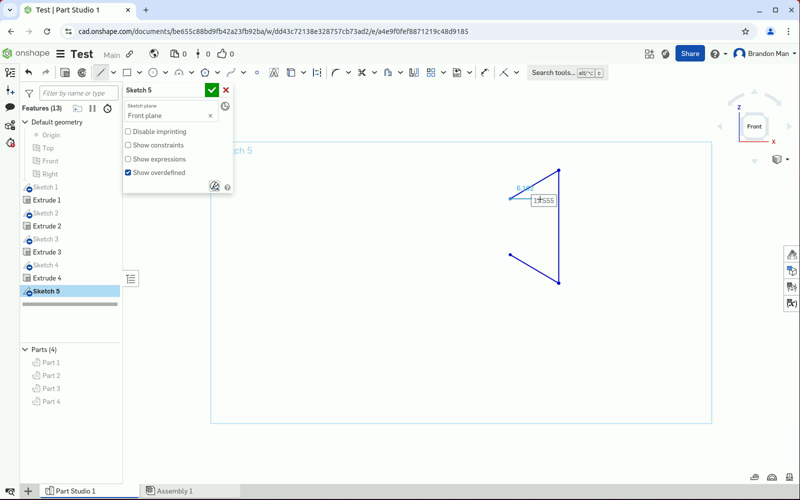
key_down(shift)
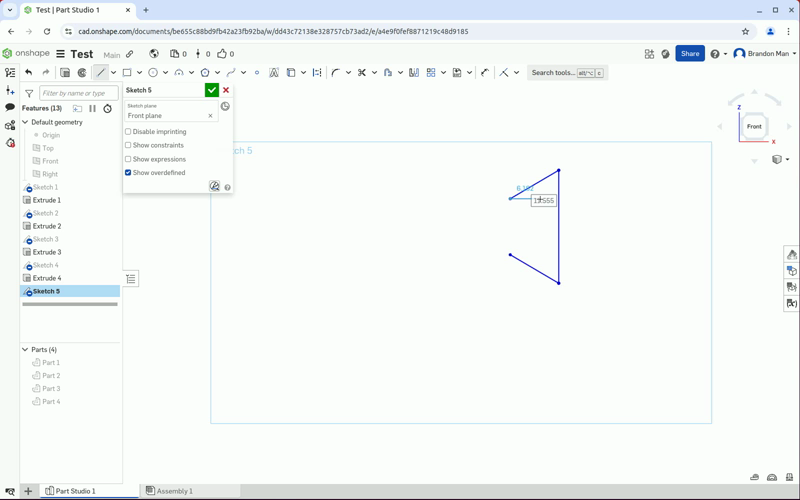
mouse_move(510, 254)
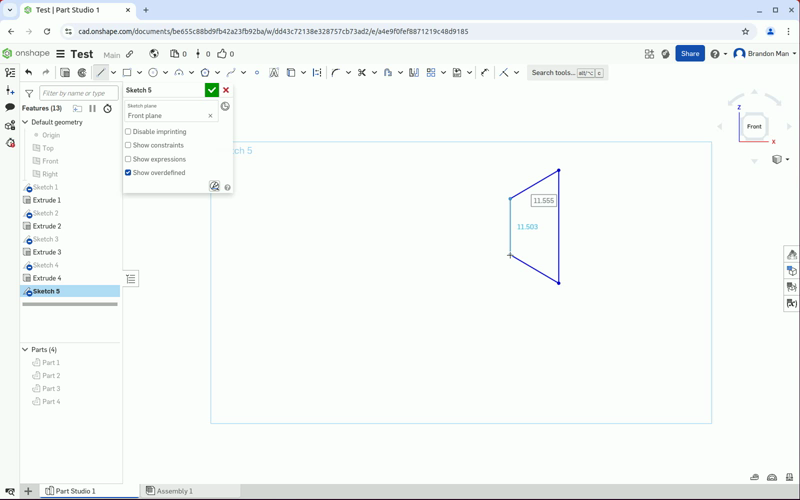
key_up(shift)
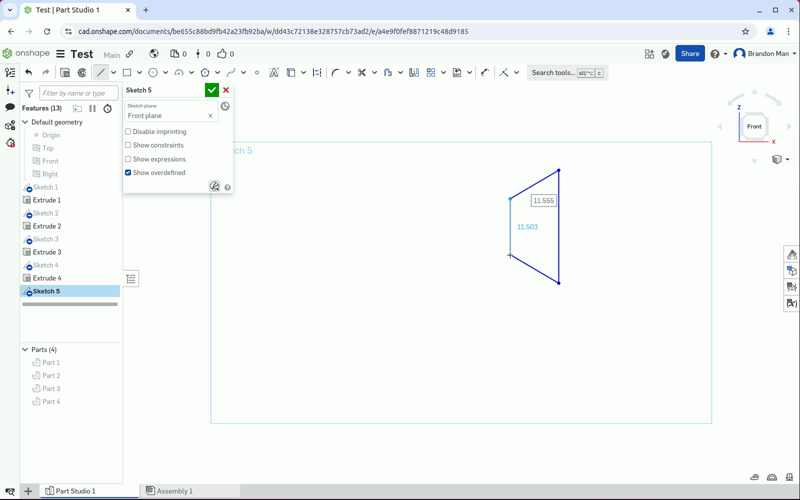
click(510, 254)
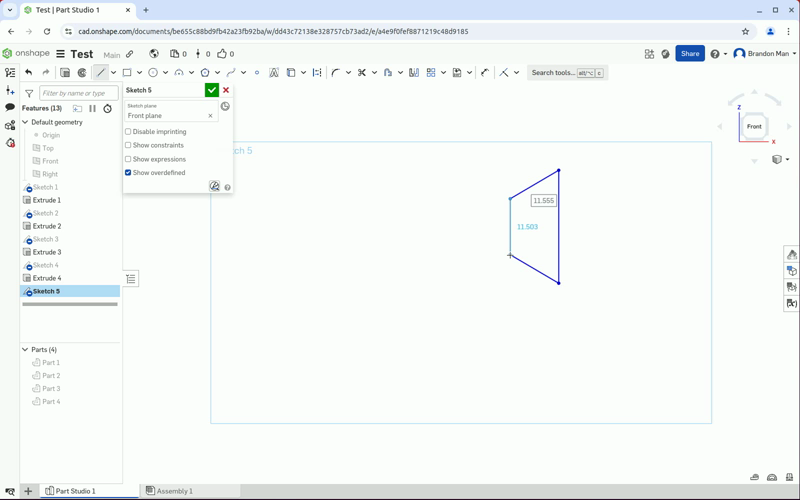
key(esc)
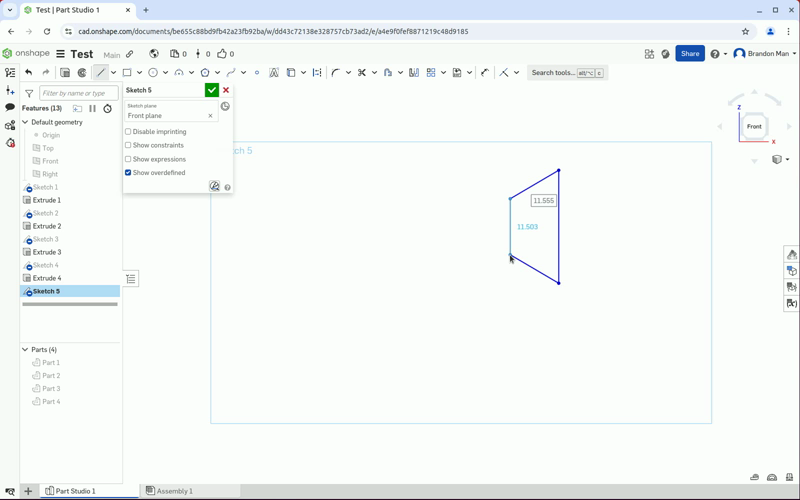
mouse_move(550, 259)
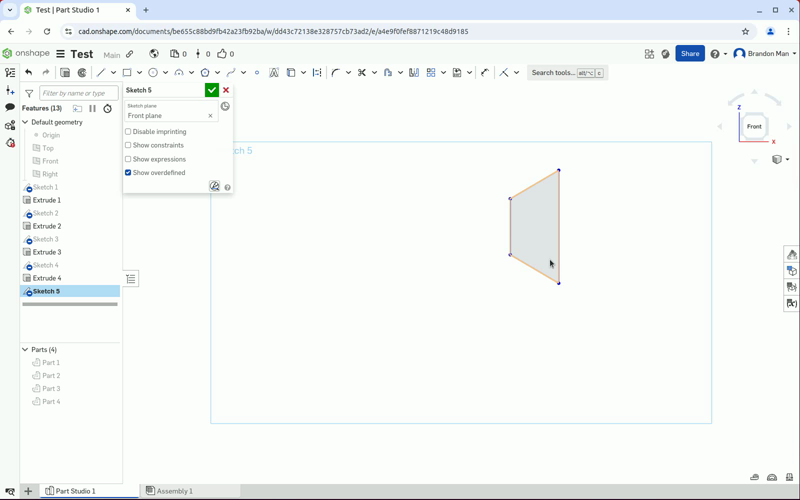
click(550, 259)
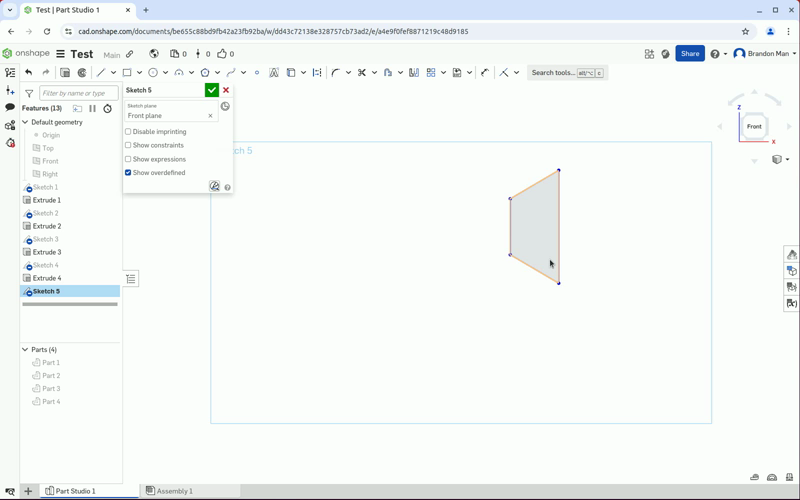
mouse_move(73, 352)
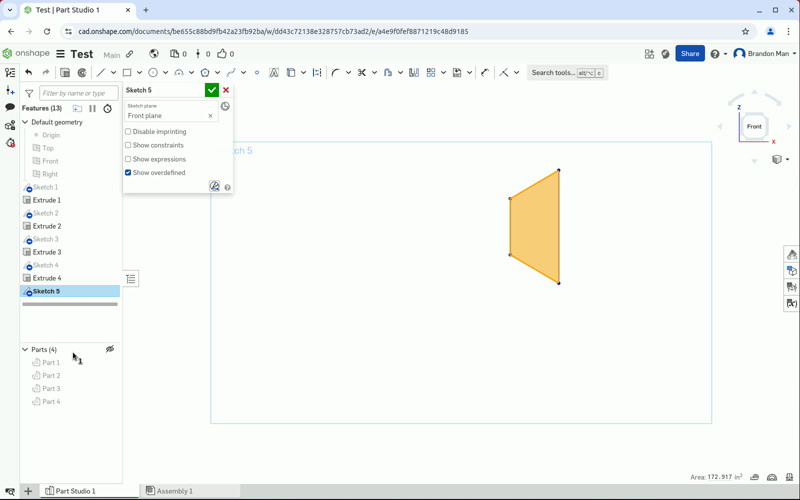
key(shift+y)
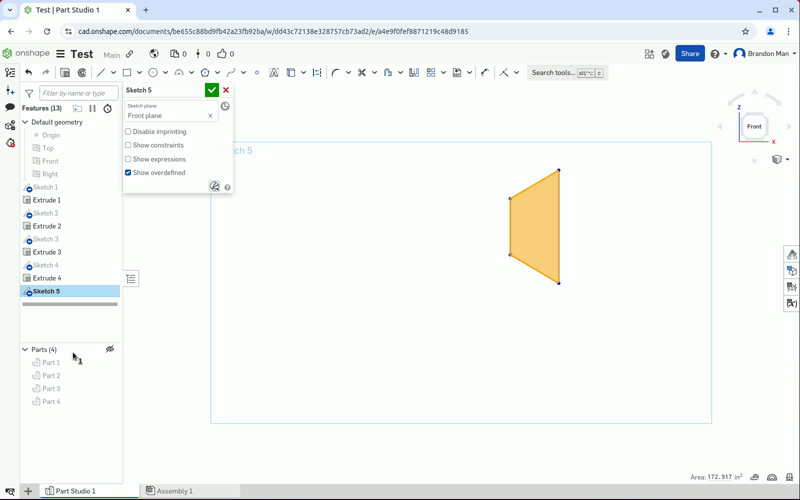
key(shift+e)
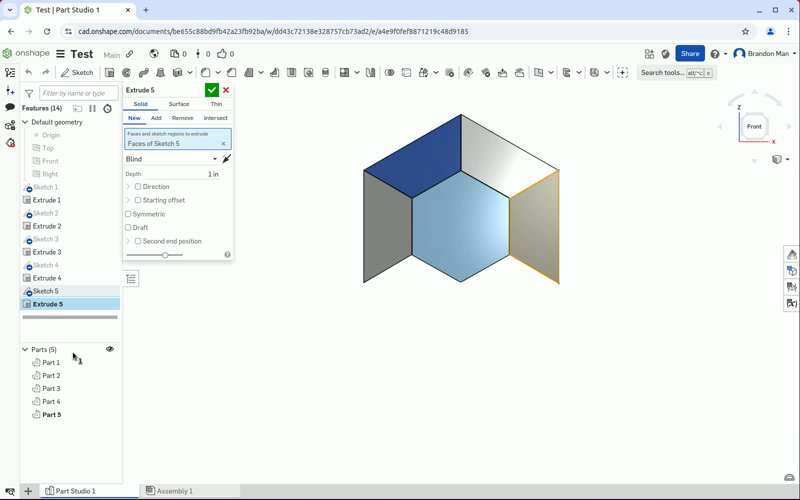
mouse_move(143, 106)
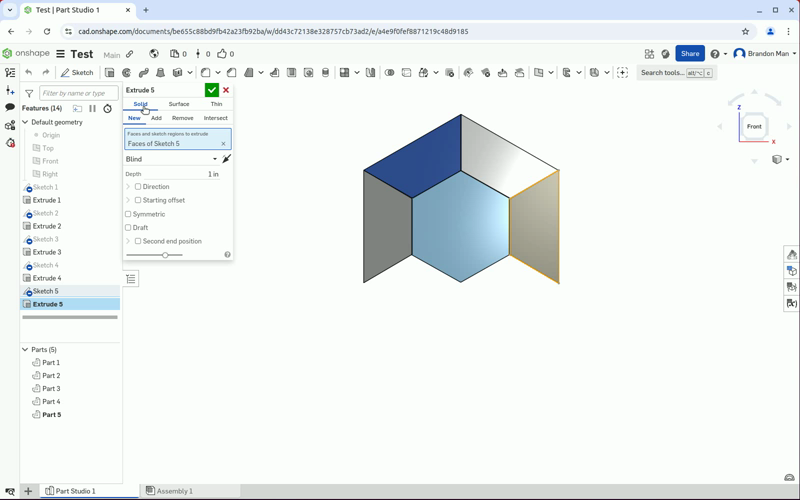
click(143, 106)
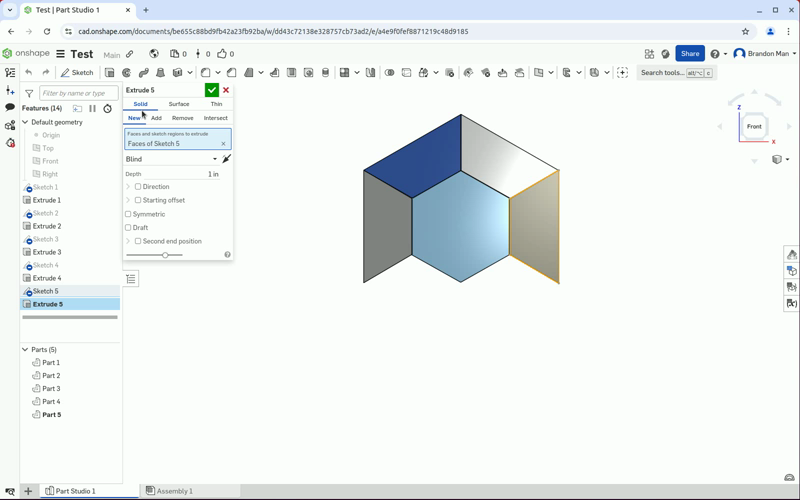
mouse_move(137, 120)
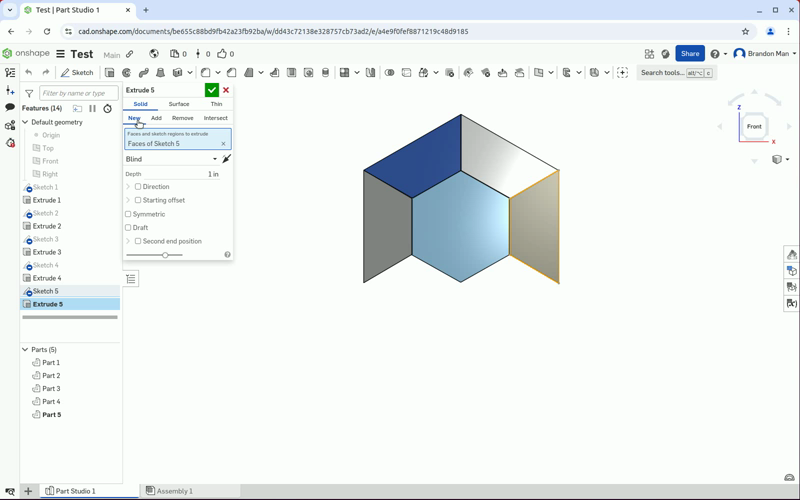
click(137, 120)
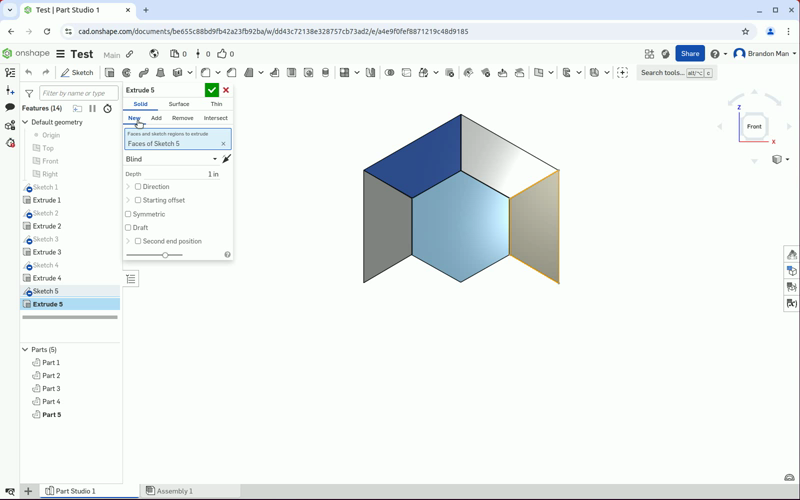
key(tab, 4)
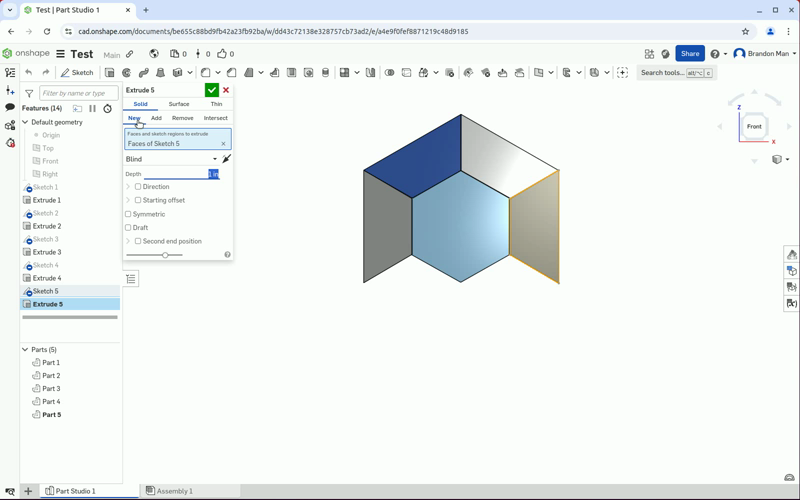
text(23.108)
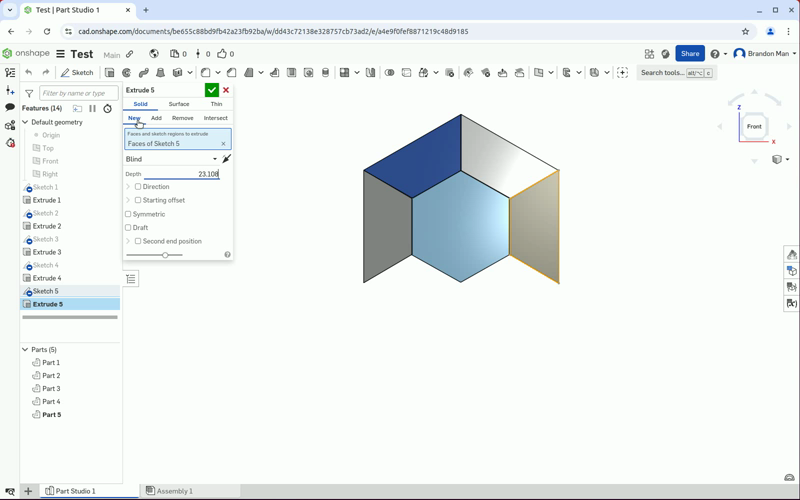
key(enter)
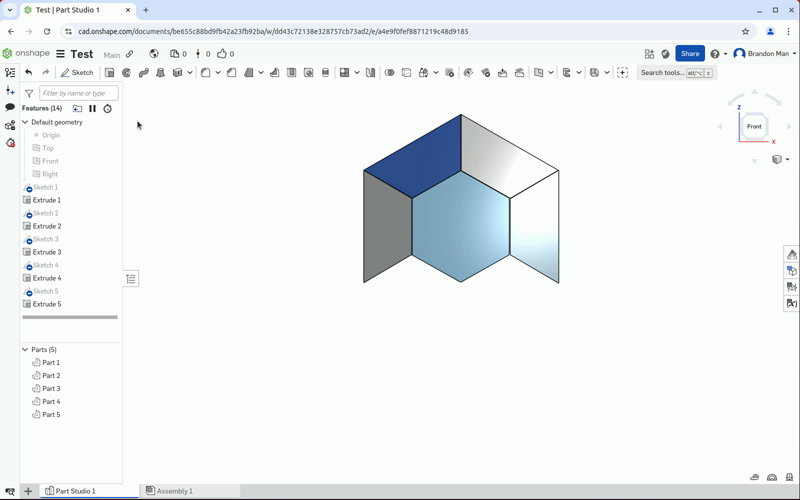
key(shift+h)
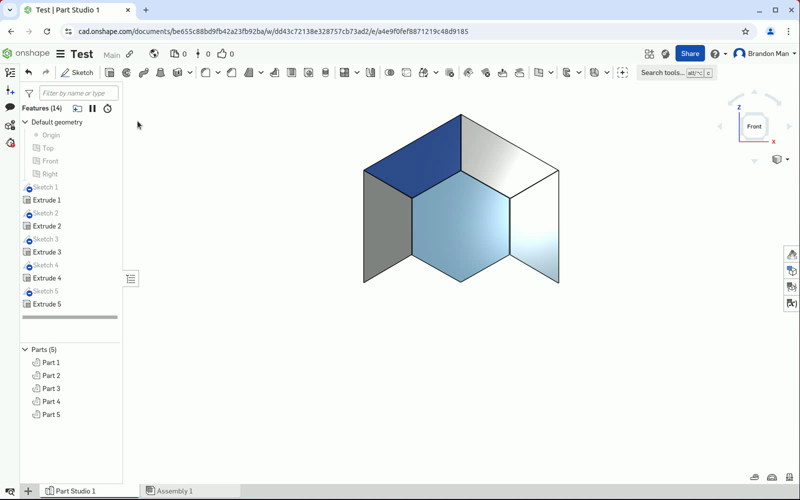
key(shift+h)
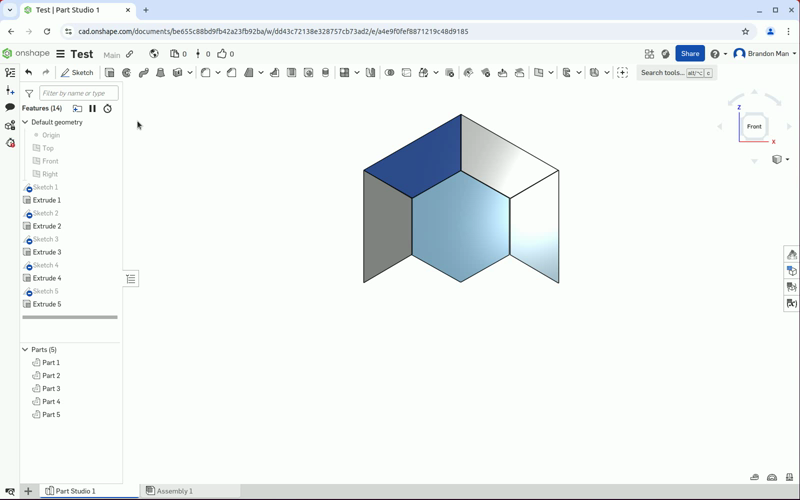
mouse_move(73, 189)
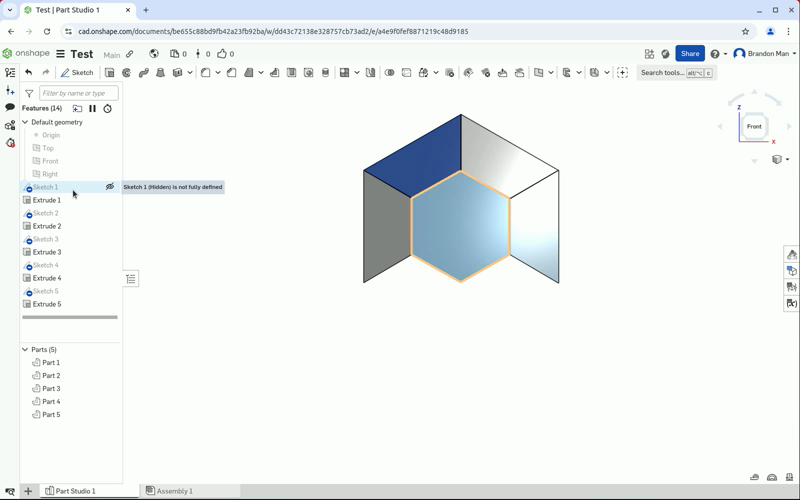
click(73, 189)
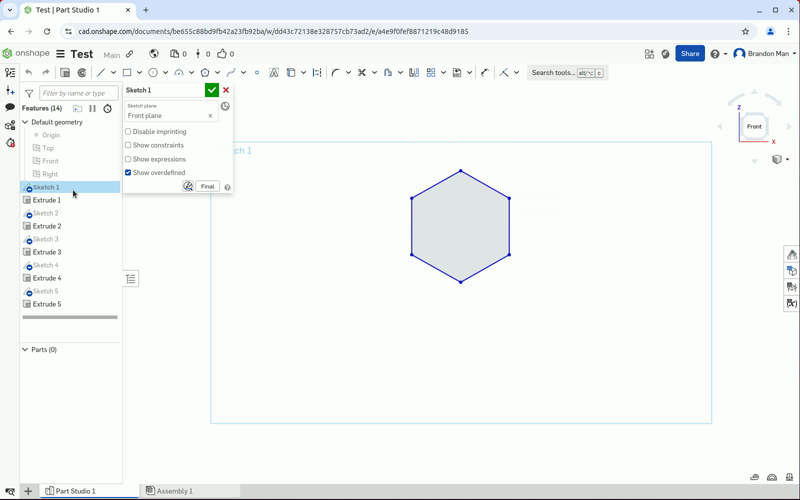
mouse_move(229, 92)
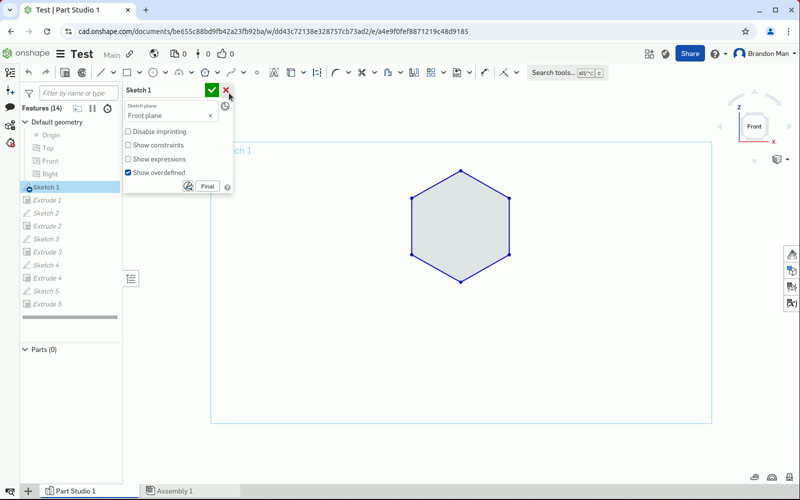
click(229, 92)
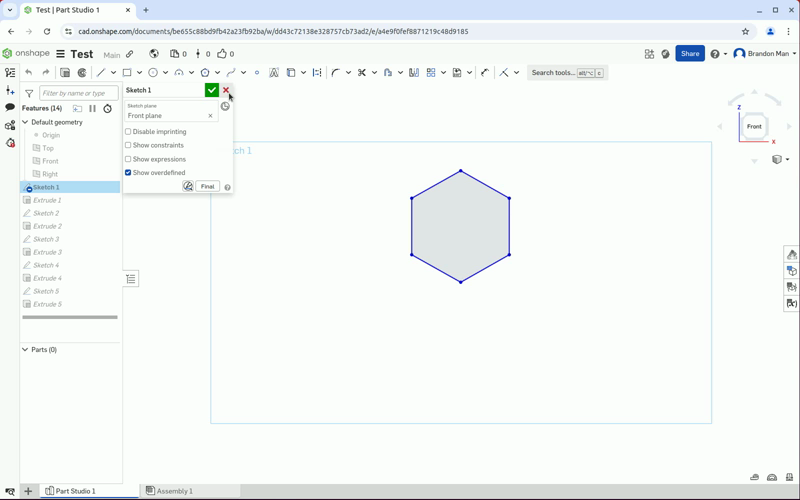
key(shift+s)
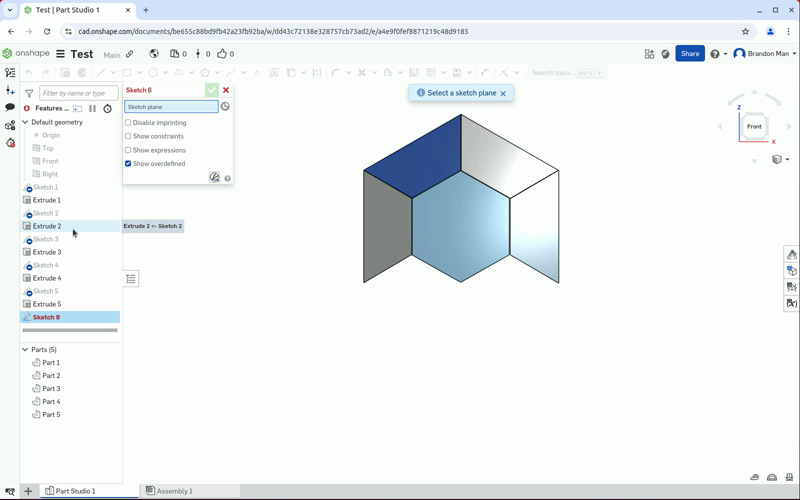
scroll(3)
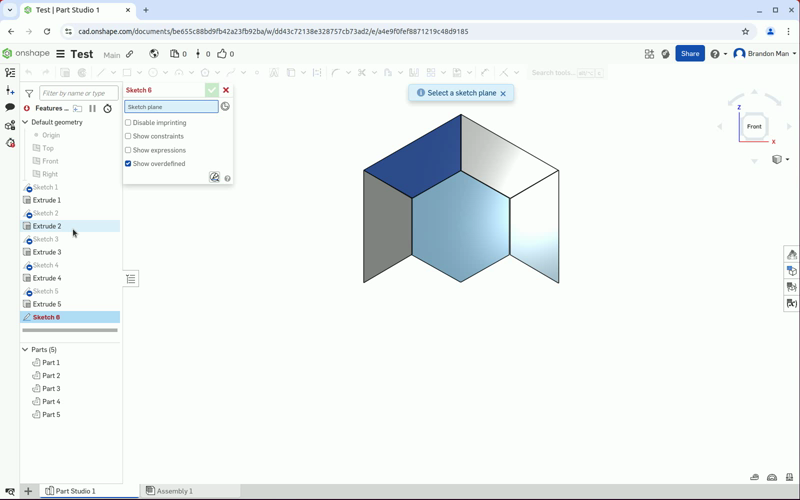
mouse_move(73, 163)
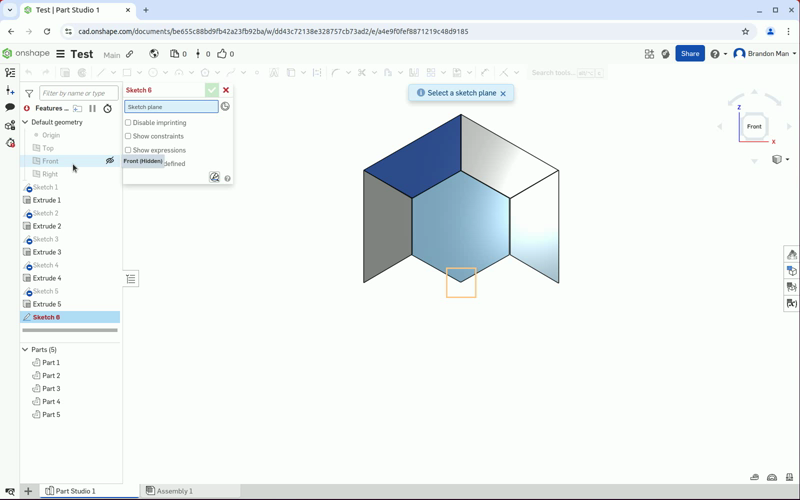
click(73, 163)
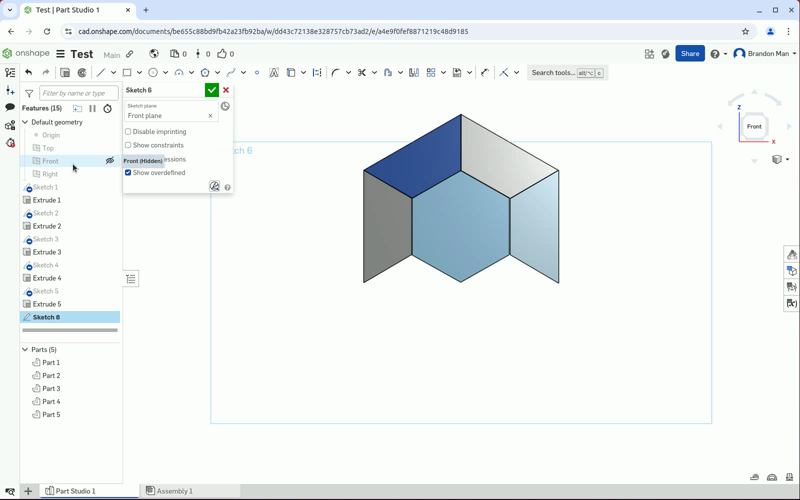
mouse_move(73, 352)
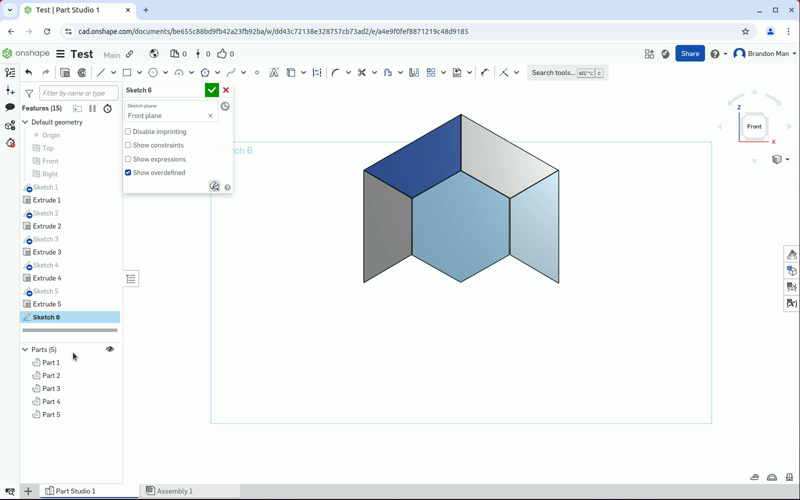
key(y)
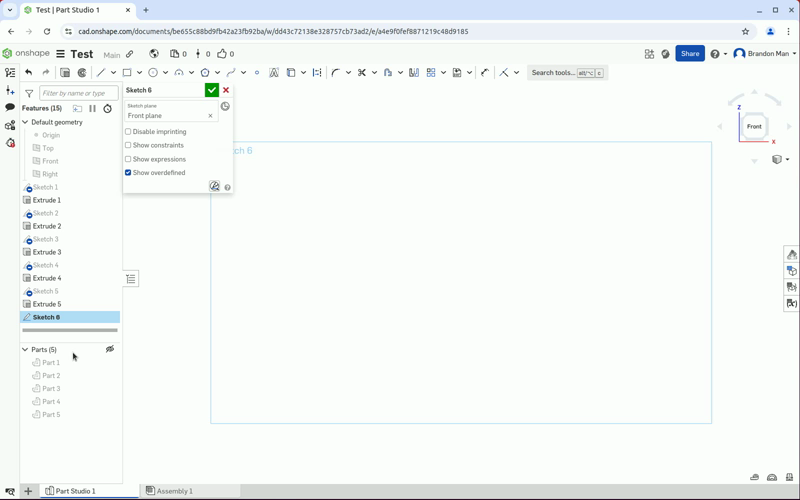
key(l)
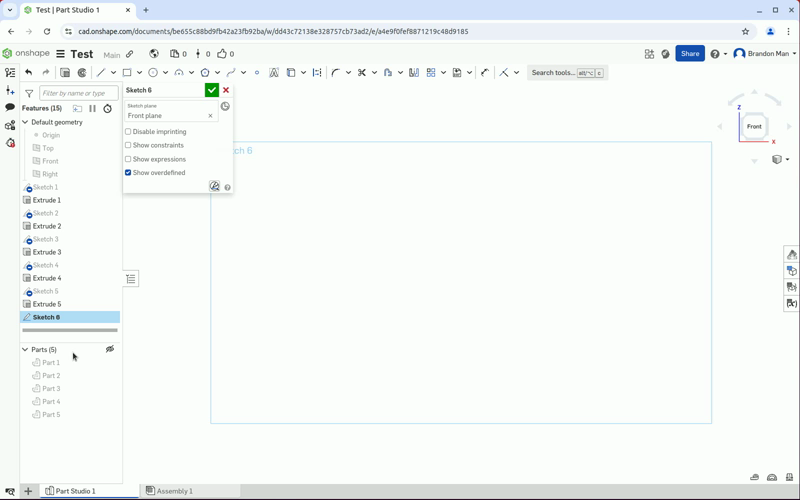
key_down(shift)
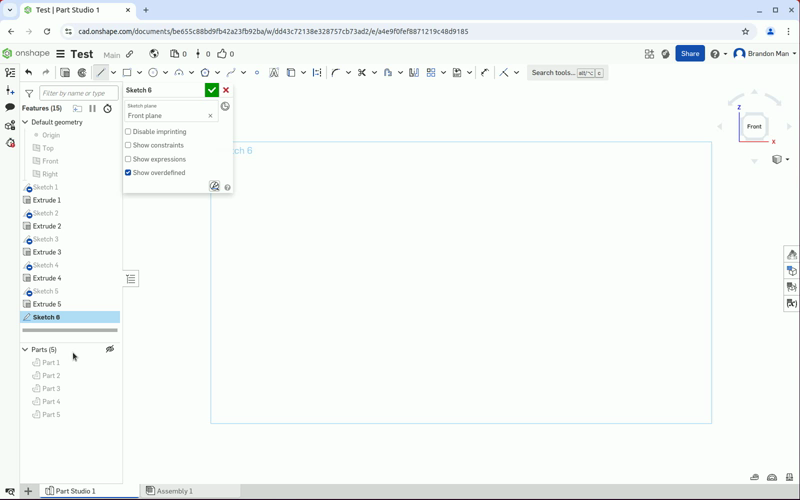
mouse_move(460, 339)
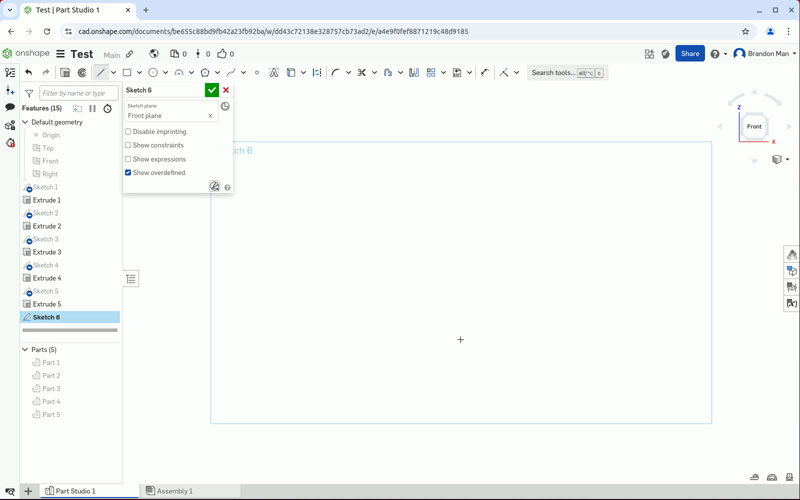
click(460, 339)
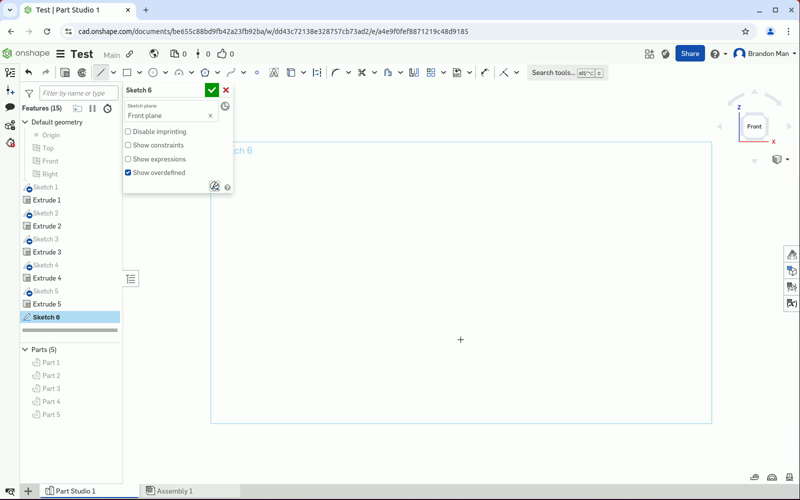
key_up(shift)
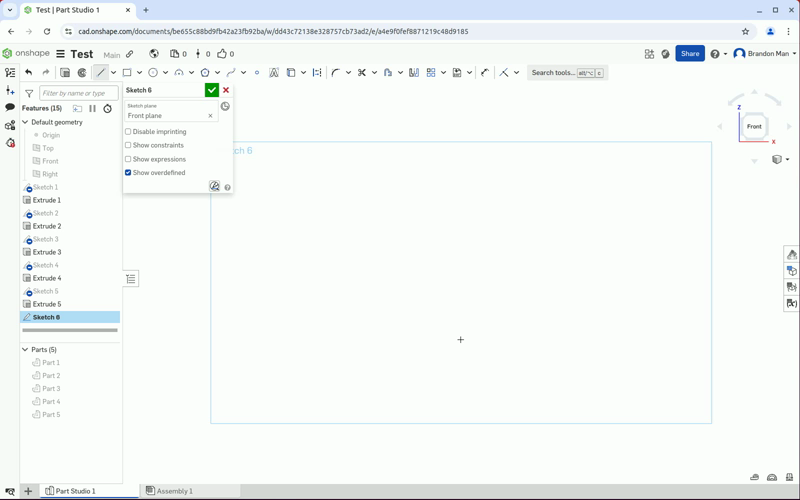
key_down(shift)
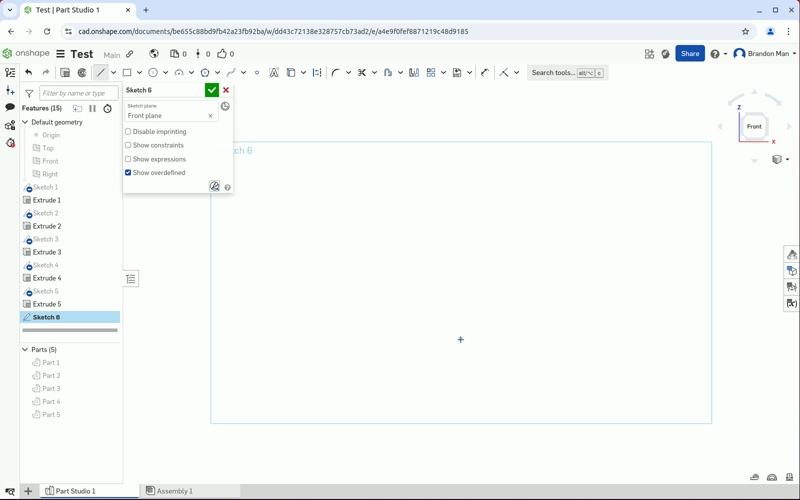
mouse_move(558, 282)
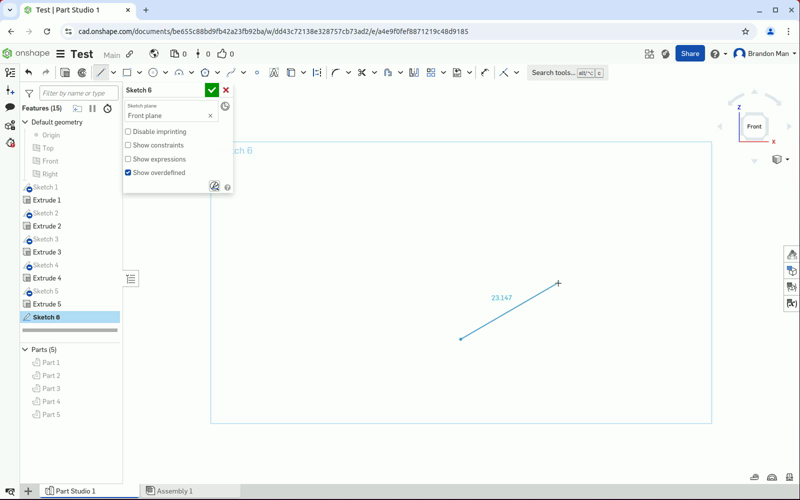
click(558, 282)
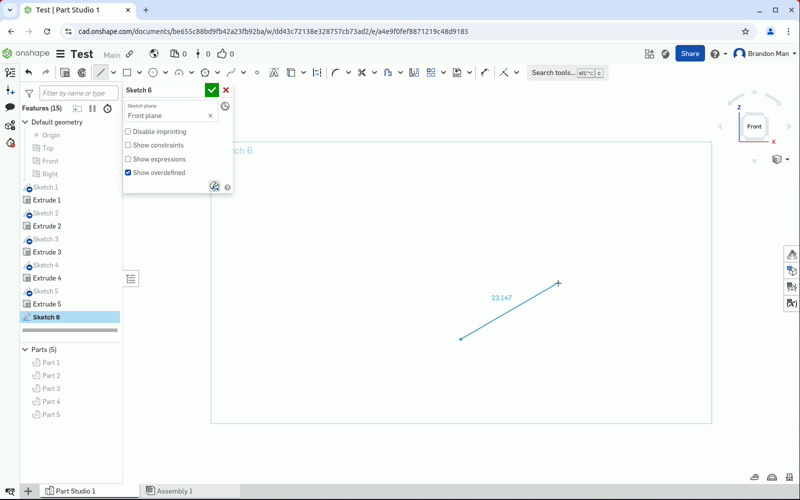
key_up(shift)
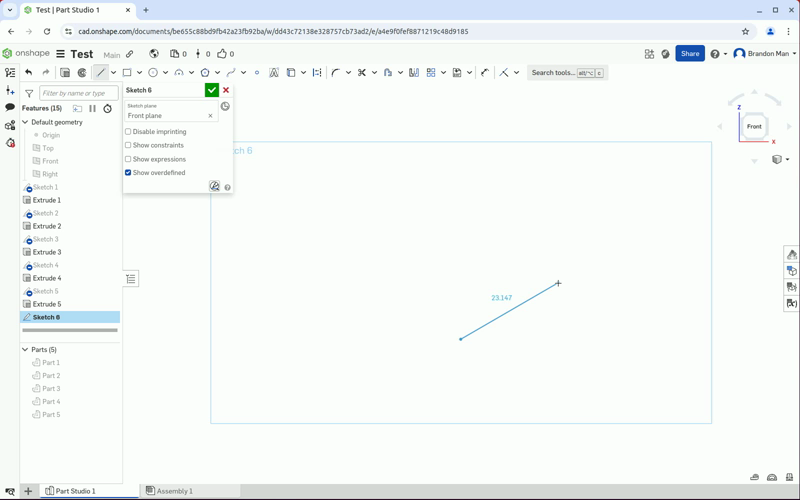
key_down(shift)
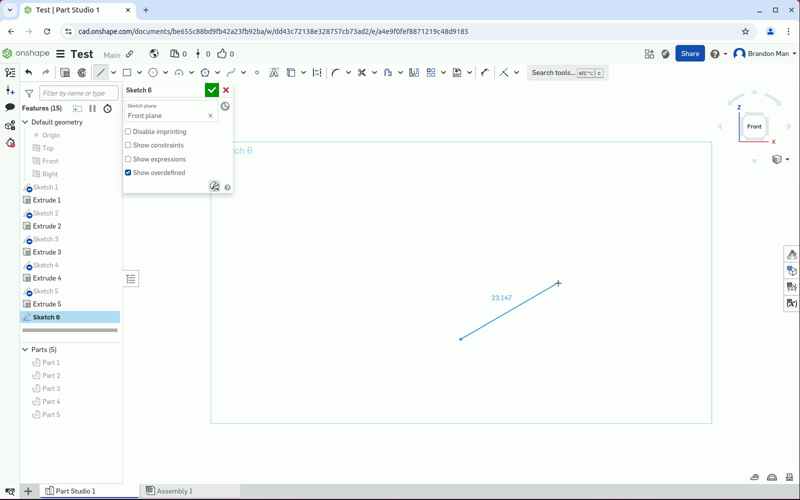
mouse_move(588, 282)
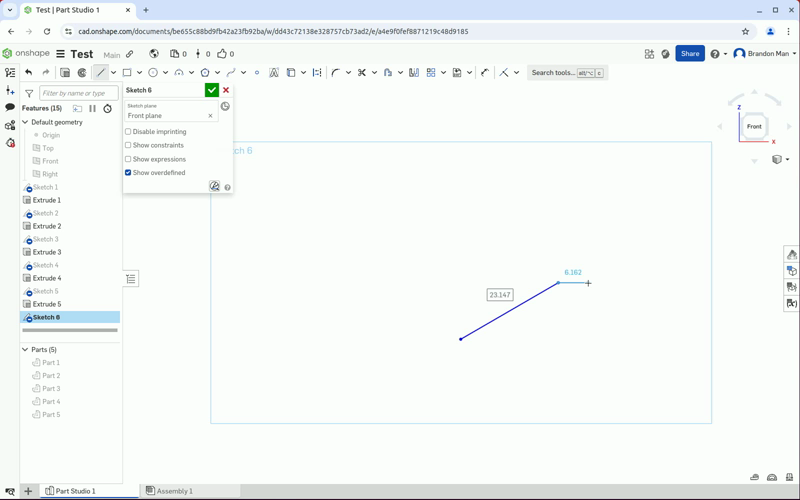
mouse_move(510, 255)
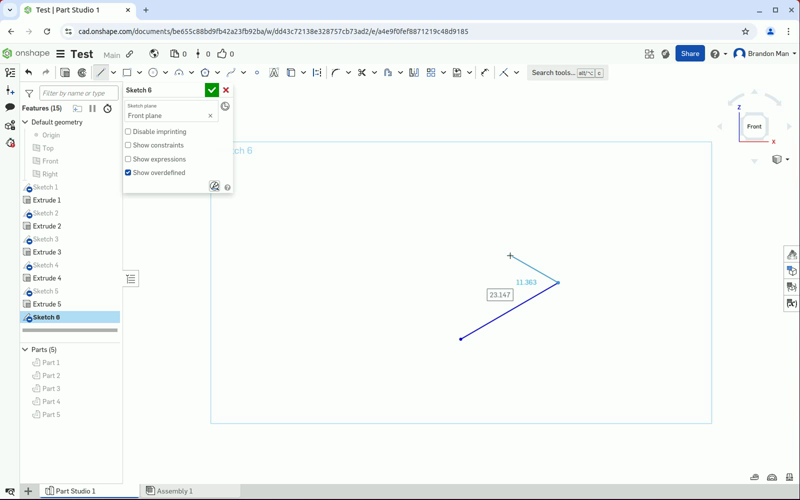
click(510, 255)
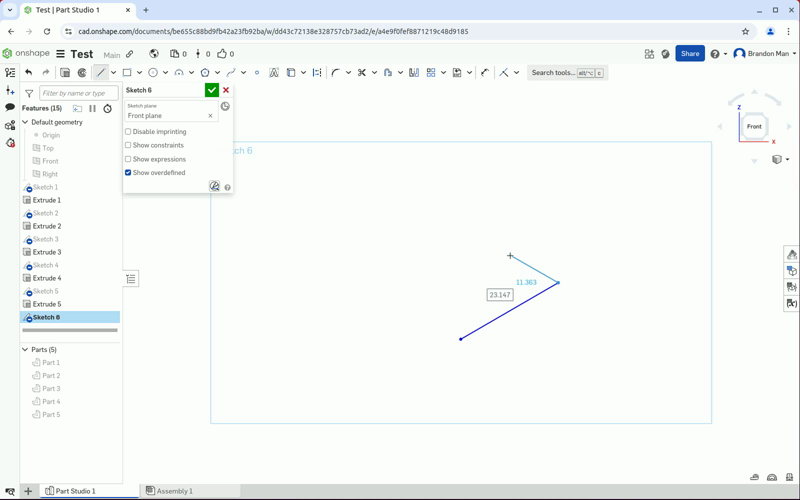
key_up(shift)
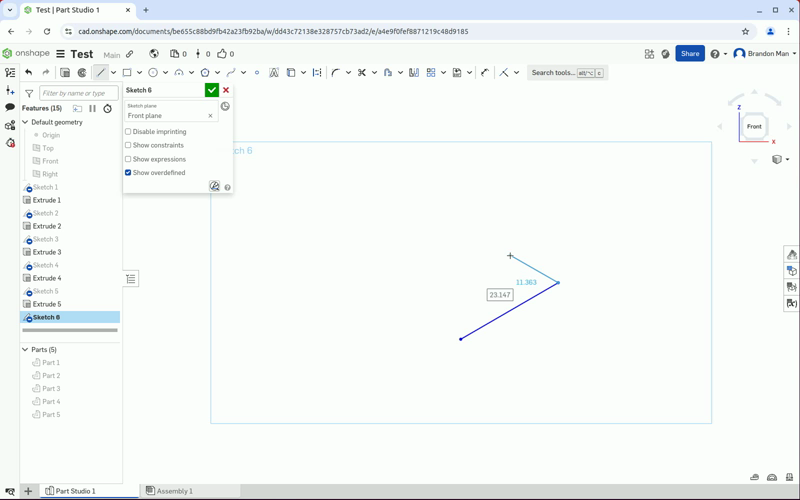
key_down(shift)
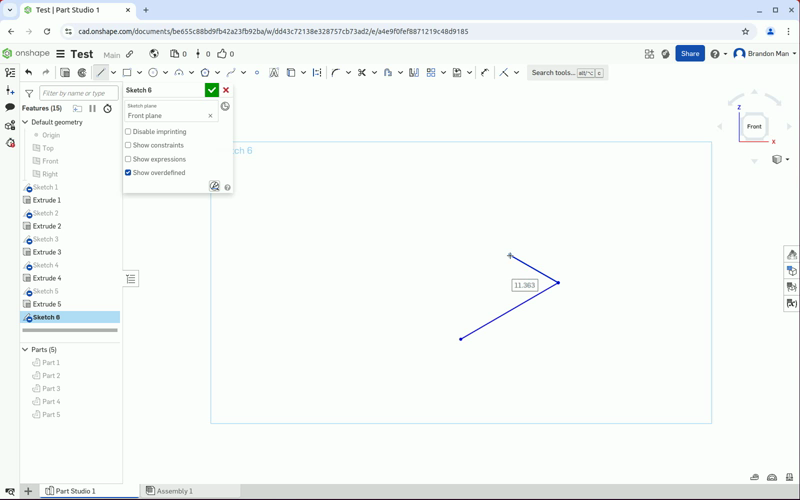
mouse_move(540, 255)
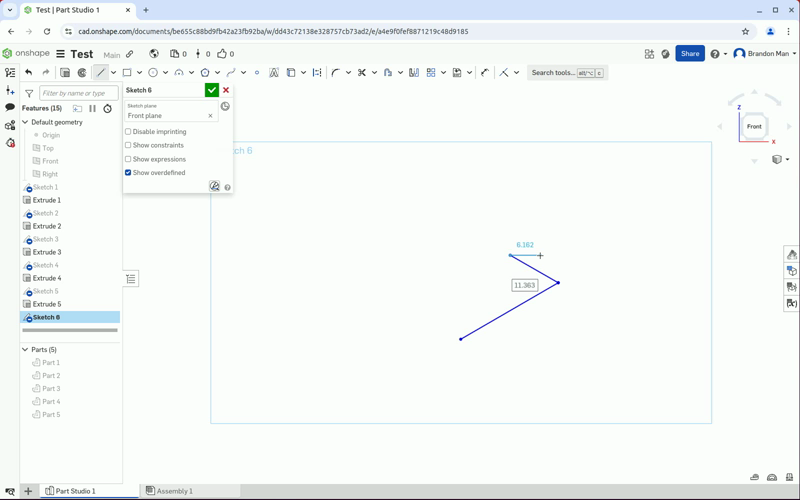
mouse_move(460, 282)
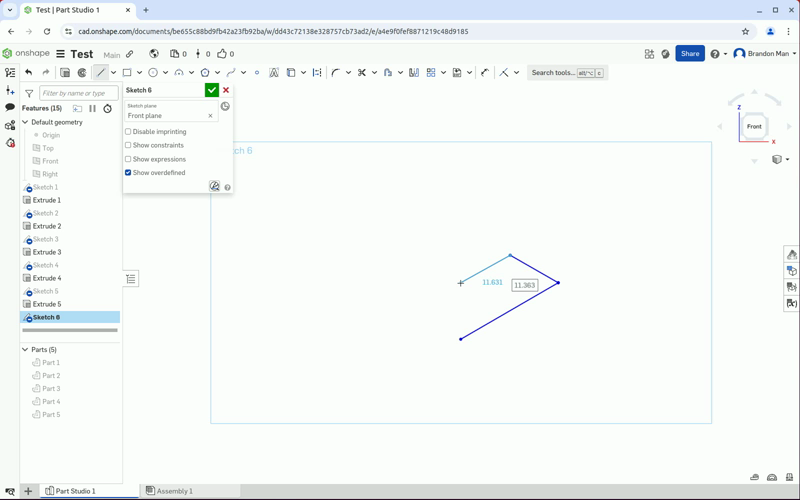
click(460, 282)
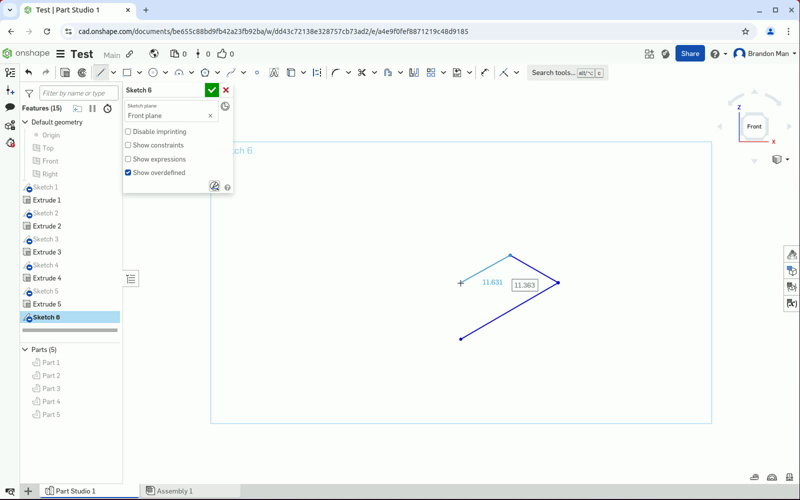
key_up(shift)
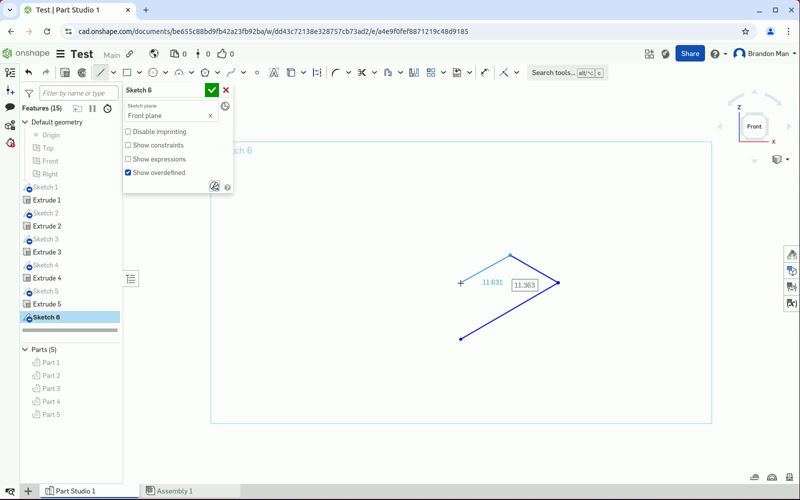
mouse_move(490, 282)
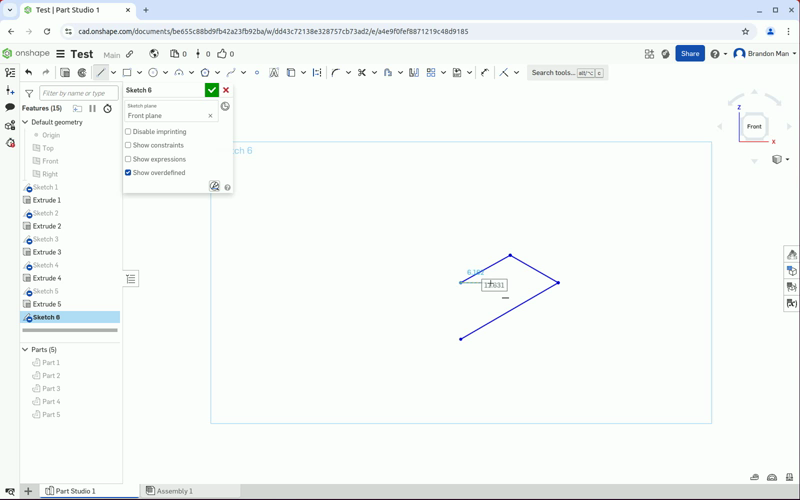
key_down(shift)
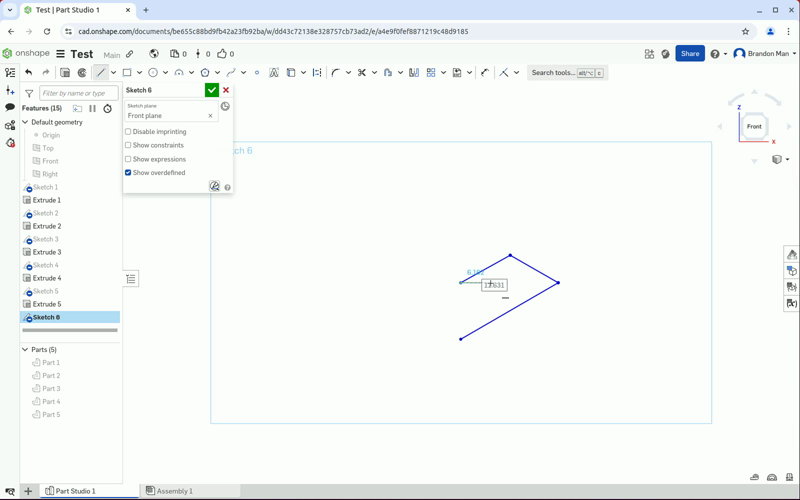
mouse_move(460, 339)
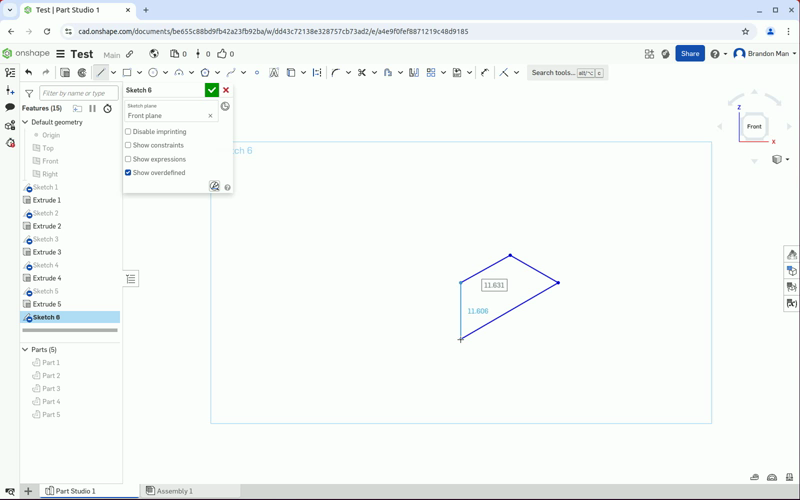
key_up(shift)
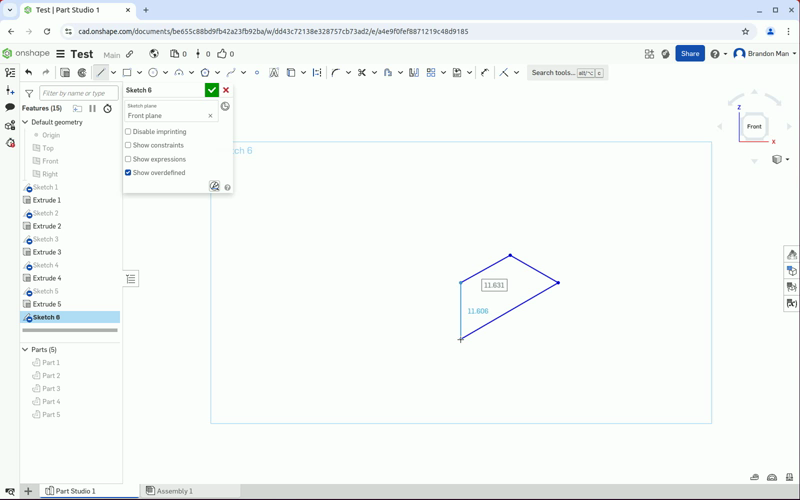
click(460, 339)
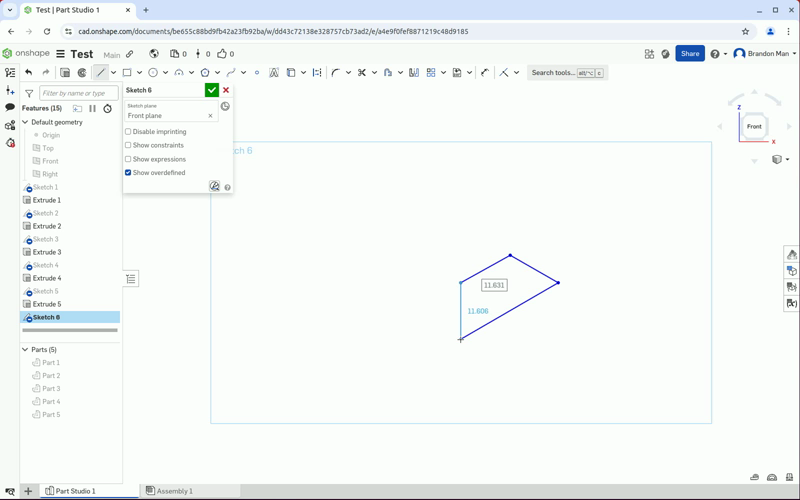
key(esc)
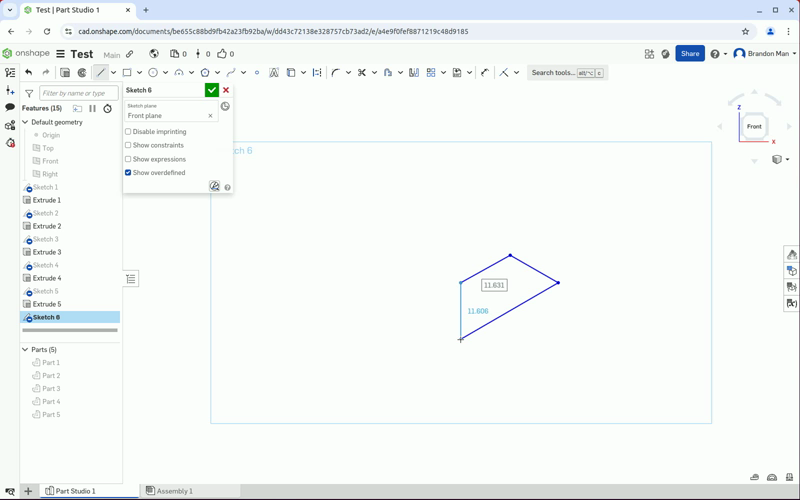
mouse_move(543, 279)
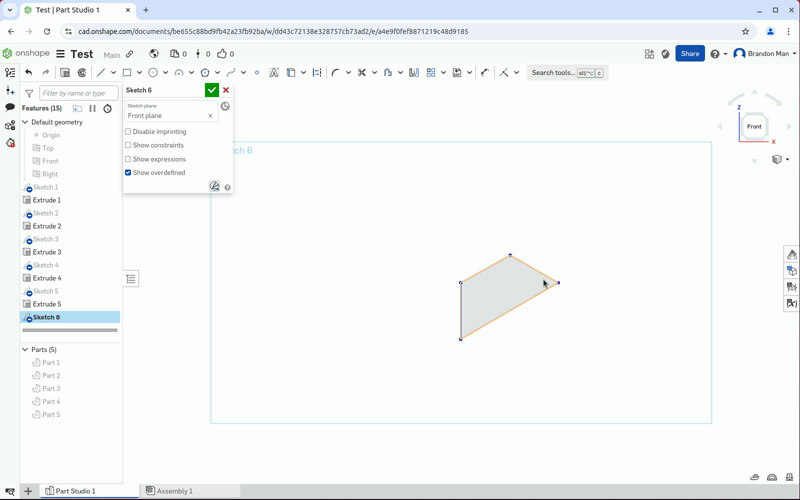
click(543, 279)
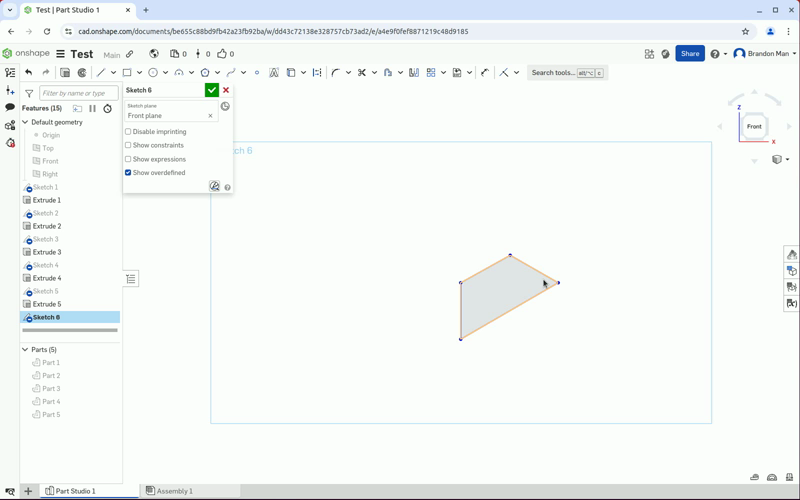
mouse_move(73, 352)
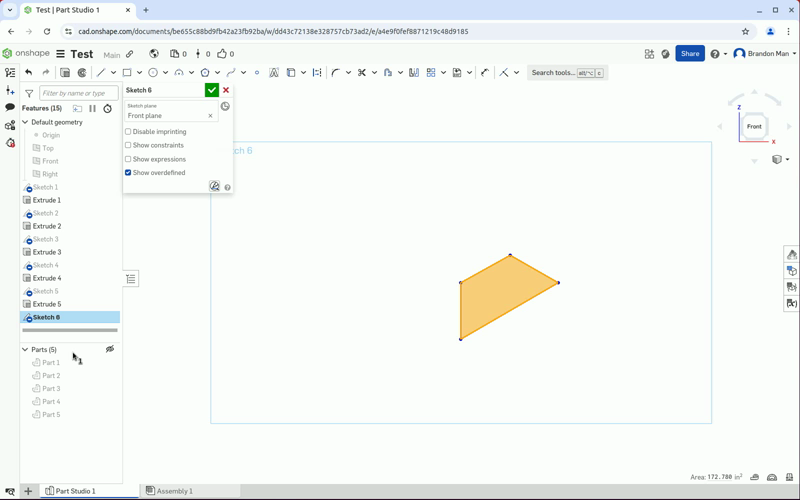
key(shift+y)
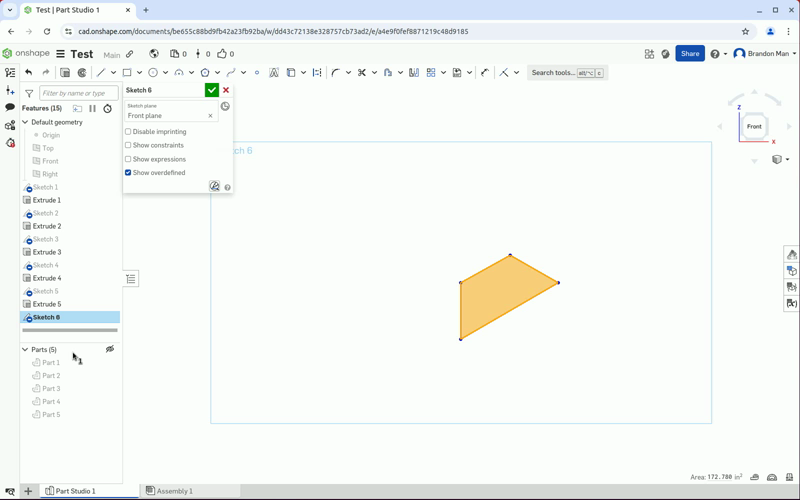
key(shift+e)
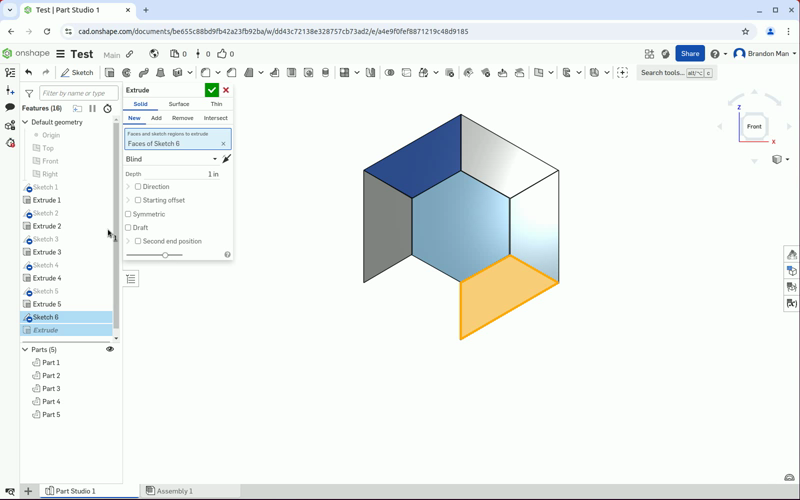
mouse_move(143, 106)
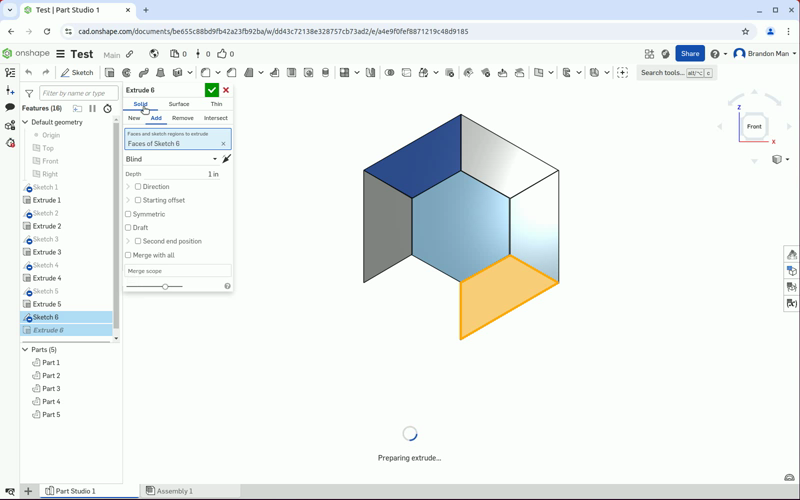
click(143, 106)
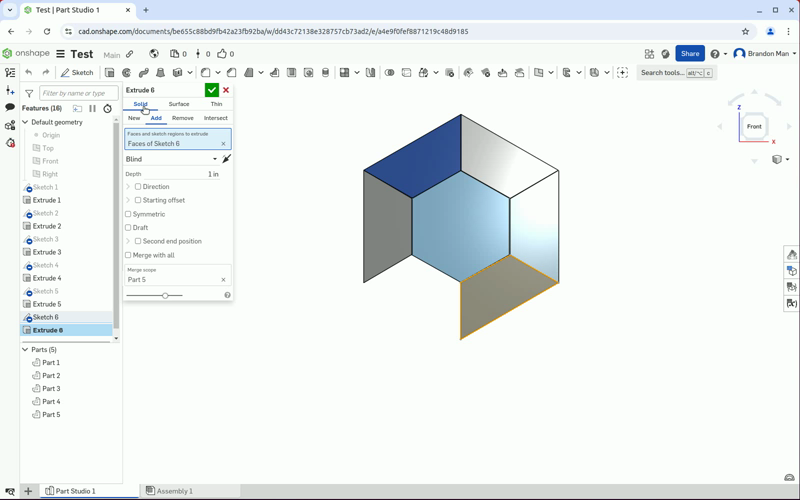
mouse_move(137, 120)
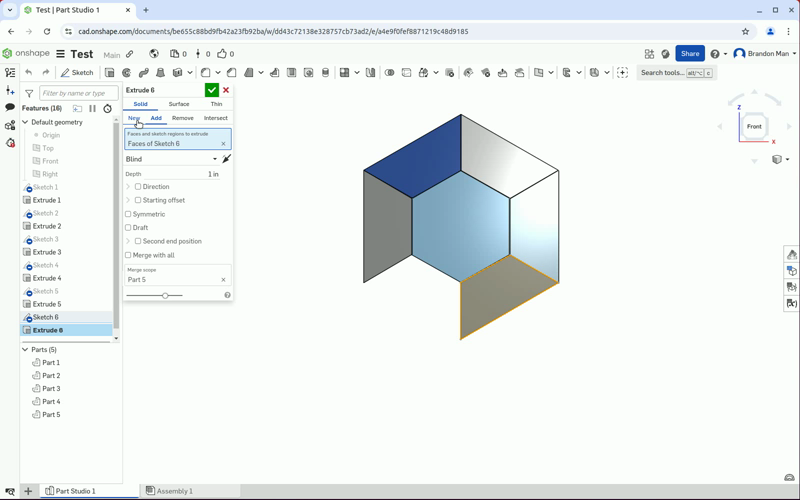
click(137, 120)
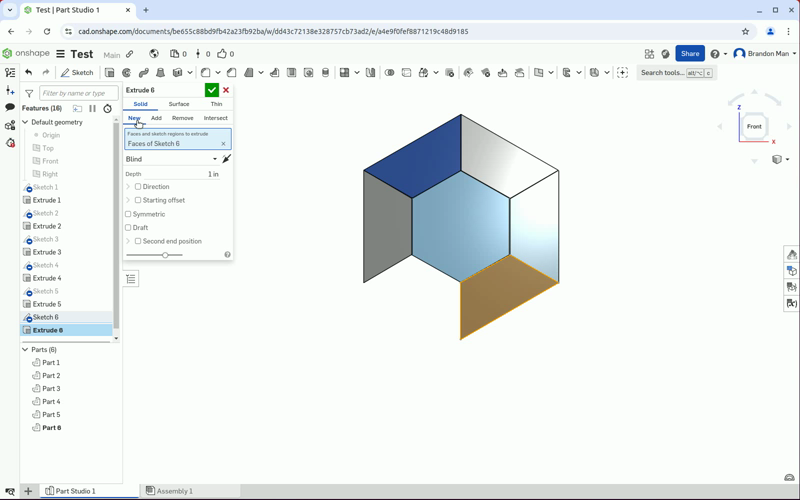
key(tab, 4)
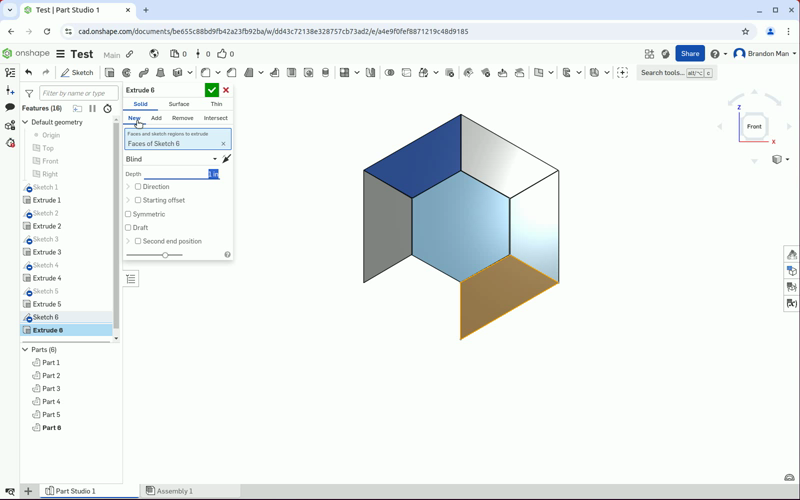
text(23.108)
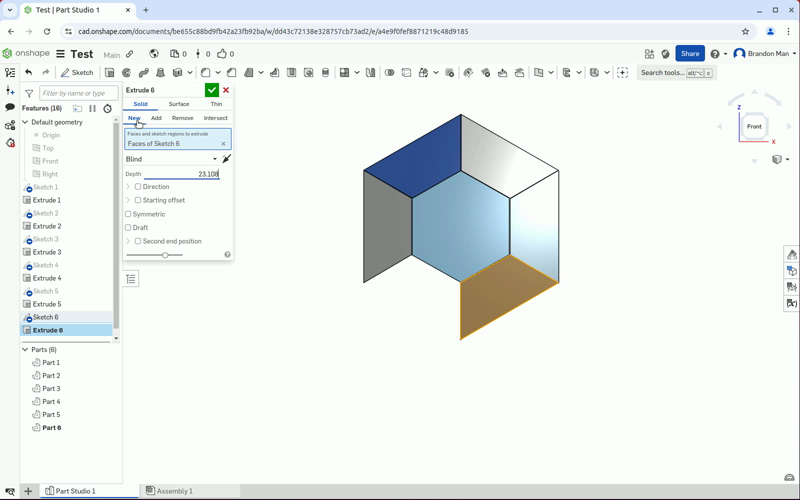
key(enter)
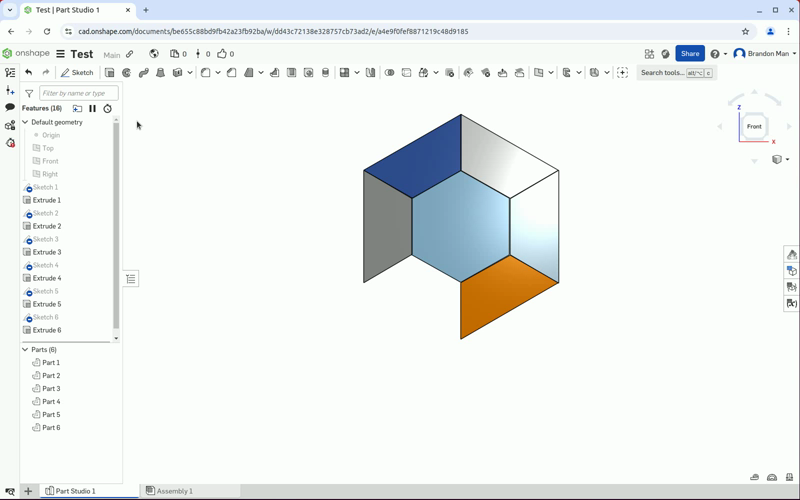
key(shift+h)
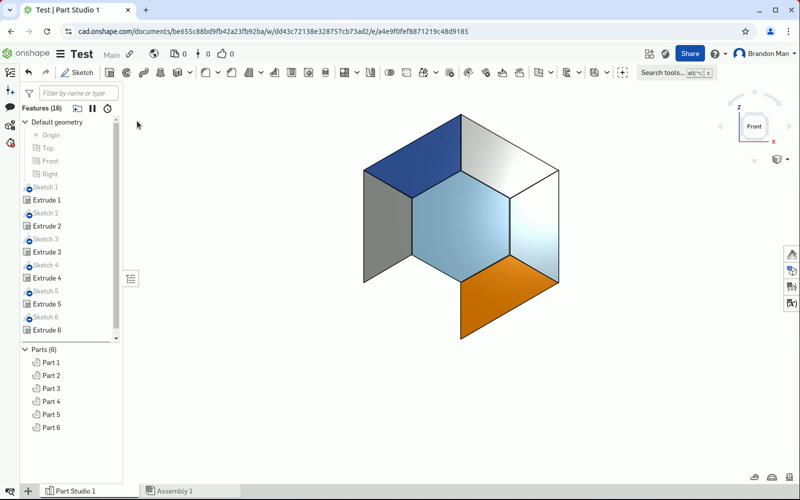
key(shift+h)
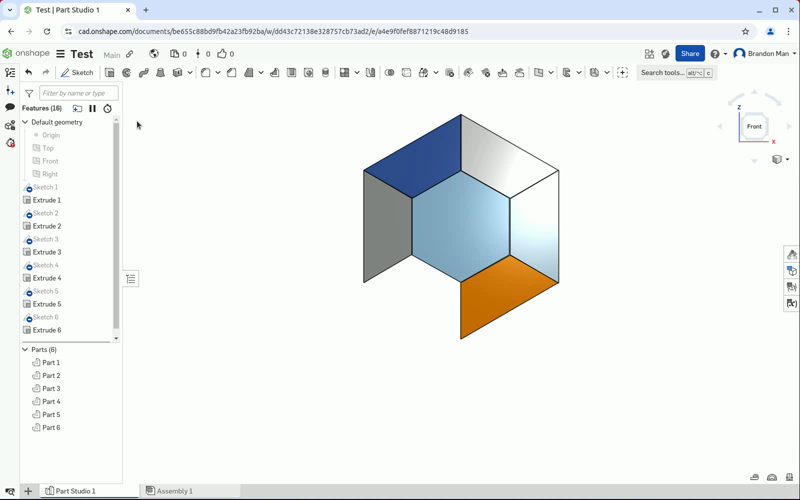
mouse_move(69, 189)
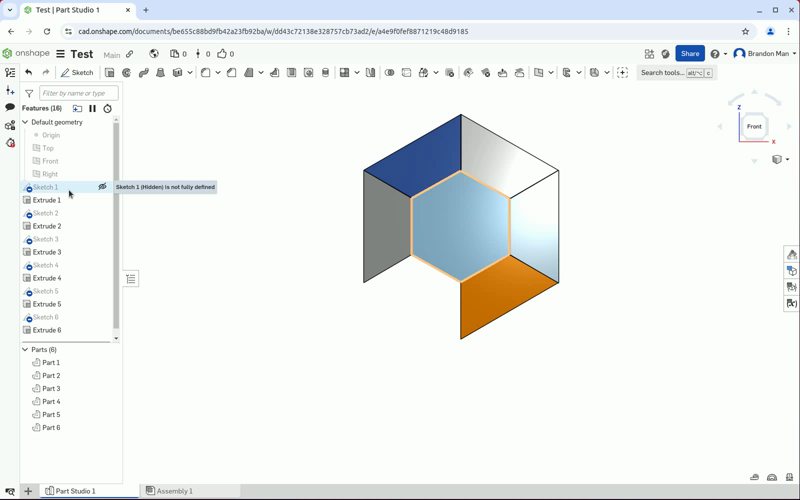
click(69, 189)
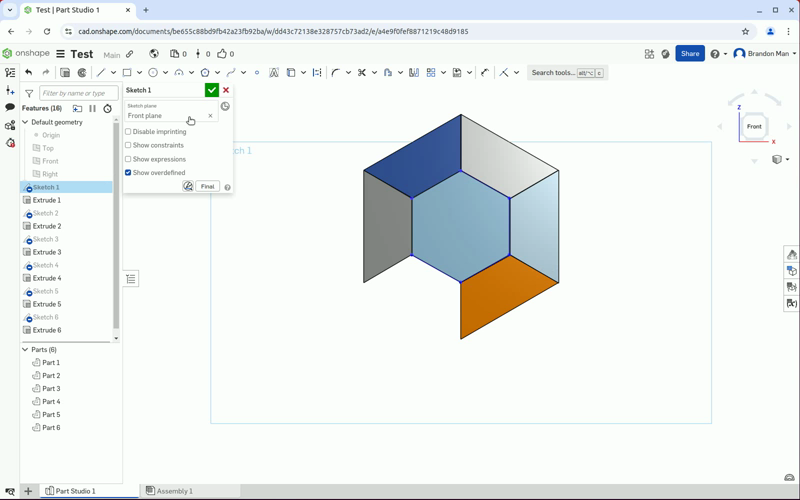
mouse_move(229, 92)
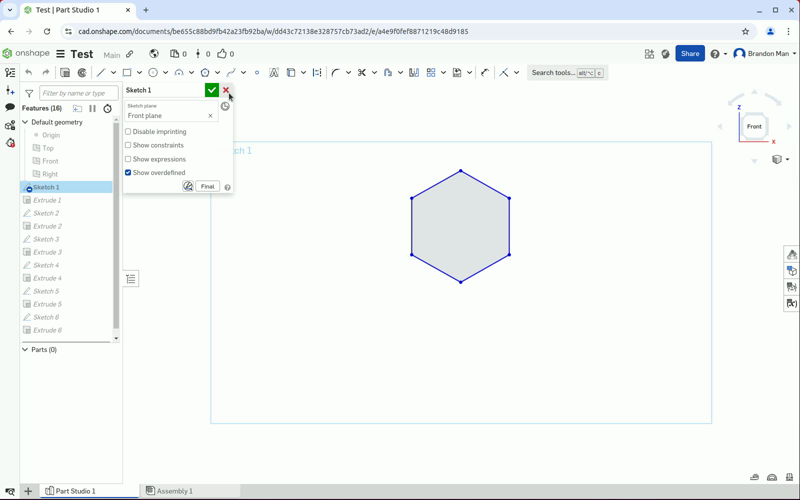
click(229, 92)
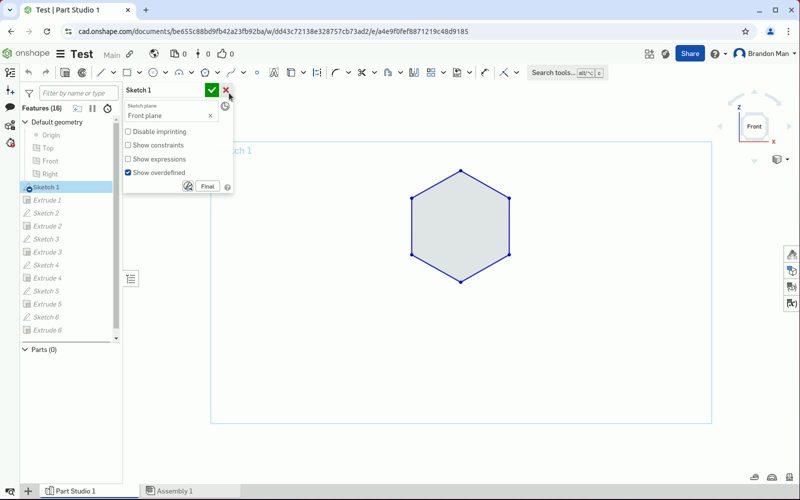
key(shift+s)
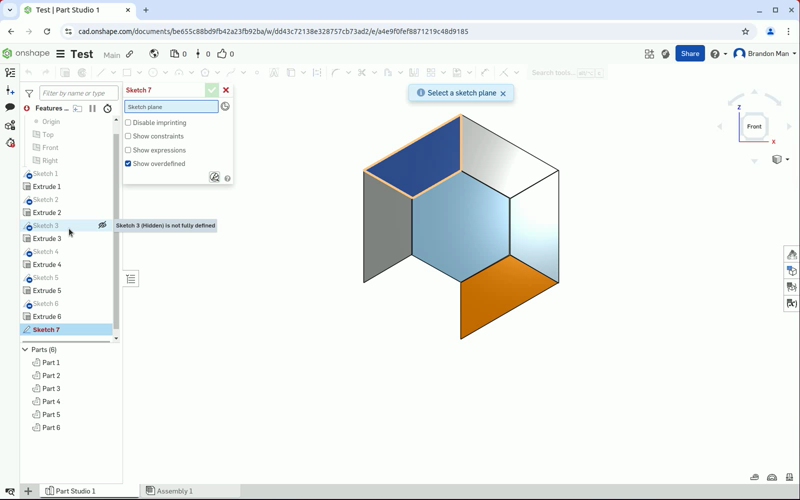
scroll(3)
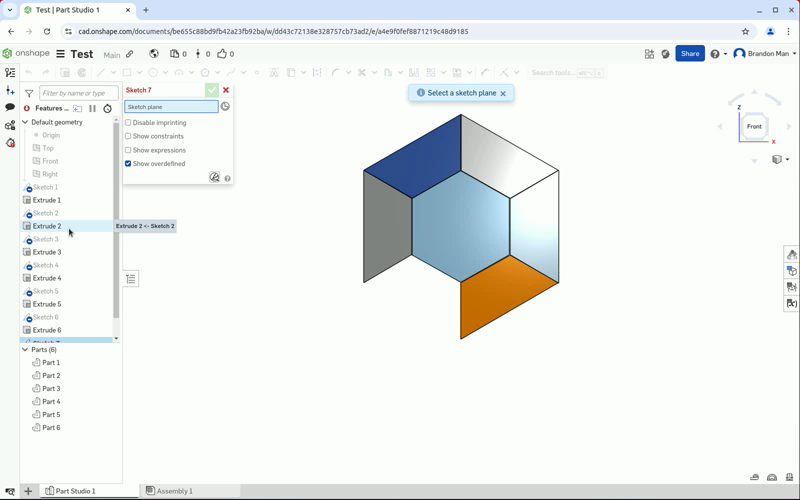
mouse_move(69, 163)
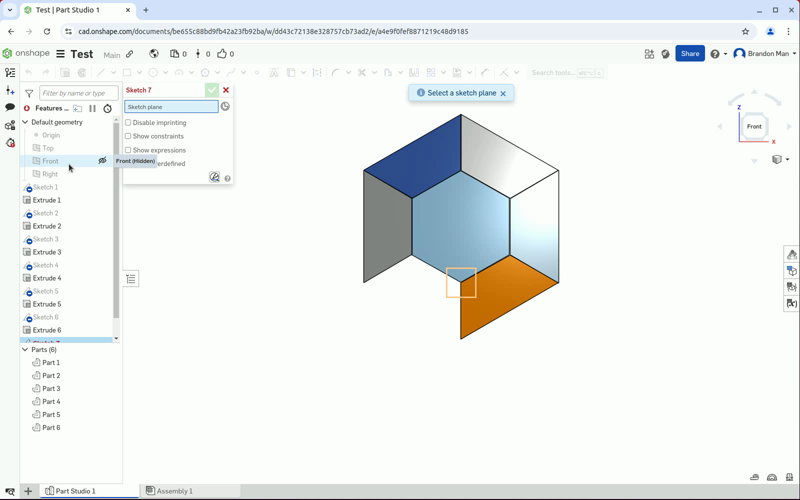
click(69, 163)
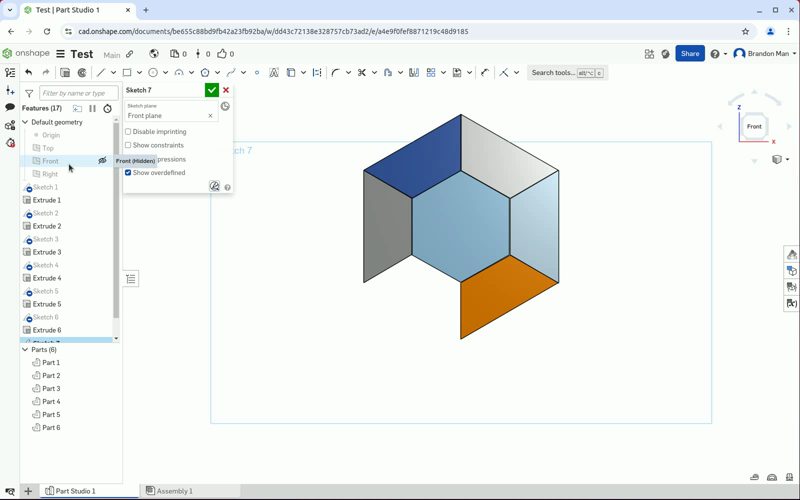
mouse_move(73, 352)
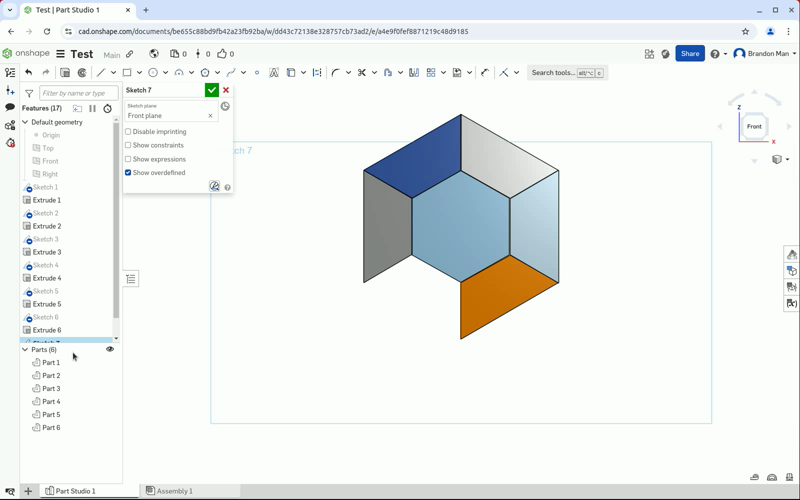
key(y)
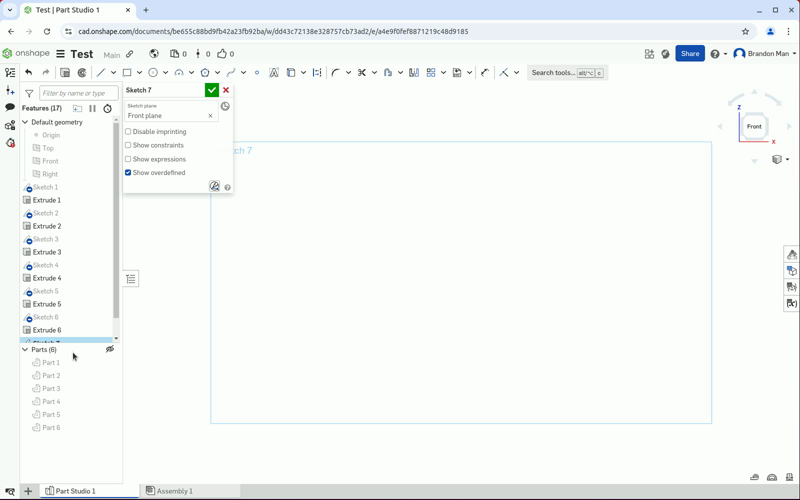
key(l)
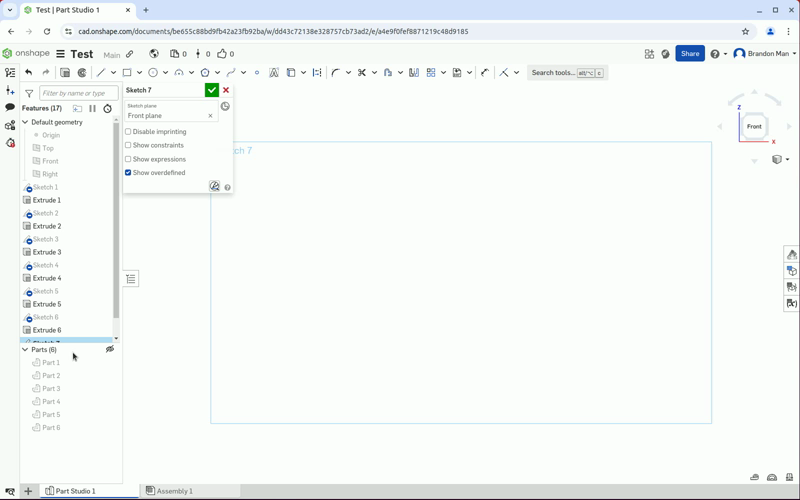
key_down(shift)
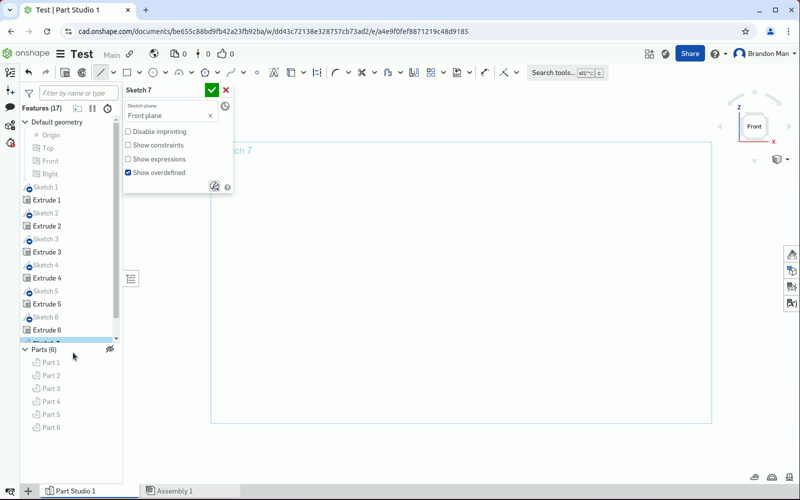
mouse_move(363, 282)
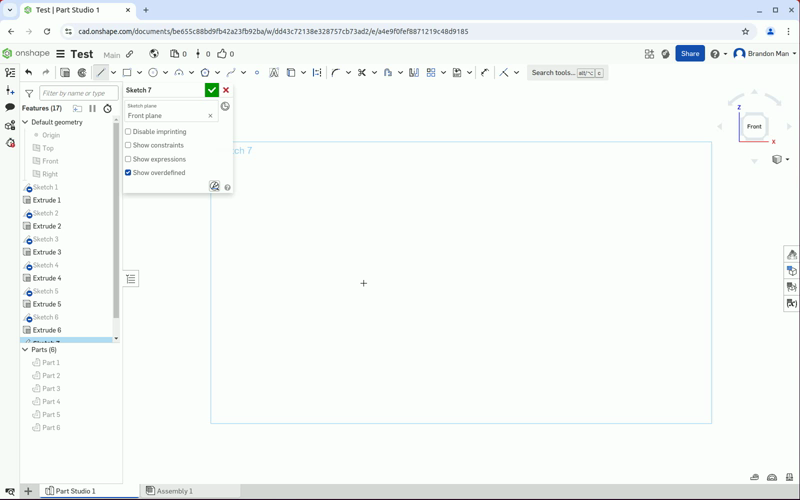
click(363, 282)
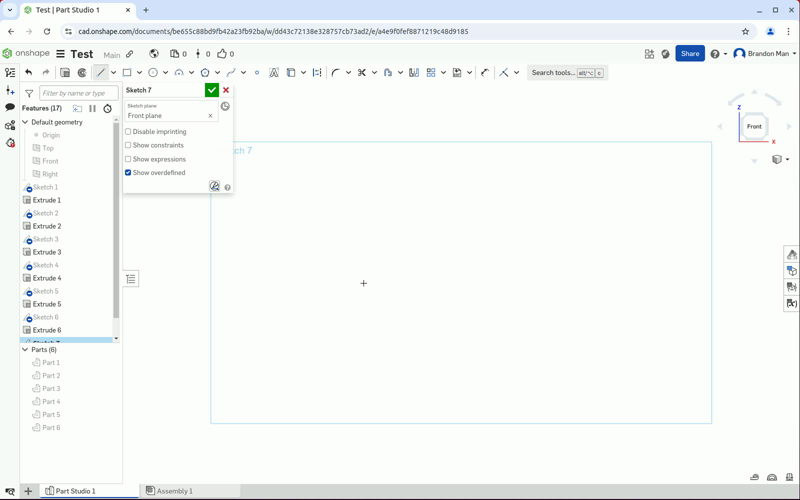
key_up(shift)
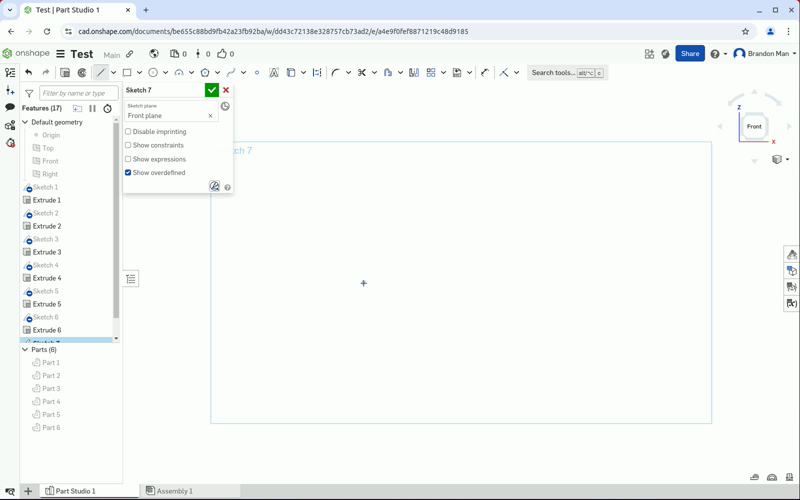
key_down(shift)
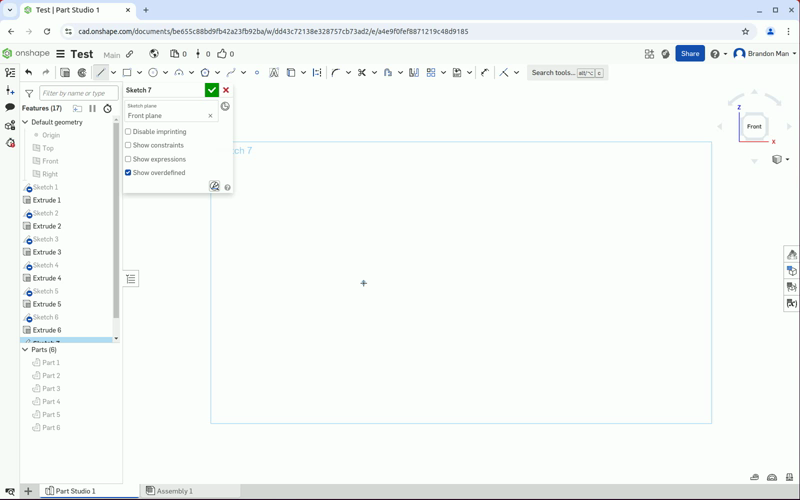
mouse_move(461, 339)
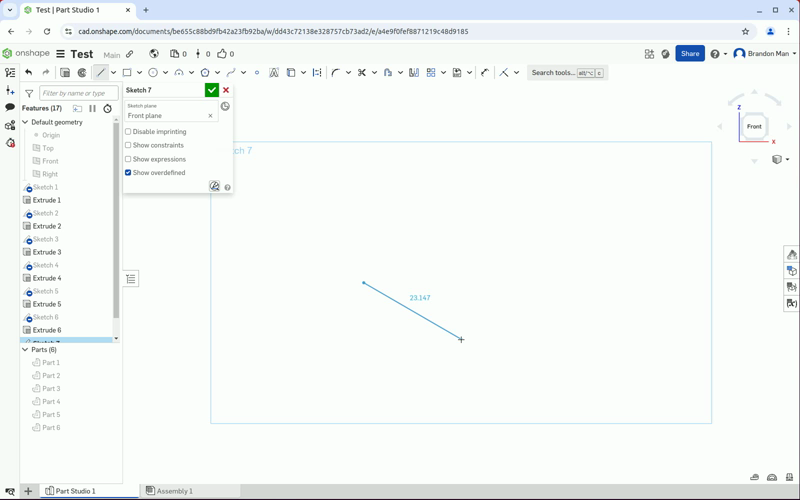
click(461, 339)
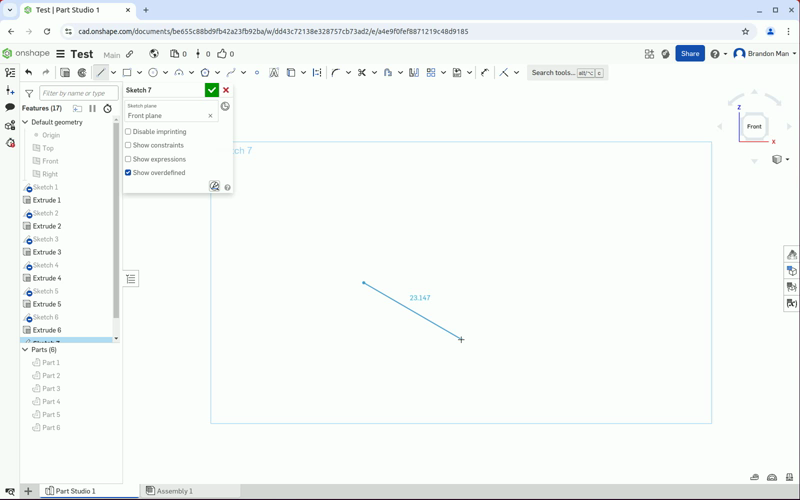
key_up(shift)
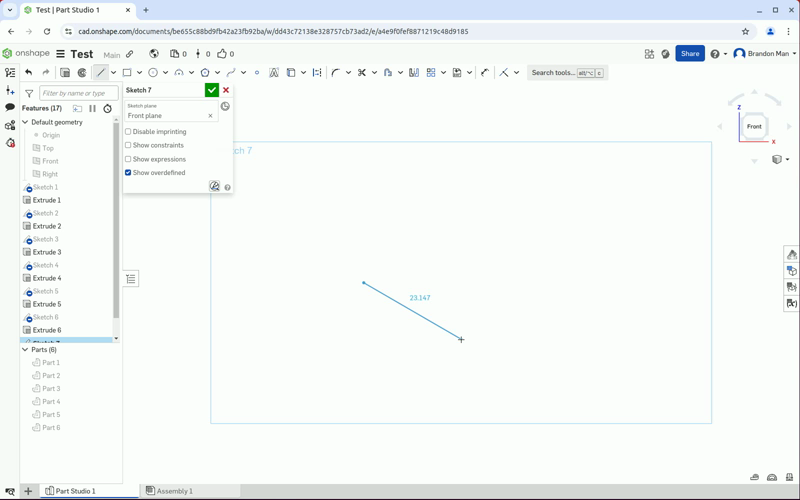
key_down(shift)
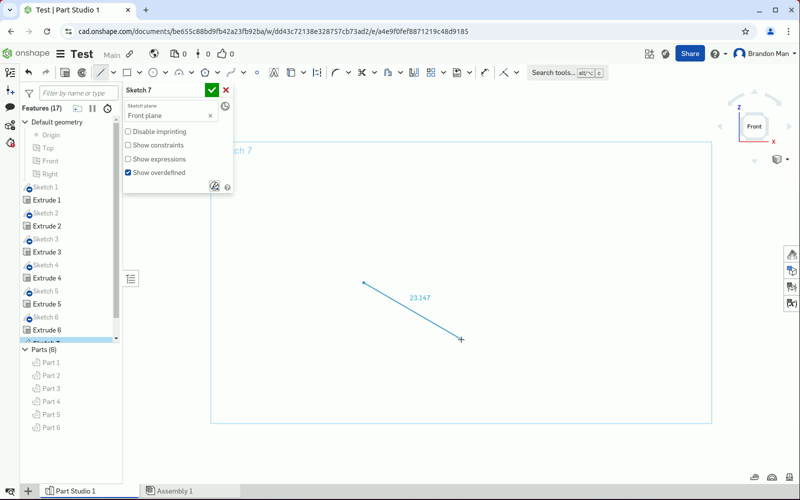
mouse_move(491, 339)
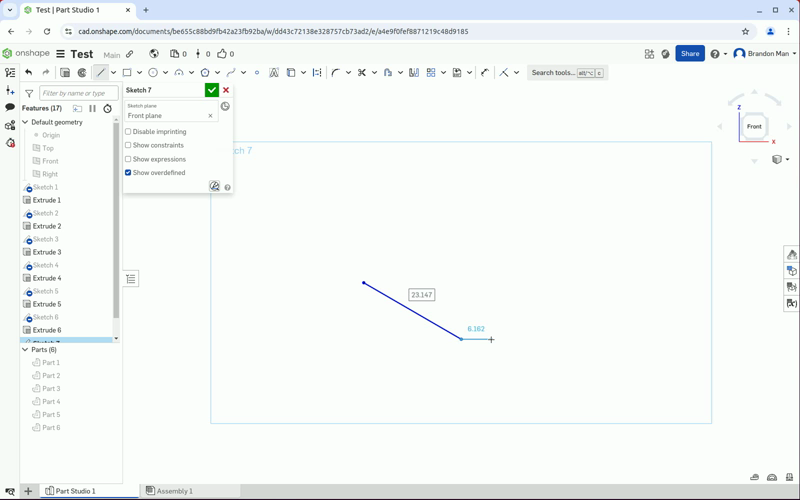
mouse_move(461, 282)
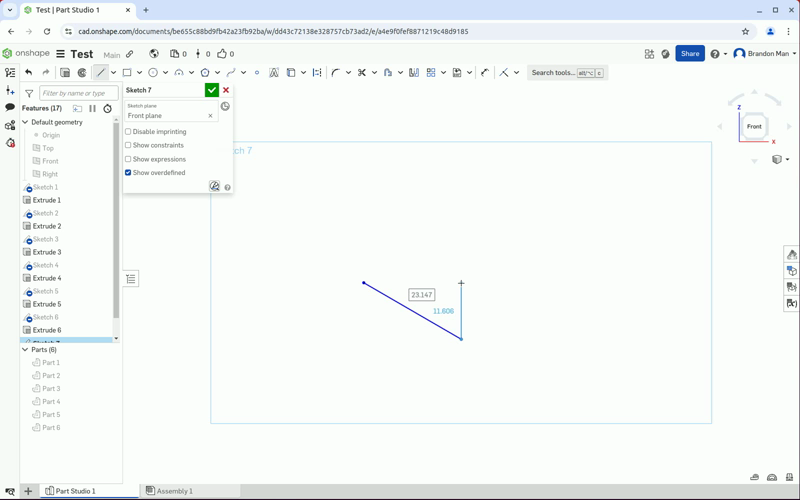
click(461, 282)
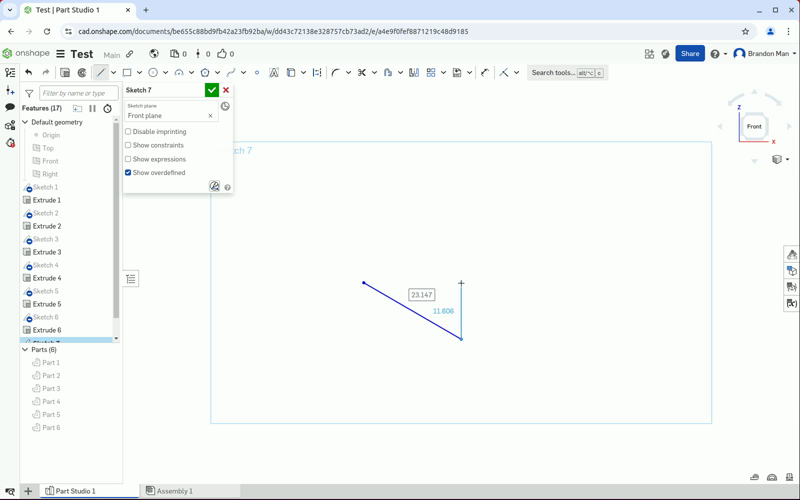
key_up(shift)
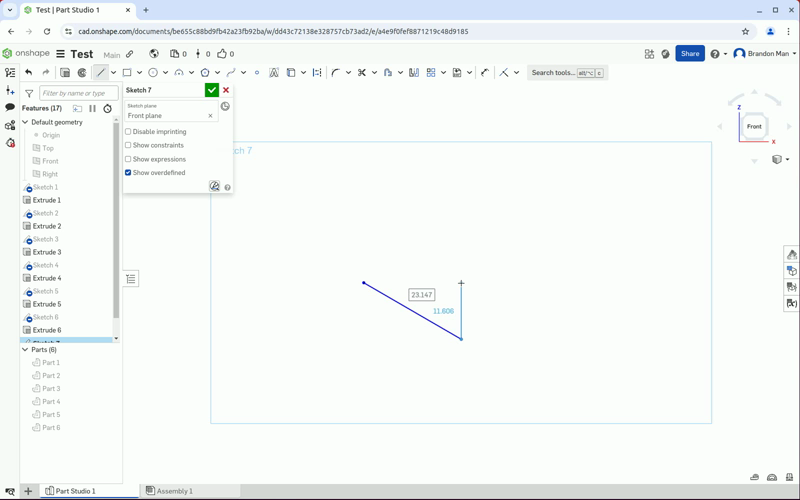
key_down(shift)
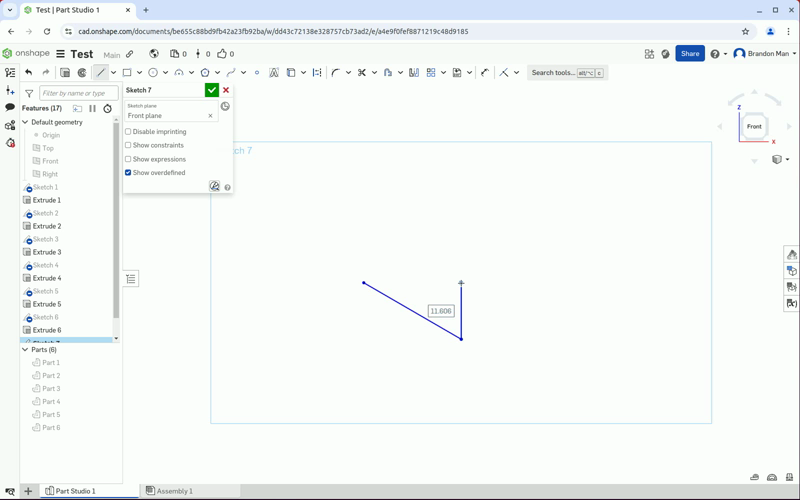
mouse_move(491, 282)
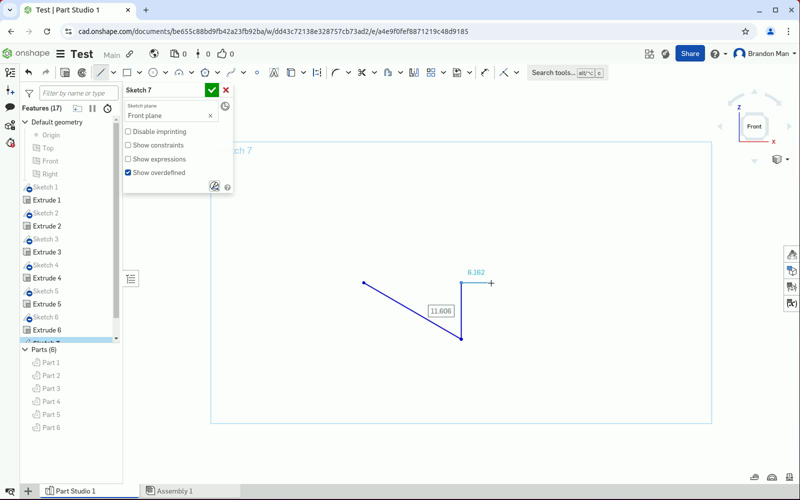
mouse_move(412, 255)
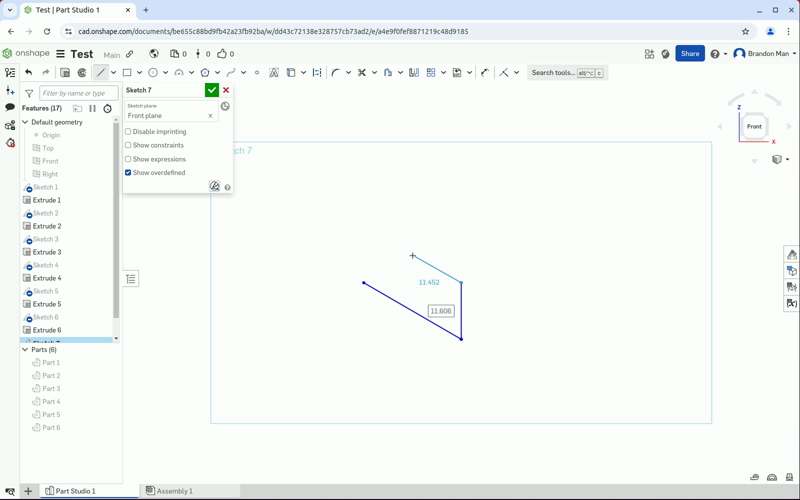
click(412, 255)
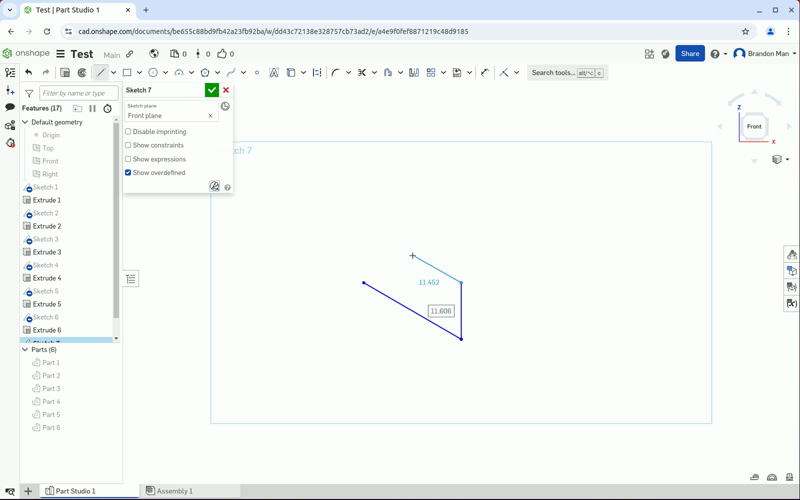
key_up(shift)
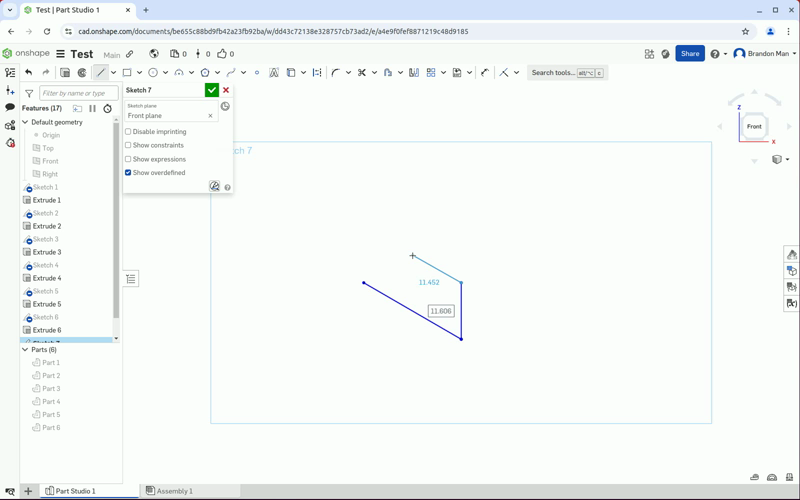
mouse_move(442, 255)
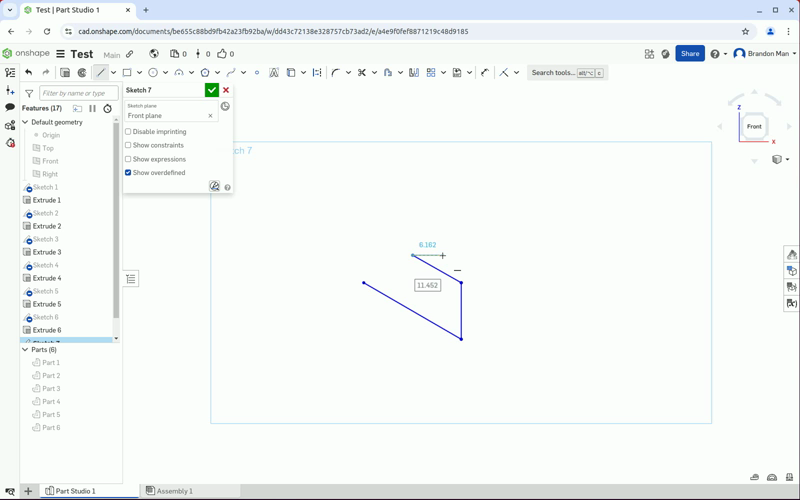
key_down(shift)
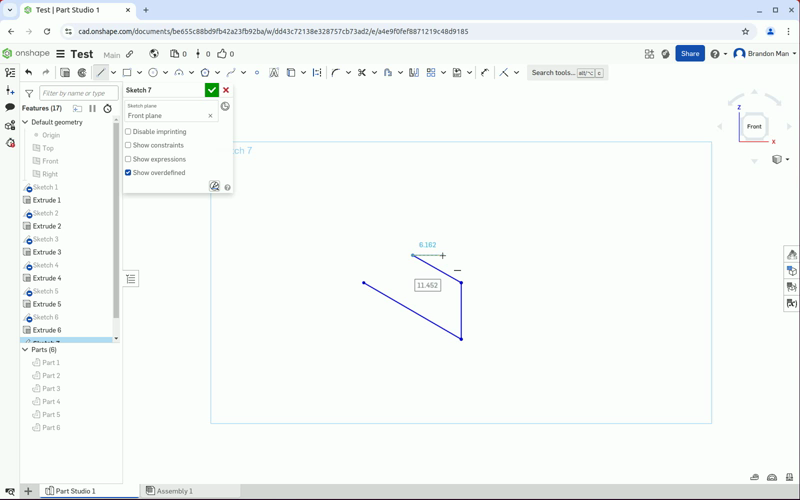
mouse_move(363, 282)
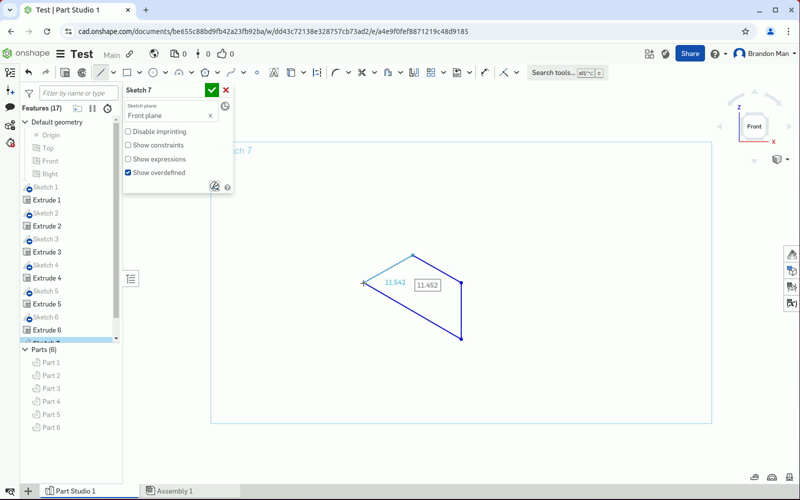
key_up(shift)
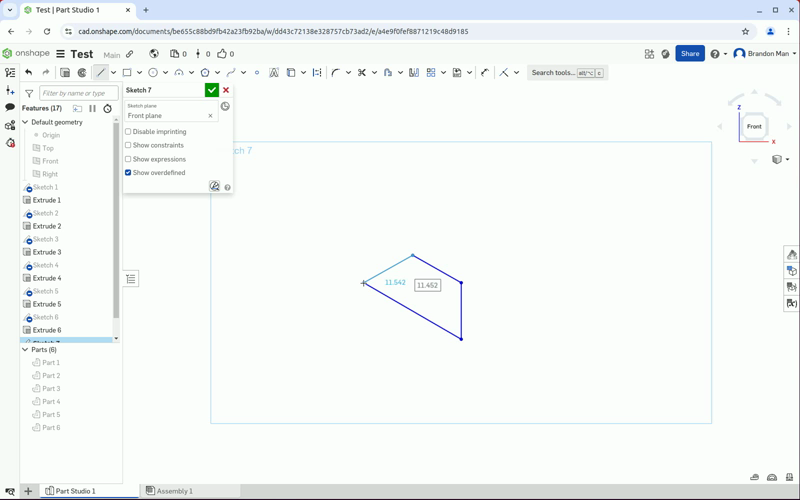
click(363, 282)
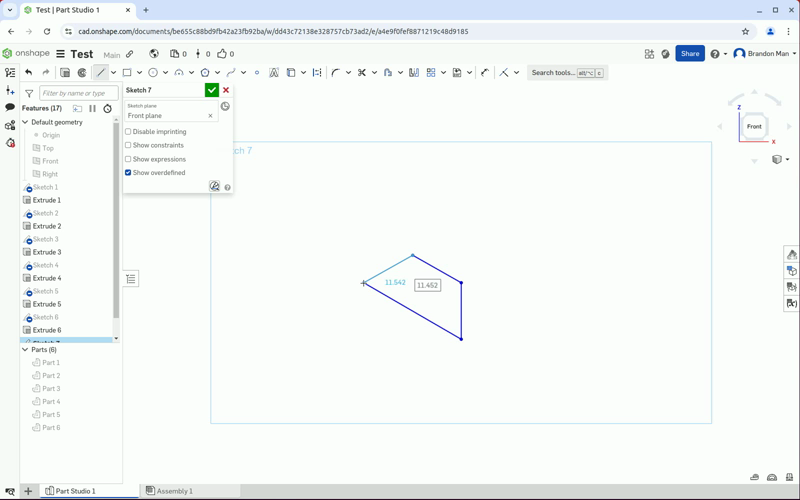
key(esc)
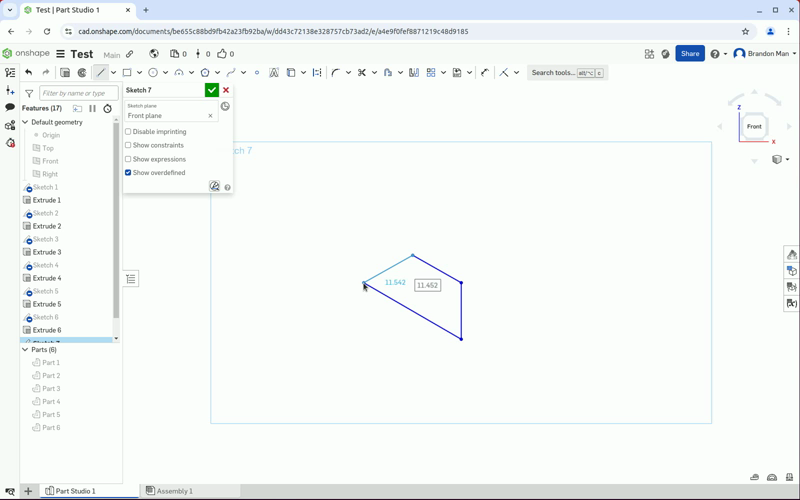
mouse_move(437, 288)
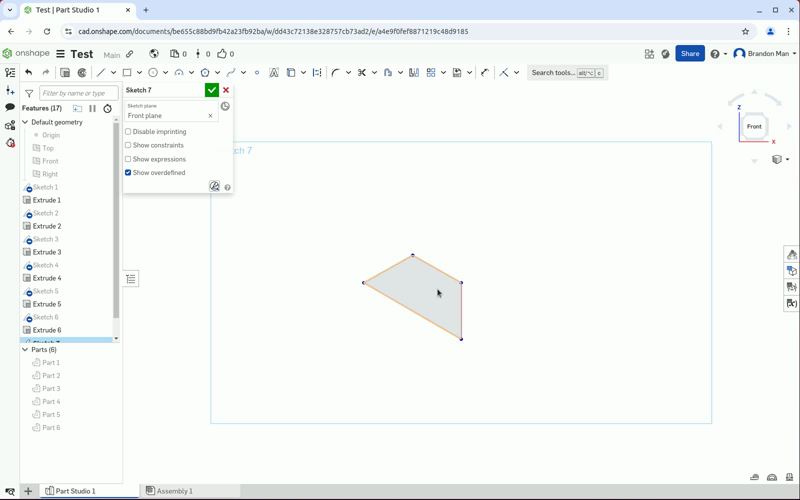
click(437, 288)
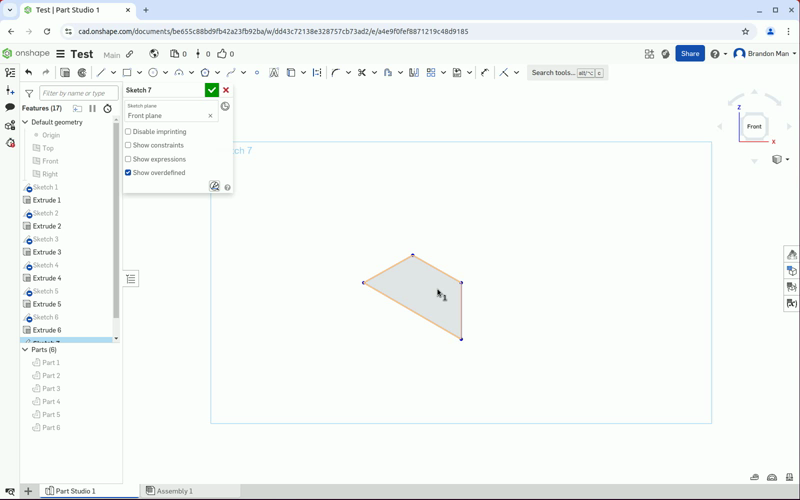
mouse_move(73, 352)
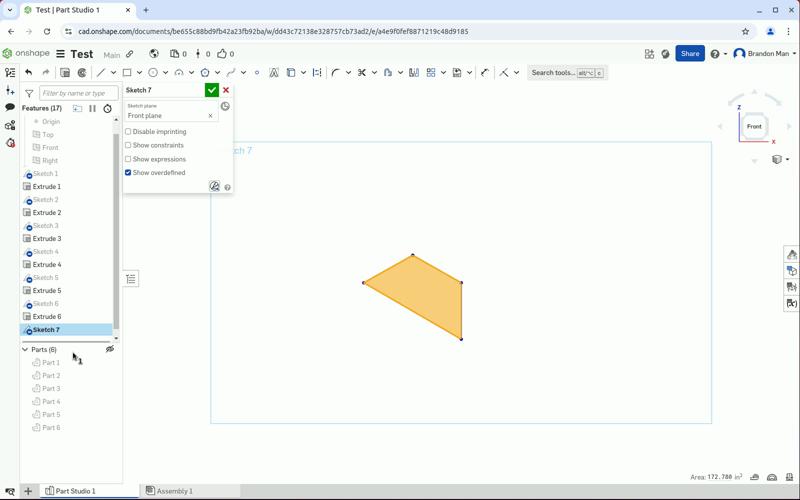
key(shift+y)
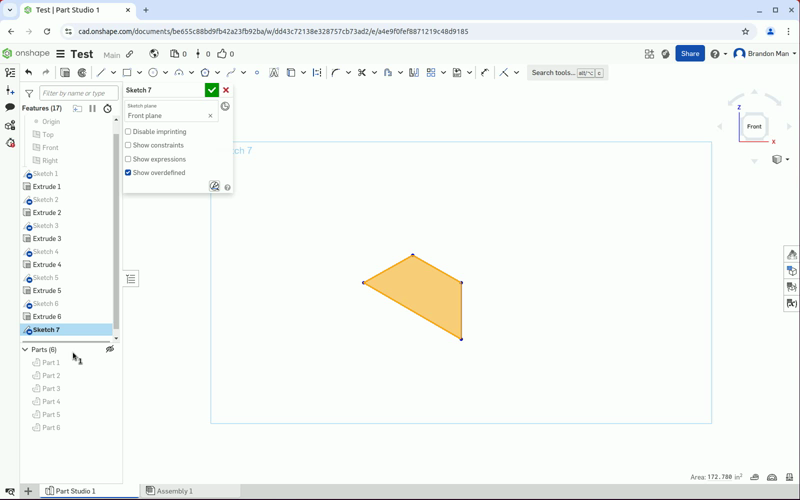
key(shift+e)
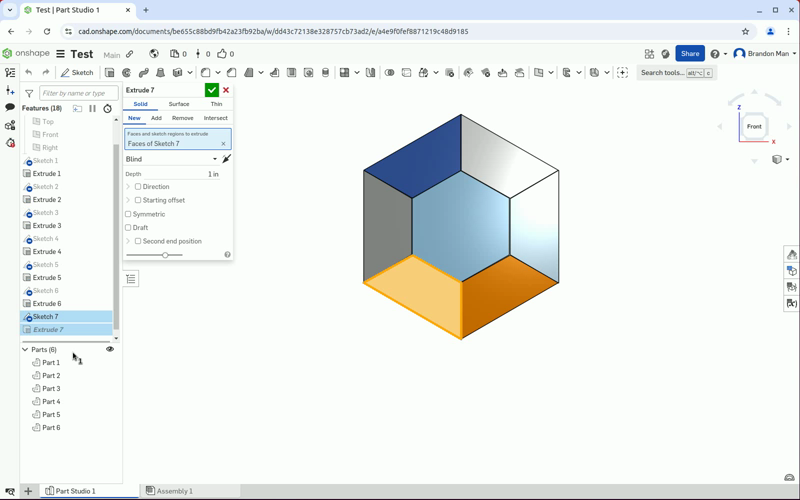
mouse_move(143, 106)
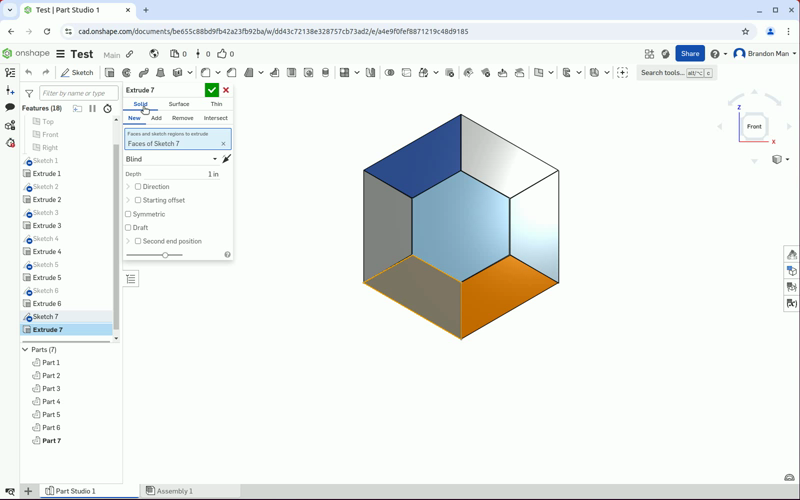
click(143, 106)
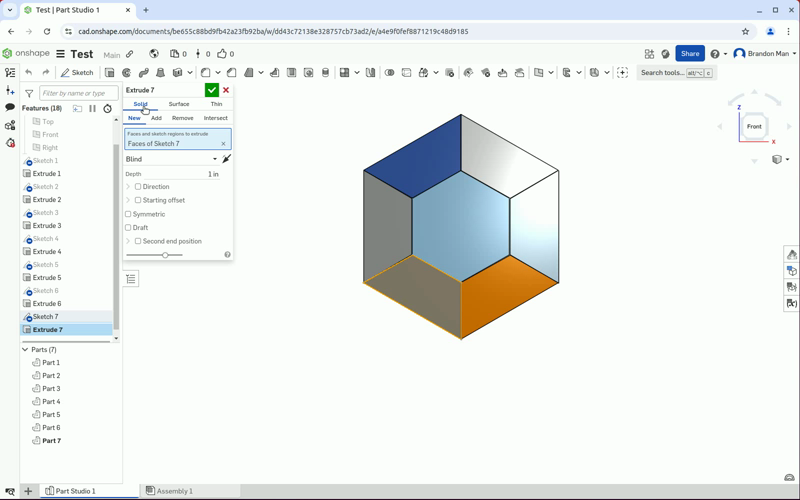
mouse_move(137, 120)
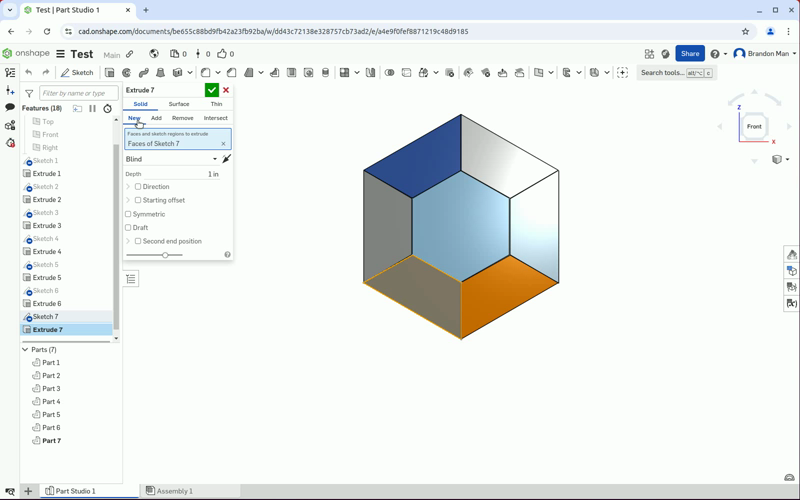
click(137, 120)
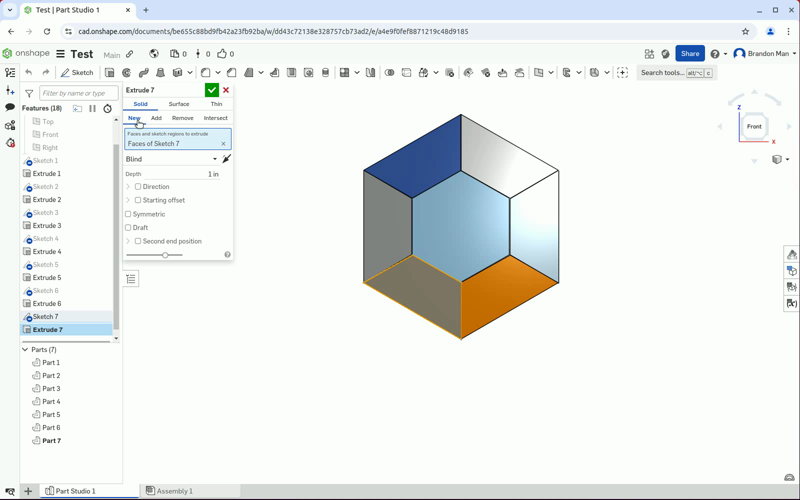
key(tab, 4)
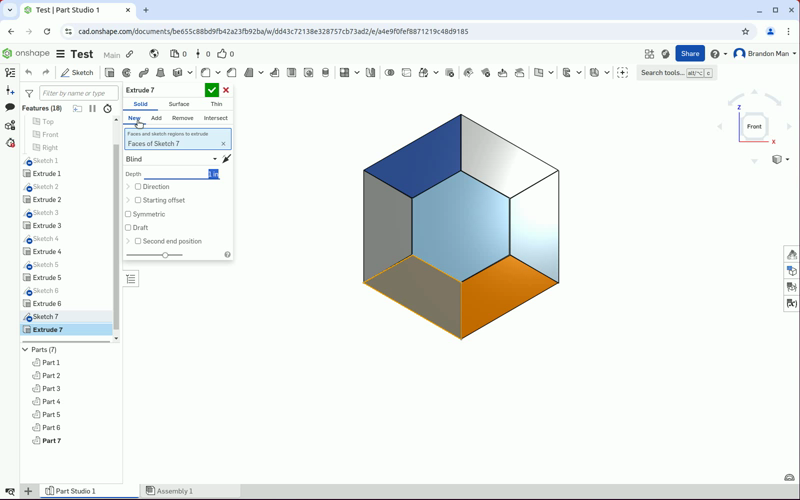
text(23.108)
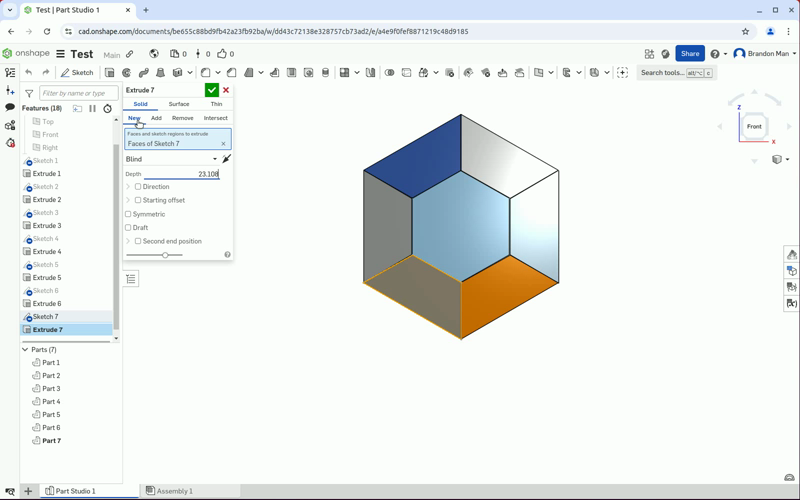
key(enter)
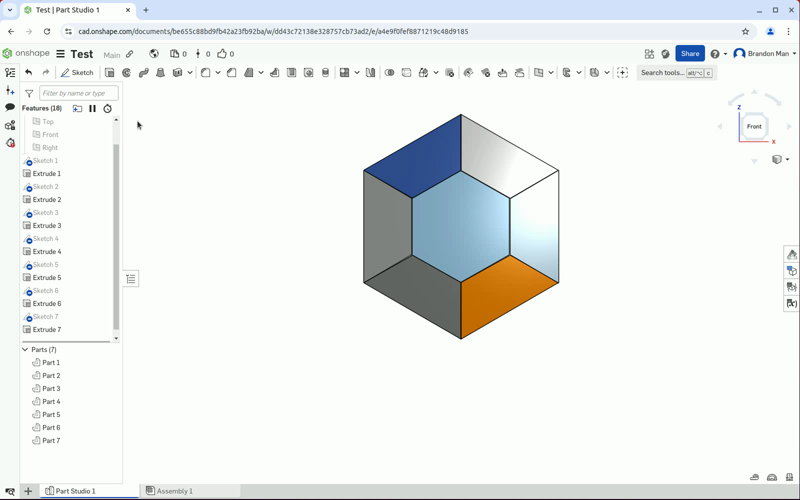
key(shift+h)
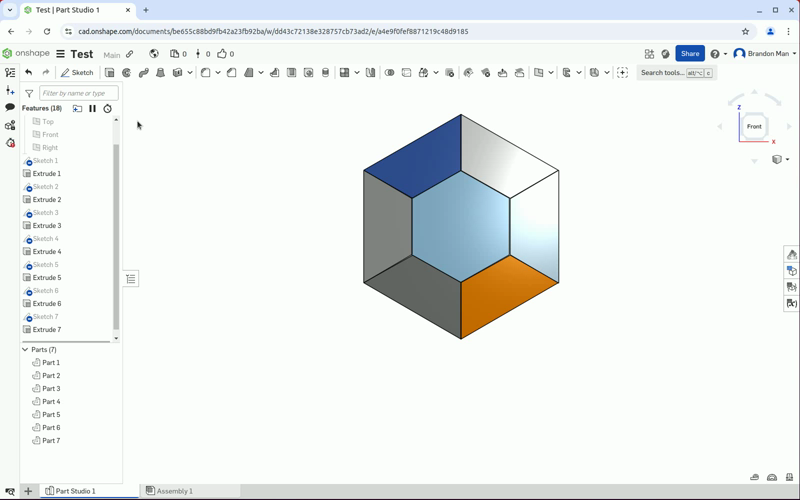
key(shift+h)
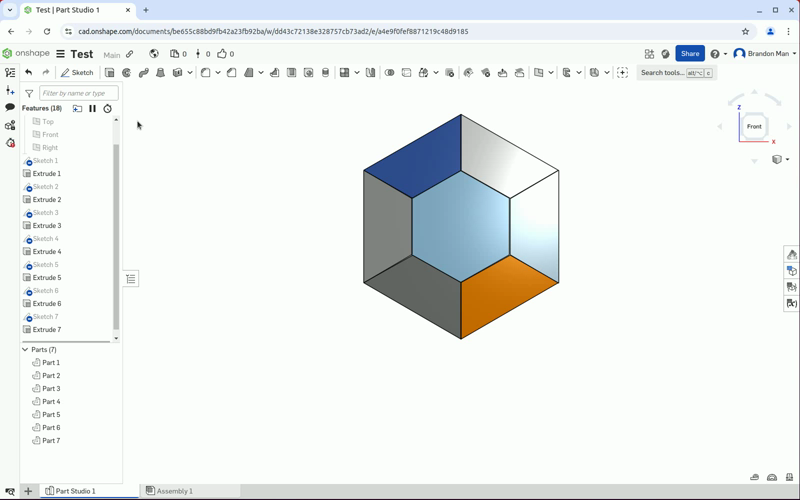
key(shift+7)
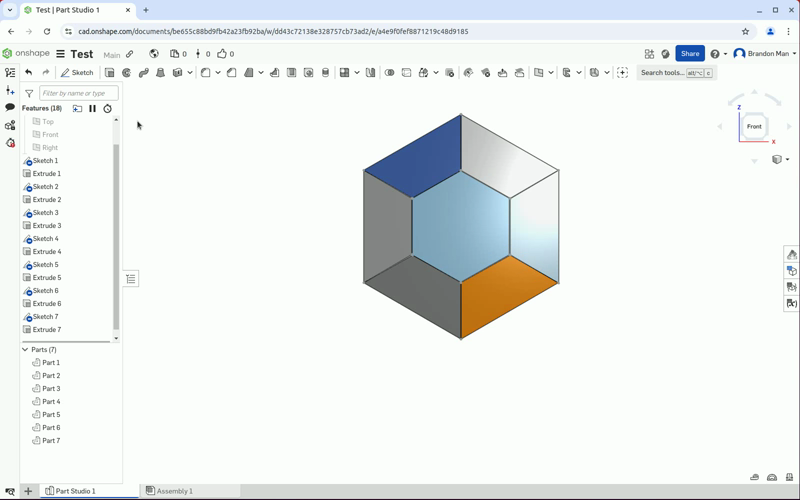
key(left, 2)
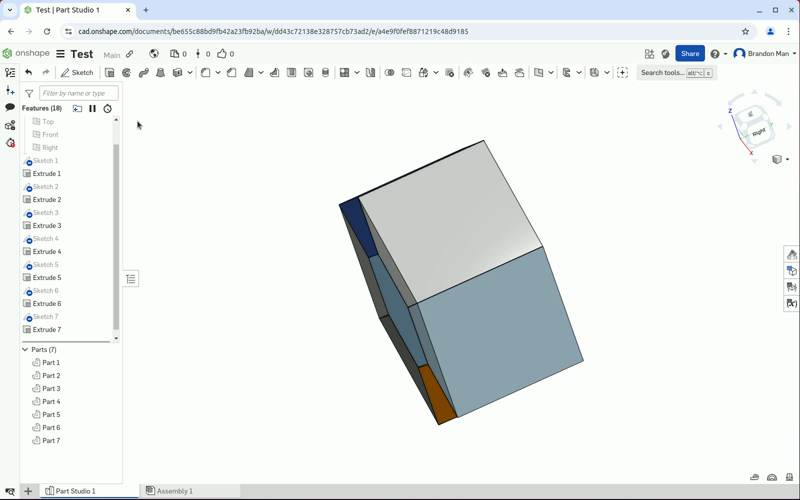
key(down, 2)
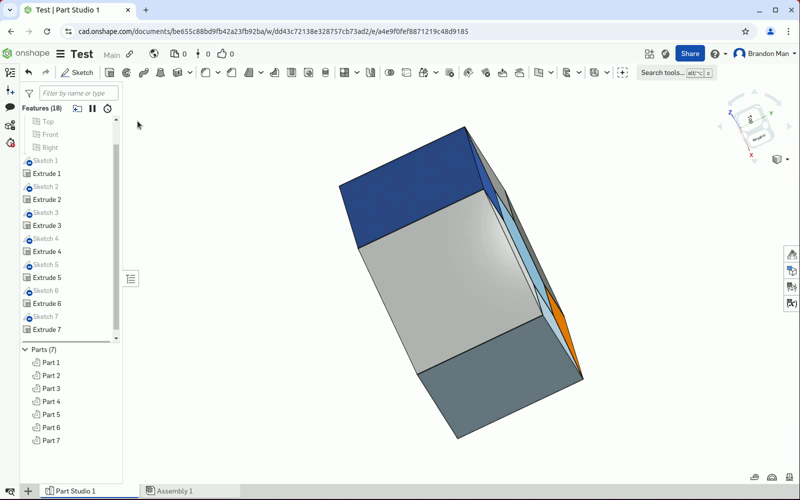
key(up, 2)
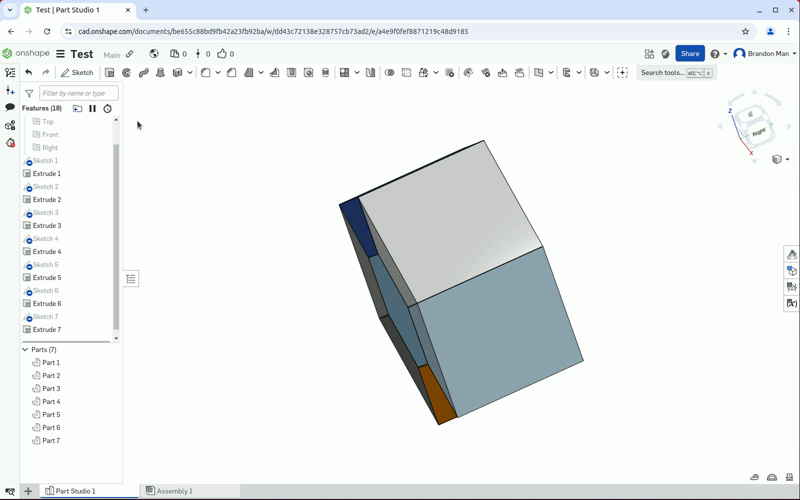
key(right, 2)
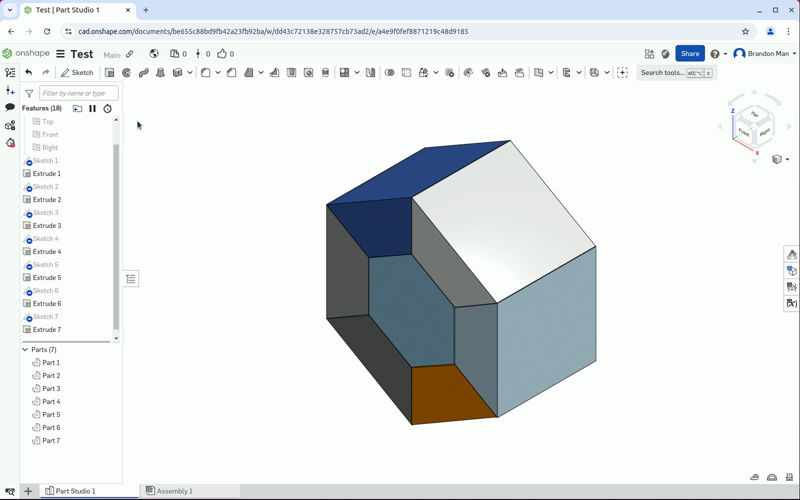
mouse_move(69, 163)
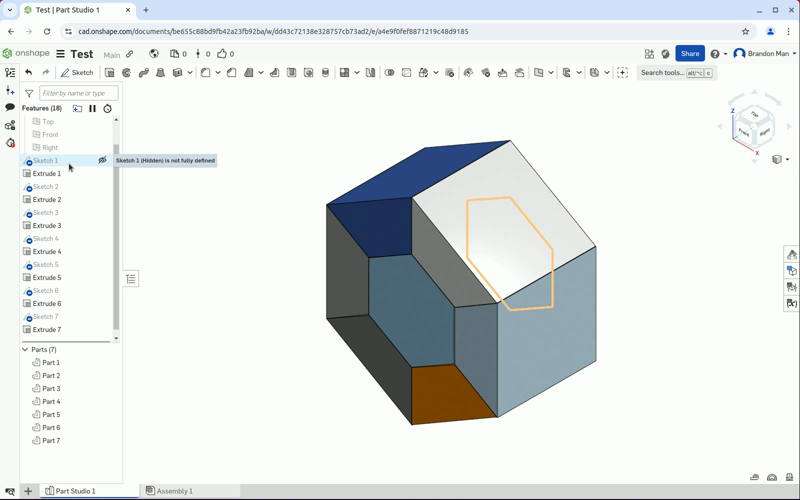
click(69, 163)